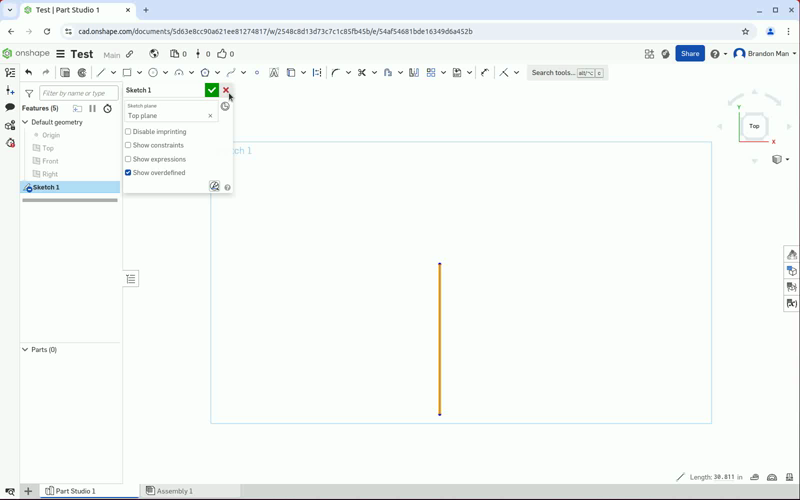
key(shift+h)
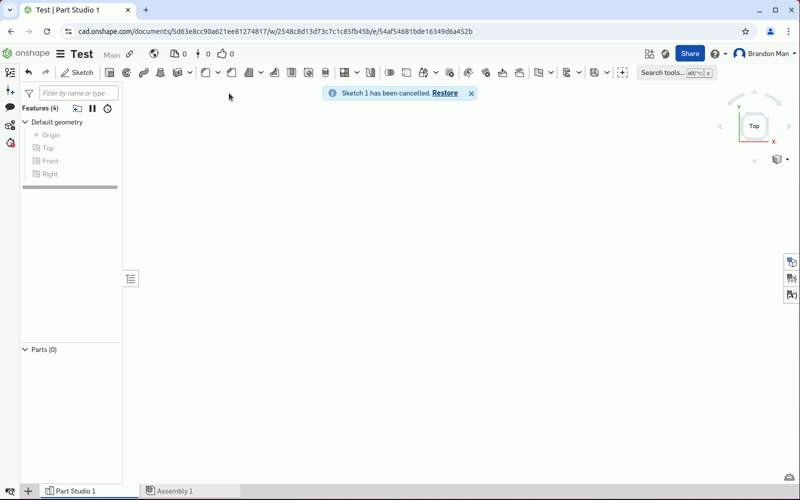
mouse_move(73, 352)
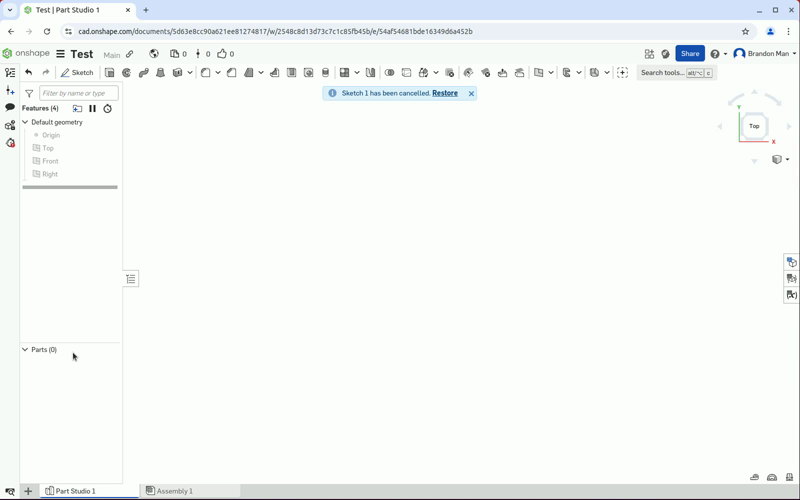
key(y)
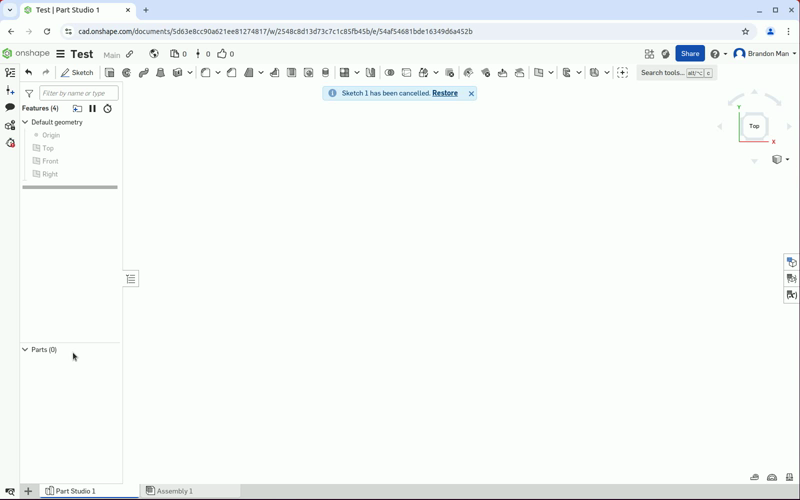
key(shift+p)
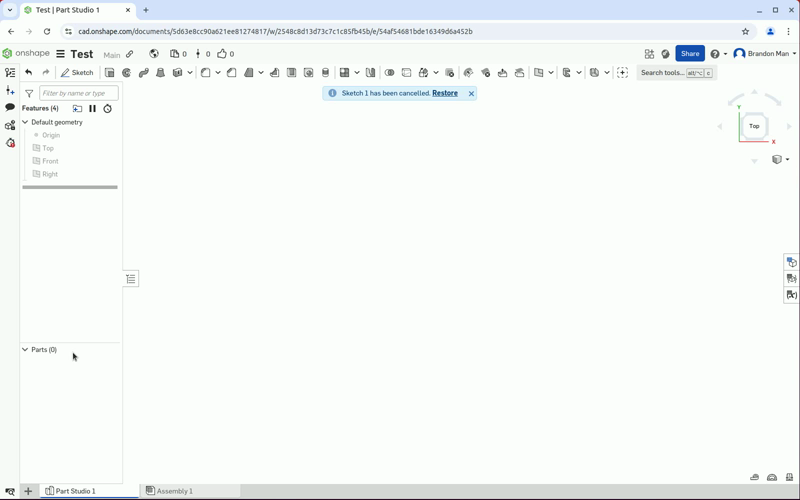
key(space)
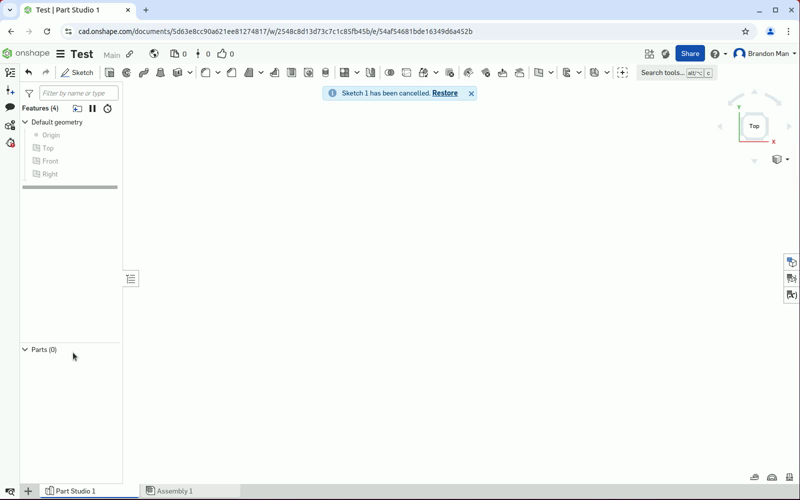
key_down(shift)
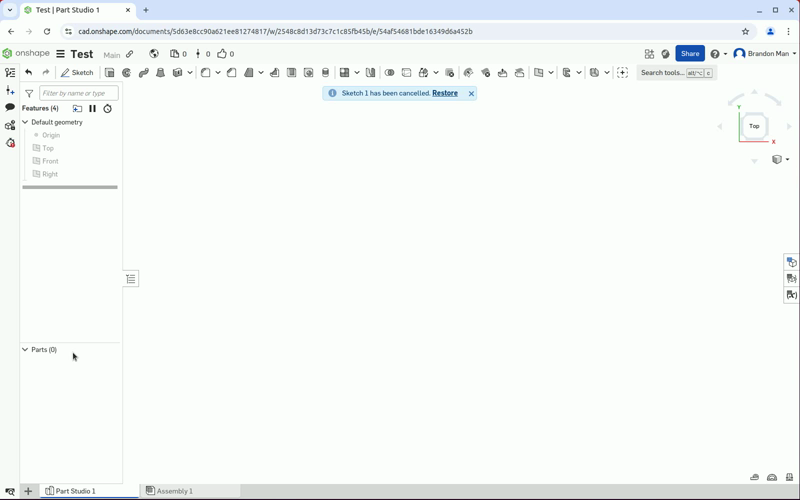
key(up)
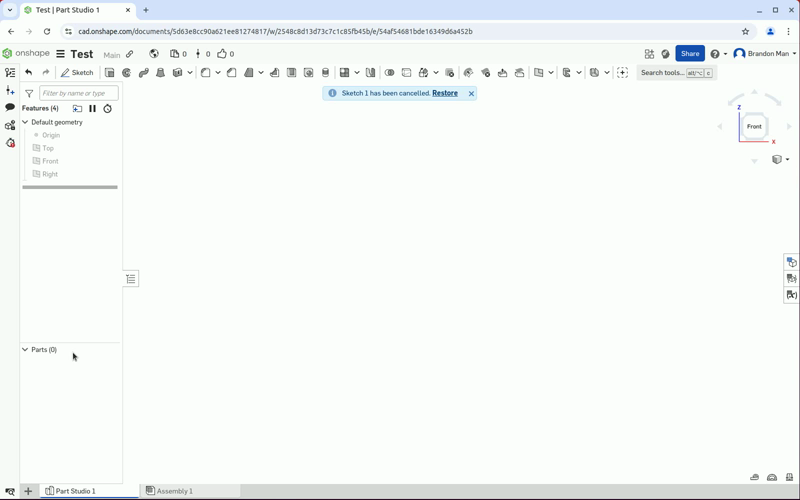
key_up(shift)
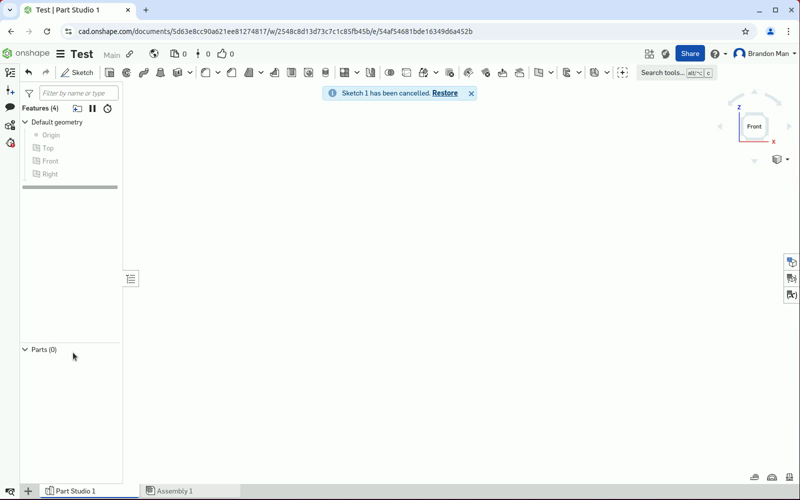
key(space)
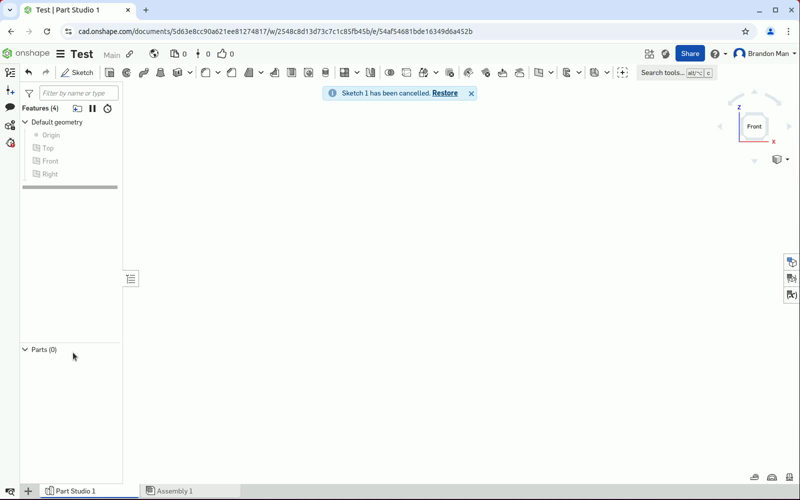
key_down(shift)
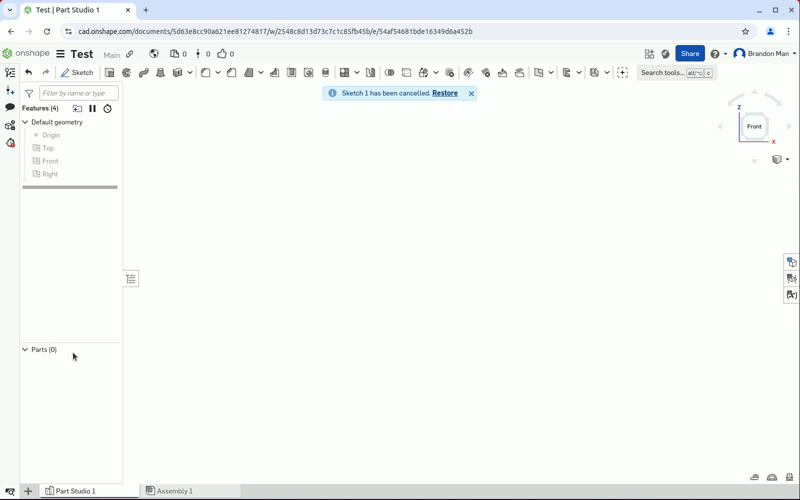
key(left)
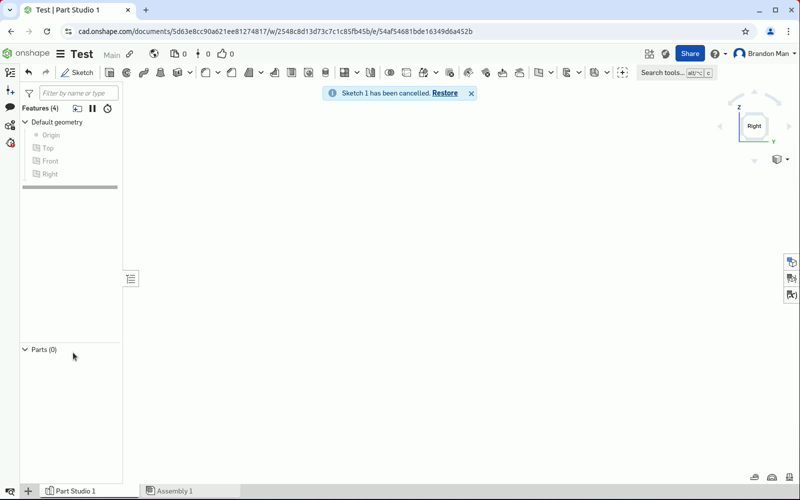
key_up(shift)
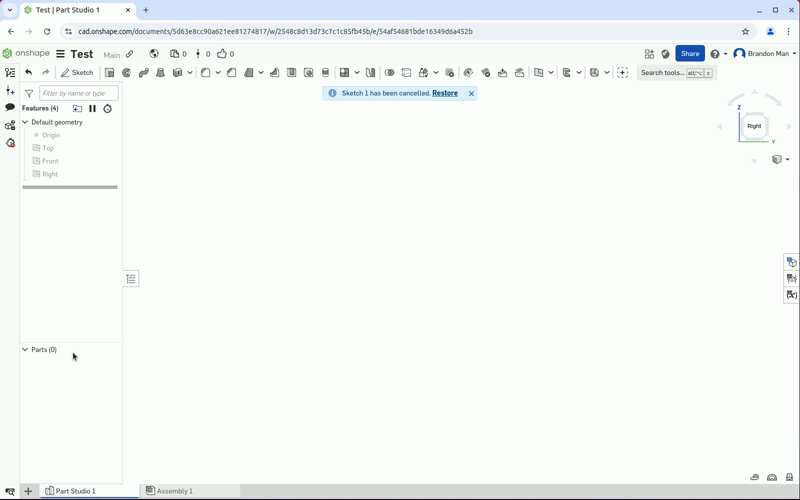
mouse_move(73, 352)
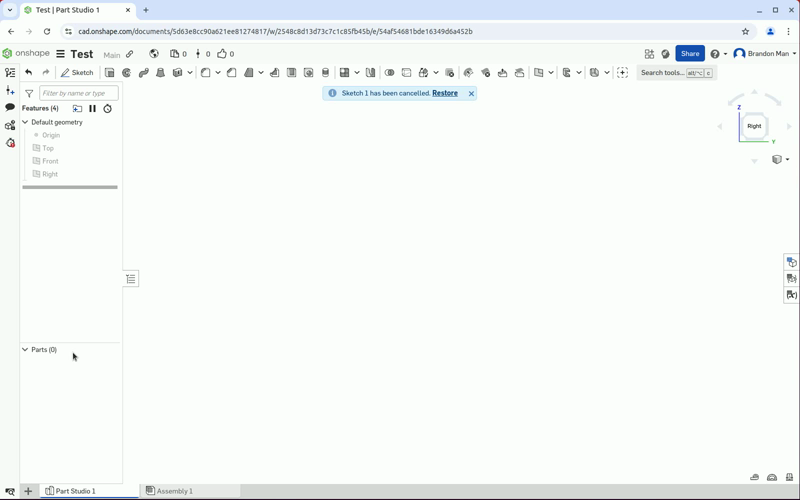
key(shift+y)
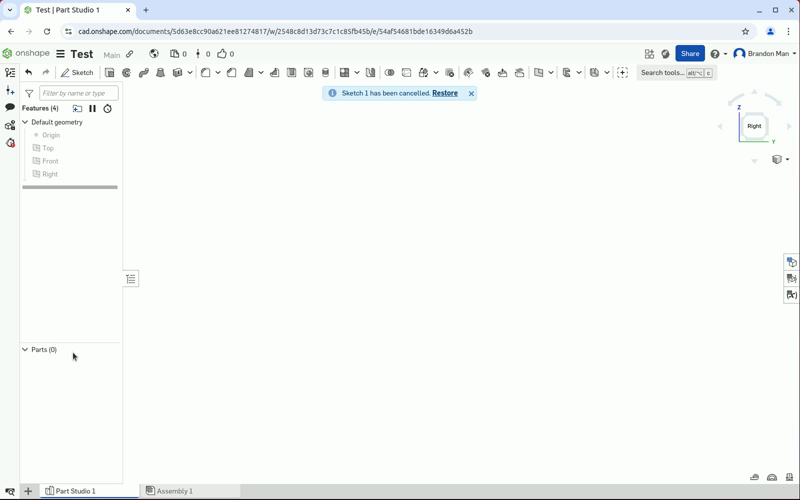
key(shift+s)
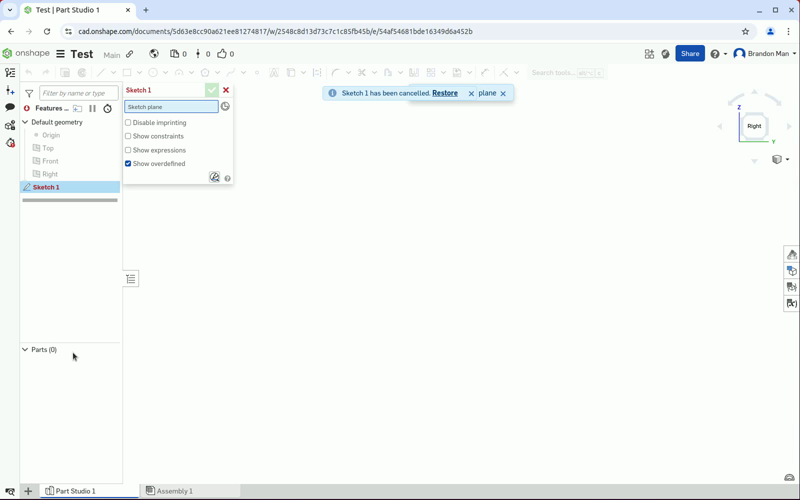
mouse_move(73, 176)
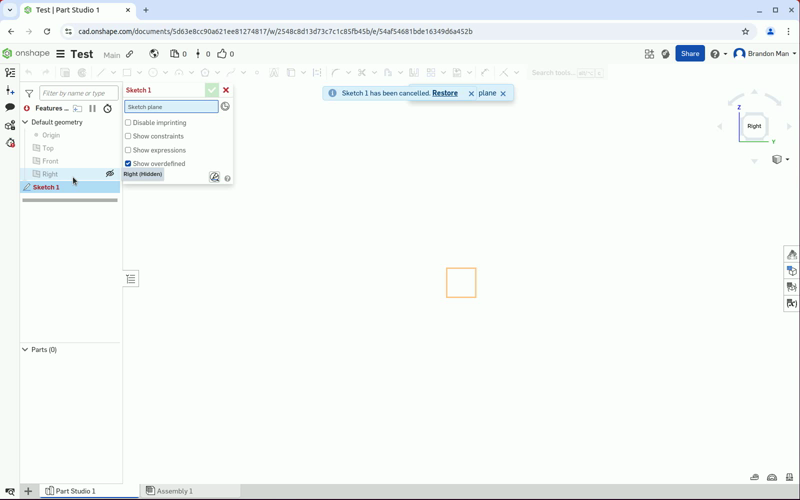
click(73, 176)
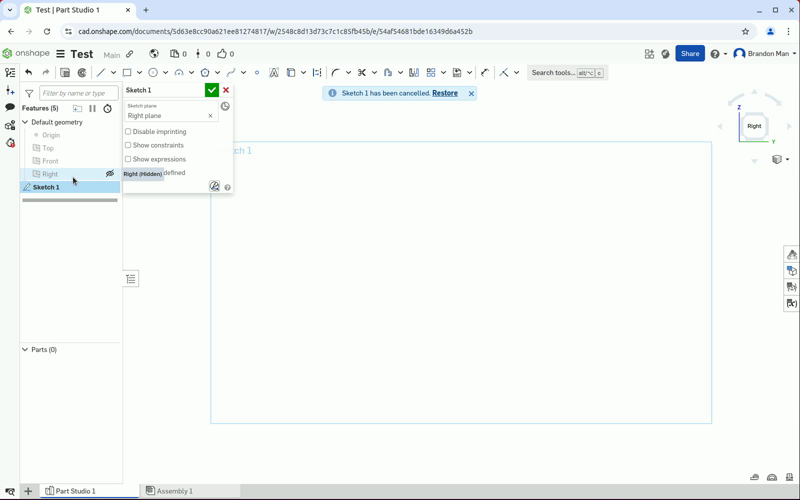
mouse_move(73, 352)
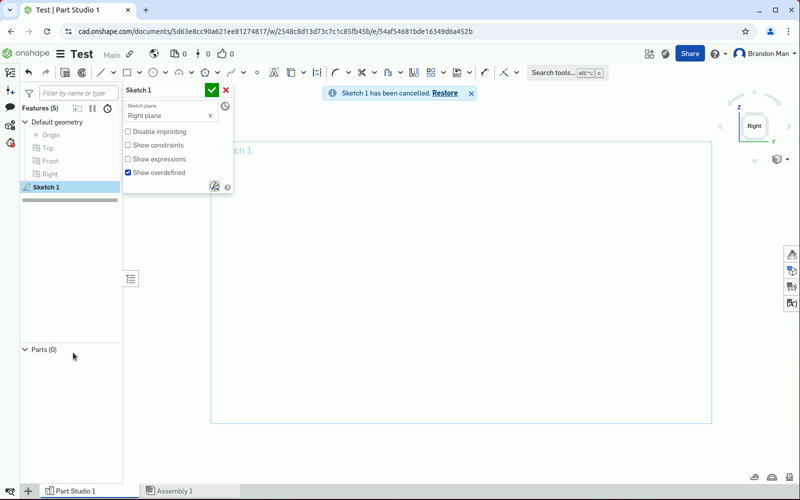
key(y)
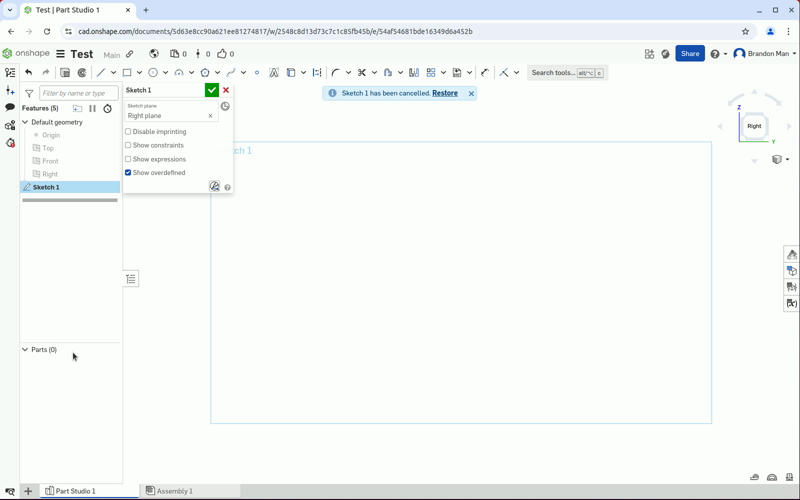
key(l)
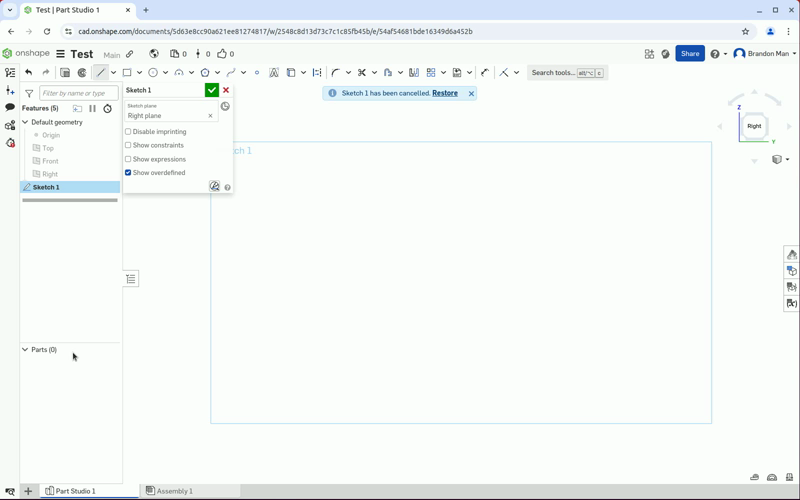
key_down(shift)
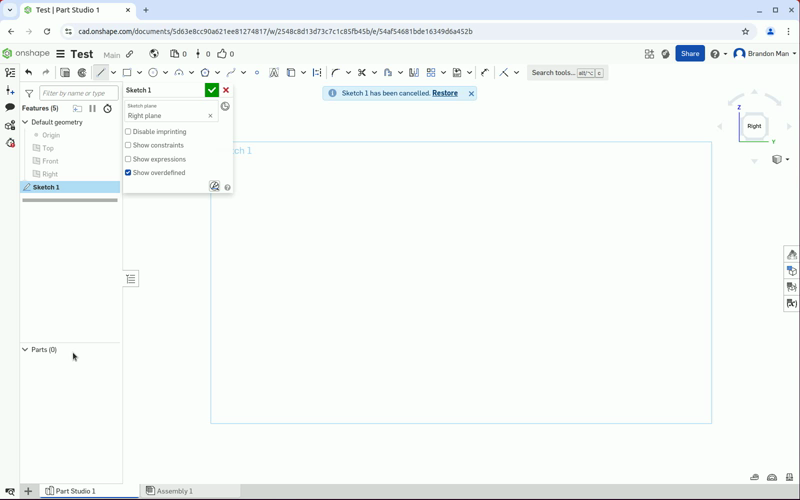
mouse_move(460, 282)
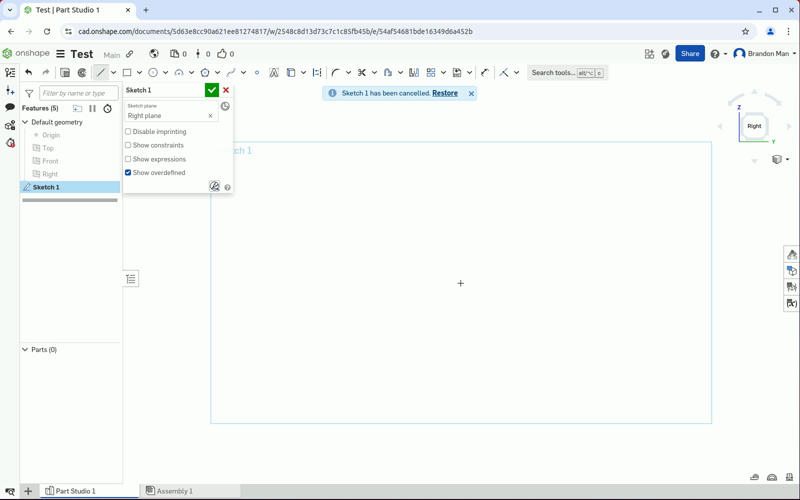
click(460, 282)
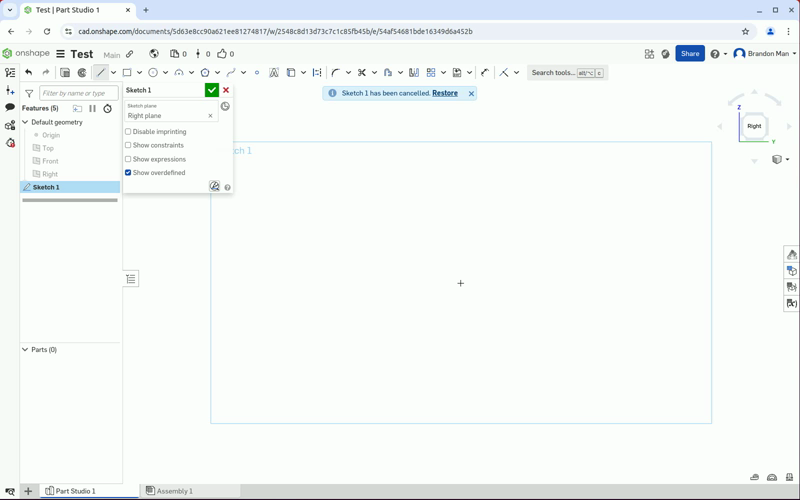
key_up(shift)
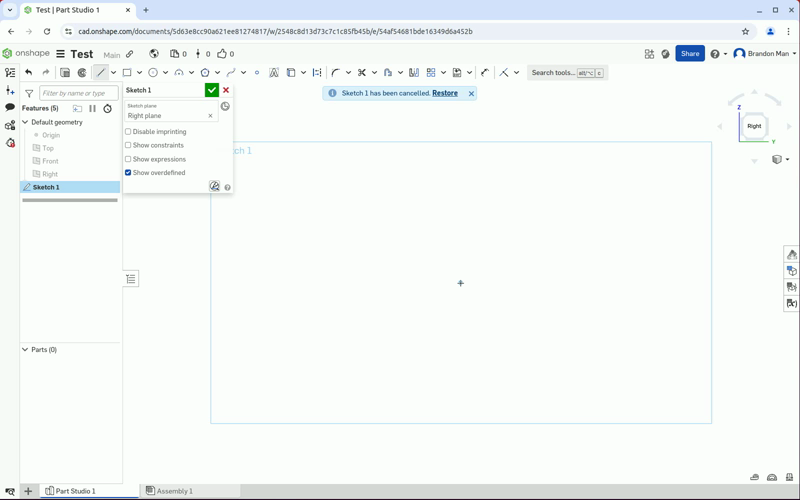
key_down(shift)
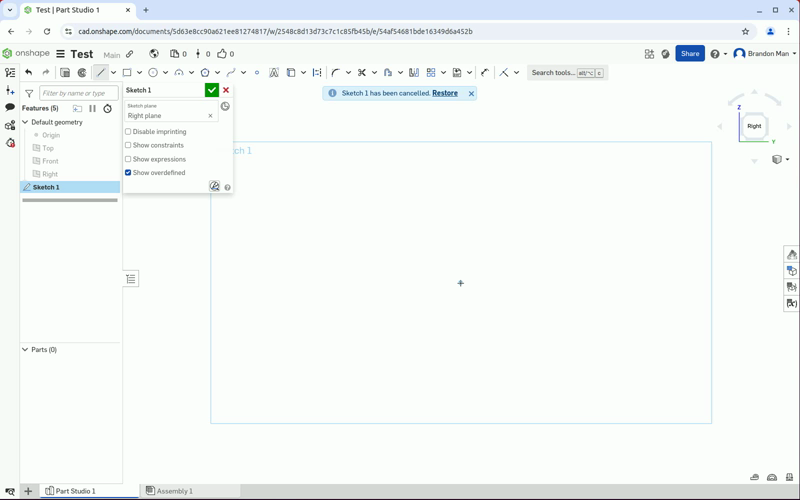
mouse_move(573, 282)
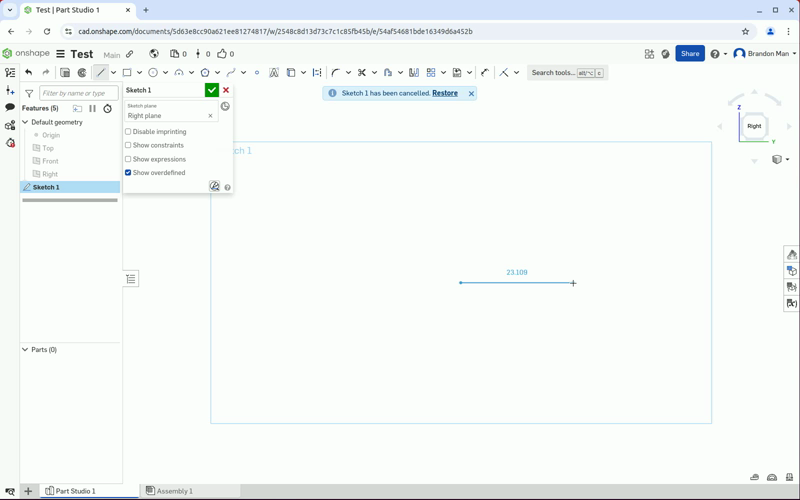
click(573, 282)
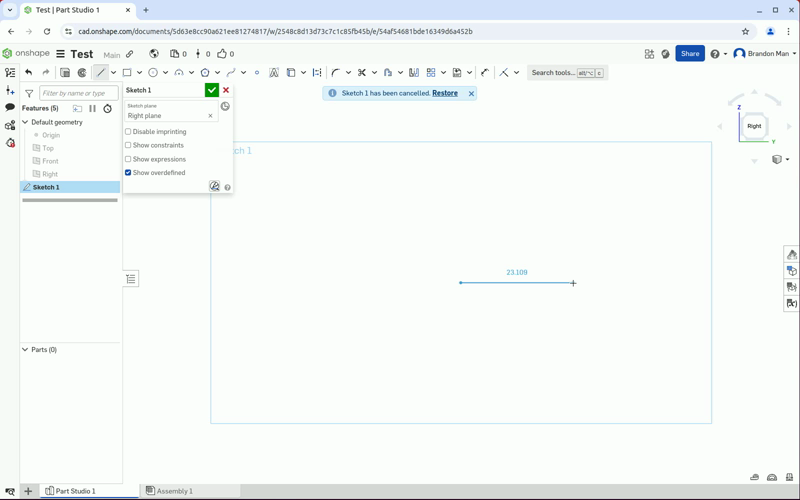
key_up(shift)
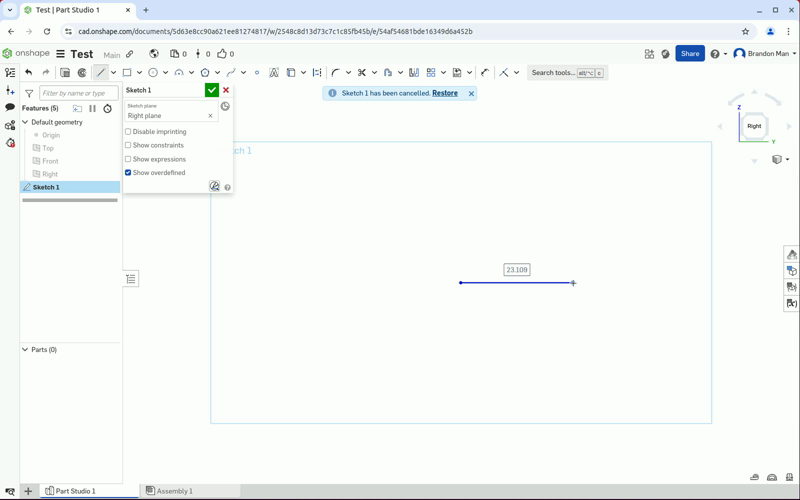
key_down(shift)
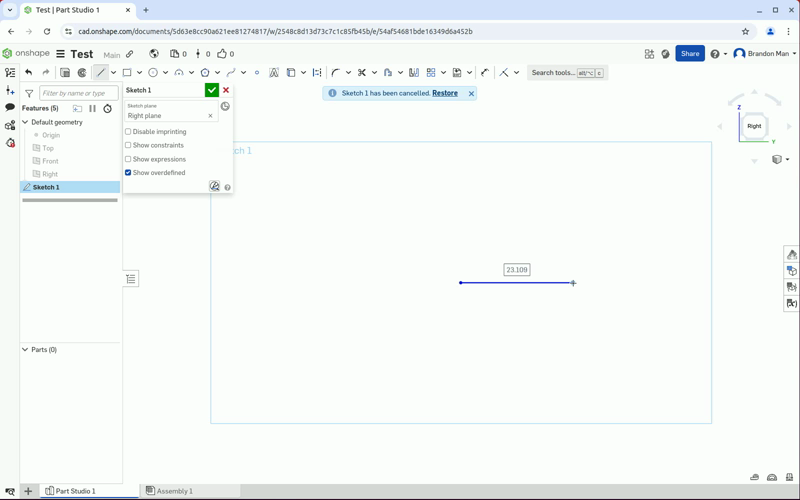
mouse_move(589, 282)
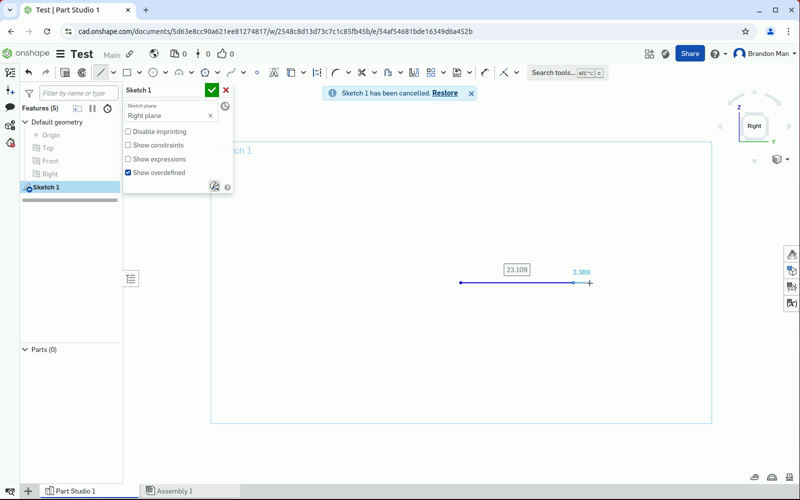
mouse_move(573, 264)
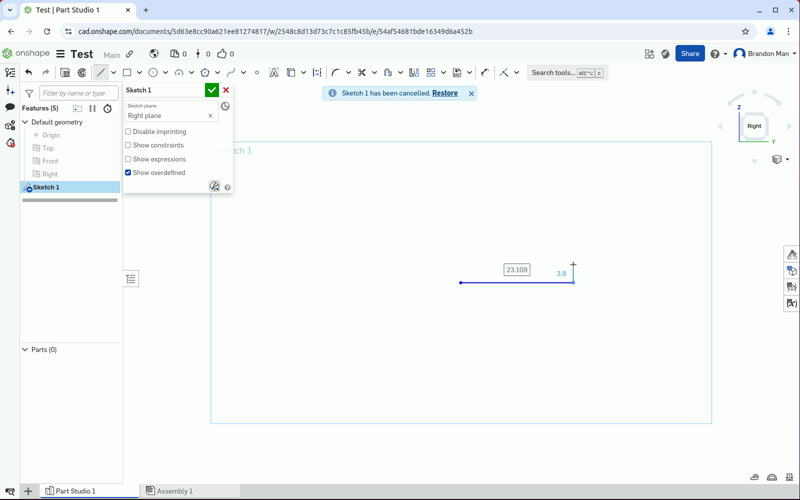
click(573, 264)
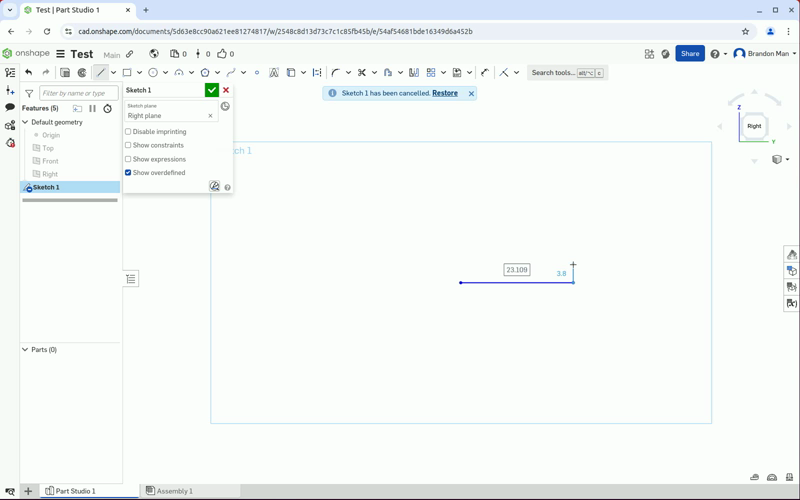
key_up(shift)
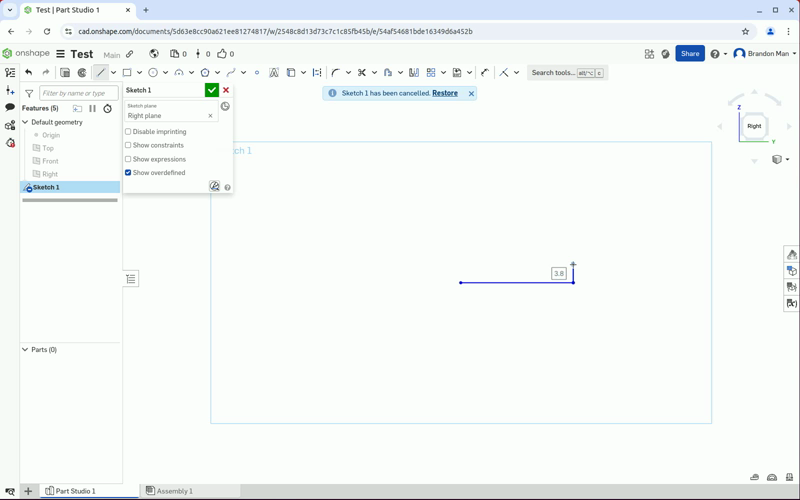
key_down(shift)
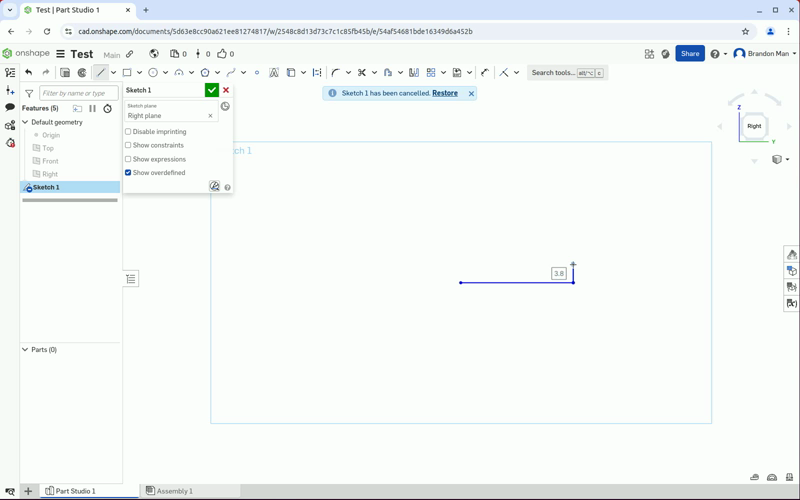
mouse_move(589, 264)
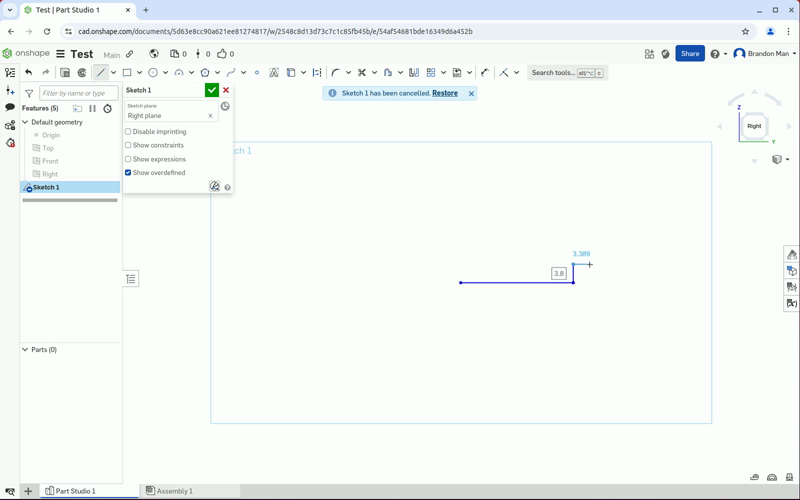
mouse_move(535, 264)
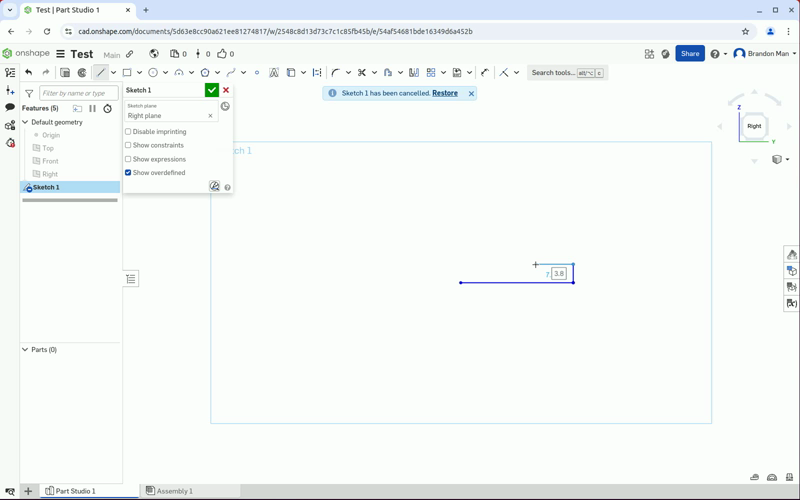
click(535, 264)
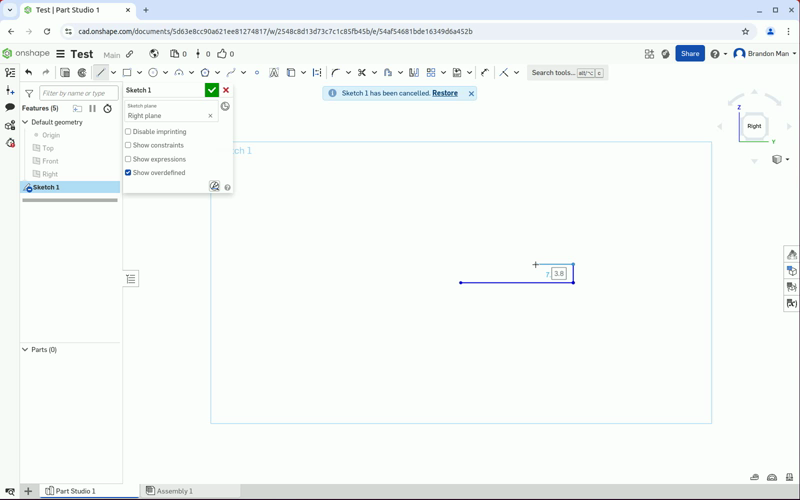
key_up(shift)
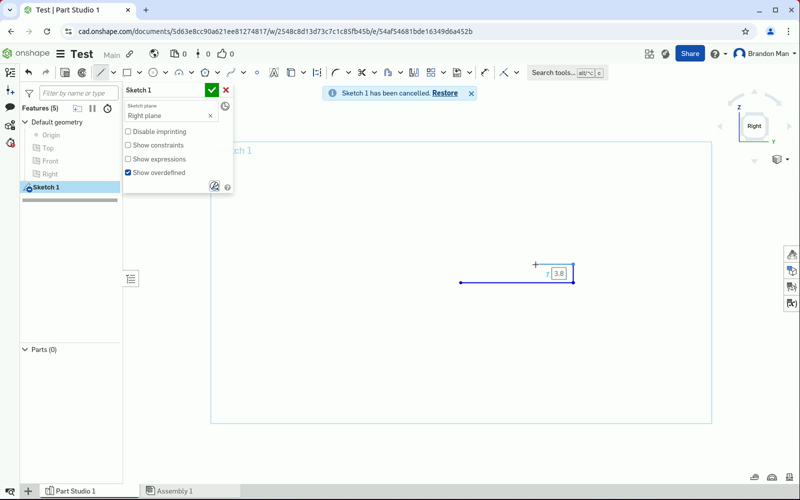
key_down(shift)
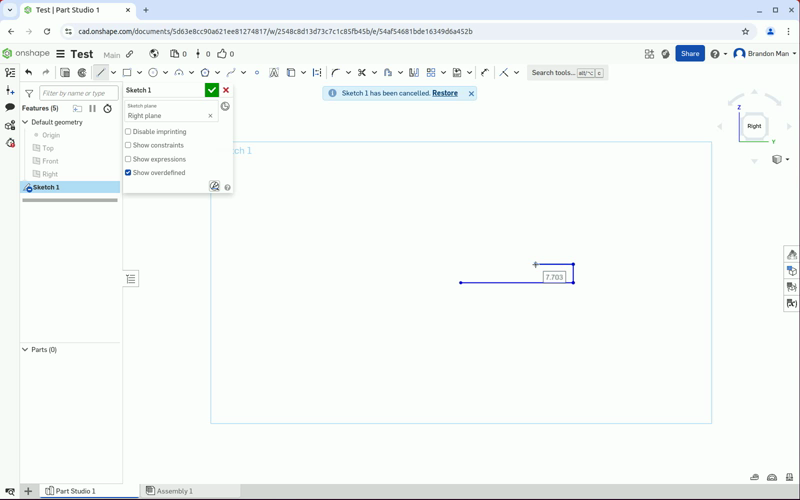
mouse_move(565, 264)
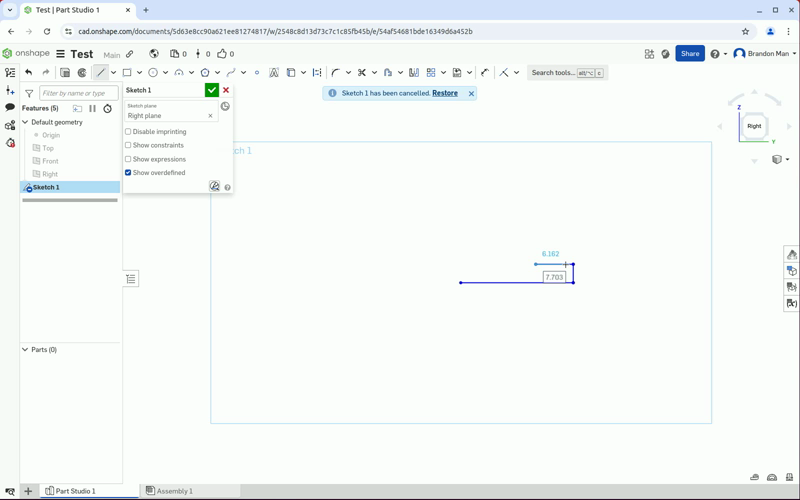
mouse_move(498, 264)
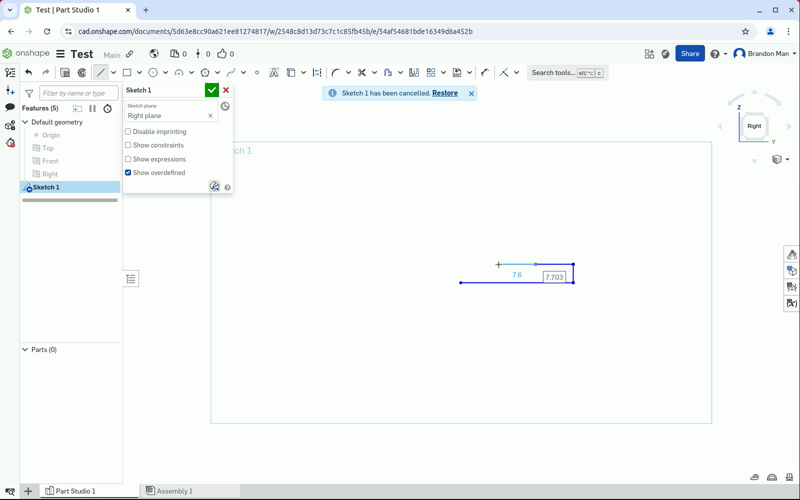
click(498, 264)
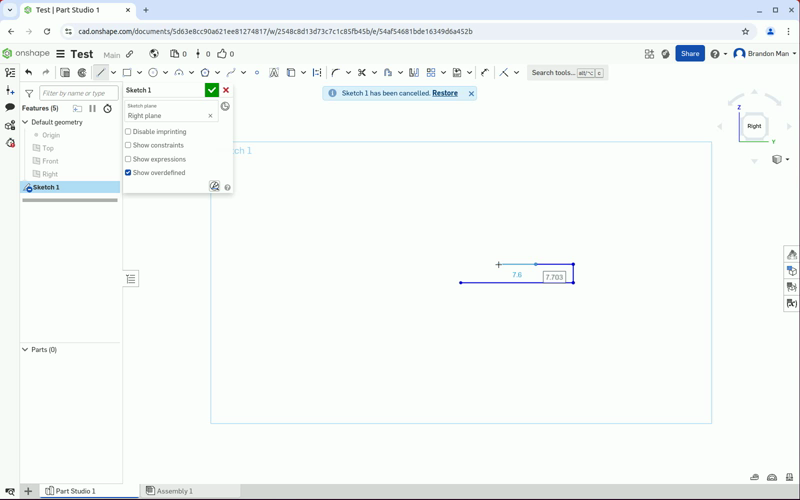
key_up(shift)
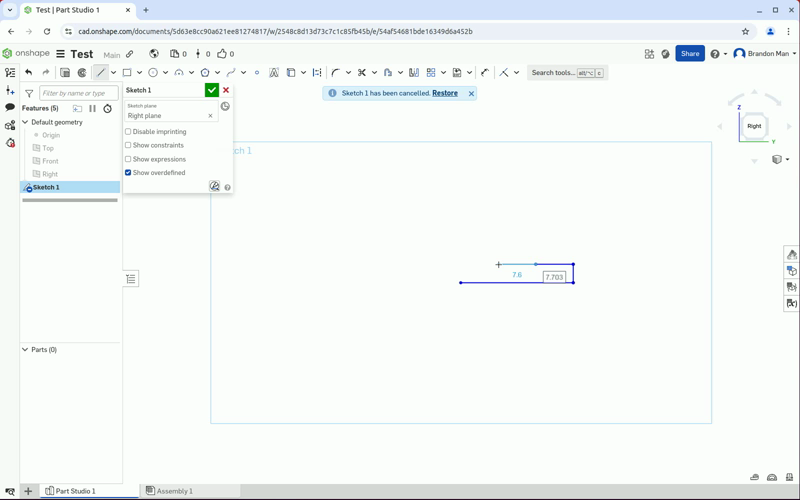
key_down(shift)
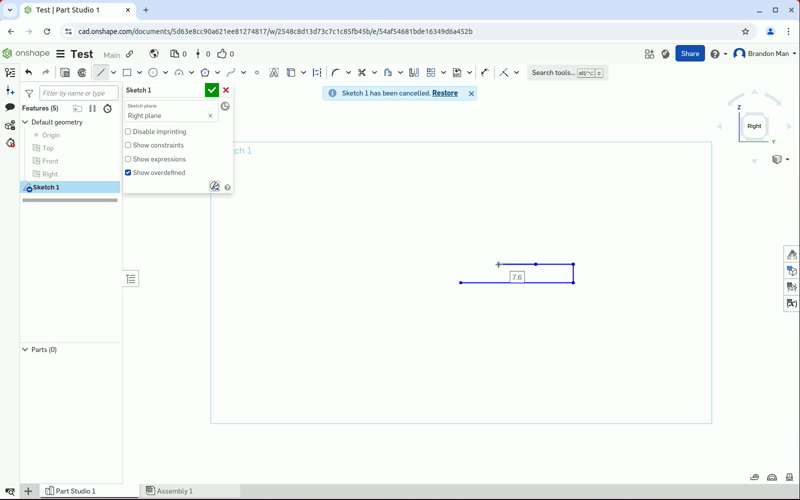
mouse_move(528, 264)
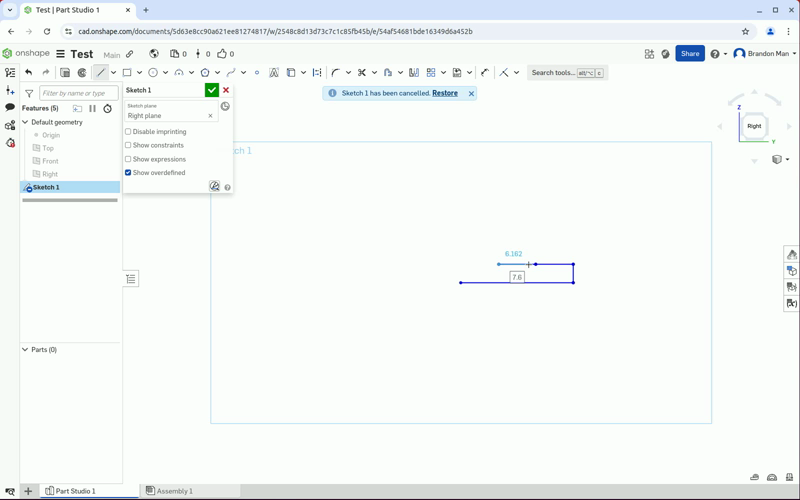
mouse_move(460, 264)
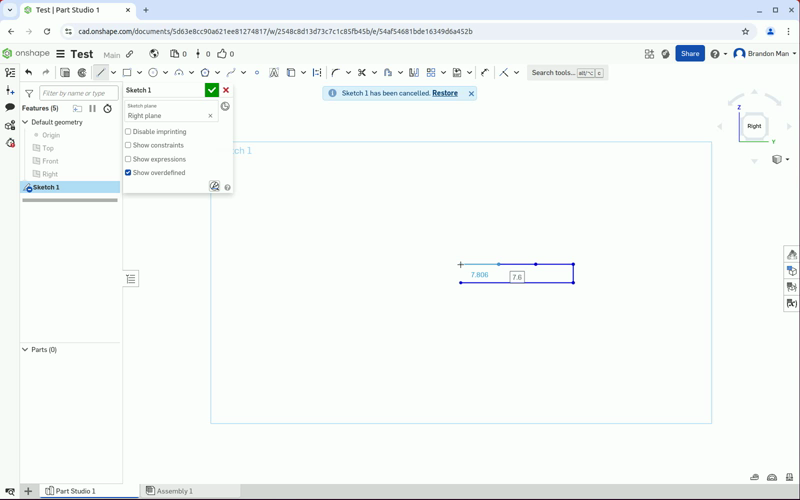
click(460, 264)
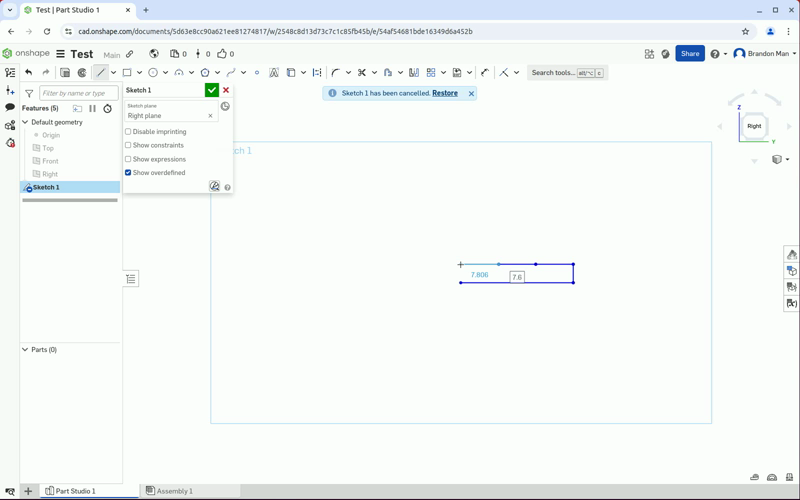
key_up(shift)
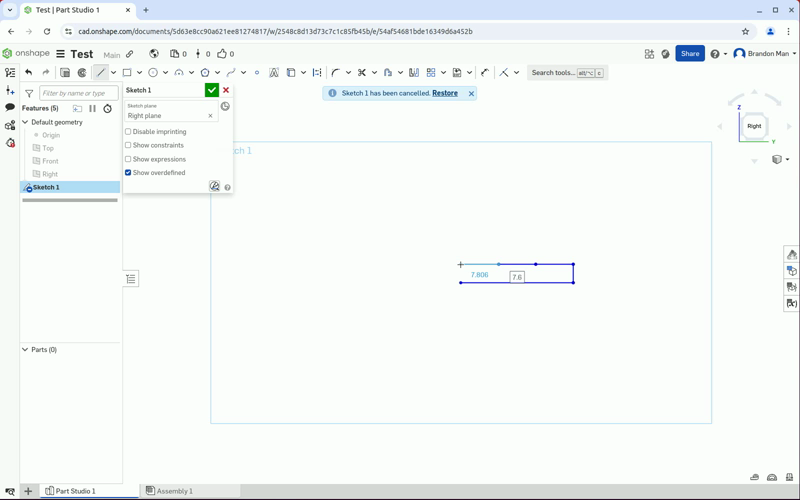
mouse_move(490, 264)
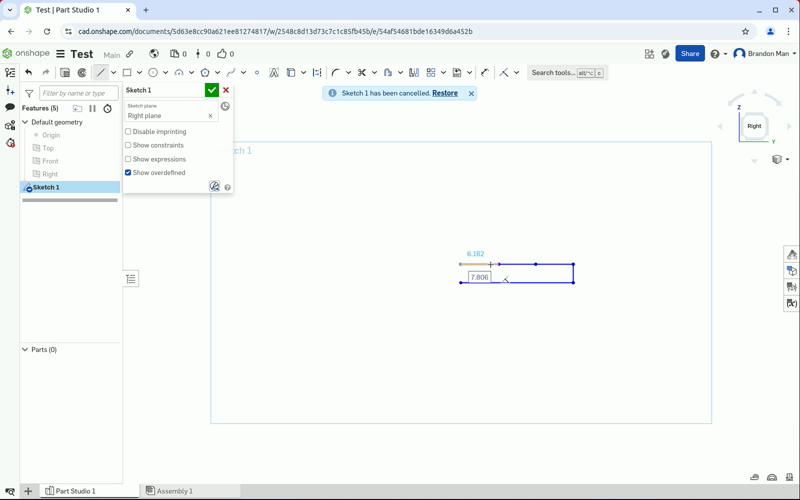
key_down(shift)
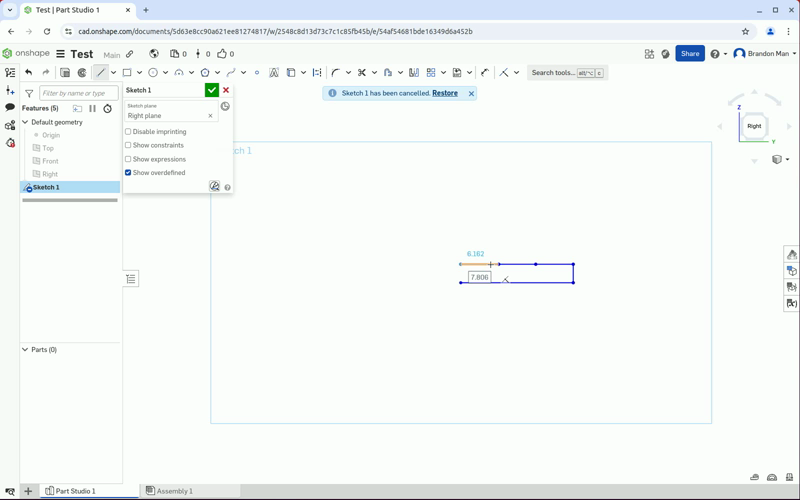
mouse_move(460, 282)
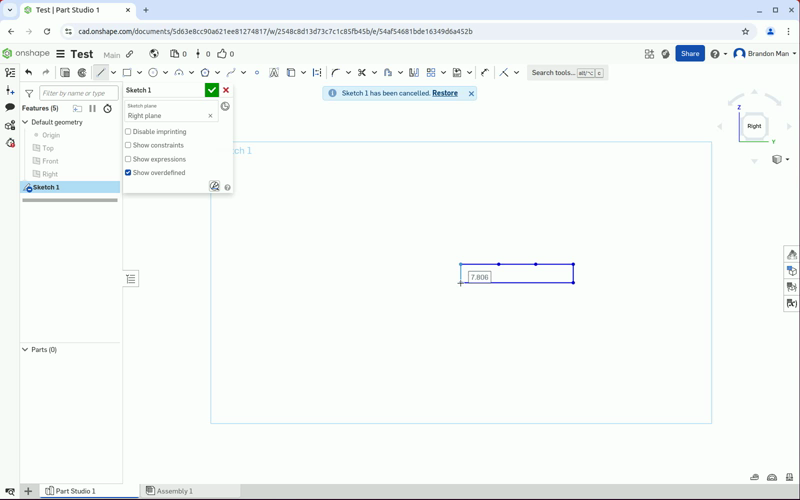
key_up(shift)
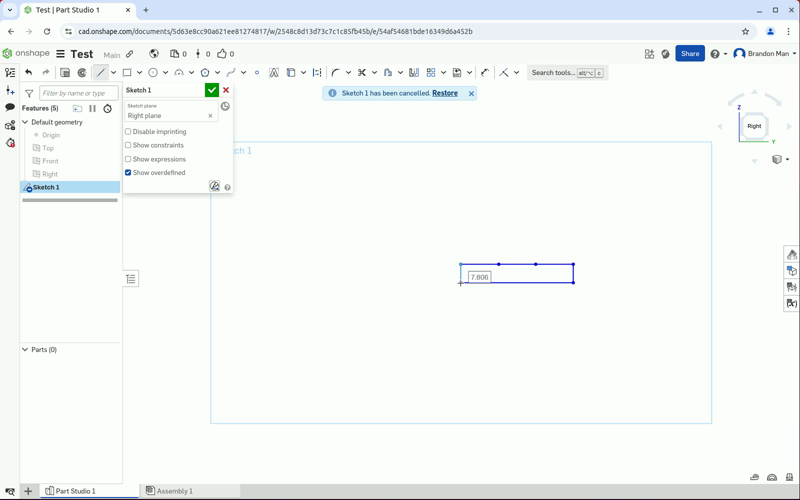
click(460, 282)
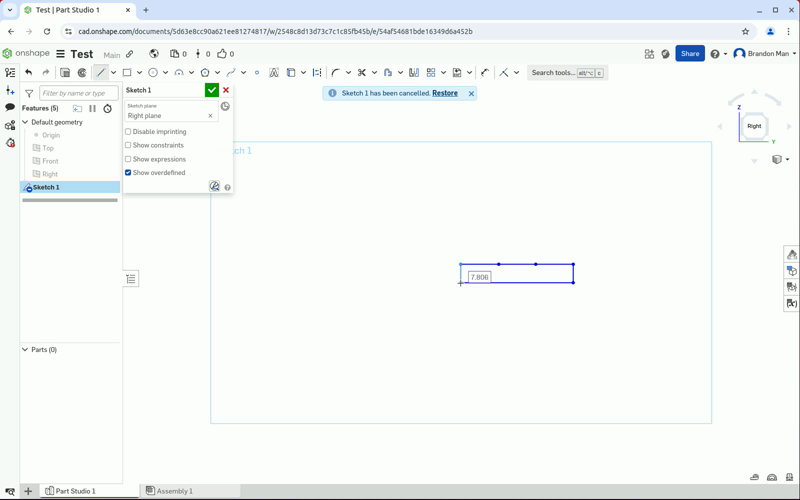
key(esc)
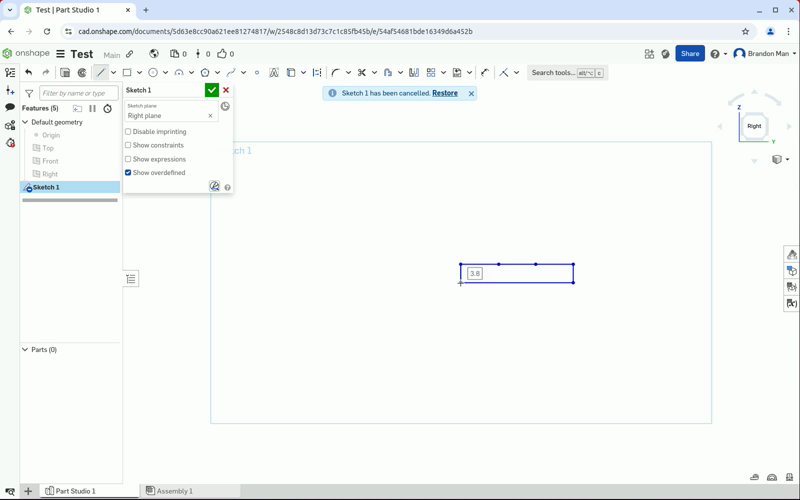
mouse_move(552, 281)
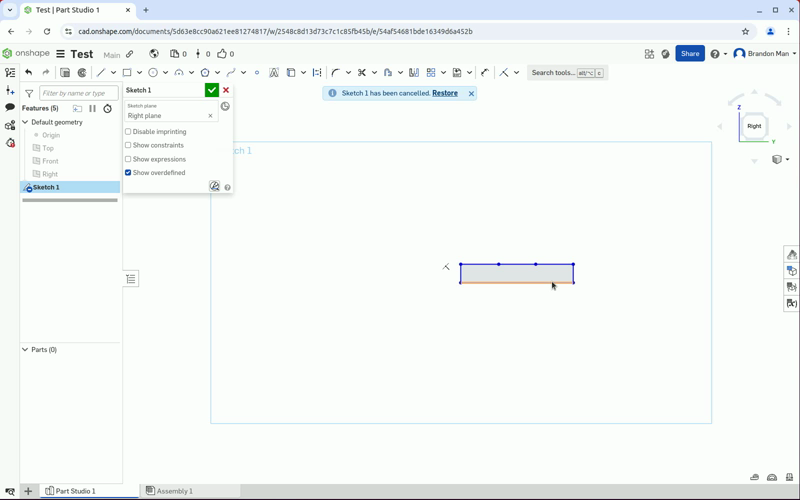
click(552, 281)
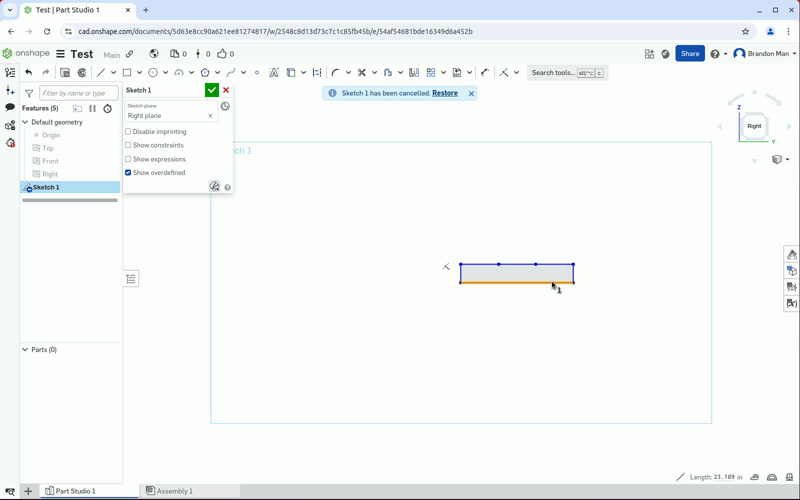
mouse_move(73, 352)
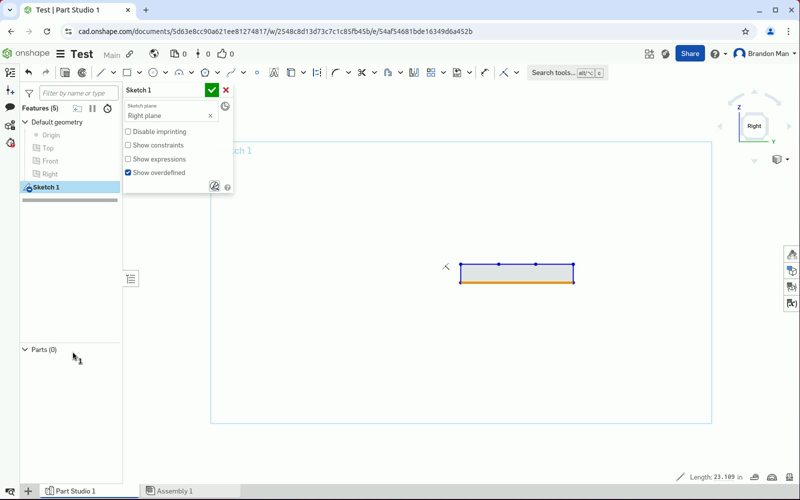
key(shift+y)
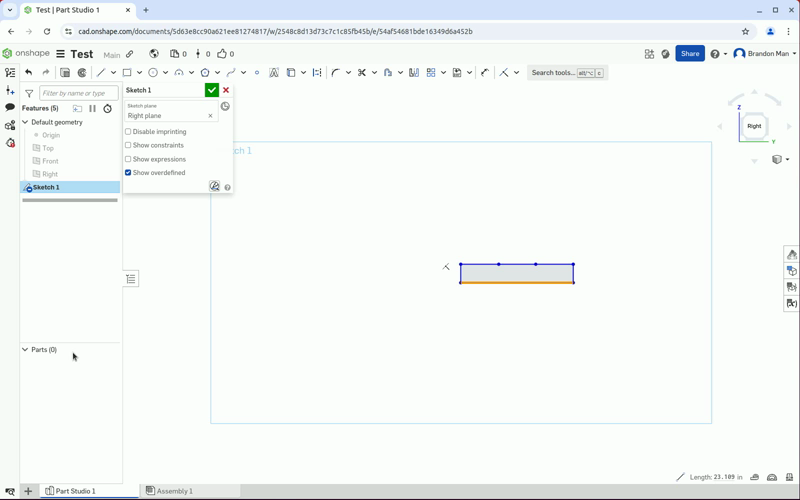
key(shift+e)
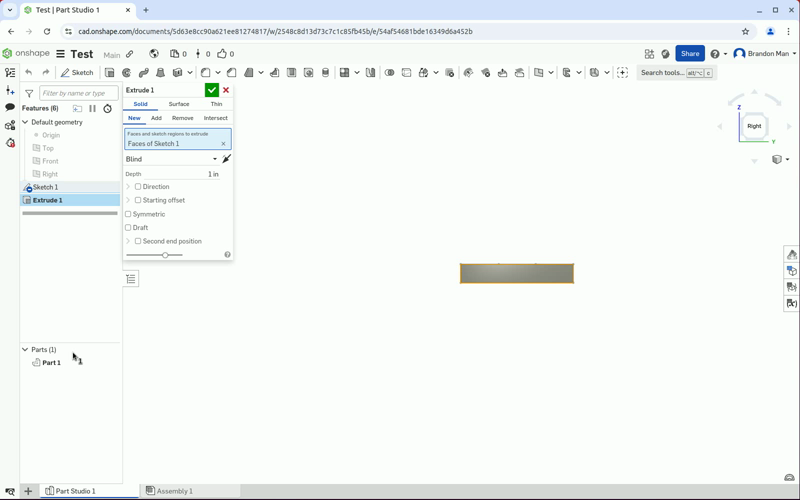
mouse_move(143, 106)
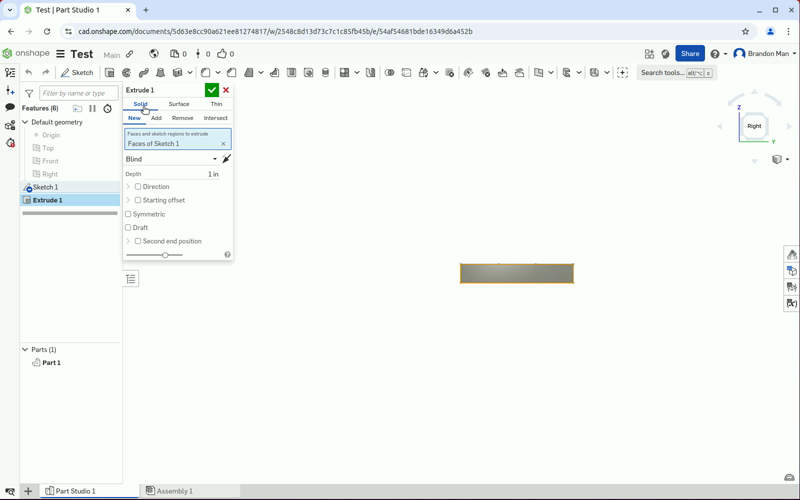
click(143, 106)
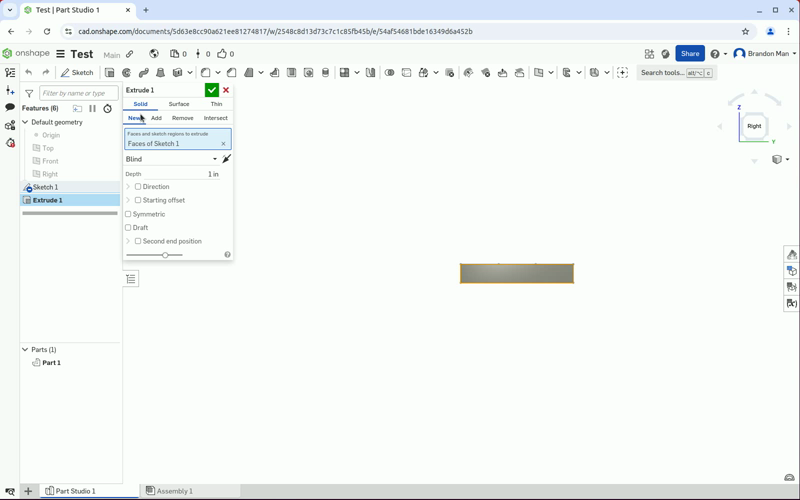
mouse_move(137, 120)
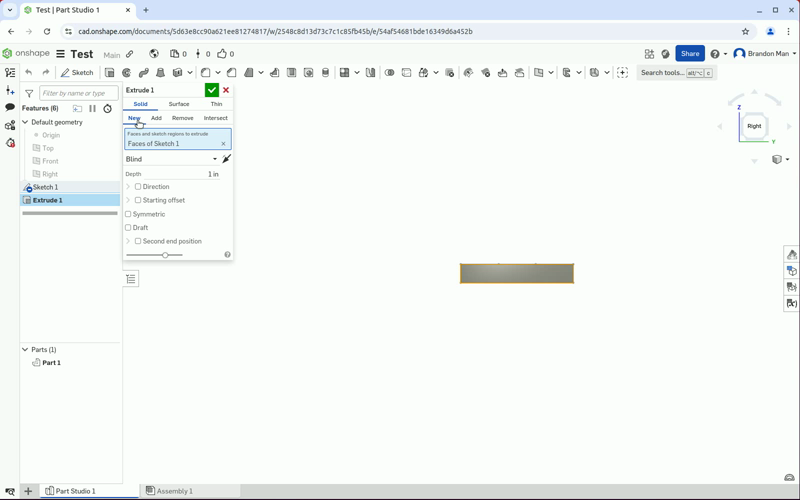
click(137, 120)
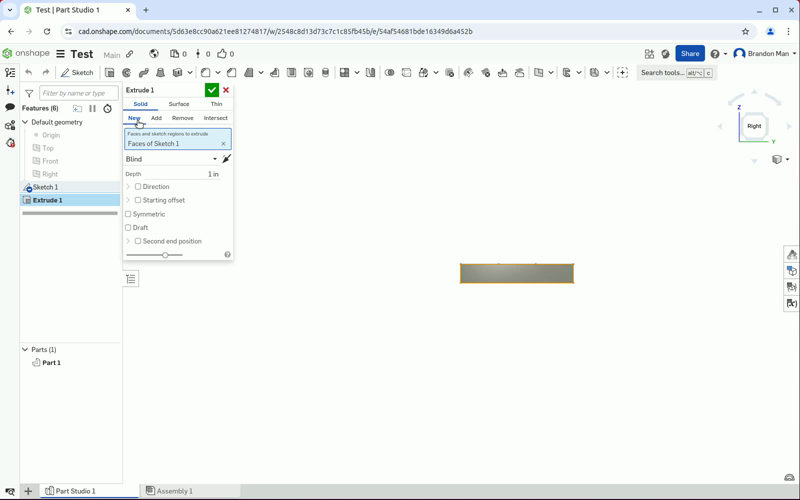
key(tab, 4)
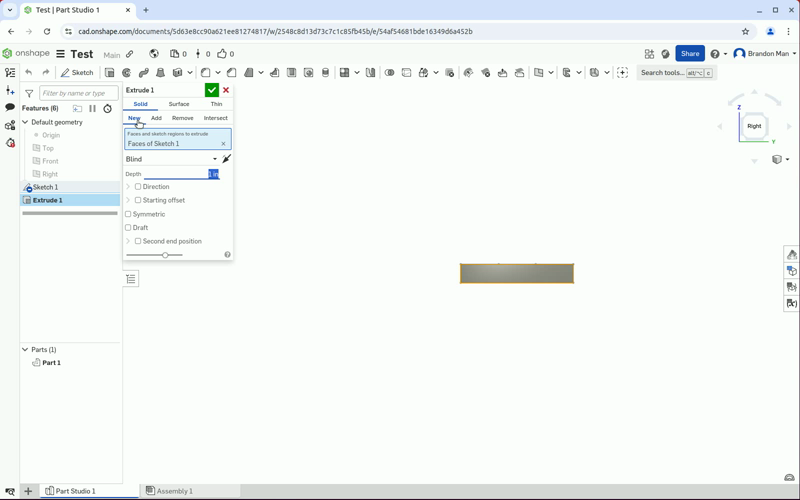
text(15.405)
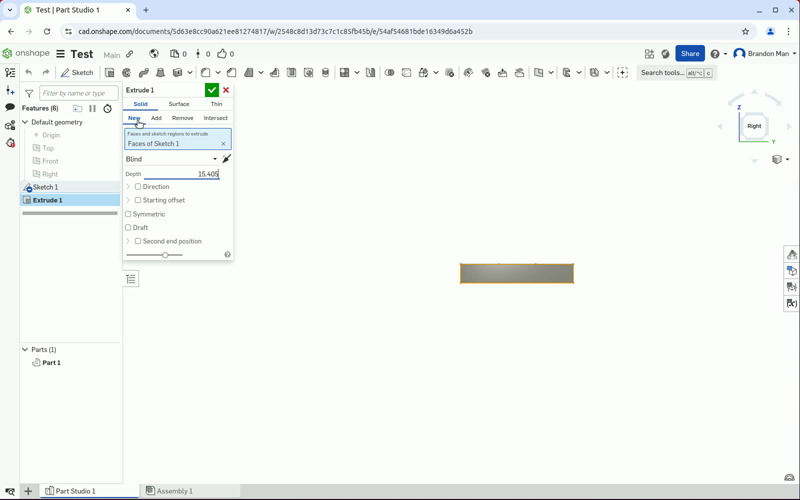
key(enter)
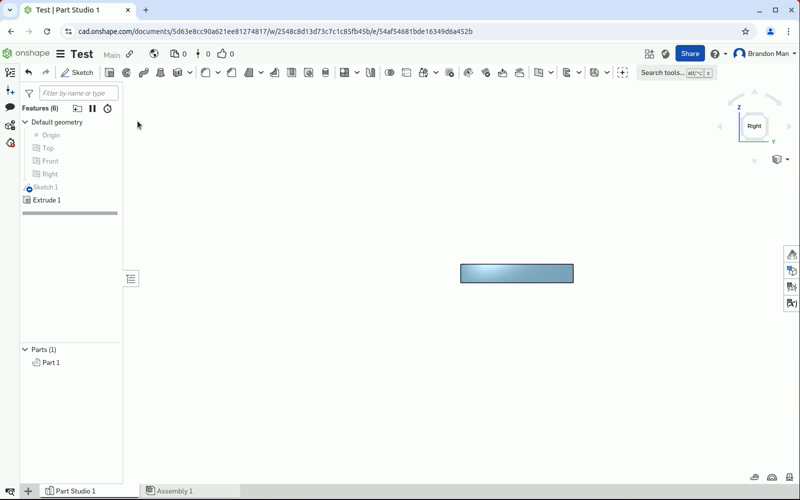
key(shift+h)
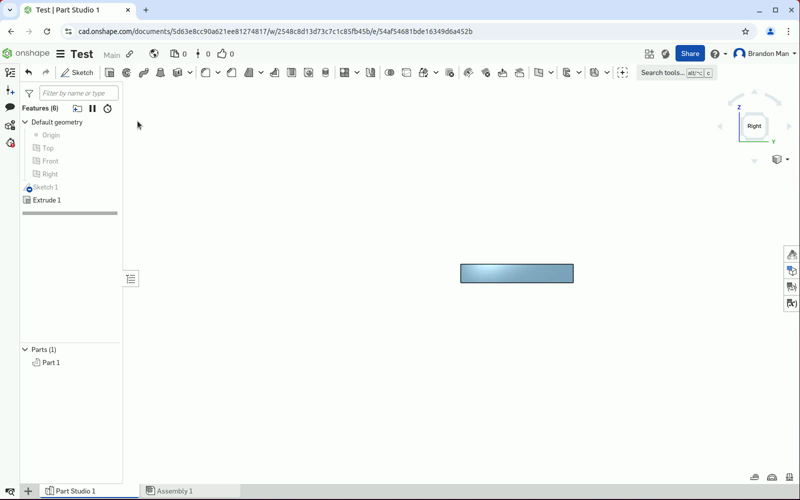
key(shift+h)
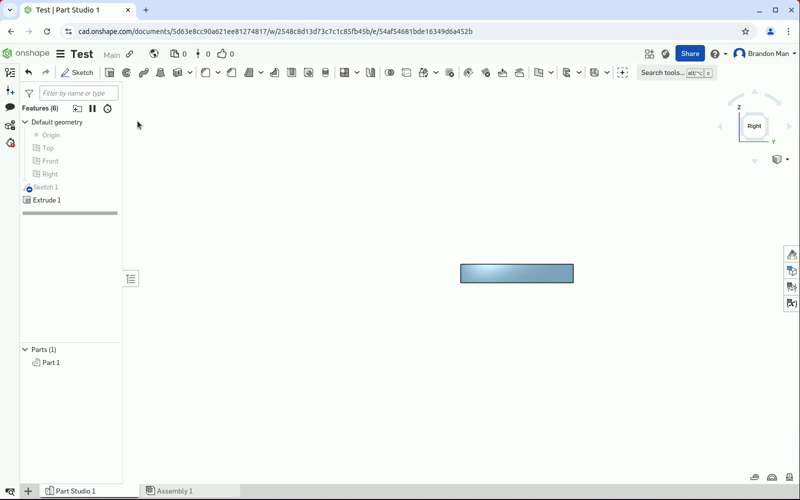
mouse_move(73, 189)
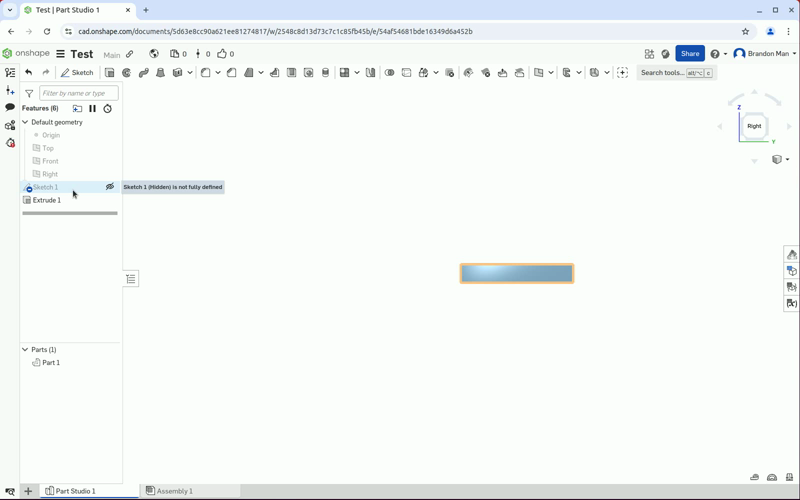
click(73, 189)
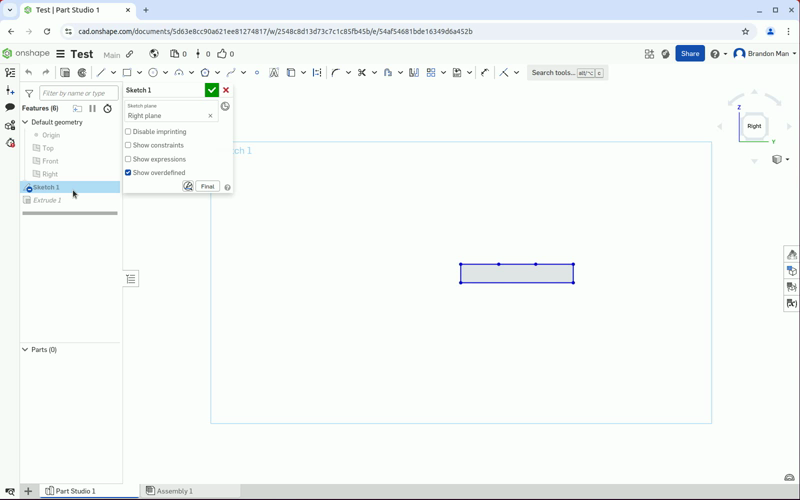
mouse_move(229, 92)
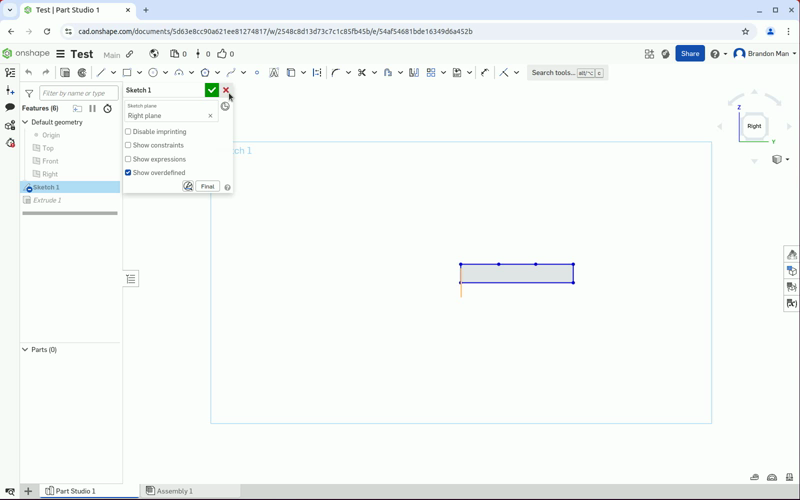
click(229, 92)
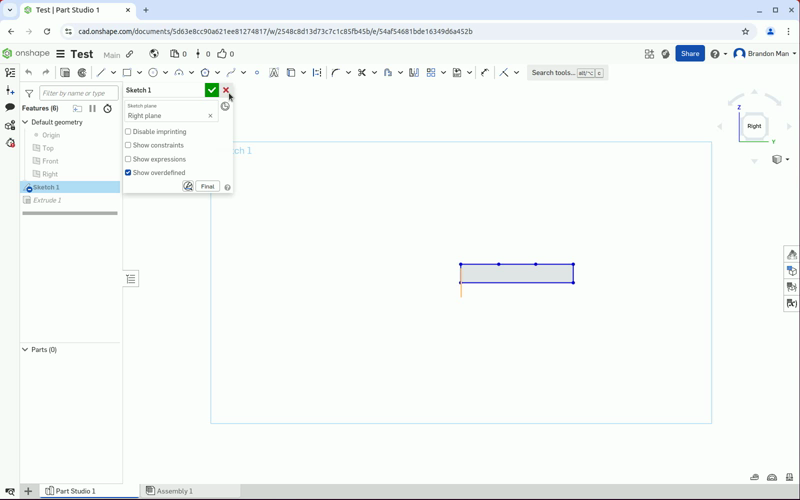
key(shift+s)
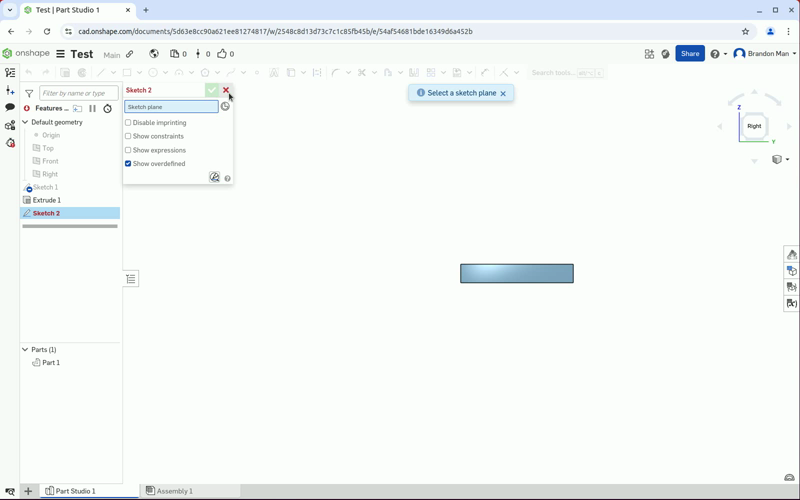
mouse_move(73, 176)
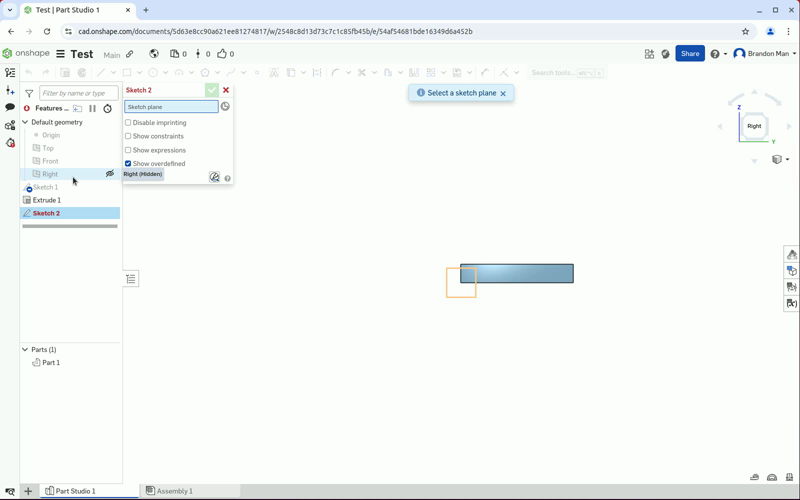
click(73, 176)
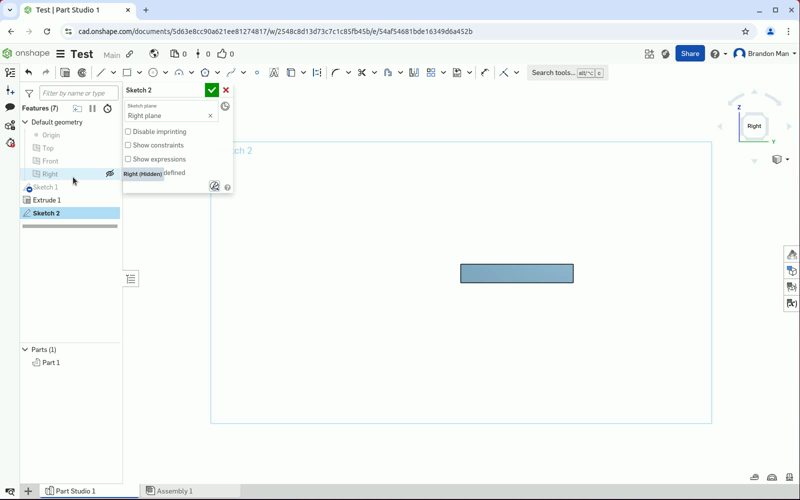
mouse_move(73, 352)
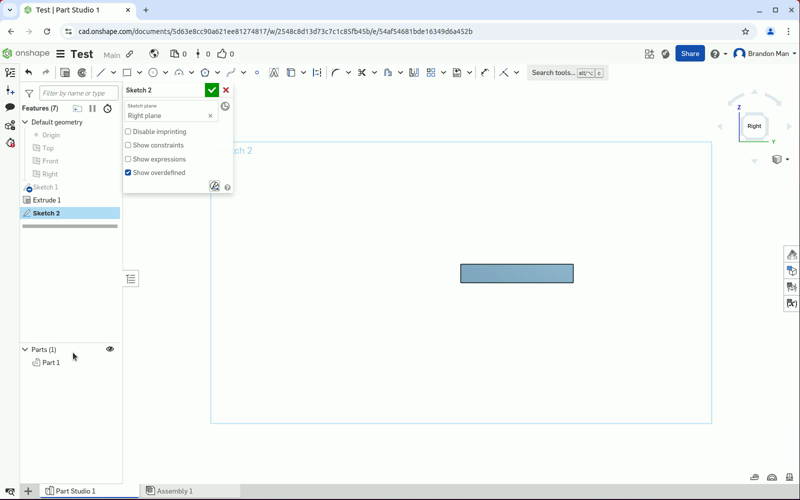
key(y)
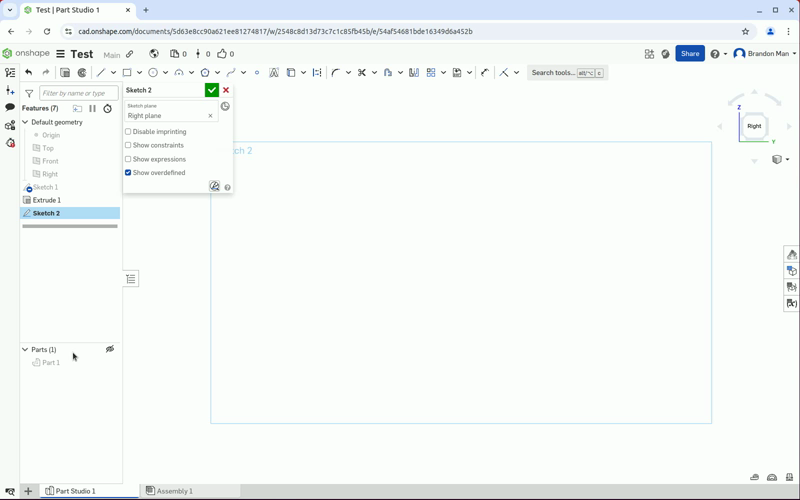
key(l)
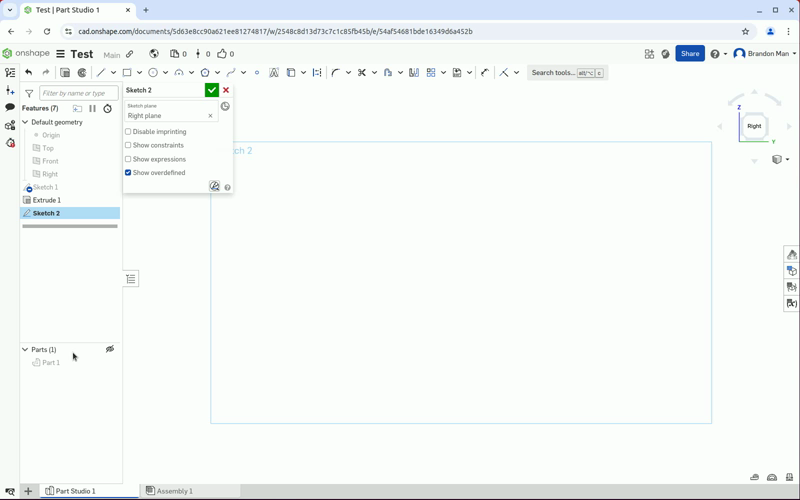
key_down(shift)
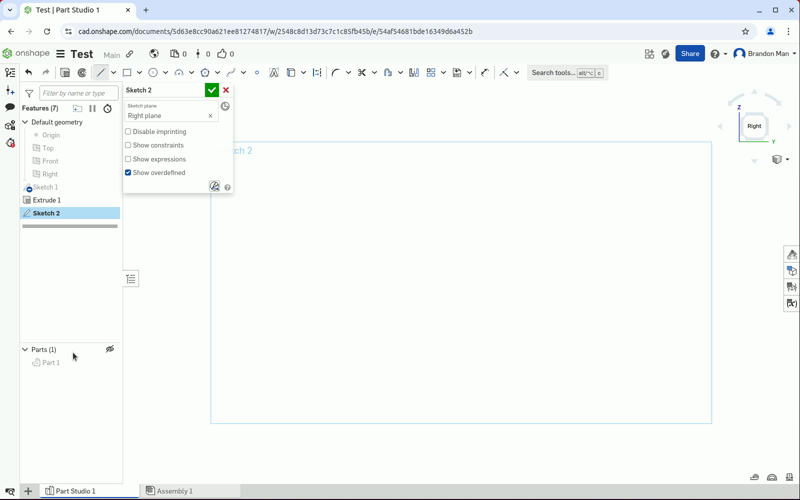
mouse_move(498, 245)
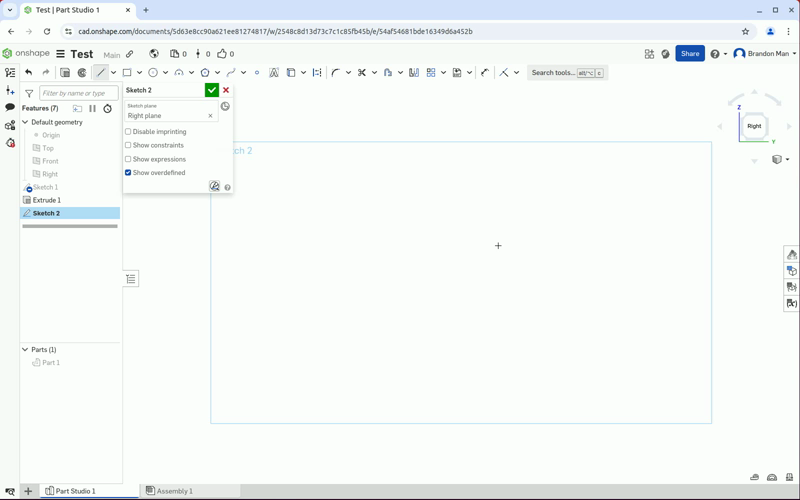
click(498, 245)
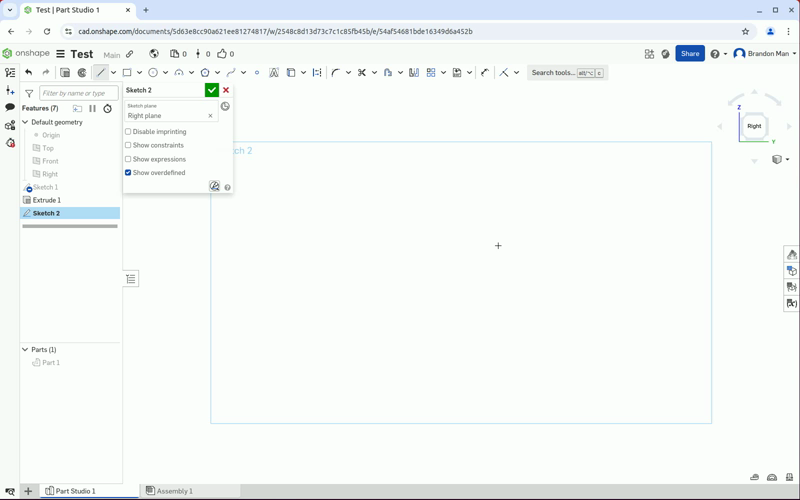
key_up(shift)
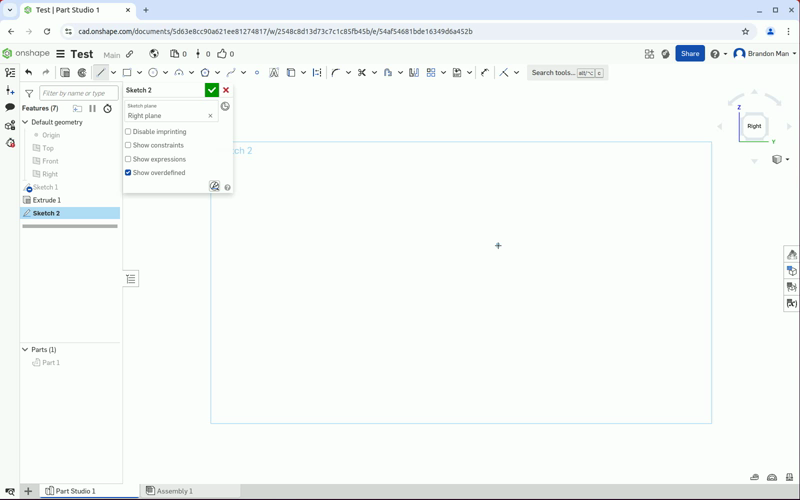
key_down(shift)
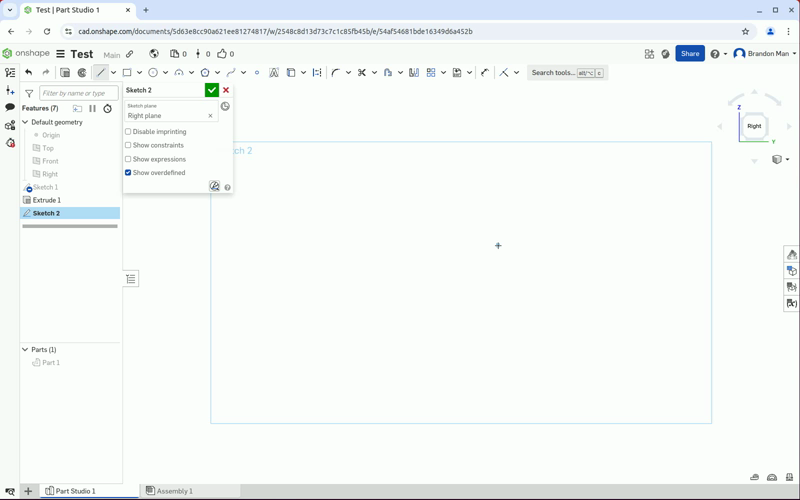
mouse_move(528, 245)
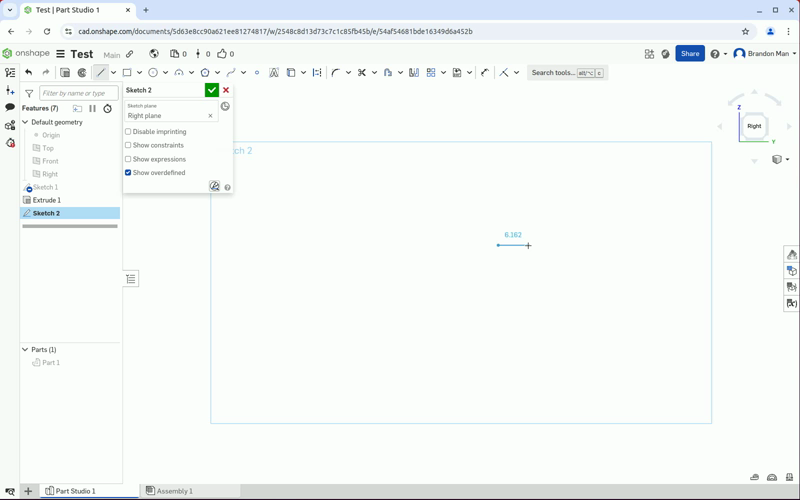
mouse_move(536, 245)
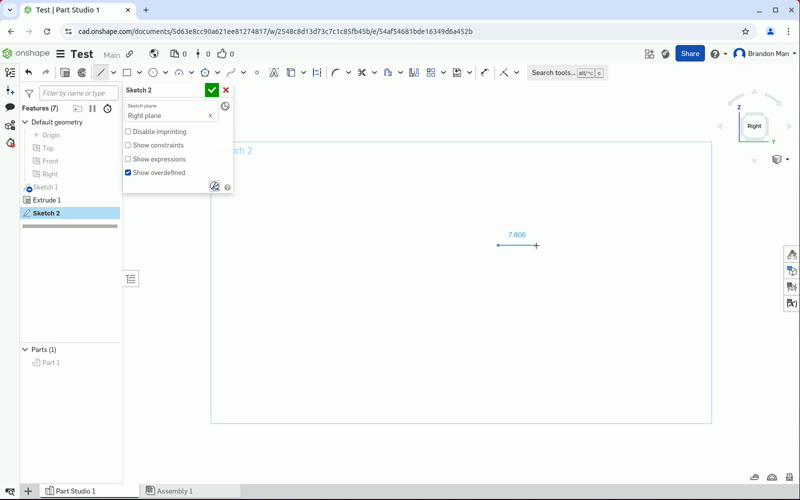
click(536, 245)
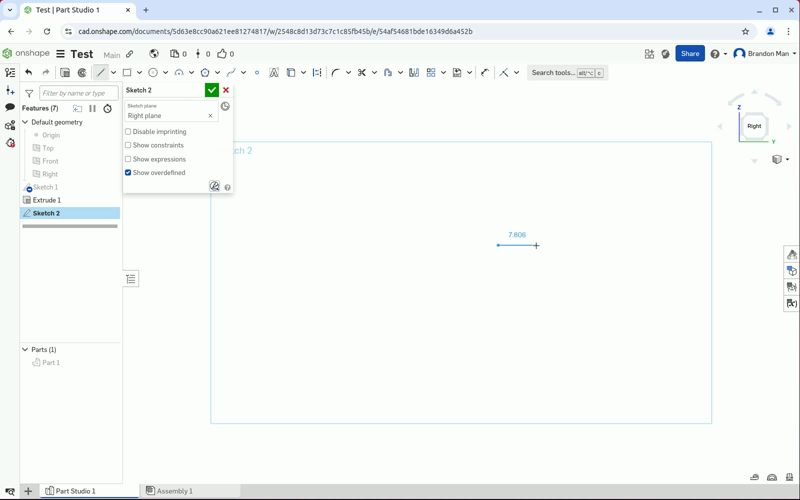
key_up(shift)
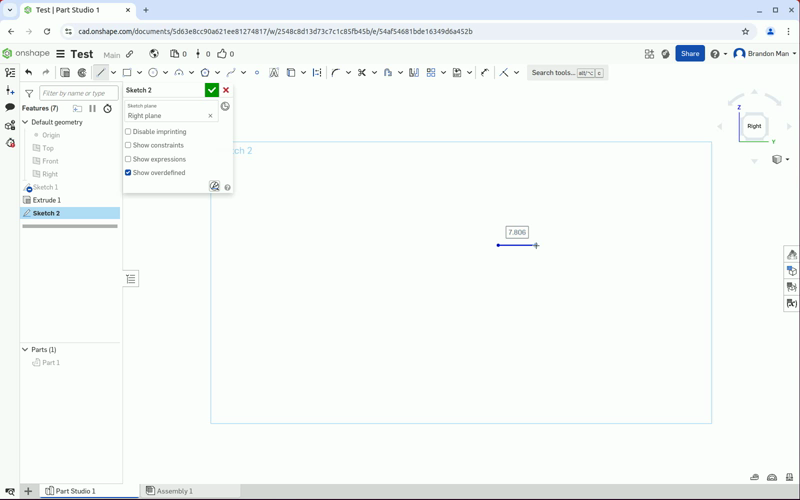
key_down(shift)
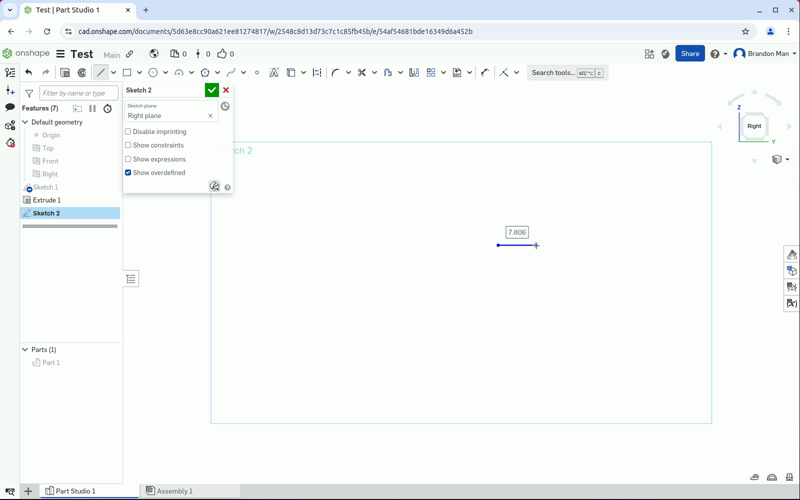
mouse_move(566, 245)
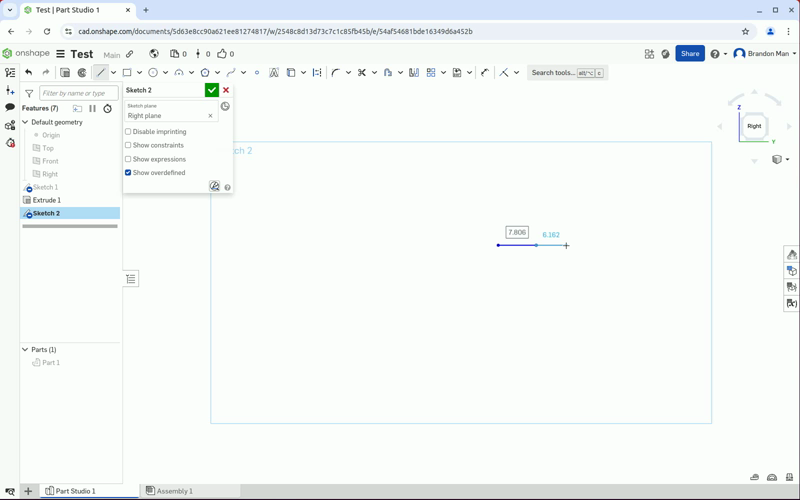
mouse_move(536, 264)
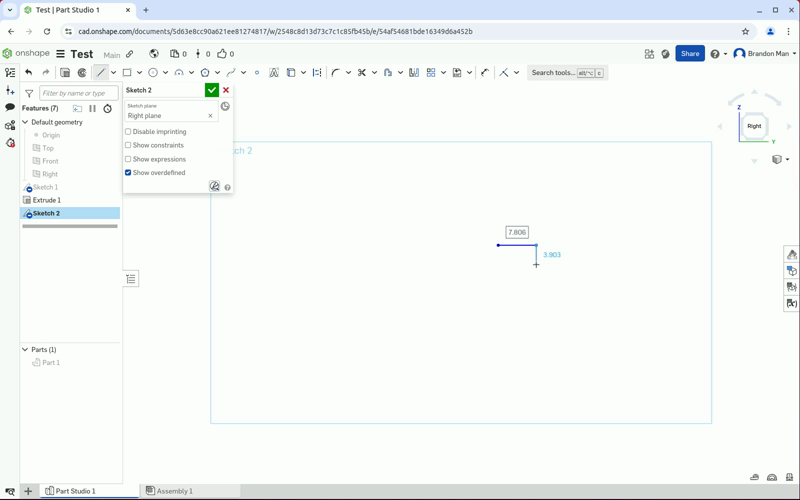
click(536, 264)
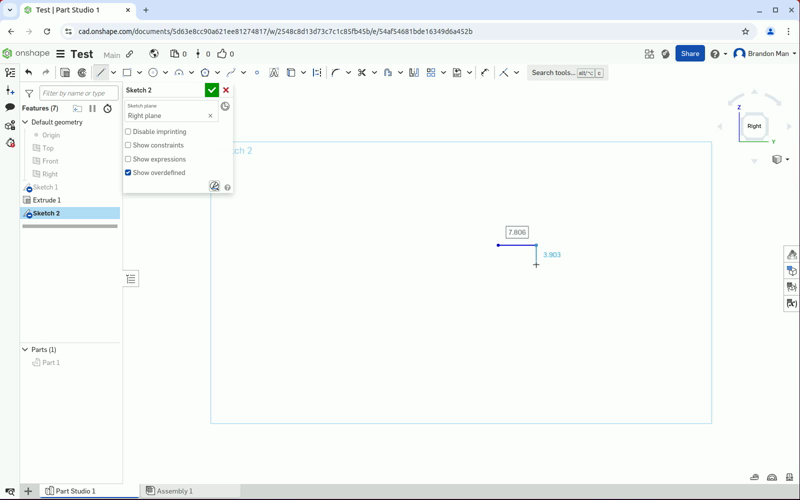
key_up(shift)
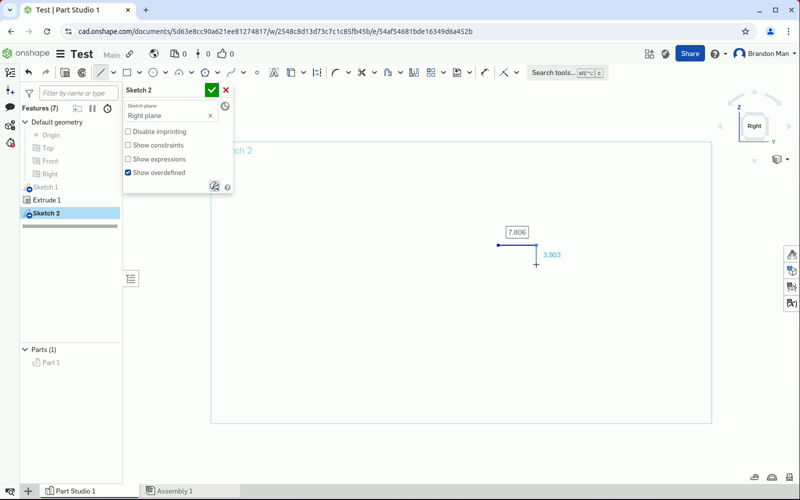
key_down(shift)
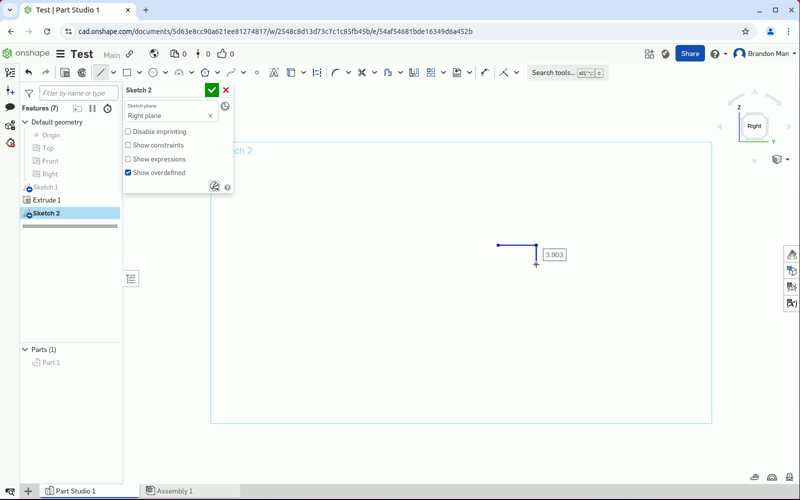
mouse_move(566, 264)
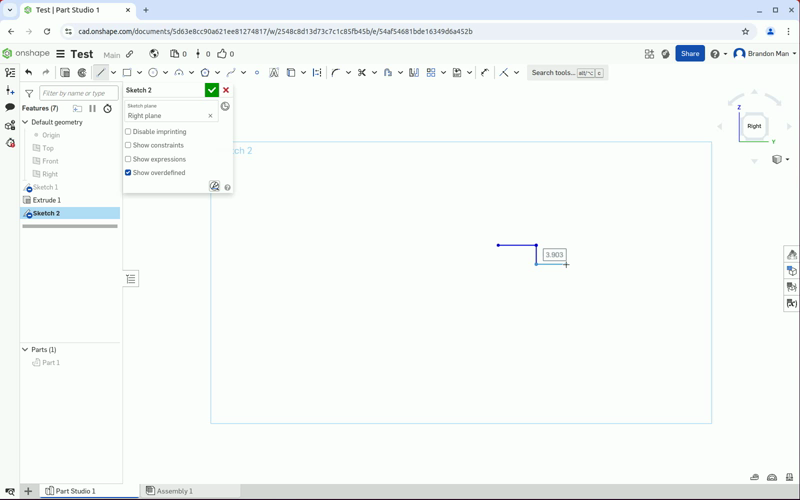
mouse_move(573, 264)
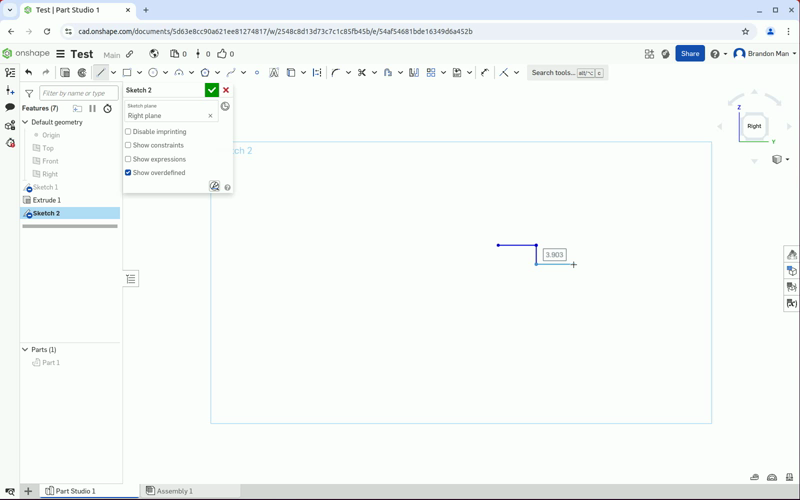
click(573, 264)
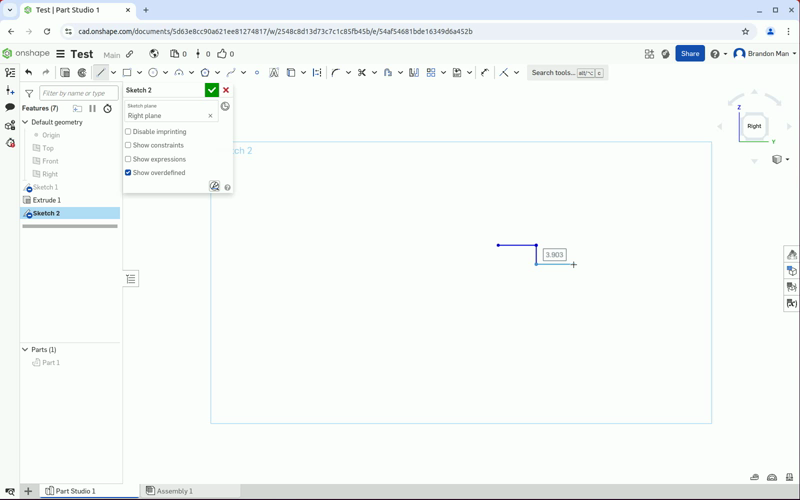
key_up(shift)
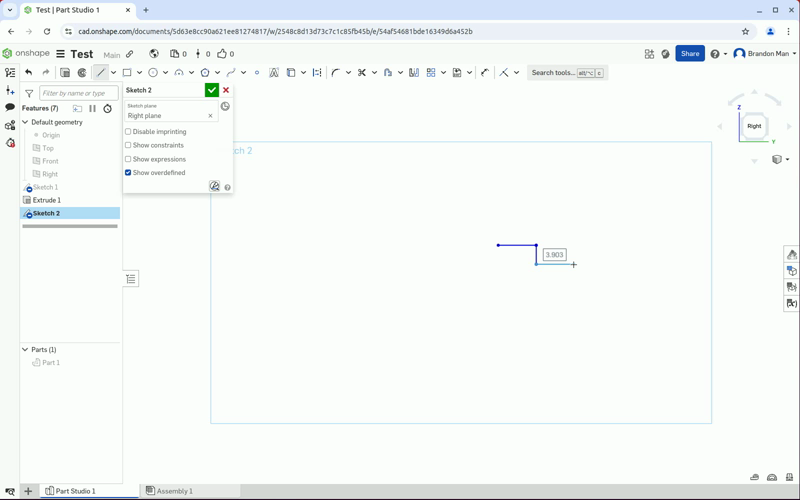
key_down(shift)
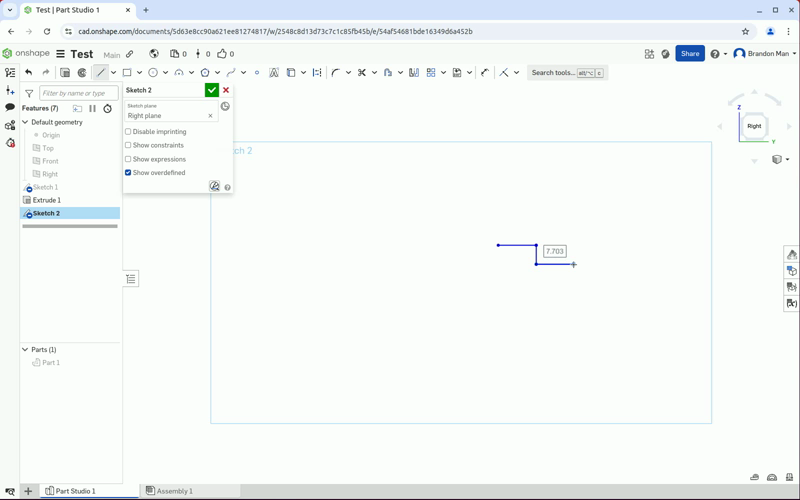
mouse_move(589, 264)
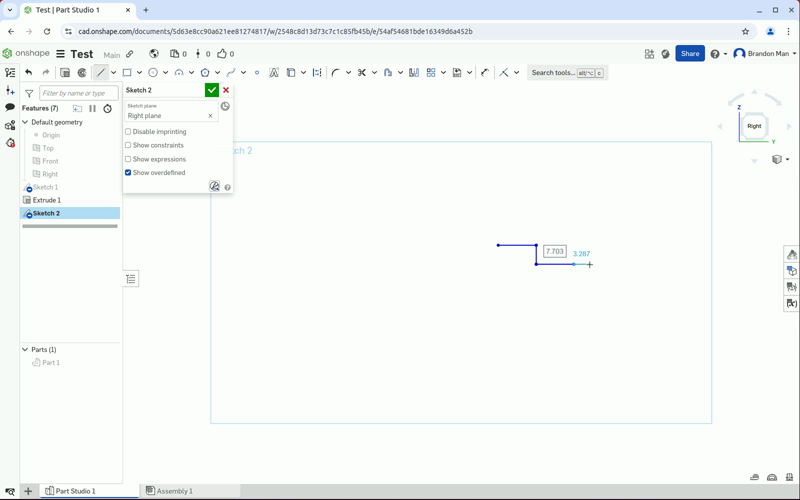
mouse_move(573, 207)
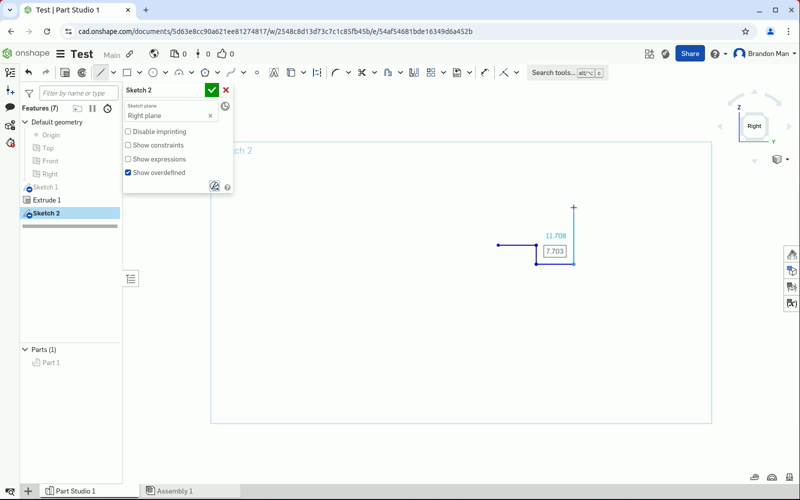
click(573, 207)
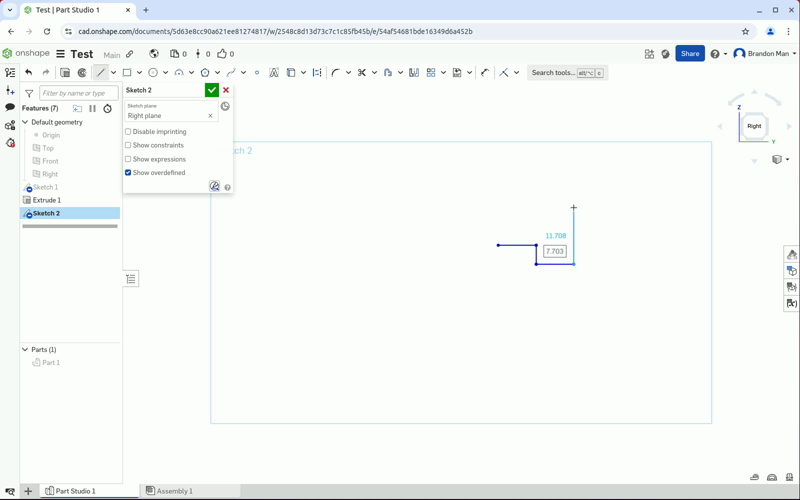
key_up(shift)
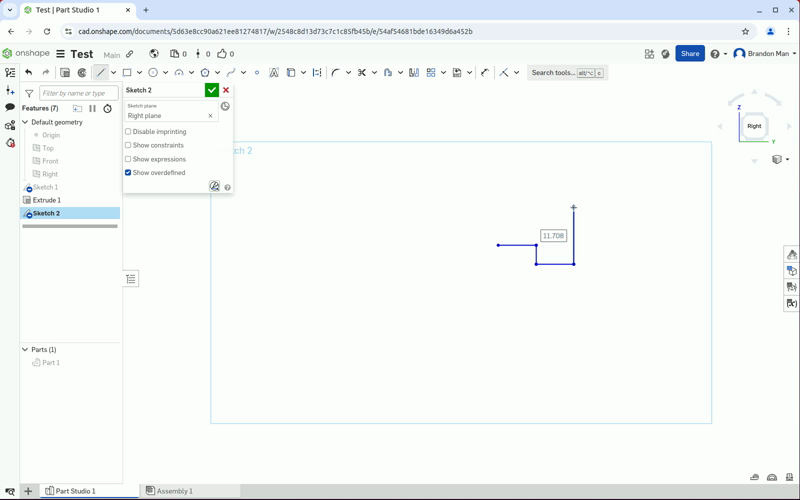
key_down(shift)
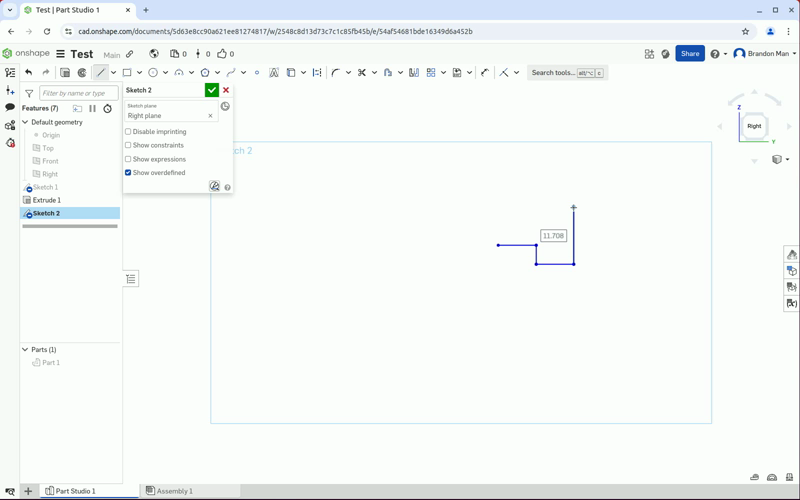
mouse_move(589, 207)
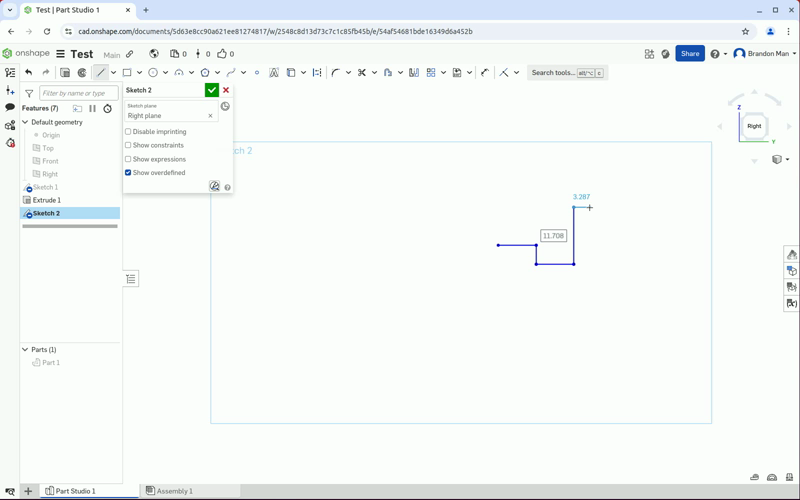
mouse_move(536, 207)
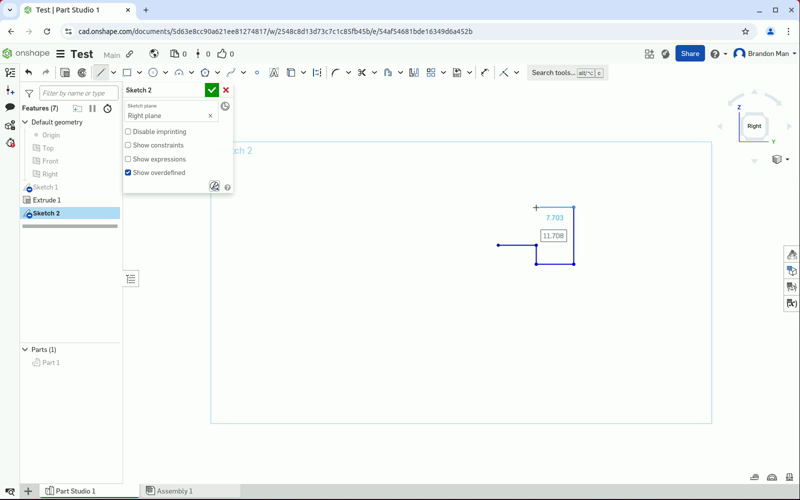
click(536, 207)
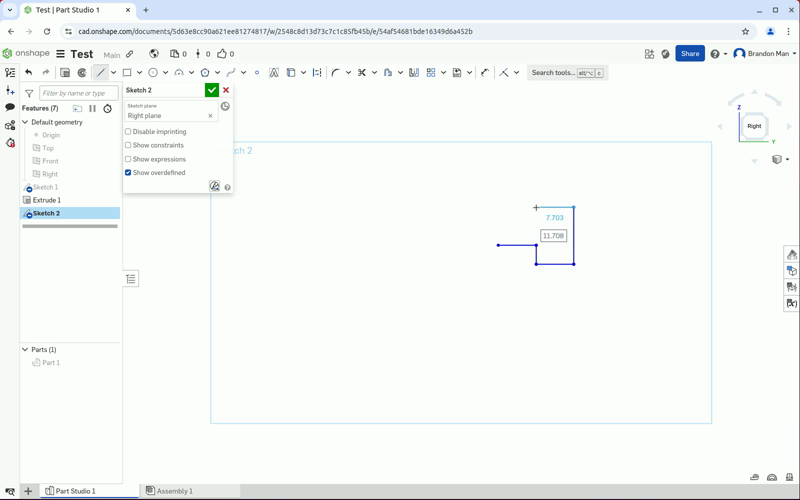
key_up(shift)
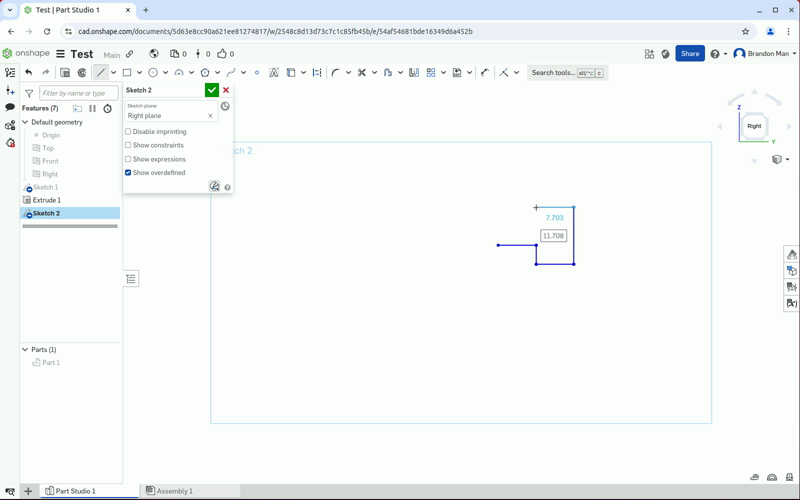
key_down(shift)
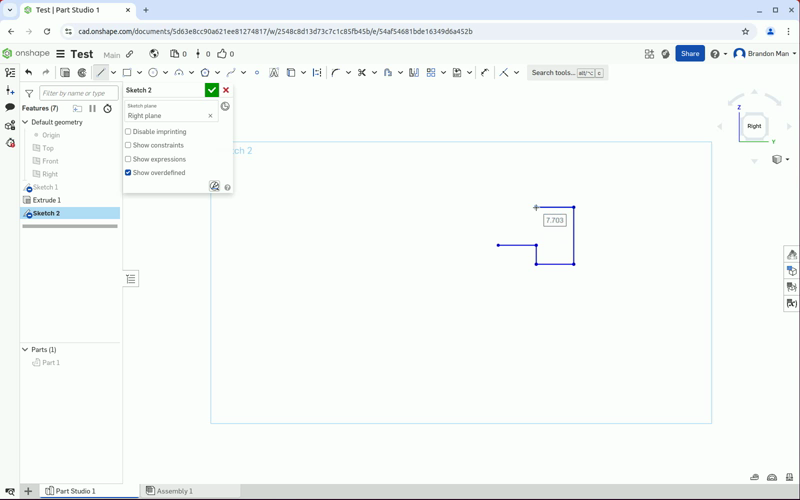
mouse_move(566, 207)
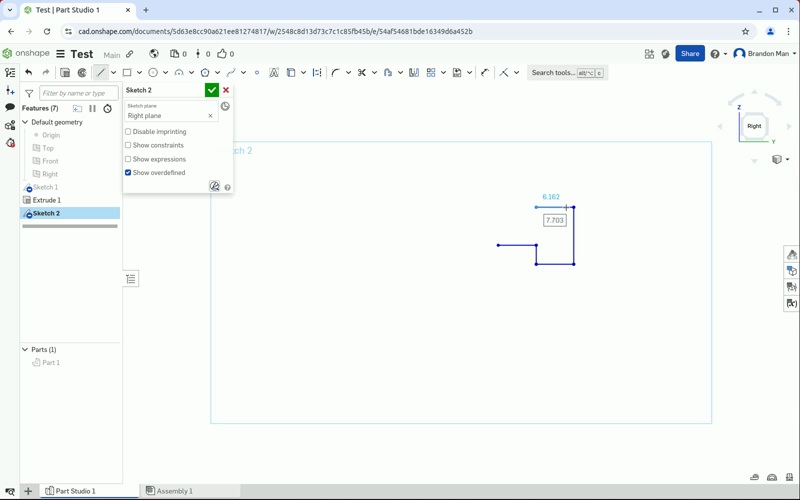
mouse_move(536, 226)
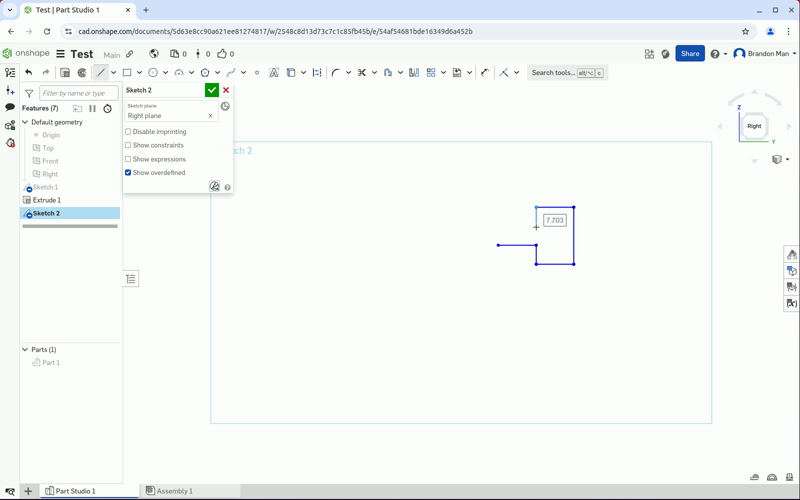
click(536, 226)
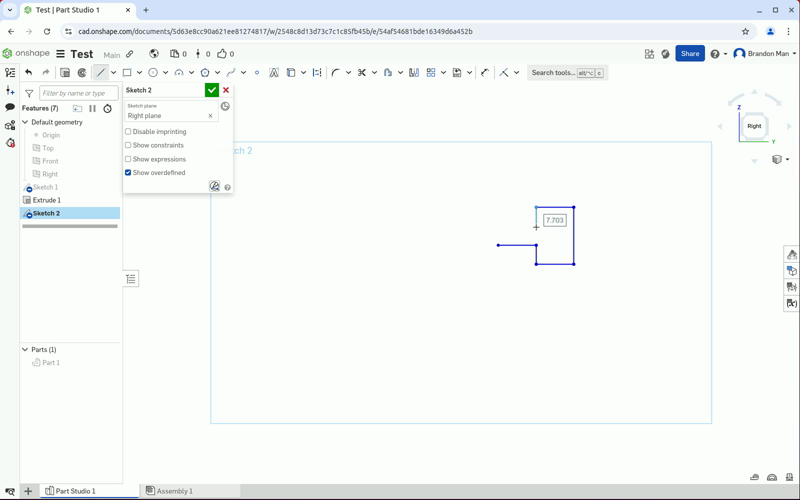
key_up(shift)
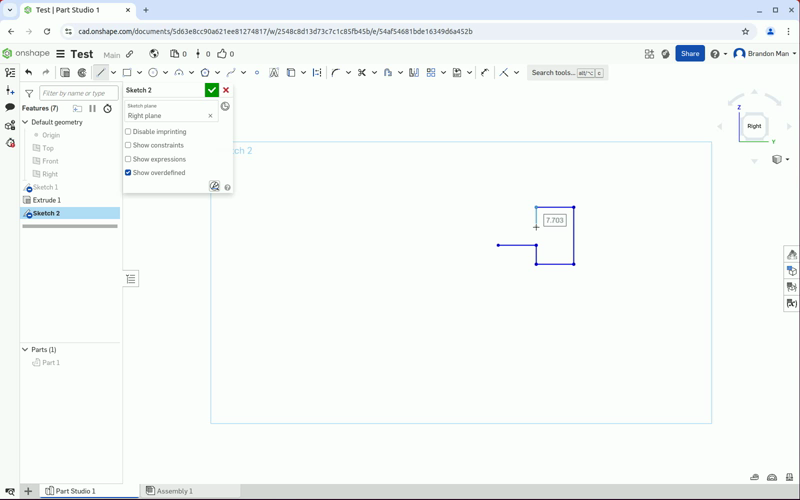
key_down(shift)
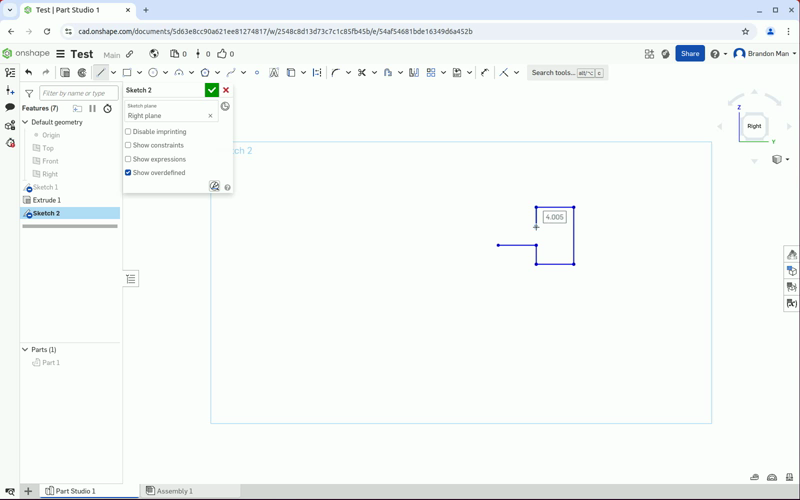
mouse_move(566, 226)
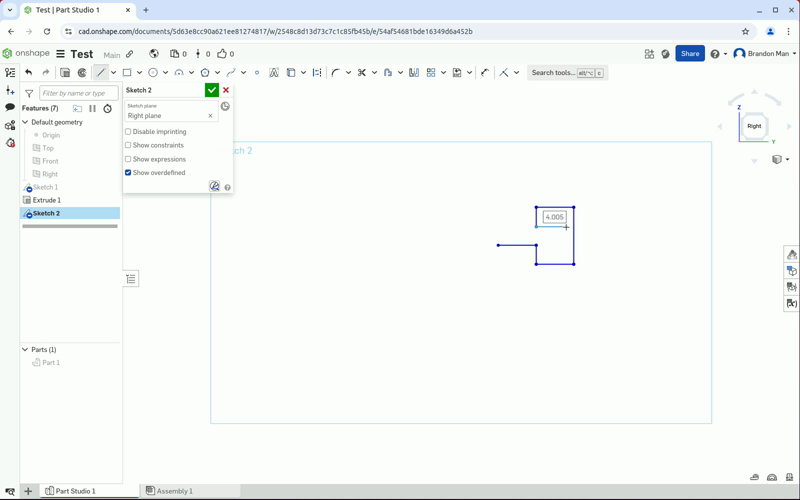
mouse_move(498, 226)
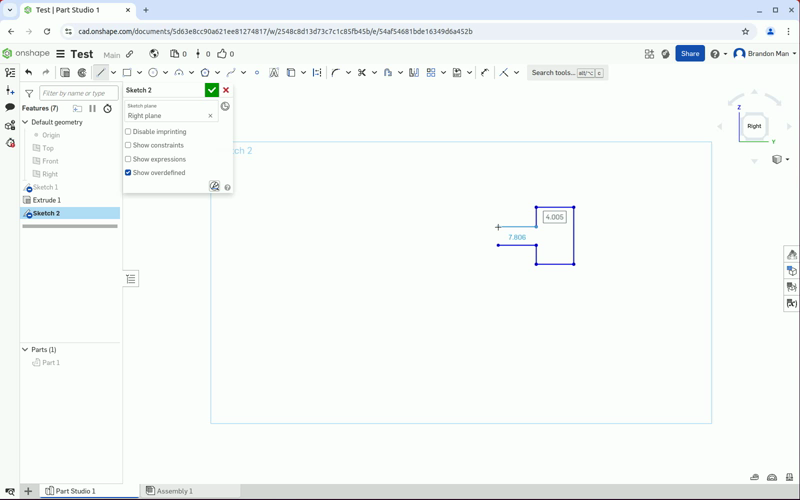
click(498, 226)
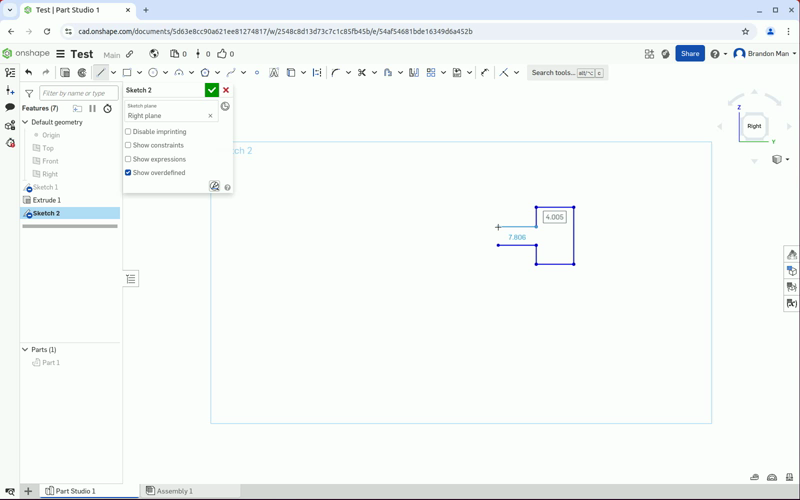
key_up(shift)
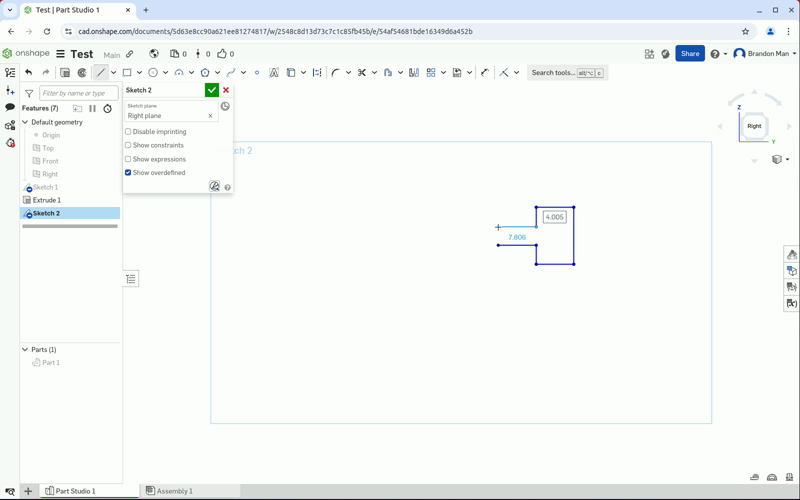
mouse_move(528, 226)
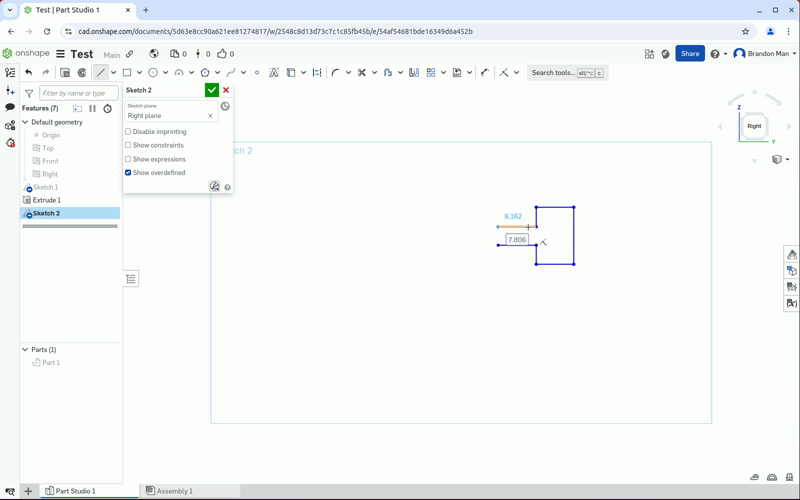
key_down(shift)
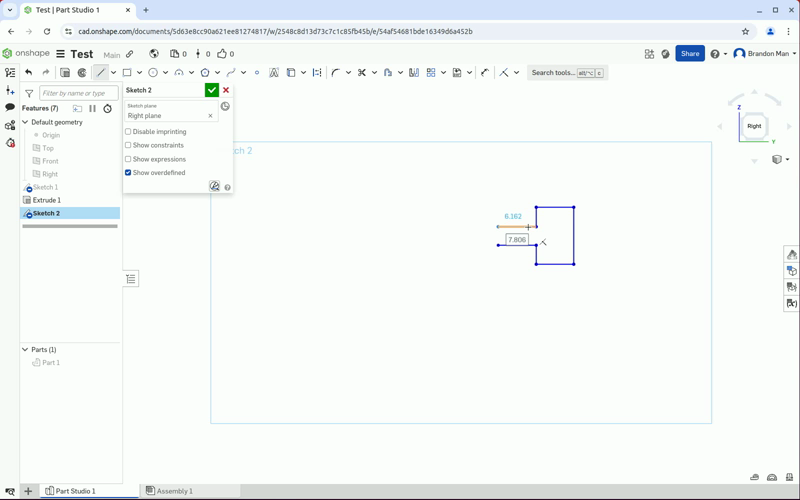
mouse_move(498, 245)
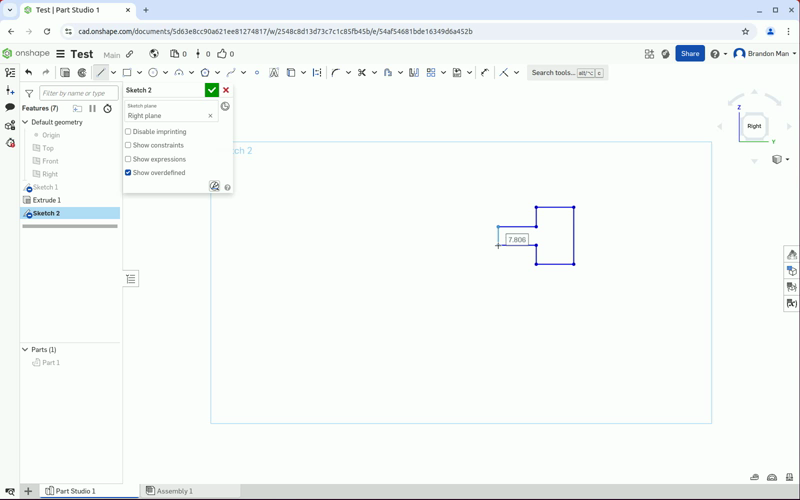
key_up(shift)
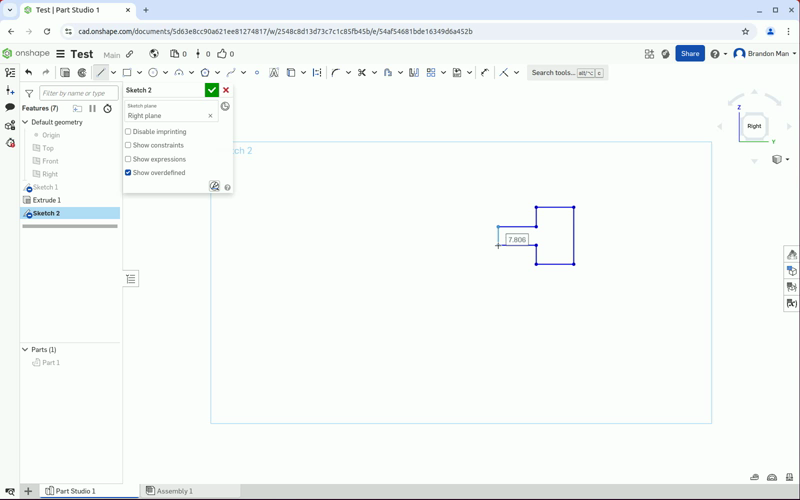
click(498, 245)
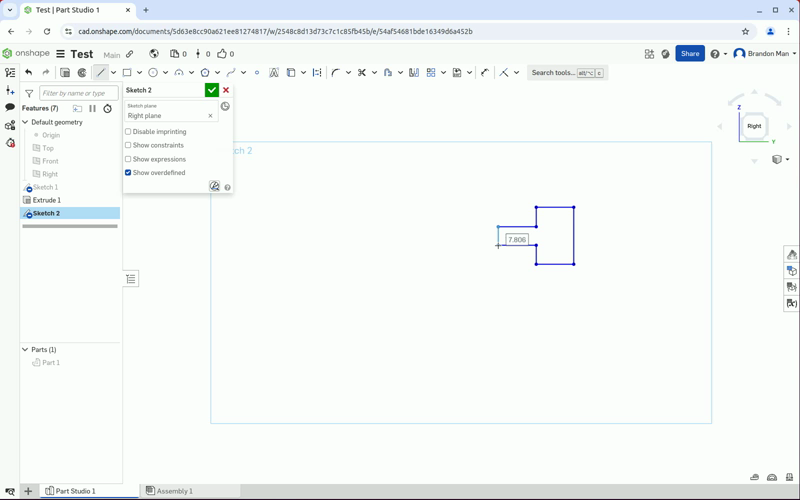
key(esc)
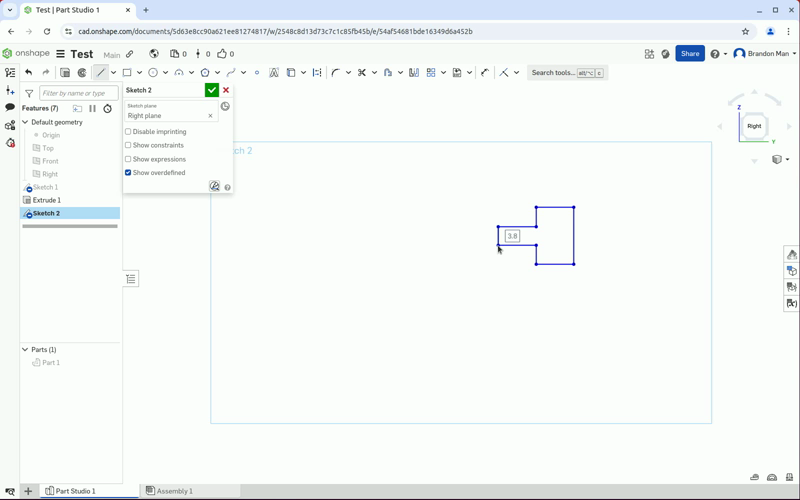
mouse_move(542, 215)
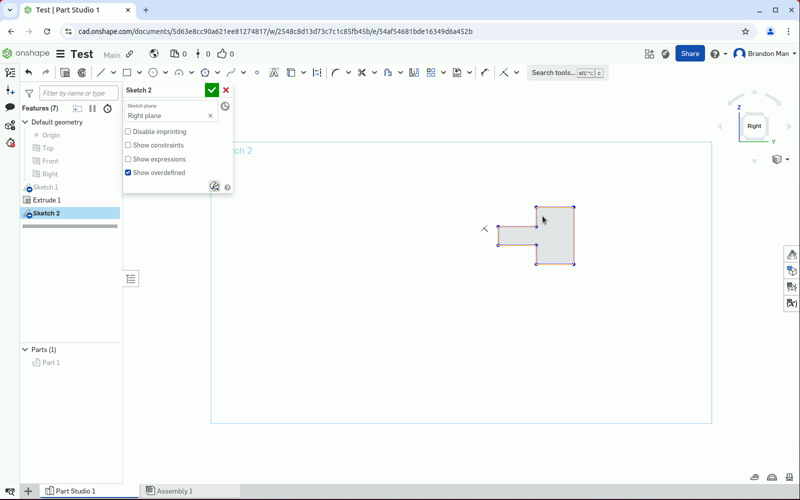
click(542, 215)
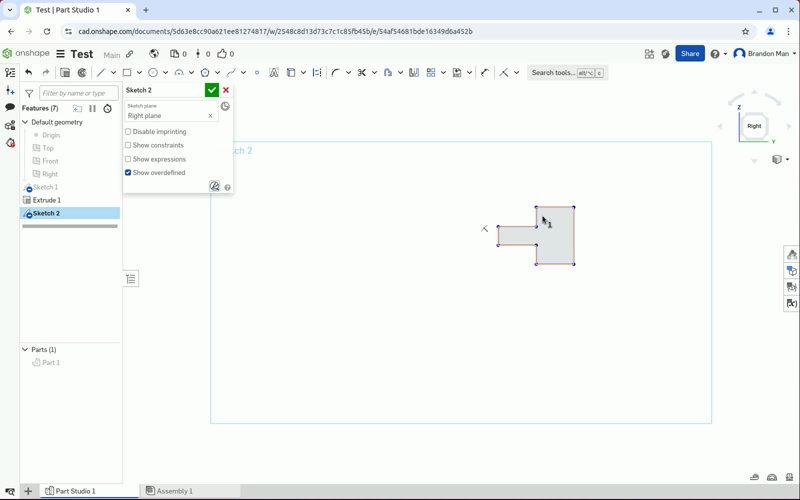
mouse_move(73, 352)
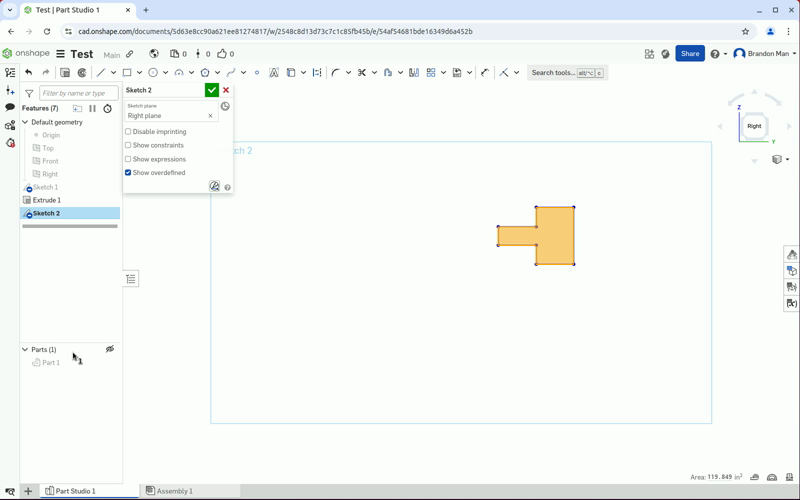
key(shift+y)
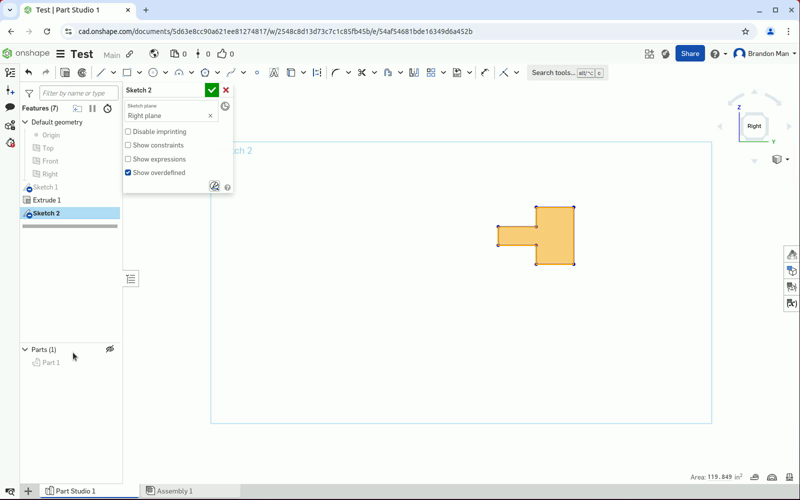
key(shift+e)
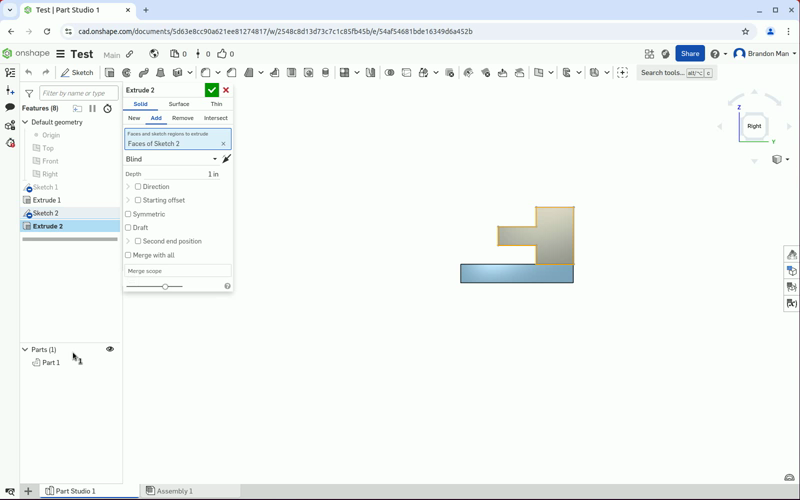
mouse_move(143, 106)
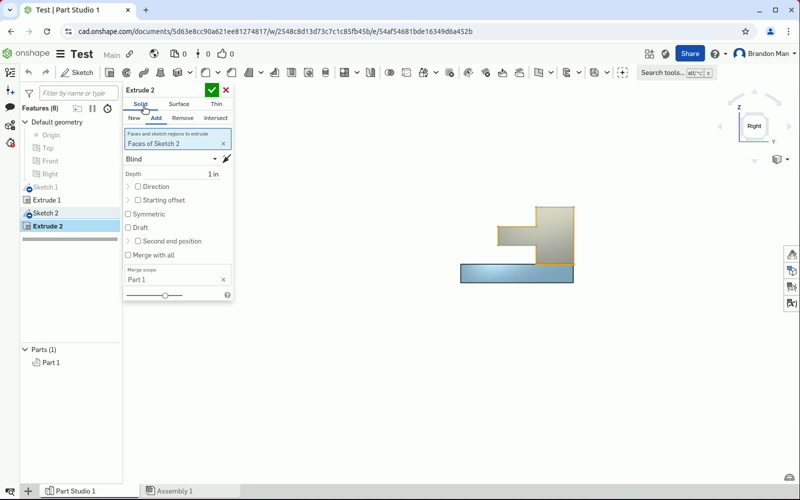
click(143, 106)
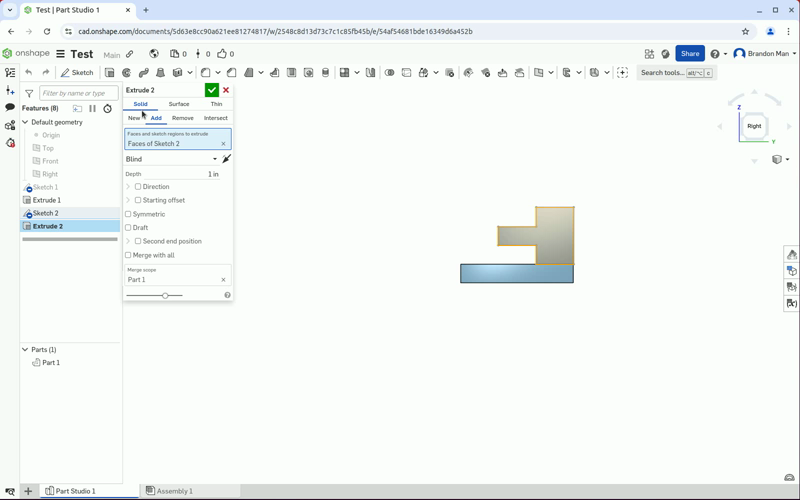
mouse_move(137, 120)
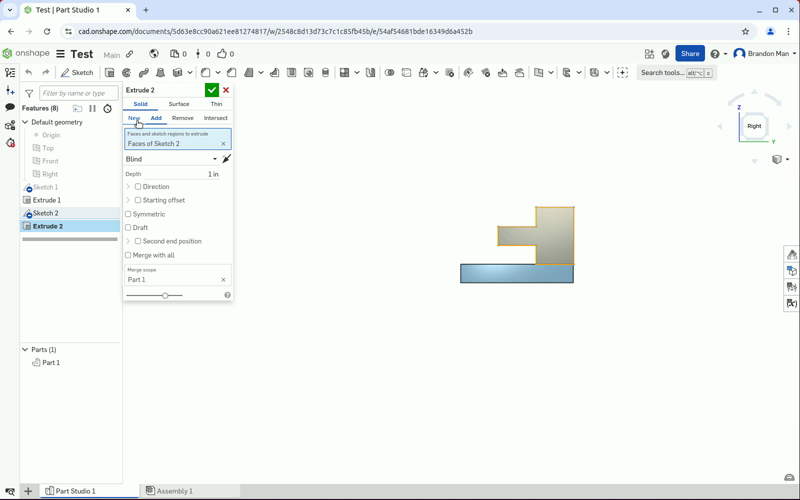
click(137, 120)
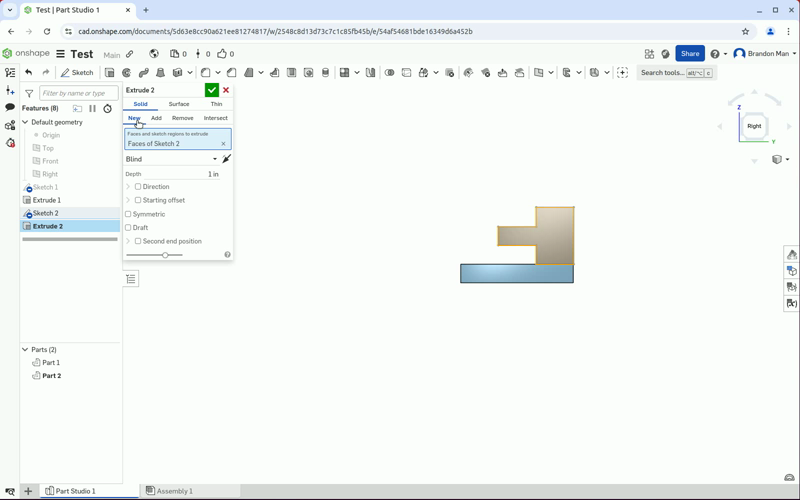
key(tab, 4)
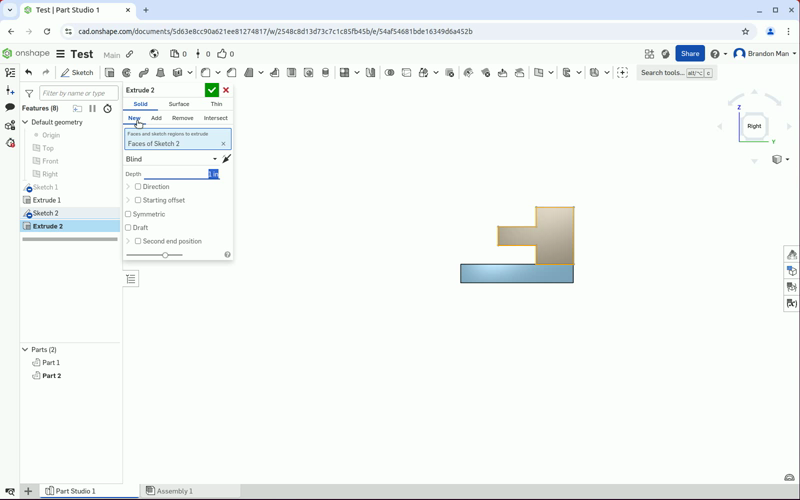
text(15.405)
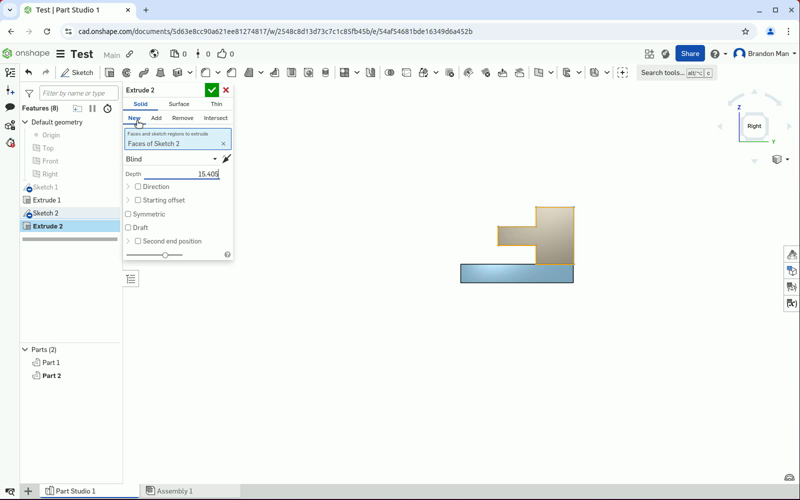
key(enter)
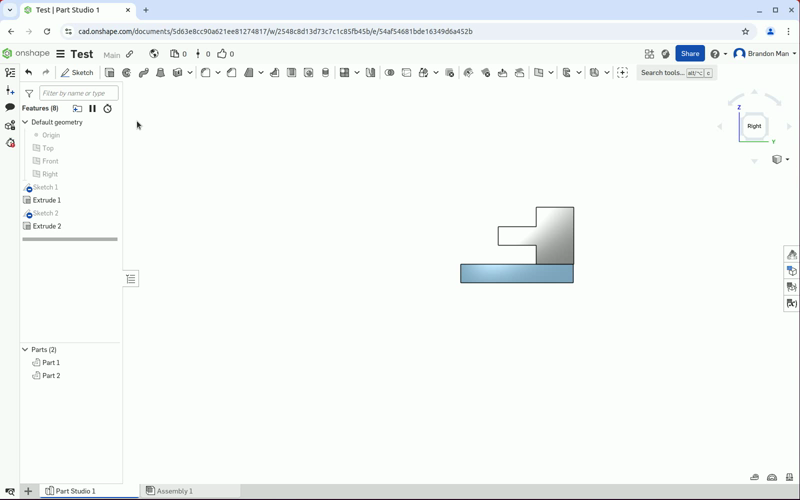
key(shift+h)
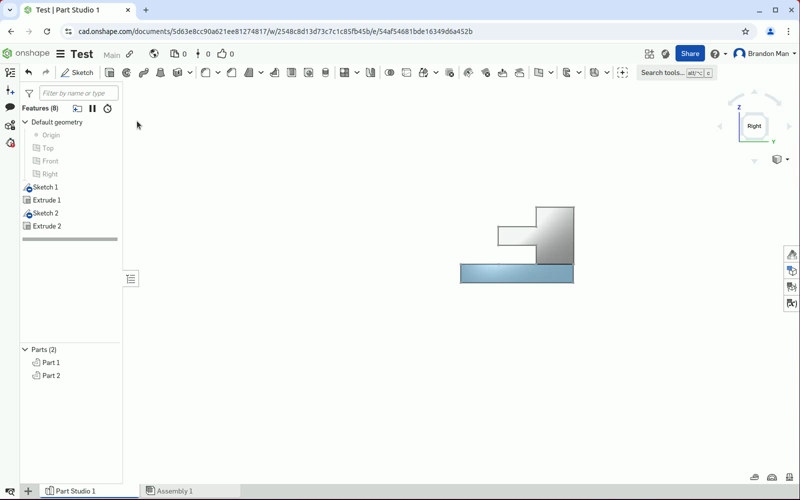
key(shift+h)
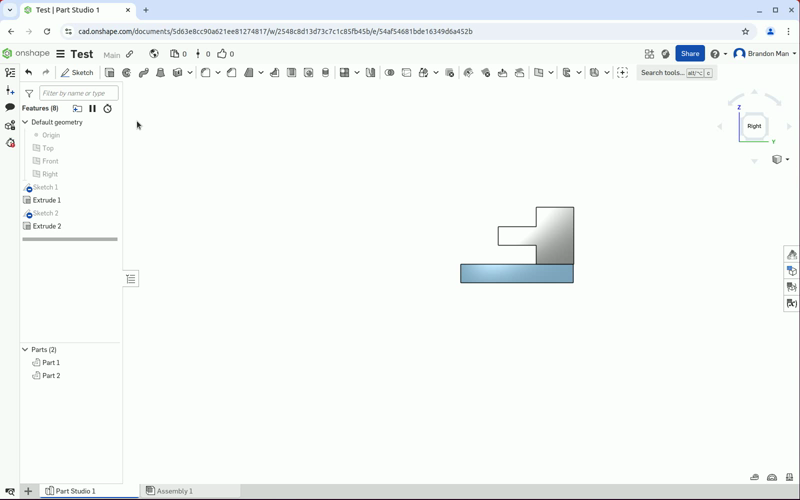
mouse_move(73, 189)
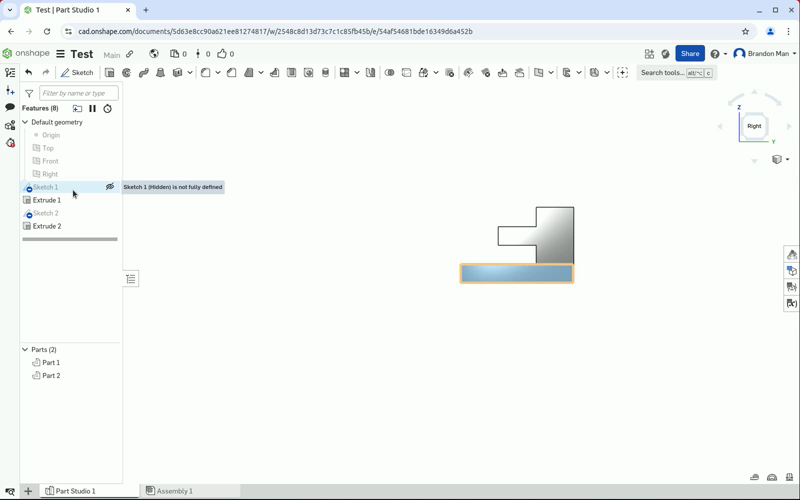
click(73, 189)
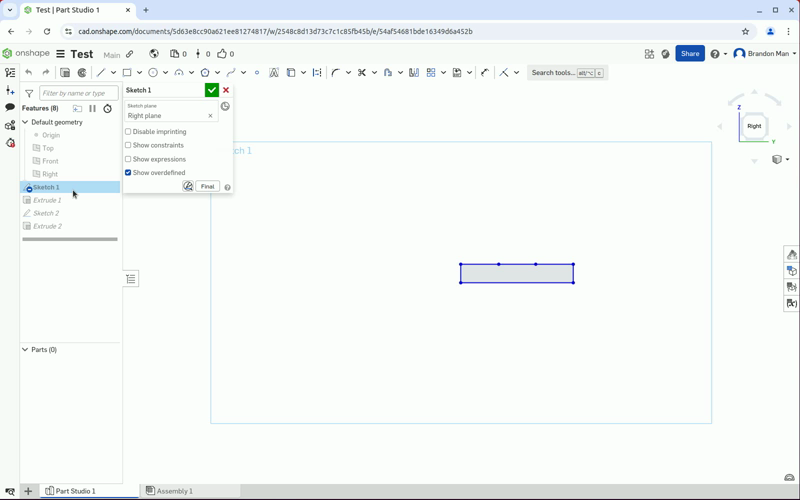
mouse_move(229, 92)
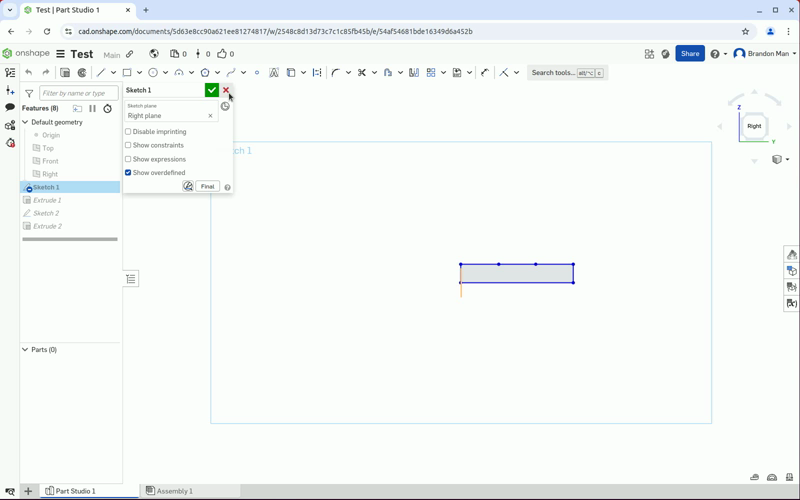
click(229, 92)
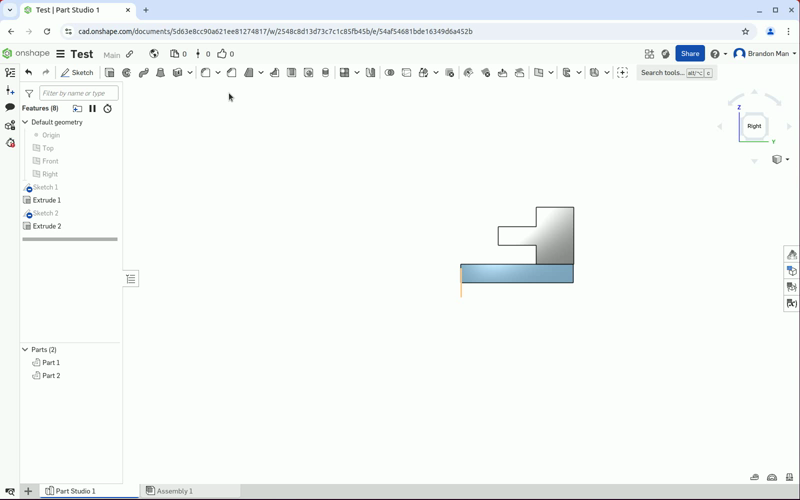
mouse_move(73, 352)
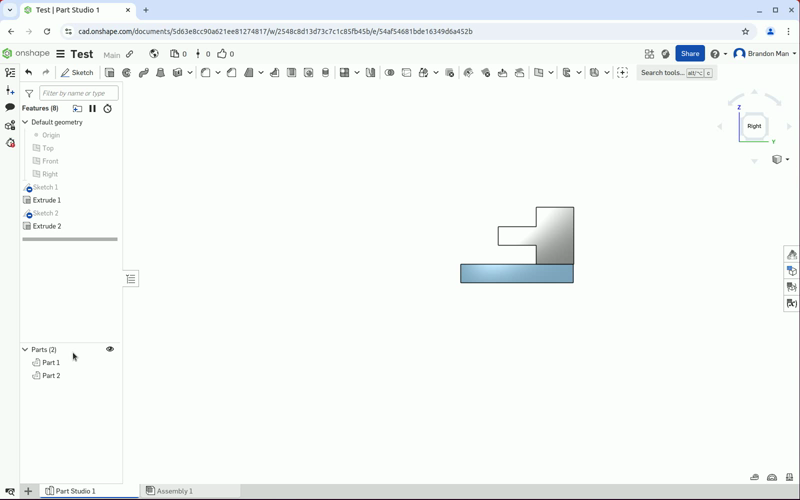
key(y)
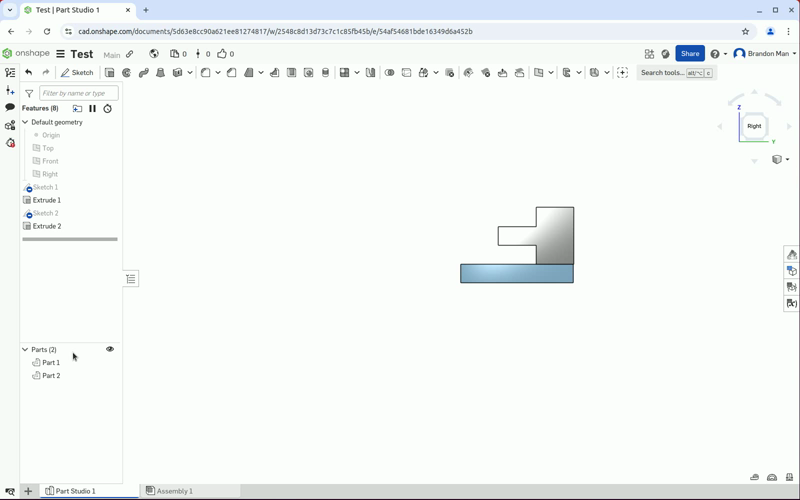
key(shift+p)
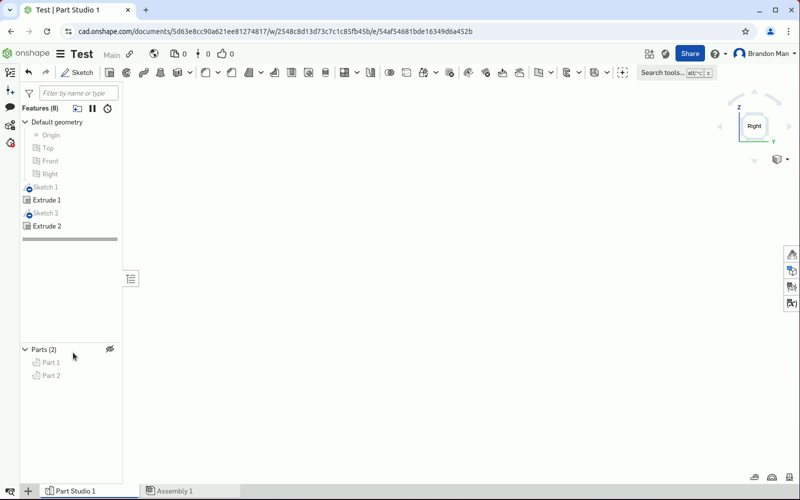
key(space)
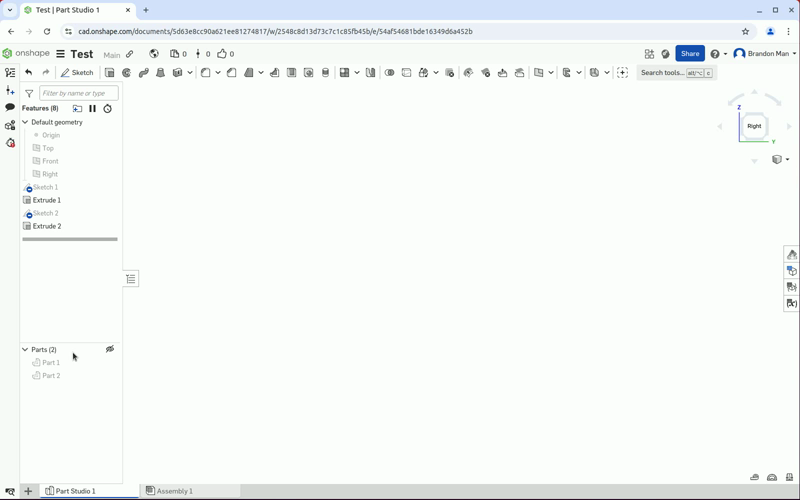
key_down(shift)
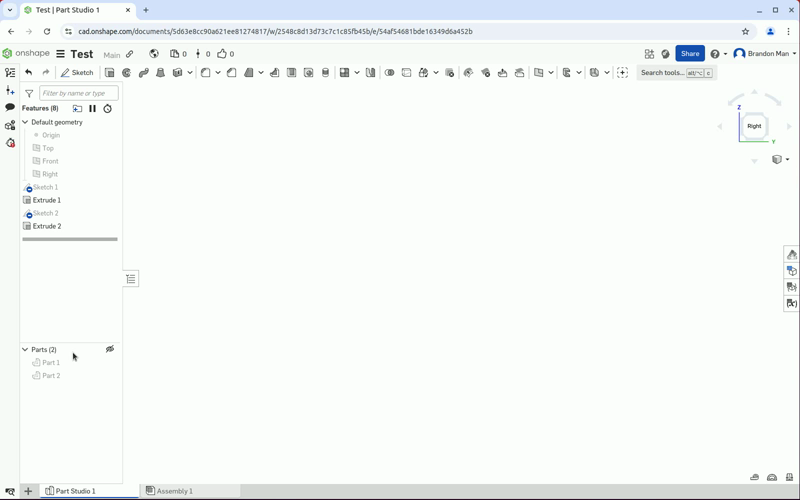
key(right)
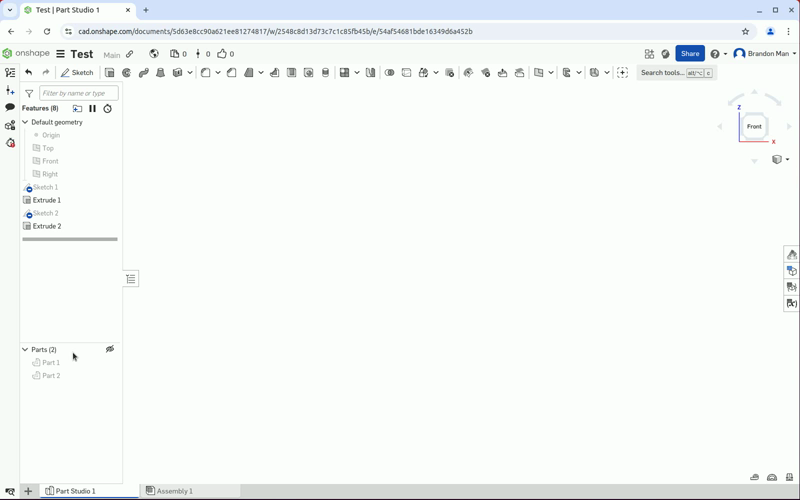
key_up(shift)
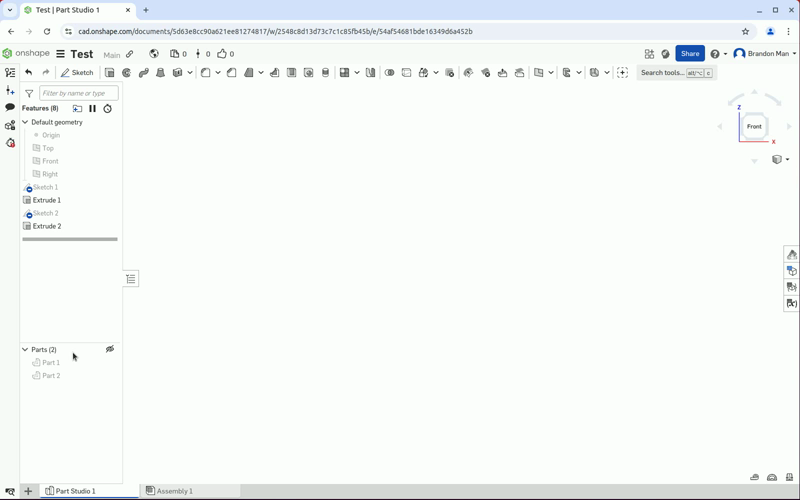
mouse_move(73, 352)
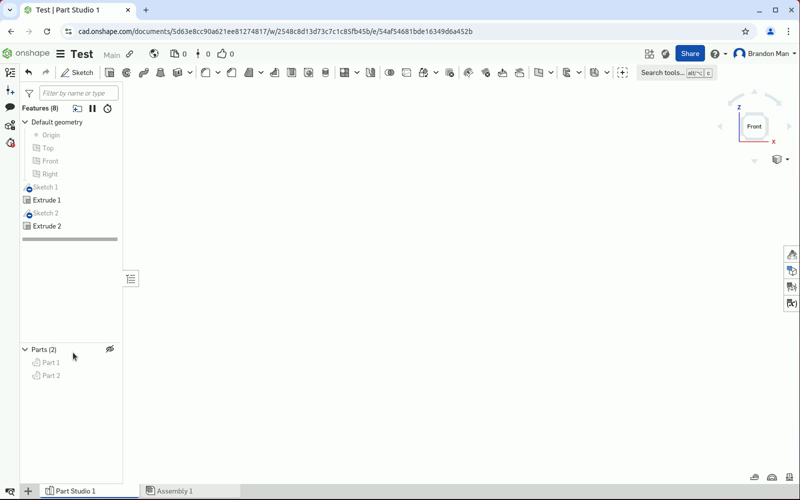
key(shift+y)
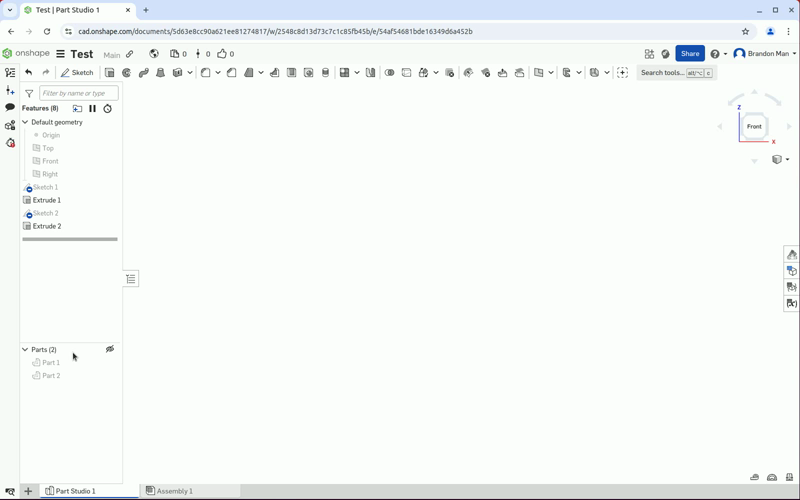
key(shift+s)
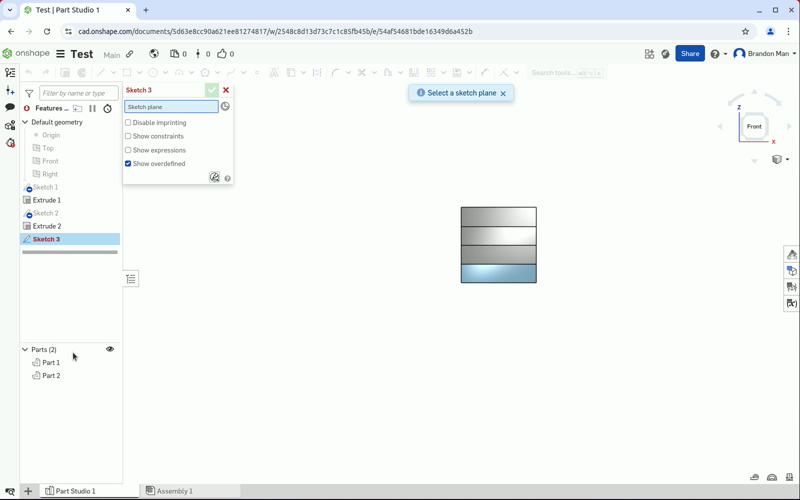
mouse_move(73, 163)
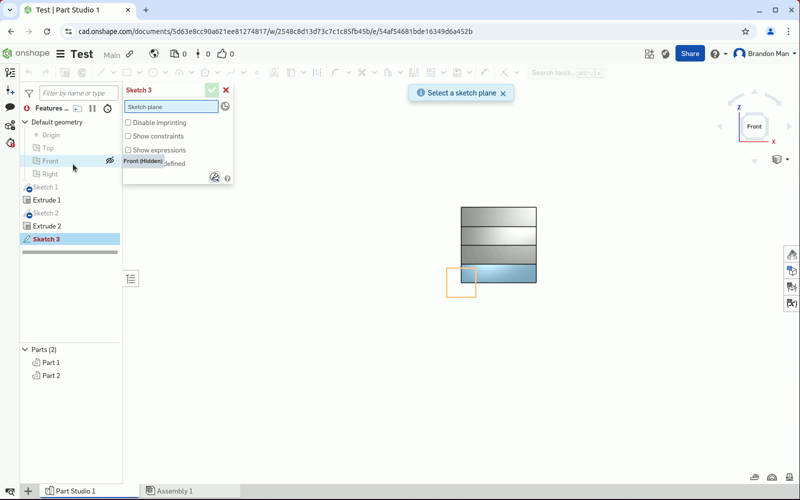
click(73, 163)
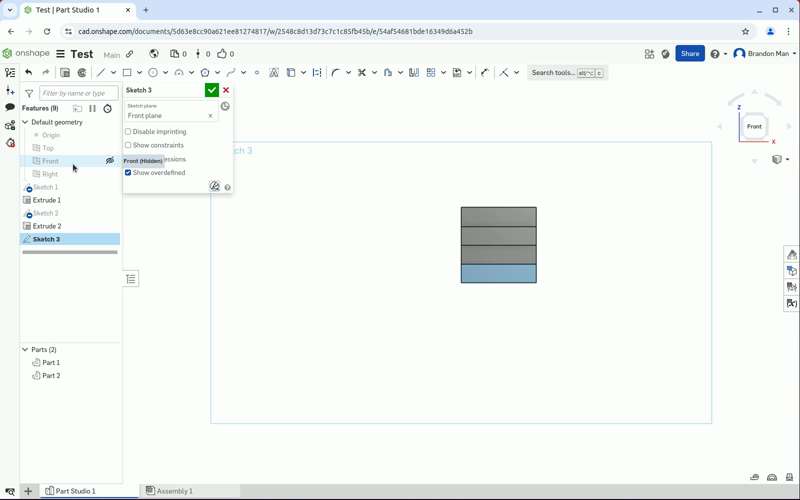
mouse_move(73, 352)
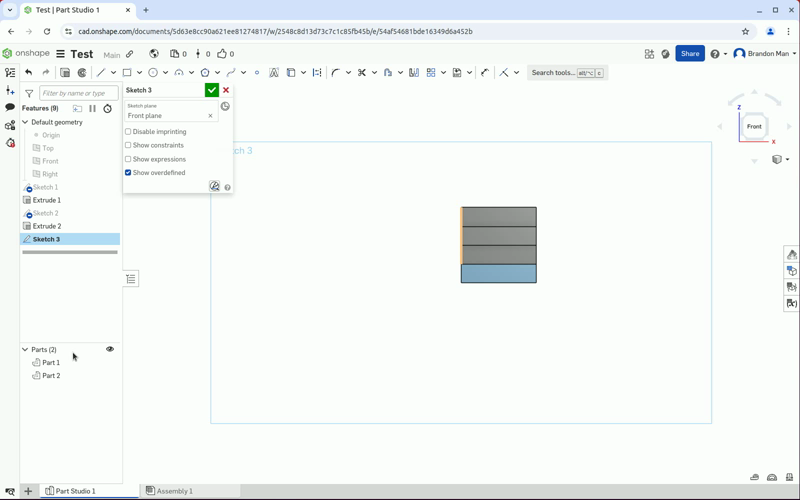
key(y)
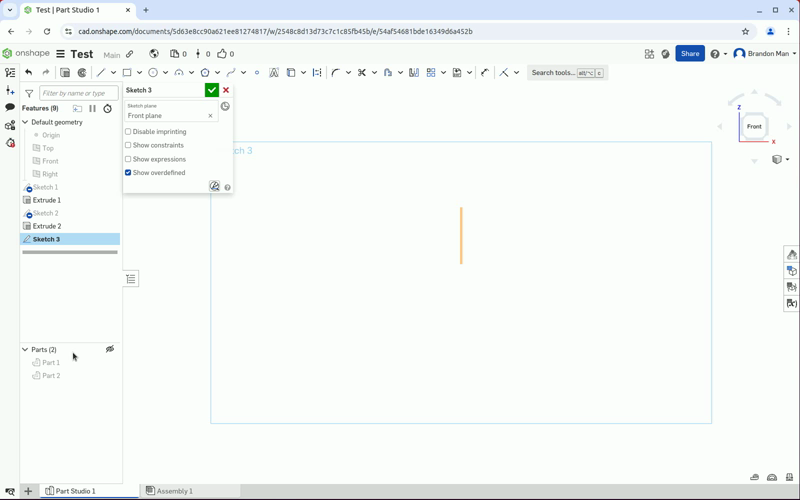
key(l)
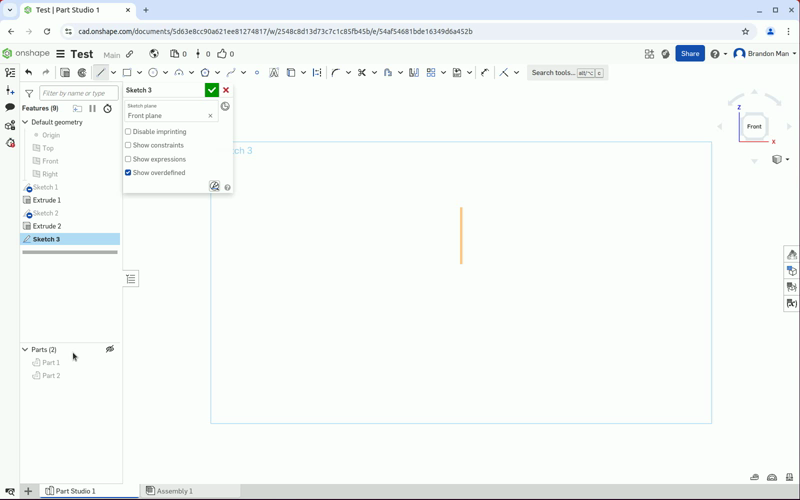
key_down(shift)
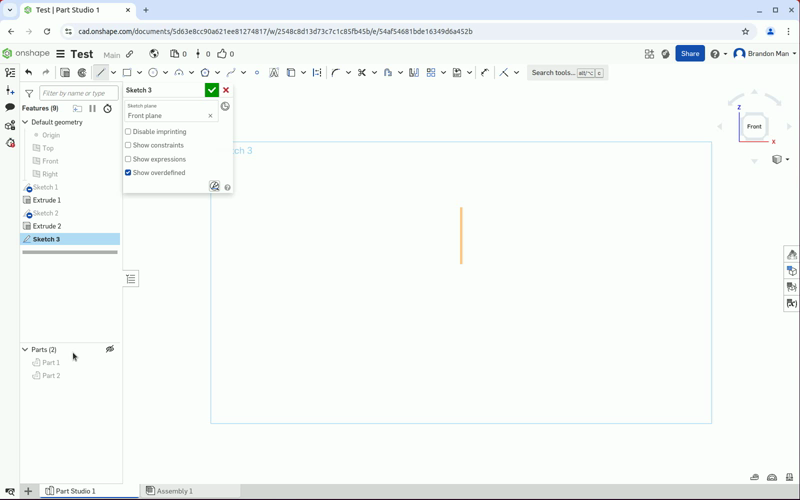
mouse_move(460, 226)
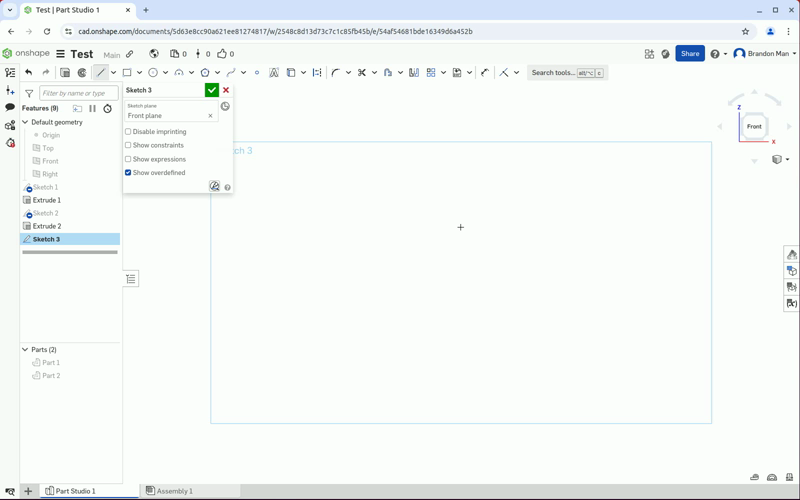
click(460, 226)
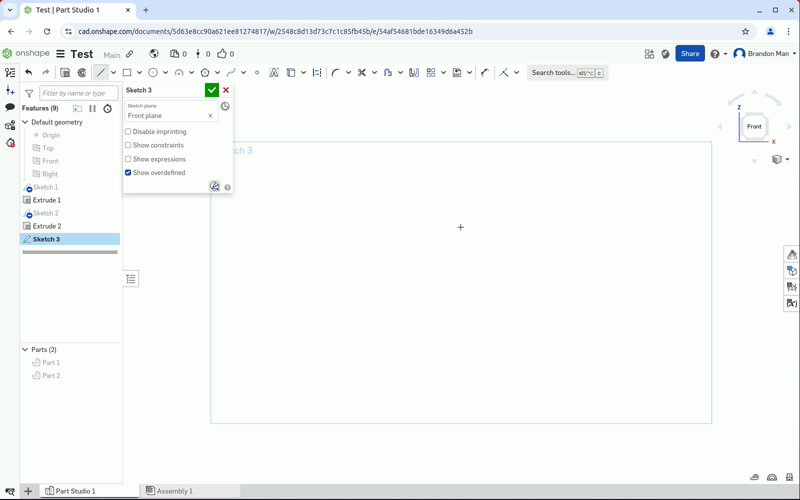
key_up(shift)
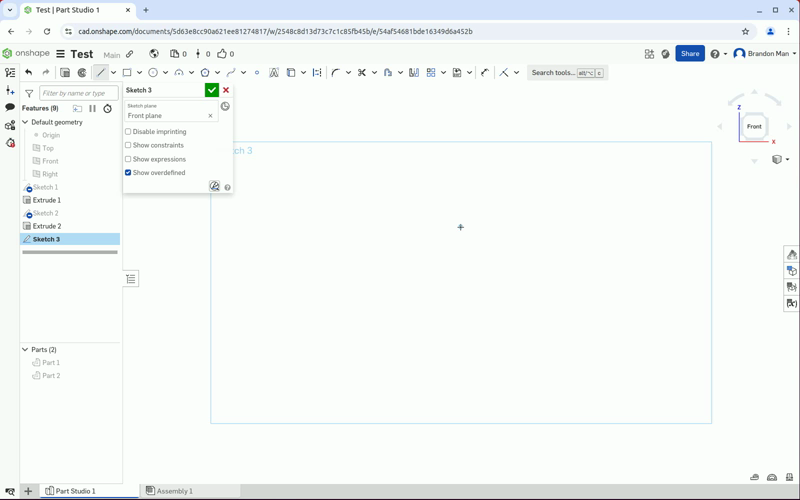
key_down(shift)
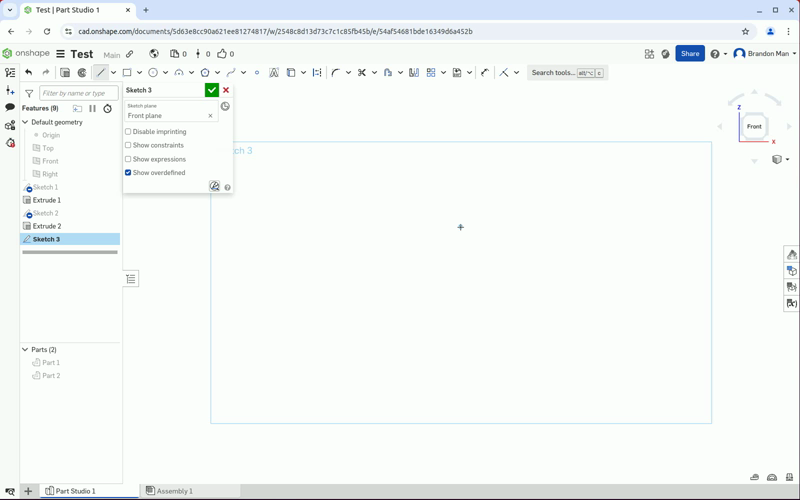
mouse_move(490, 226)
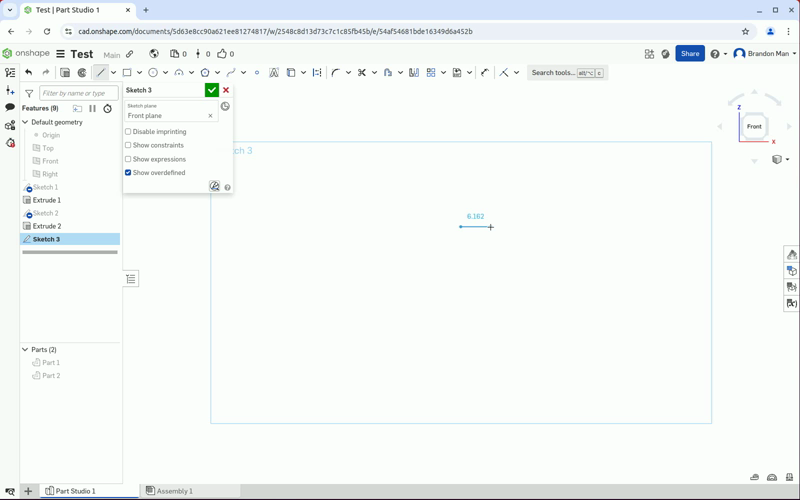
mouse_move(486, 226)
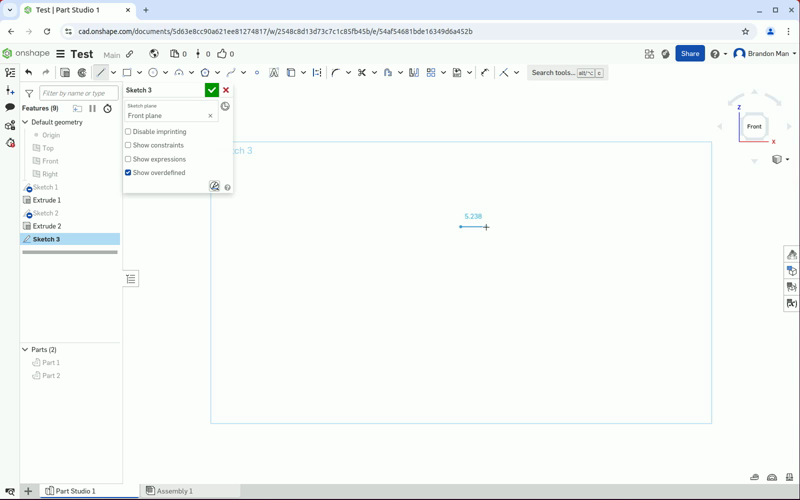
click(486, 226)
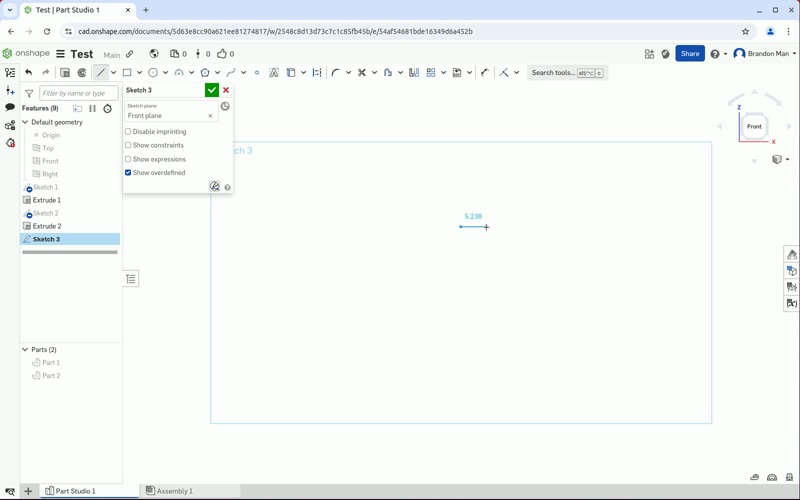
key_up(shift)
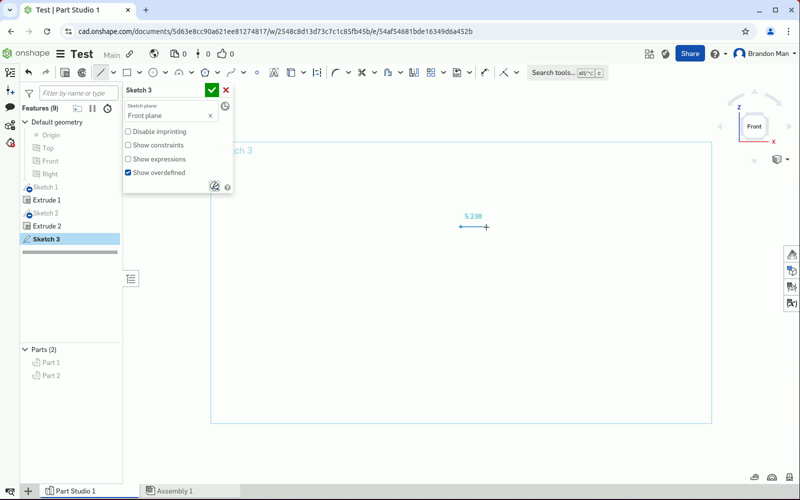
key_down(shift)
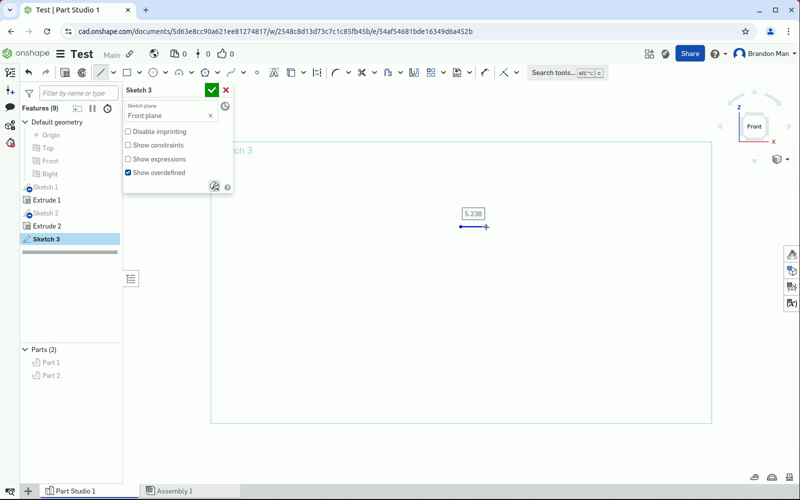
mouse_move(516, 226)
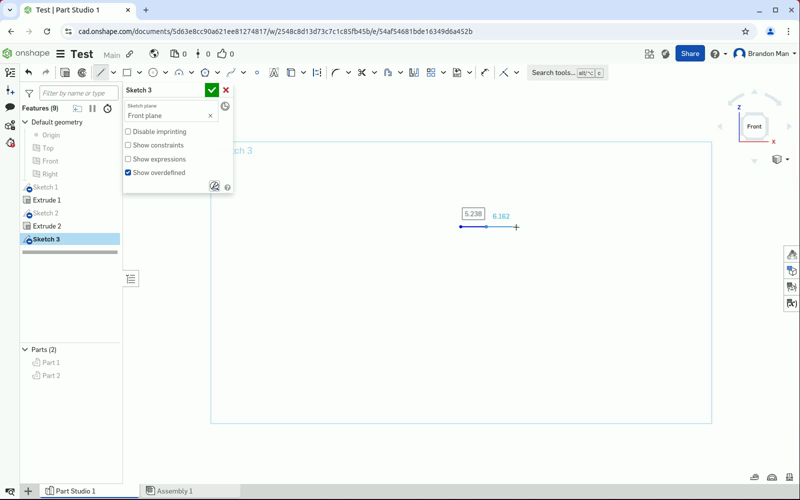
mouse_move(460, 207)
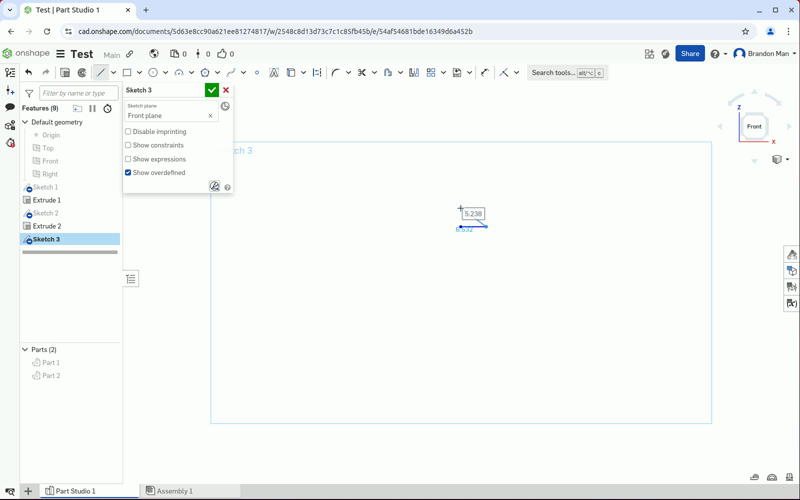
click(460, 207)
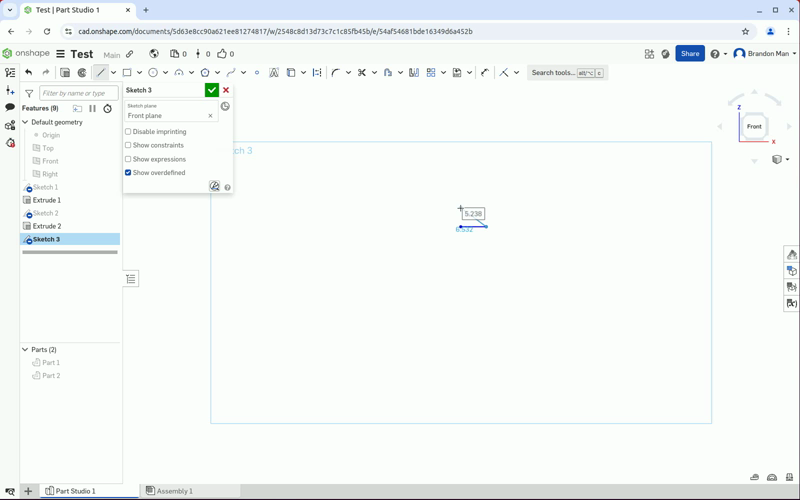
key_up(shift)
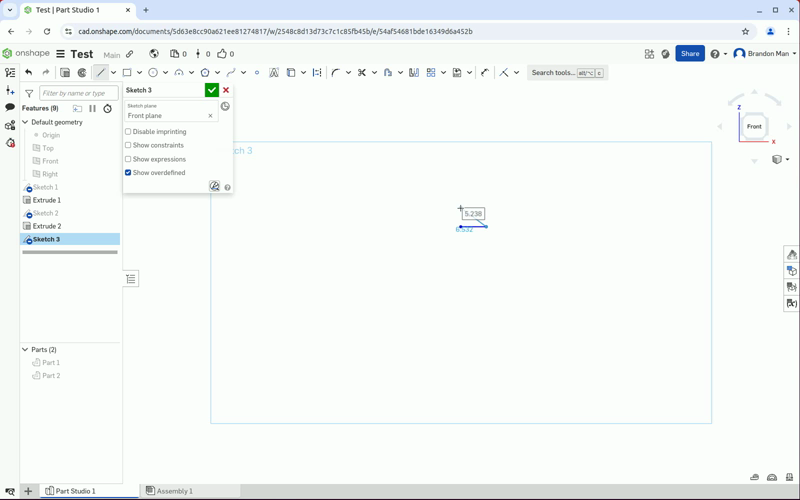
mouse_move(490, 207)
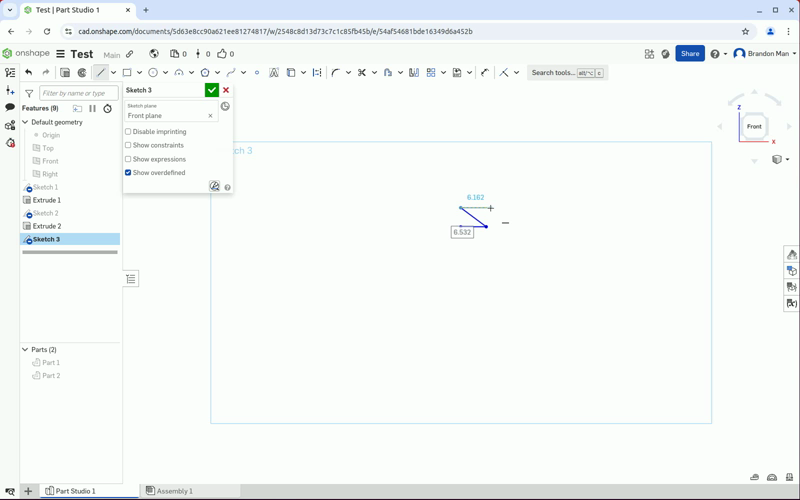
key_down(shift)
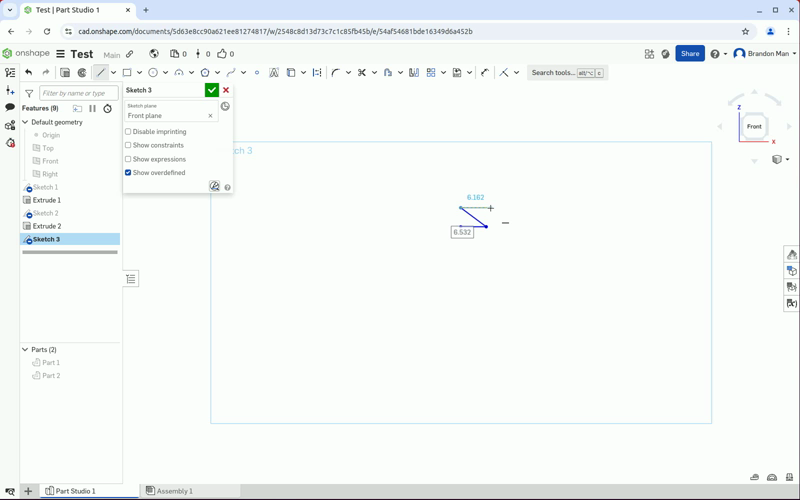
mouse_move(460, 226)
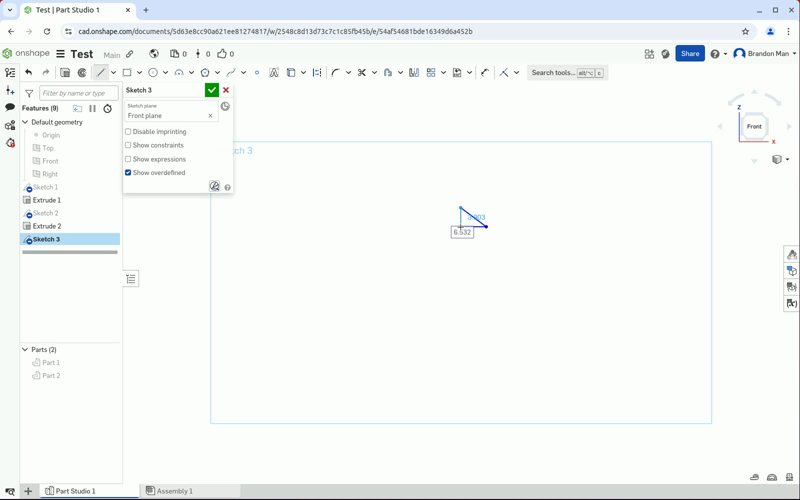
key_up(shift)
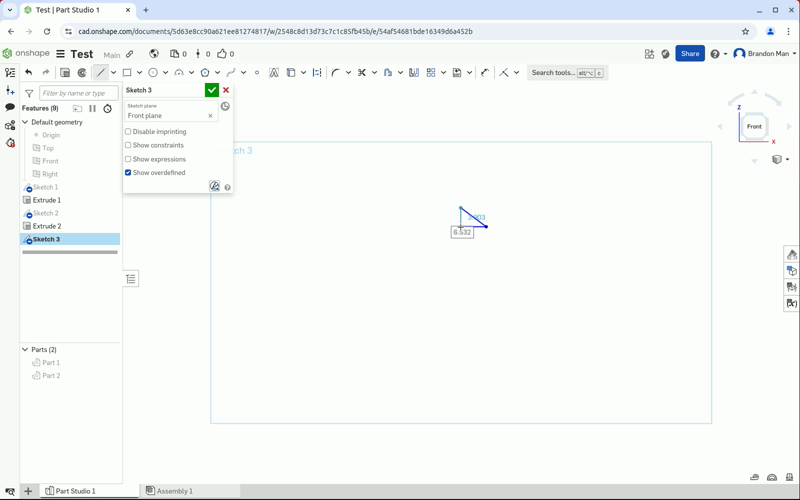
click(460, 226)
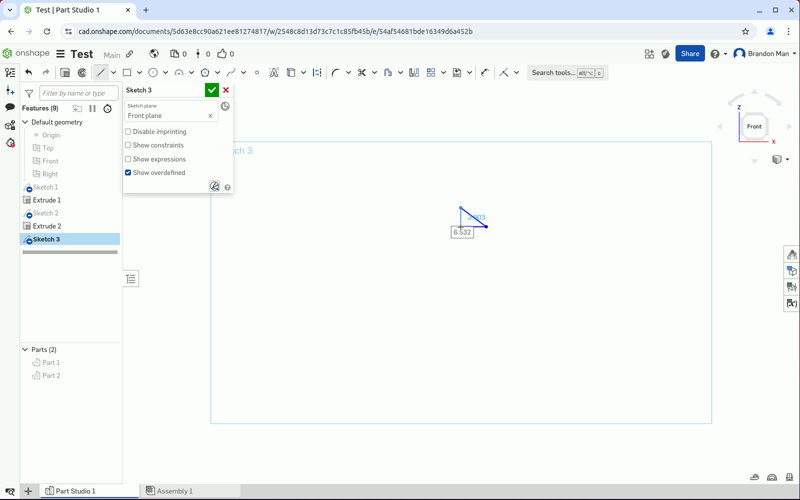
key(esc)
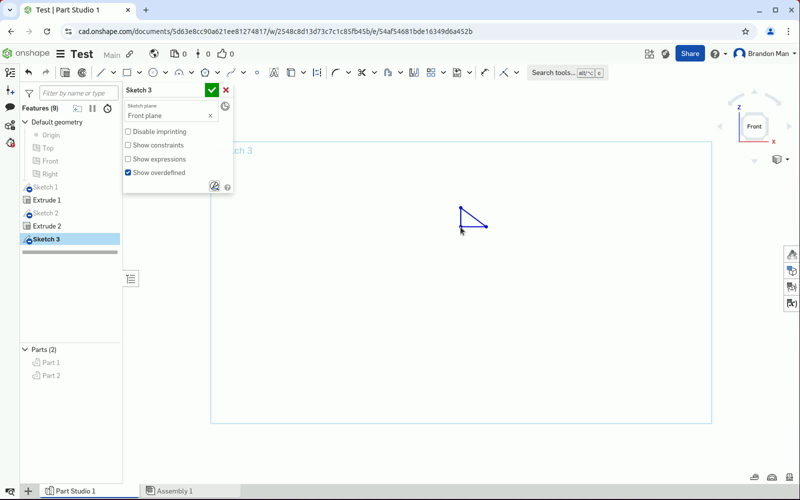
mouse_move(480, 226)
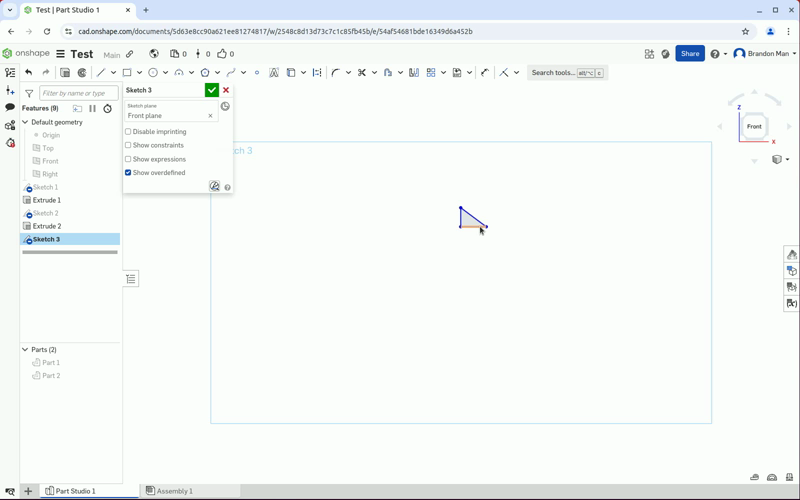
scroll(6)
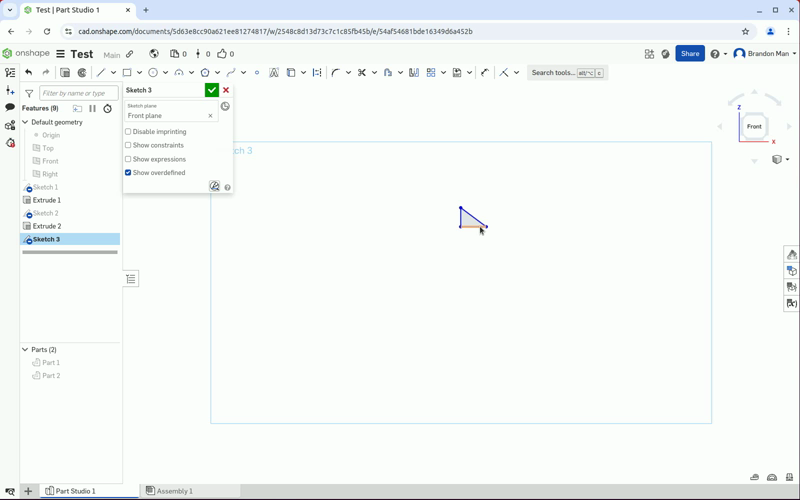
scroll(6)
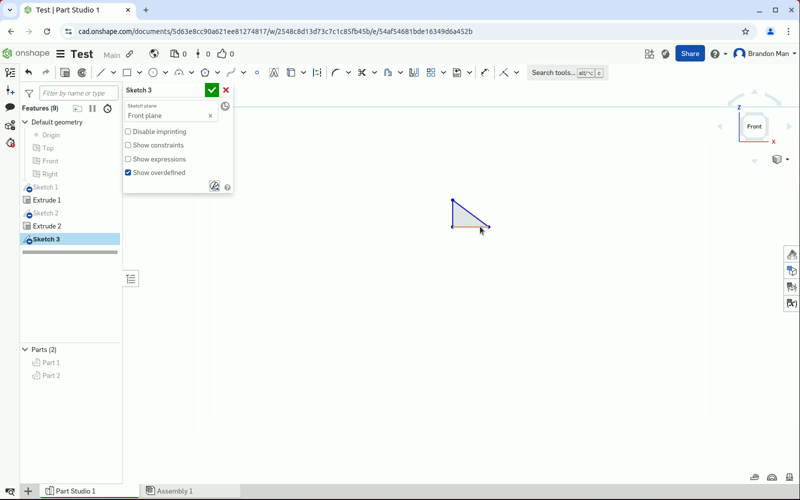
scroll(6)
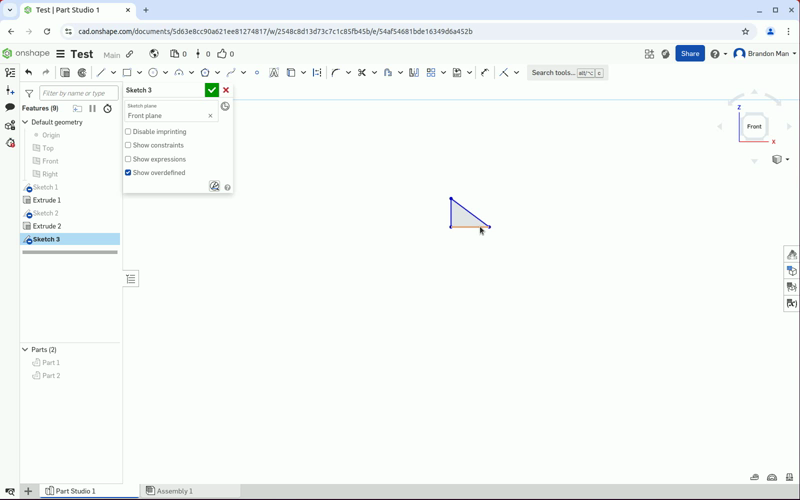
scroll(6)
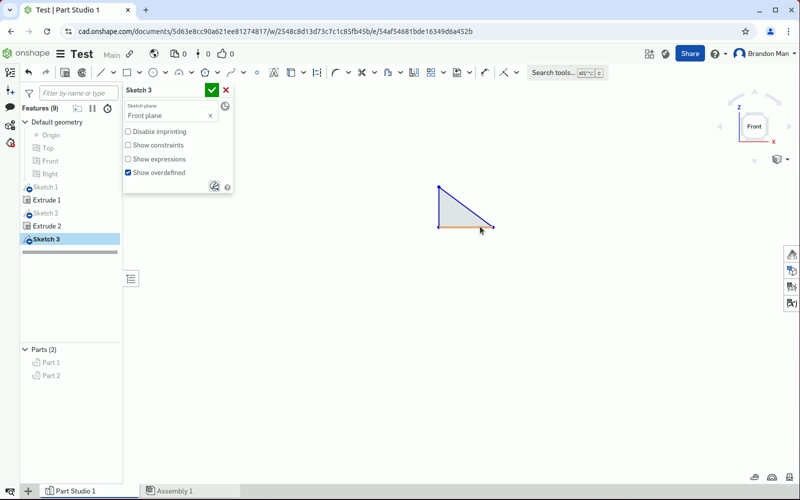
scroll(6)
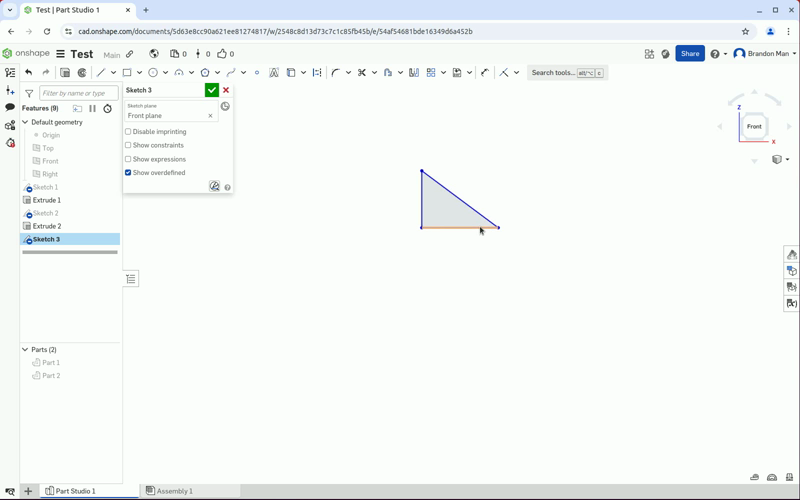
scroll(6)
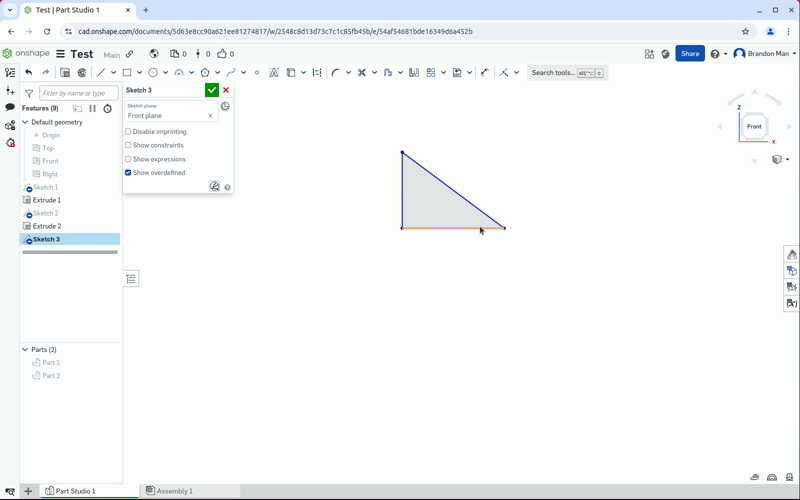
scroll(6)
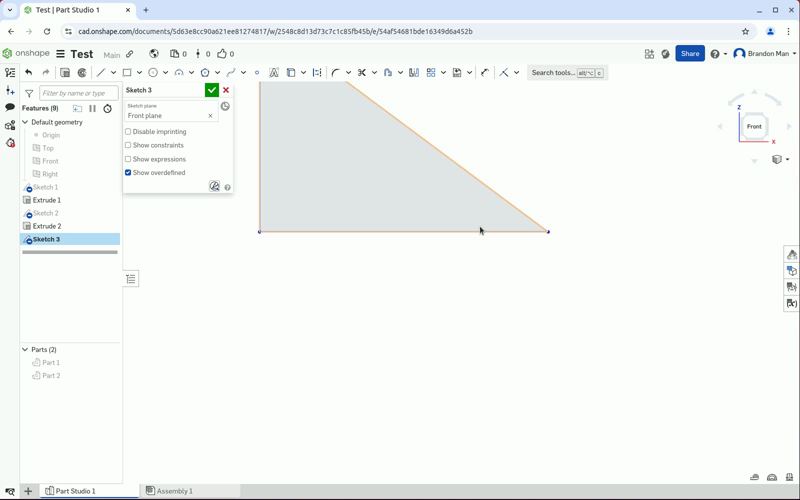
click(480, 226)
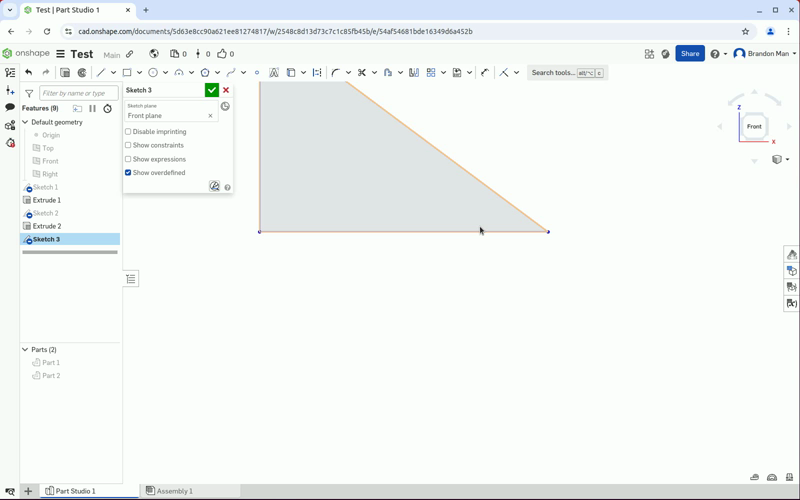
scroll(-6)
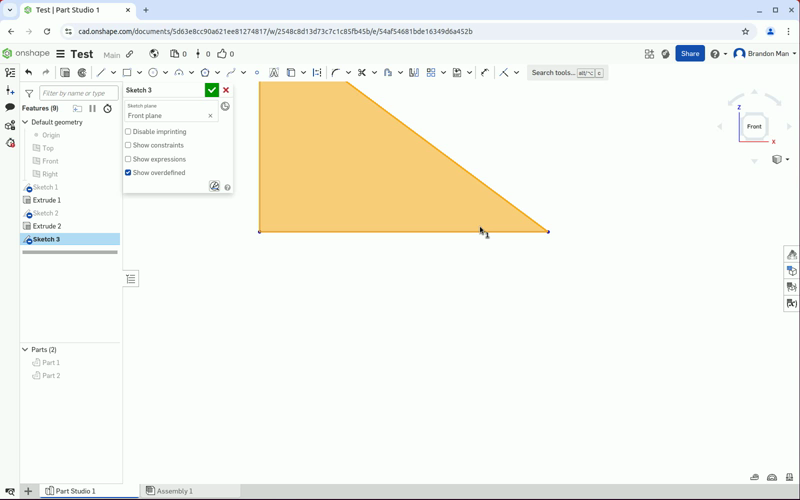
scroll(-6)
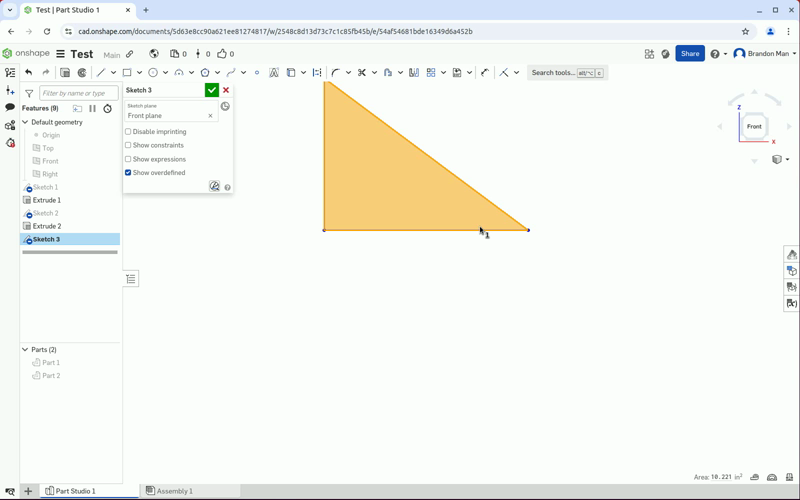
scroll(-6)
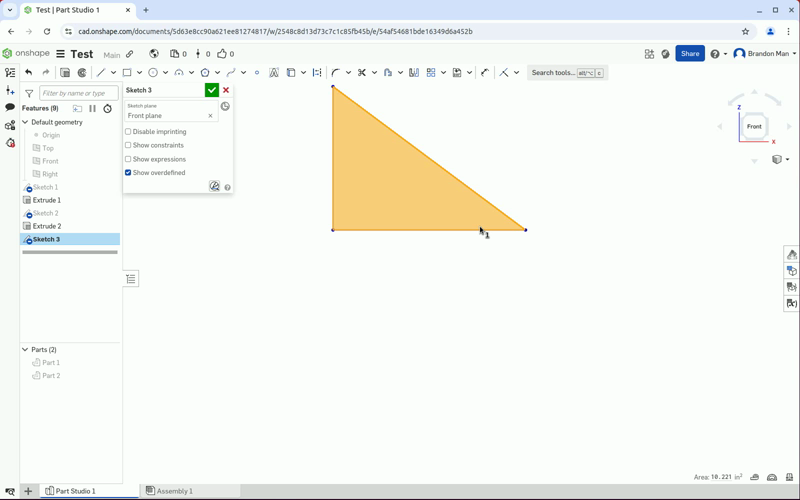
scroll(-6)
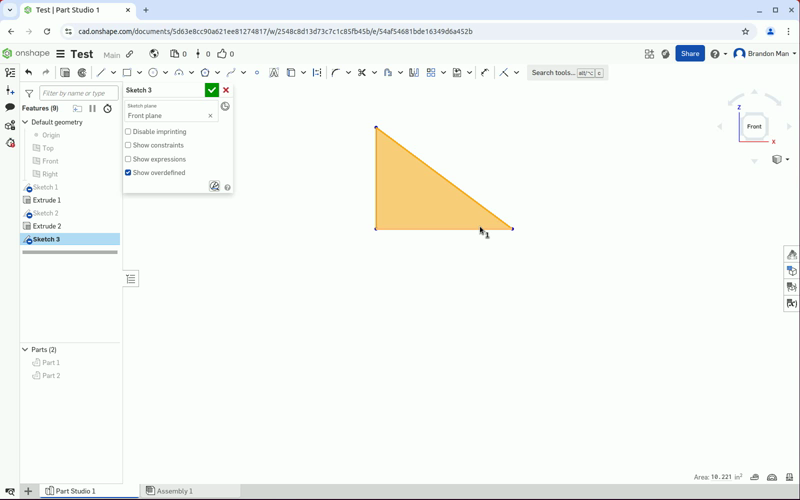
scroll(-6)
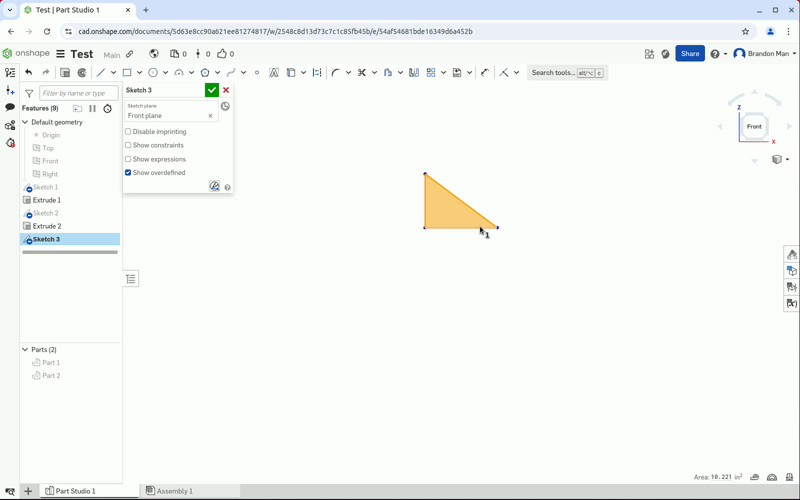
scroll(-6)
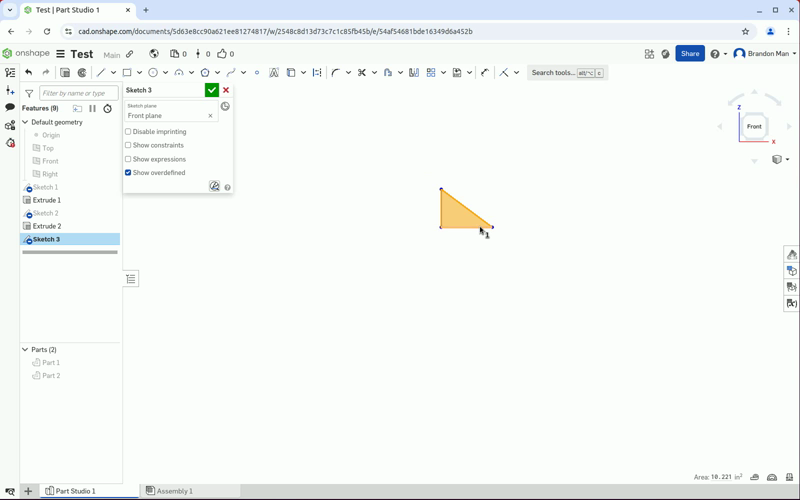
scroll(-6)
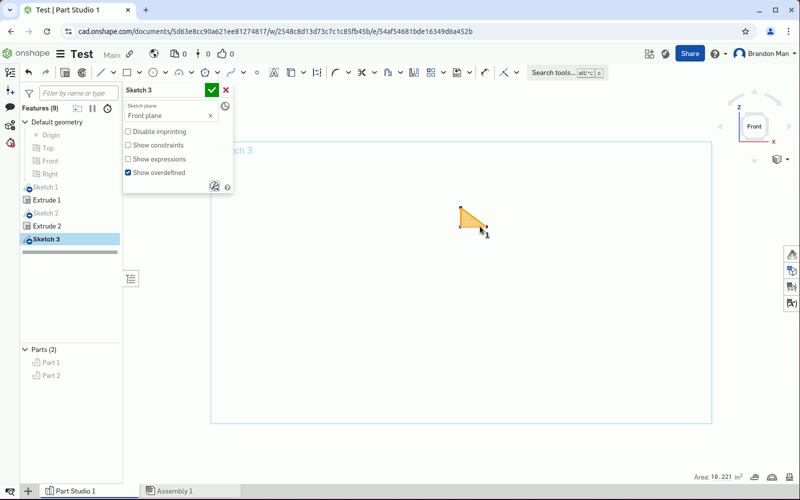
mouse_move(73, 352)
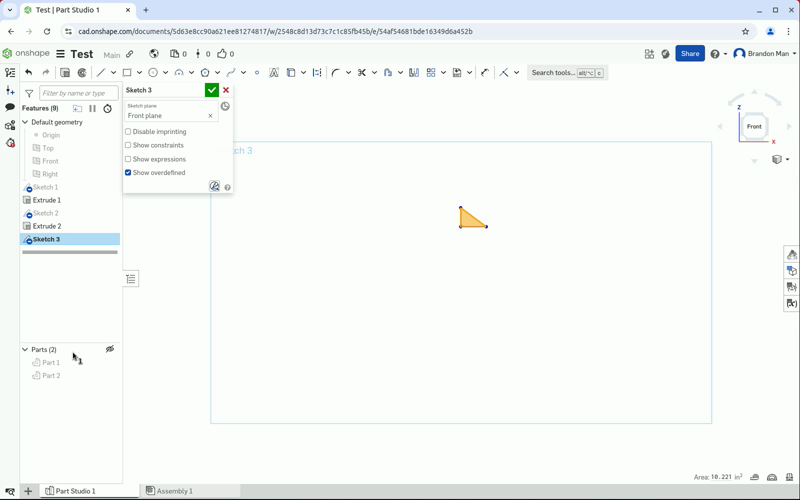
key(shift+y)
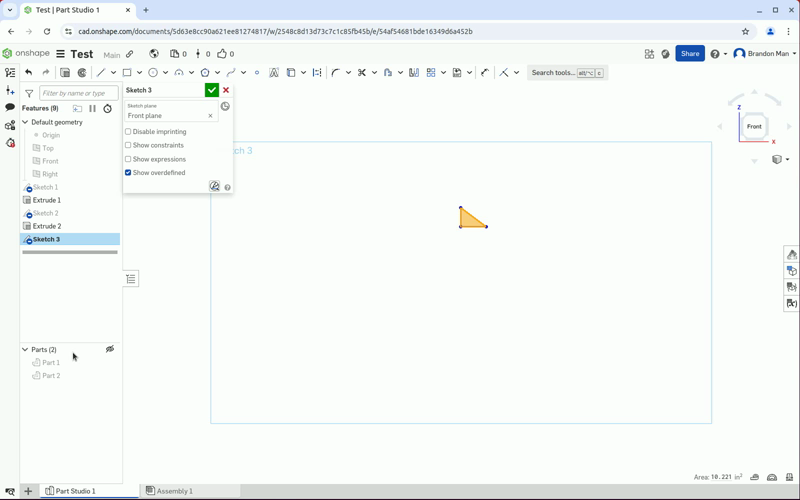
key(shift+e)
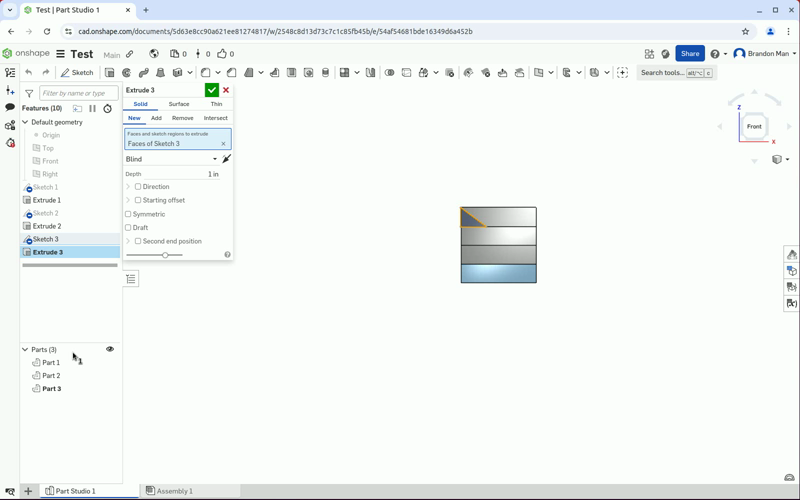
mouse_move(143, 106)
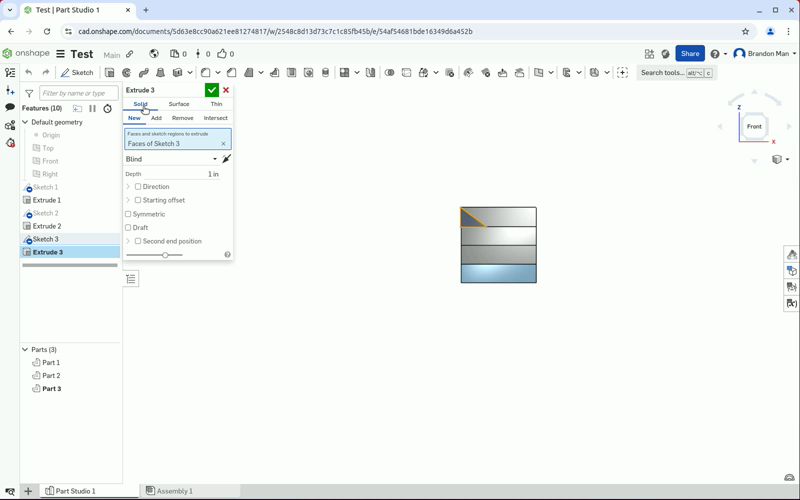
click(143, 106)
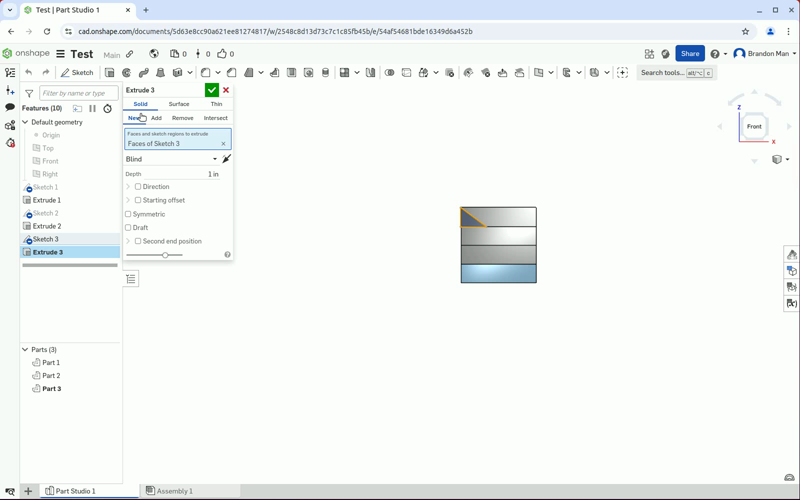
mouse_move(137, 120)
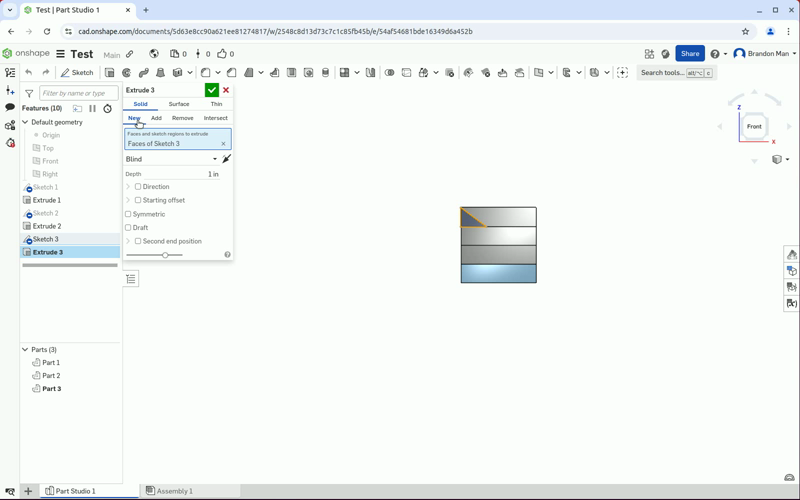
click(137, 120)
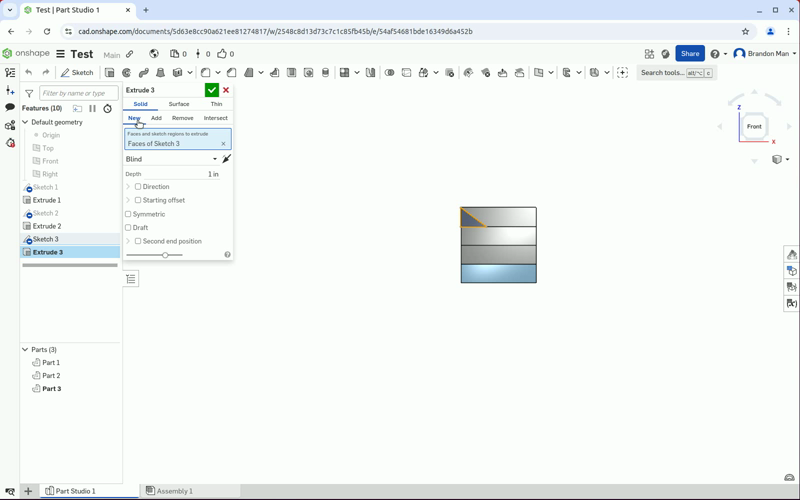
key(tab, 4)
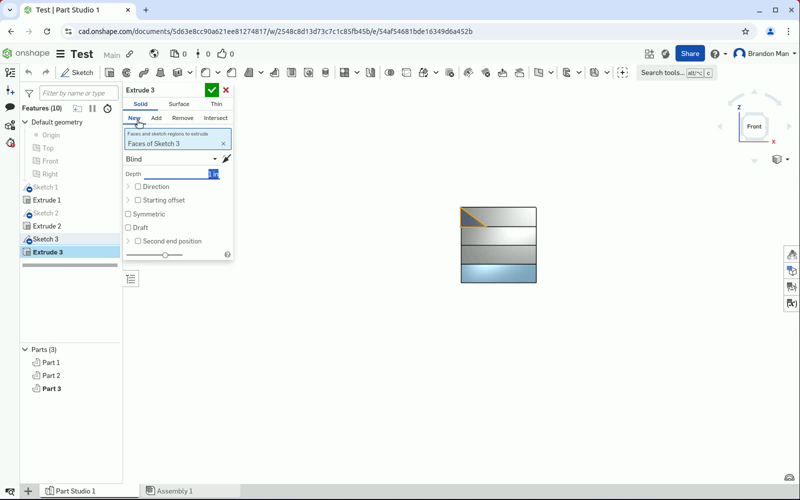
text(-15.405)
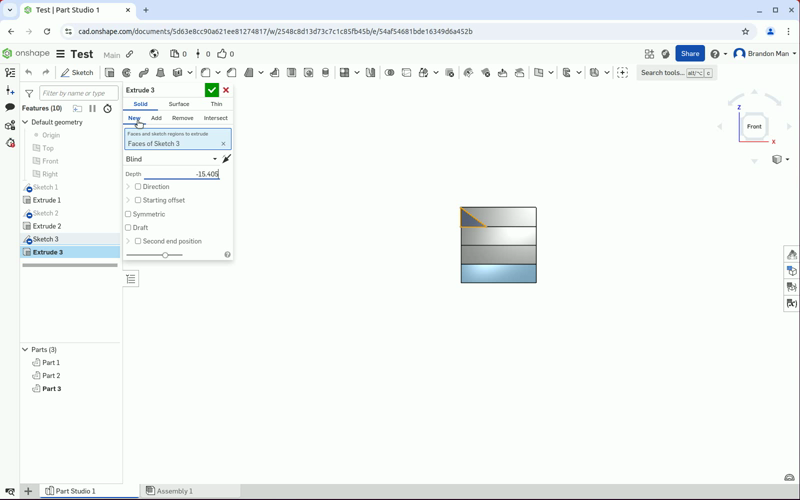
key(enter)
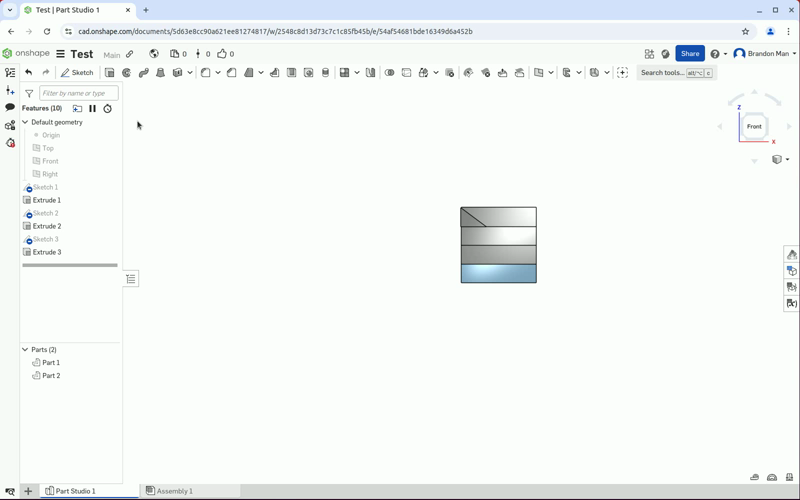
key(shift+h)
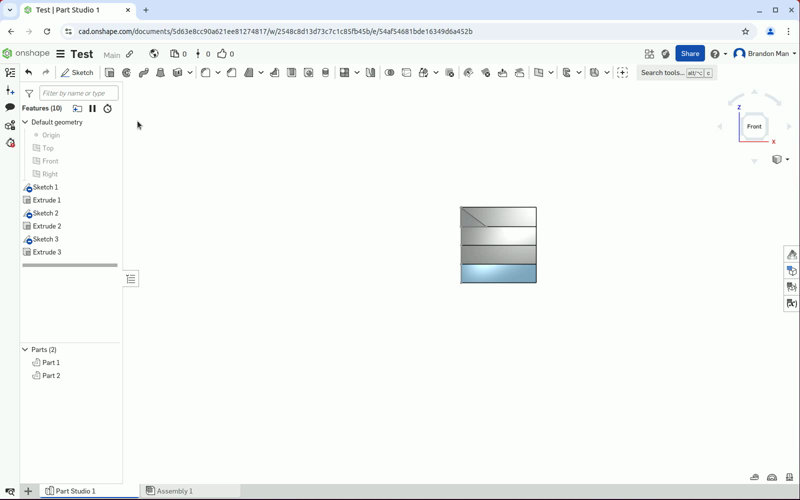
key(shift+h)
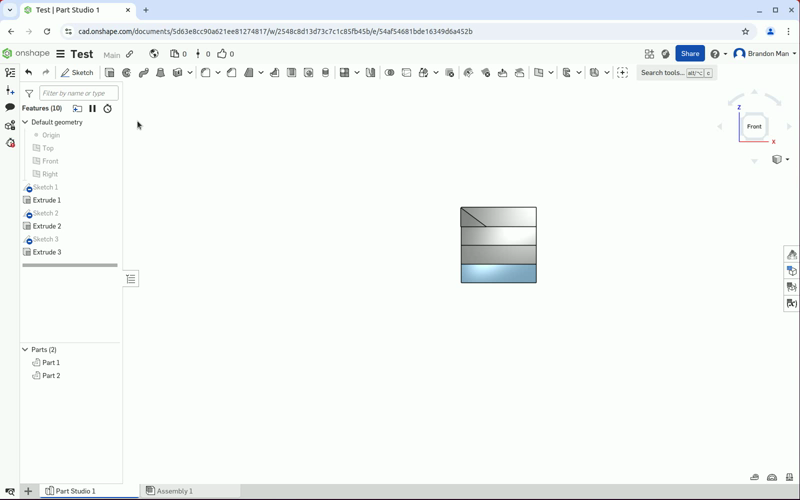
mouse_move(73, 189)
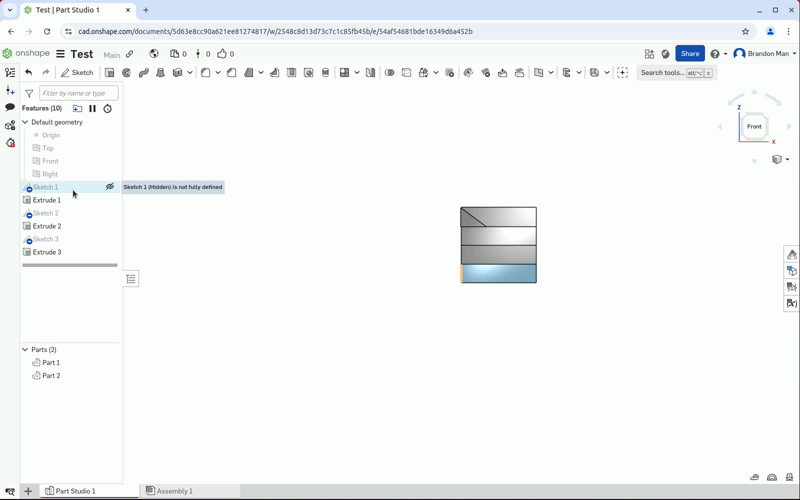
click(73, 189)
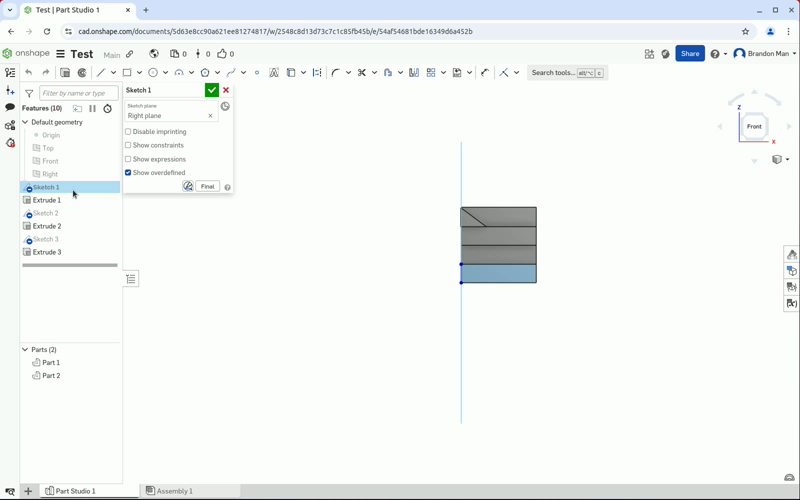
mouse_move(229, 92)
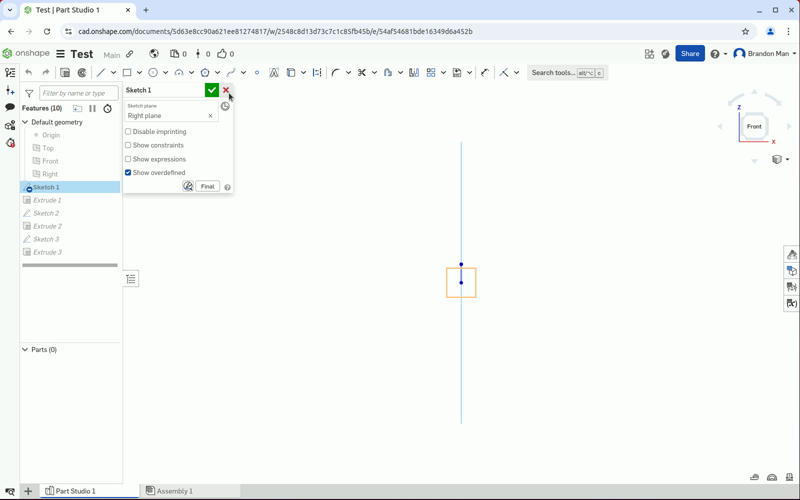
click(229, 92)
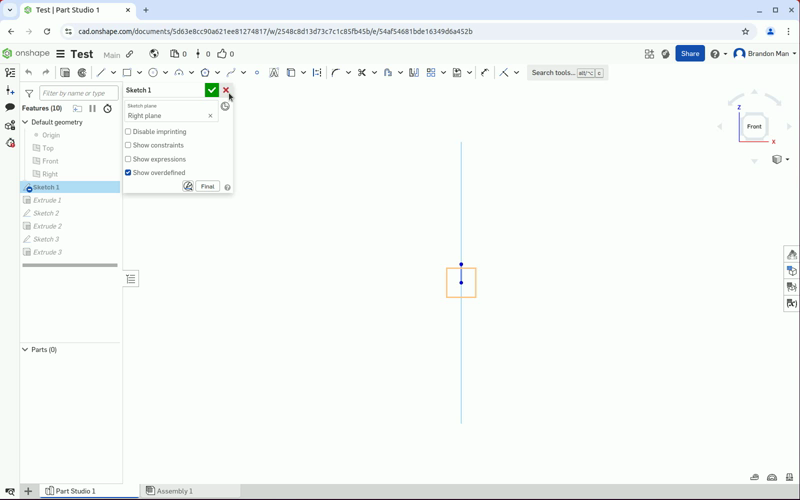
key(shift+s)
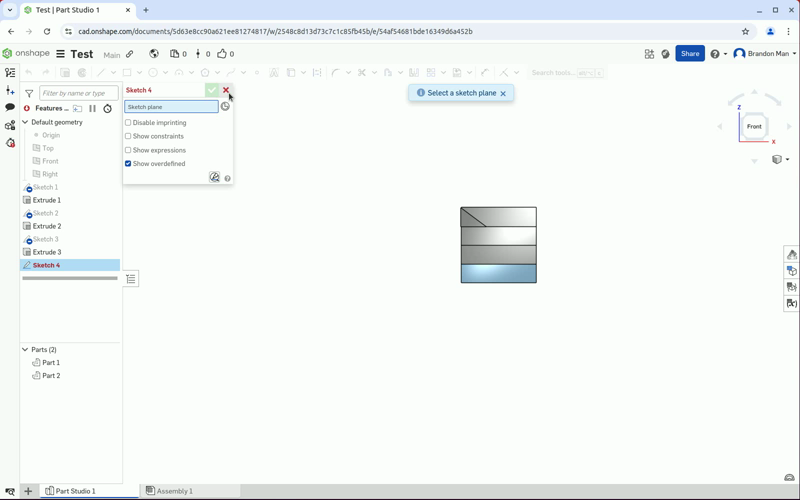
mouse_move(73, 163)
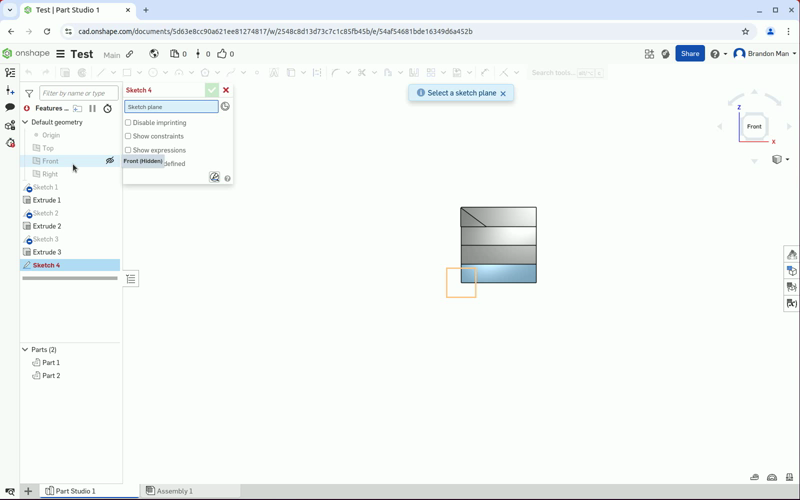
click(73, 163)
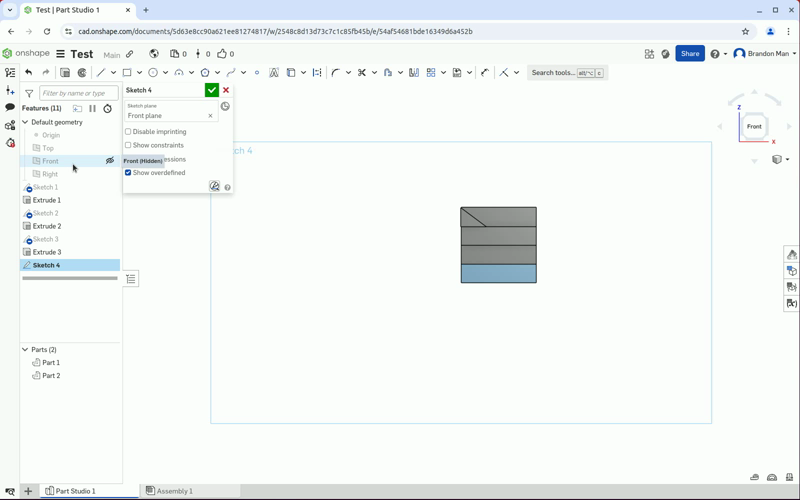
mouse_move(73, 352)
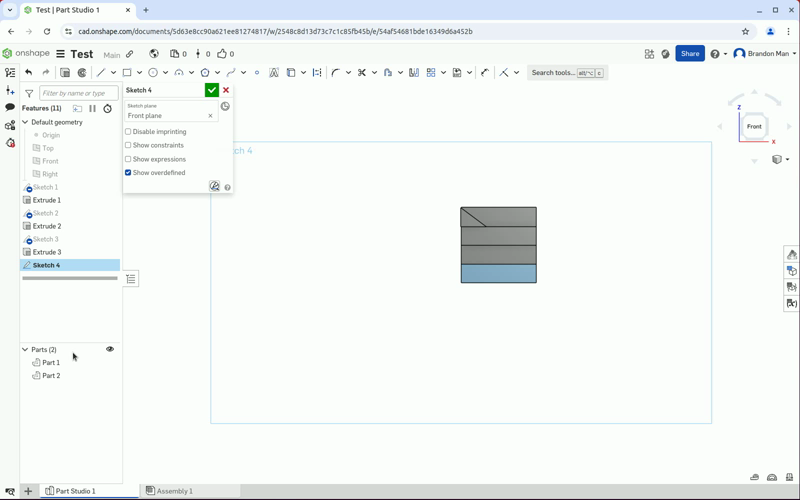
key(y)
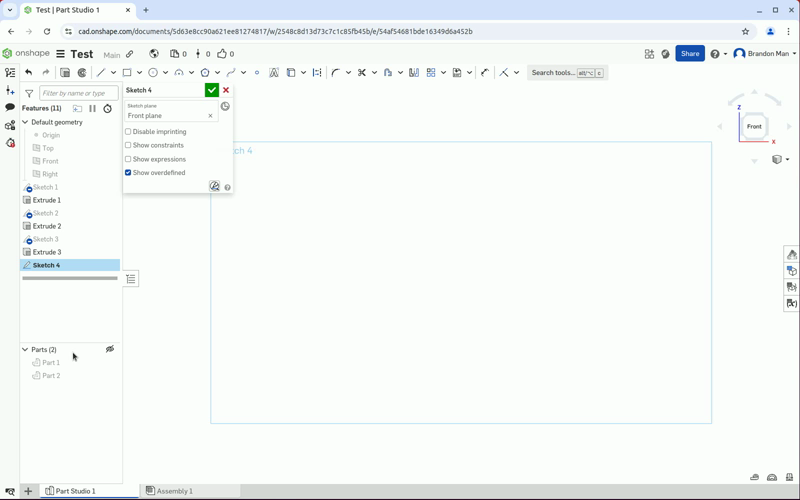
key(l)
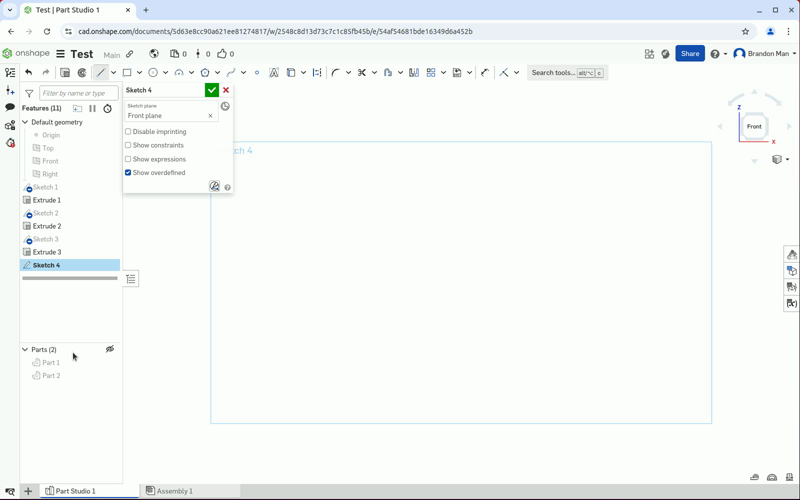
key_down(shift)
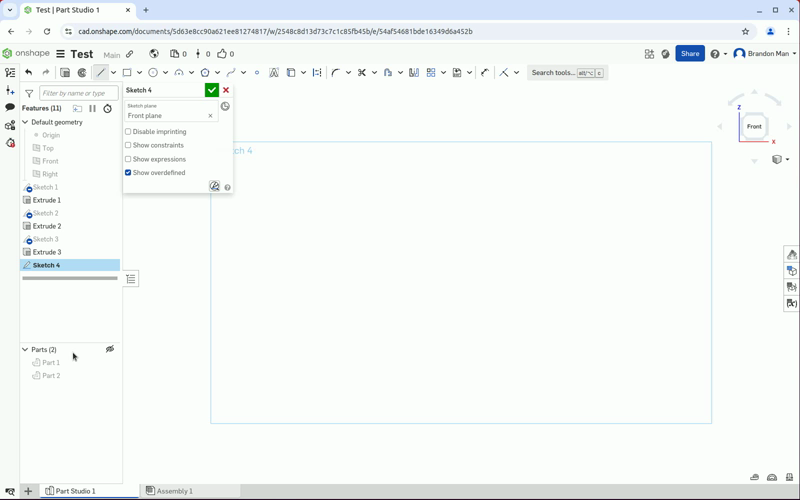
mouse_move(460, 282)
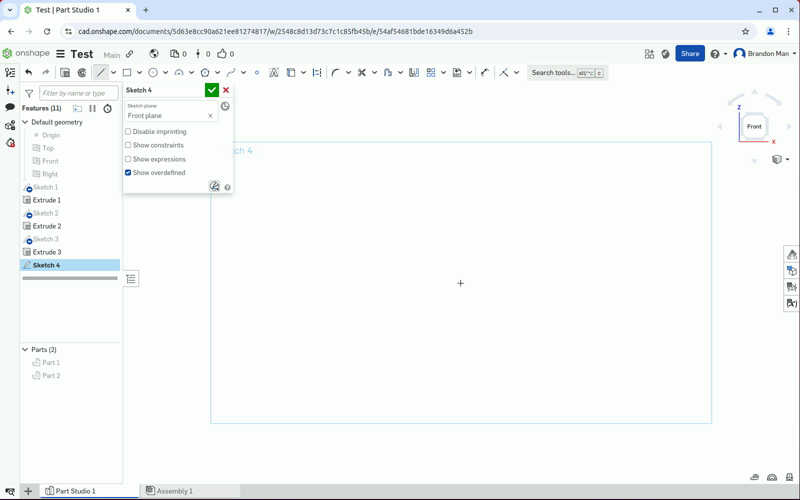
click(460, 282)
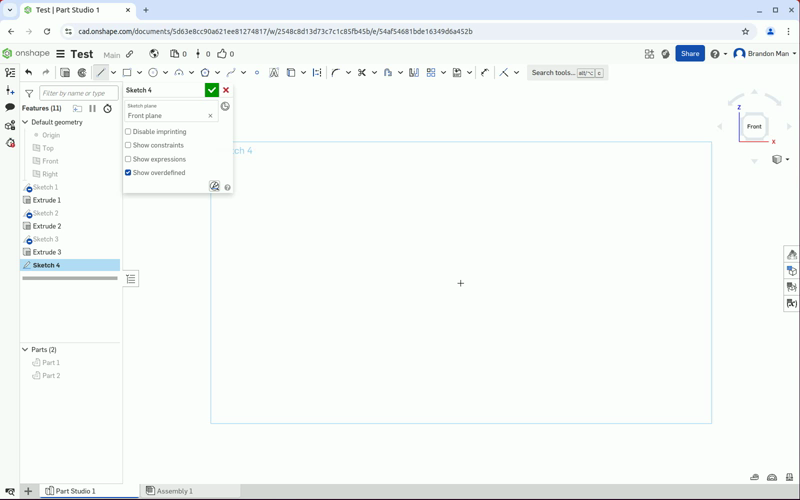
key_up(shift)
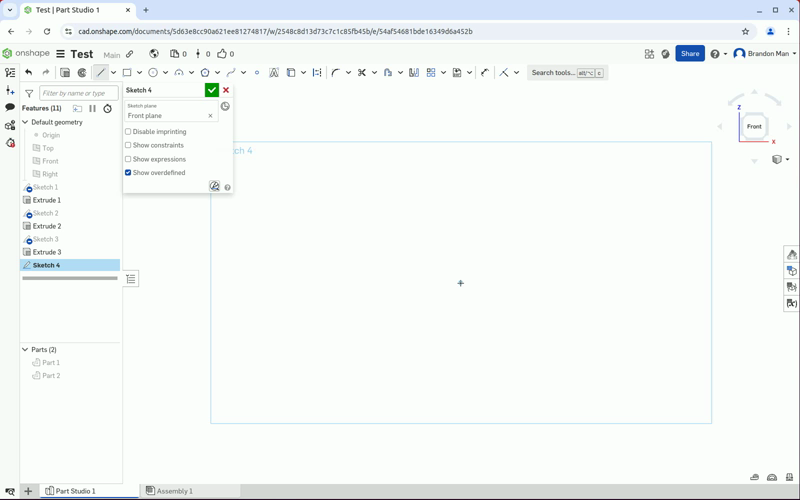
key_down(shift)
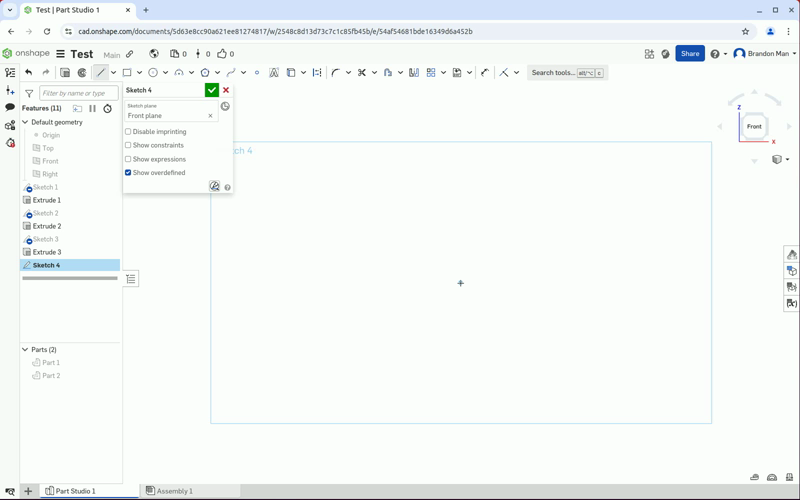
mouse_move(536, 282)
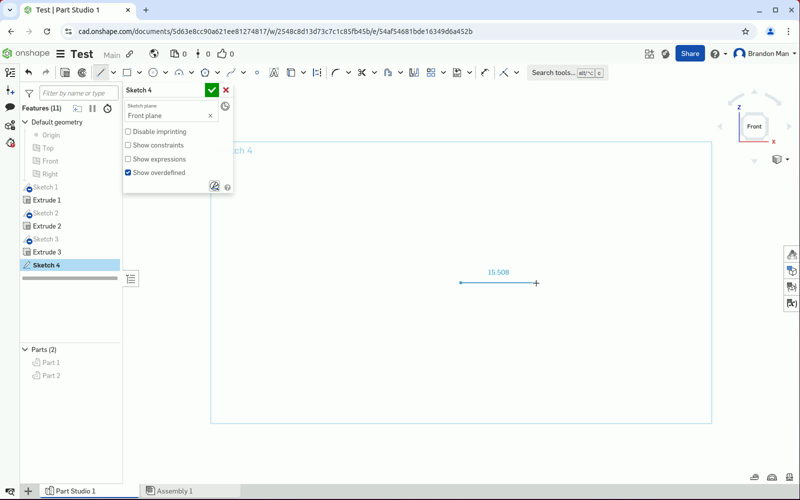
click(536, 282)
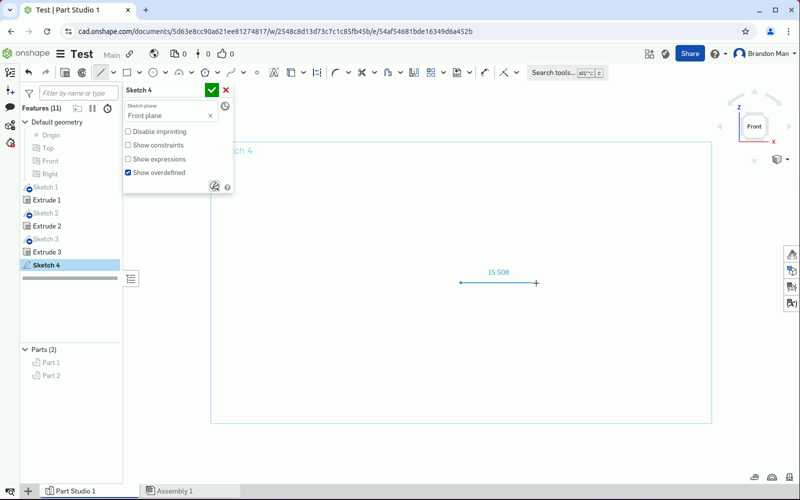
key_up(shift)
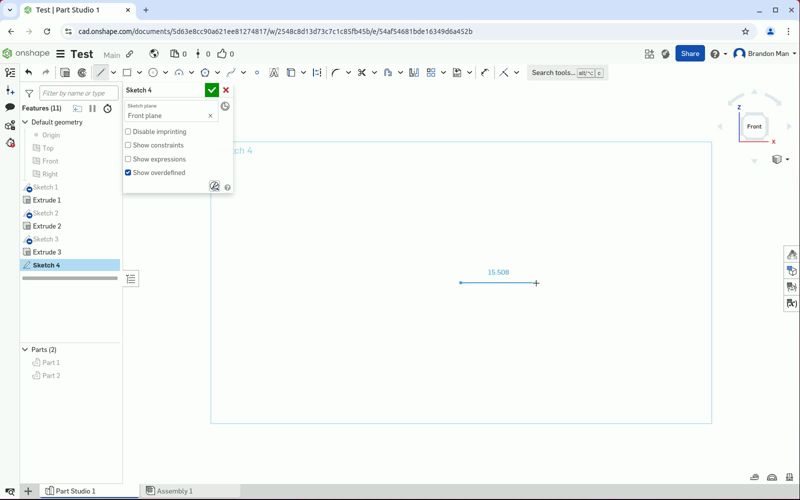
key_down(shift)
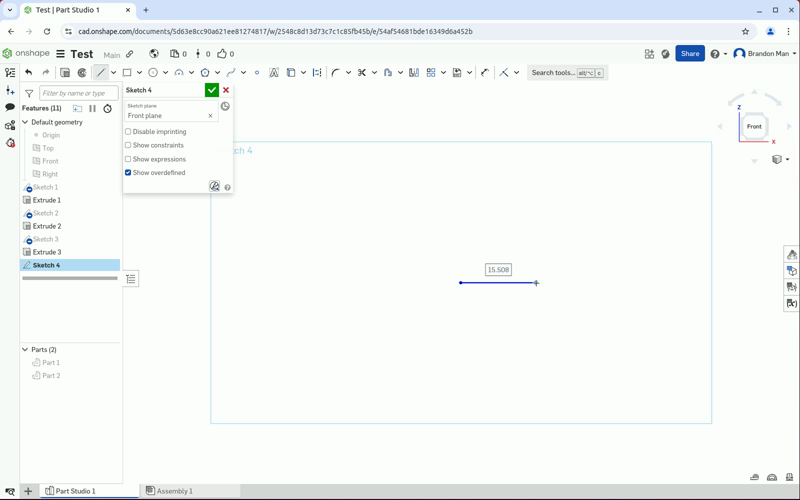
mouse_move(566, 282)
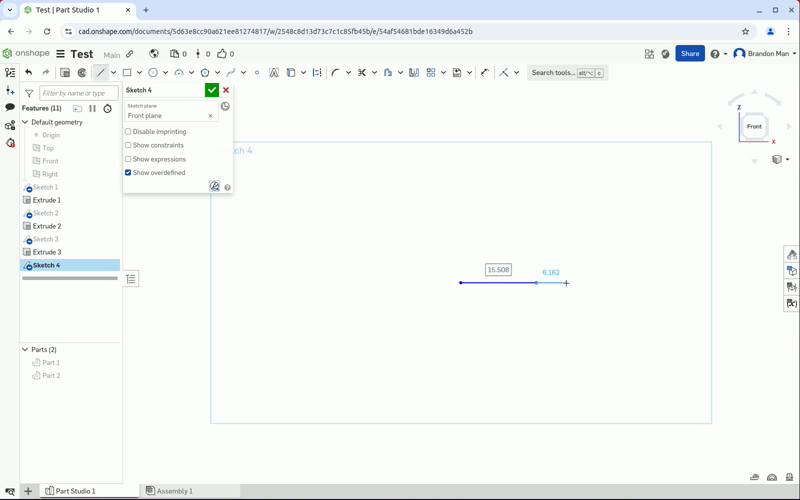
mouse_move(536, 264)
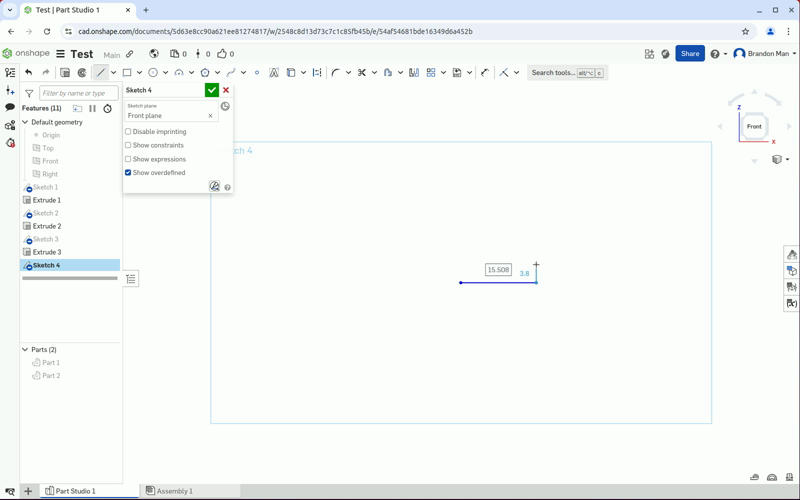
click(536, 264)
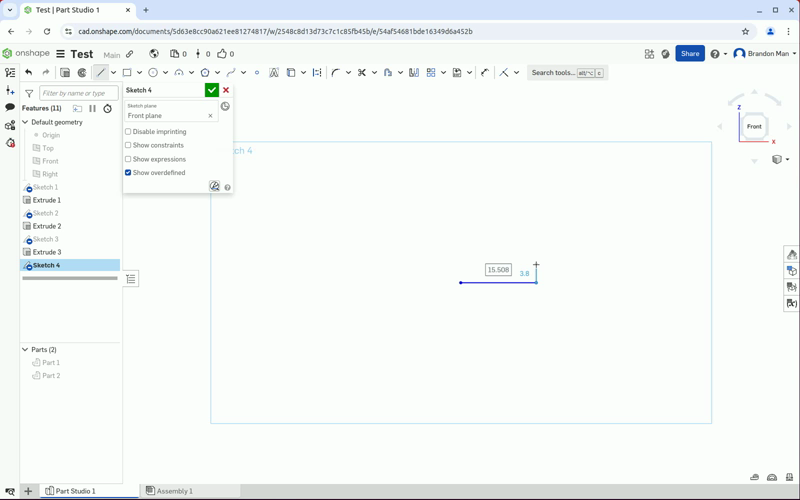
key_up(shift)
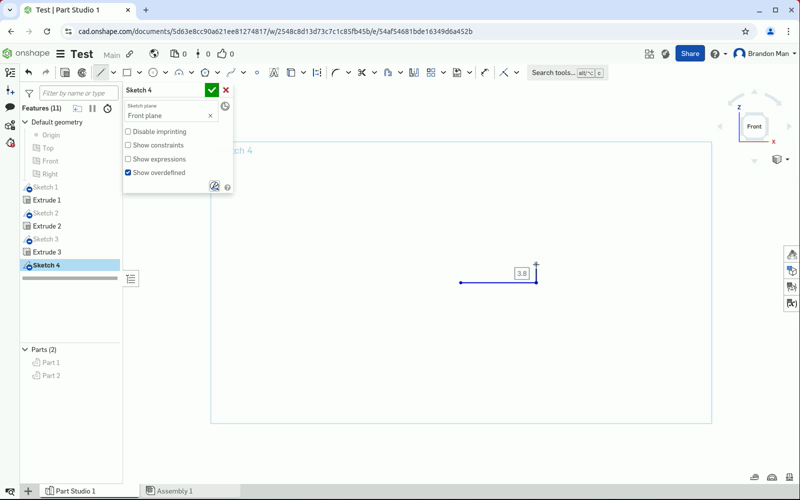
key_down(shift)
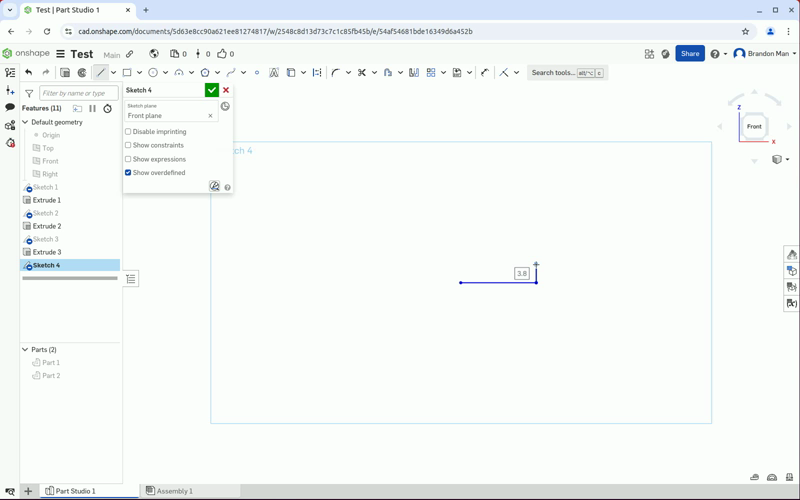
mouse_move(566, 264)
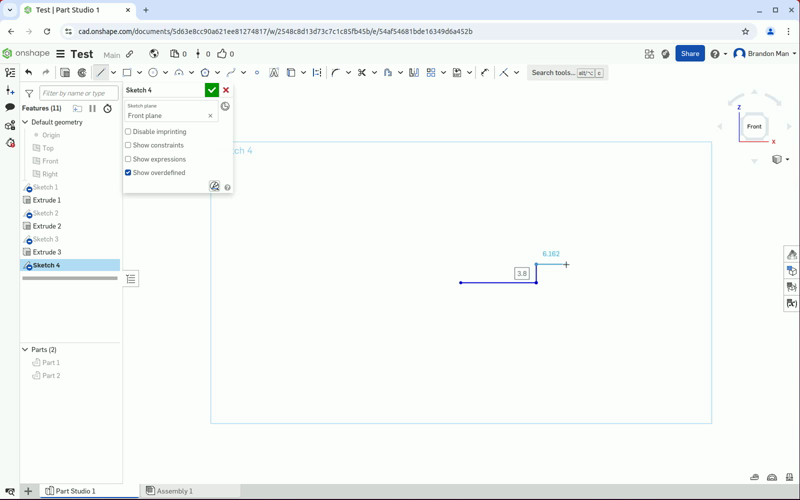
mouse_move(517, 264)
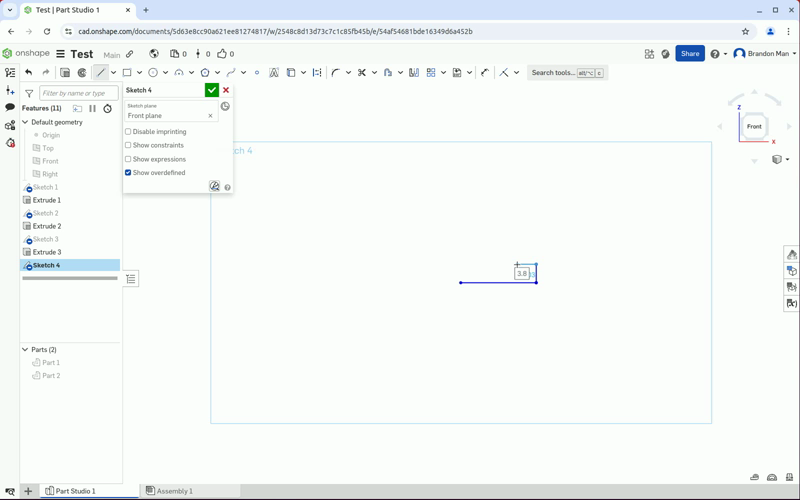
click(517, 264)
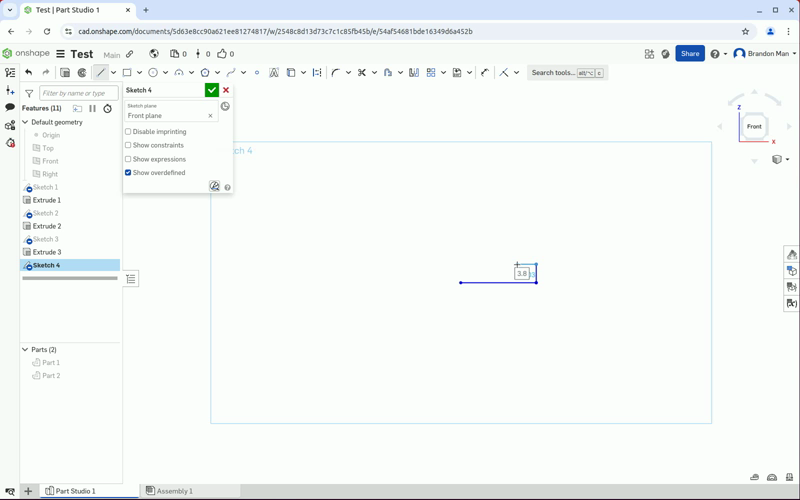
key_up(shift)
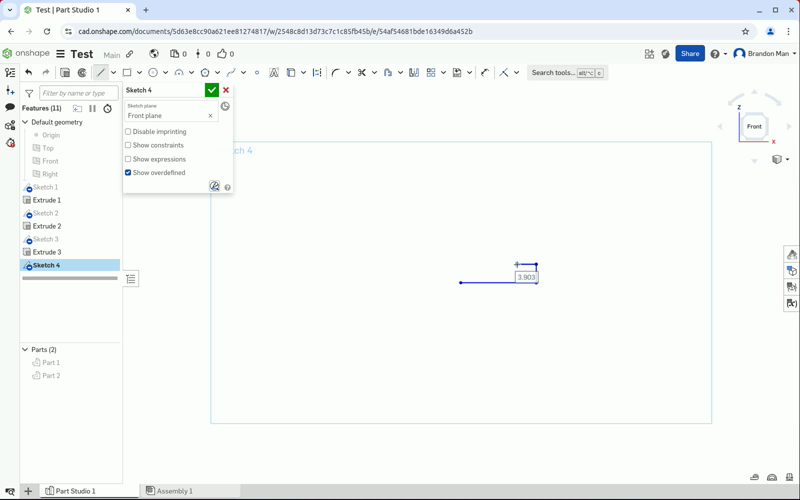
key_down(shift)
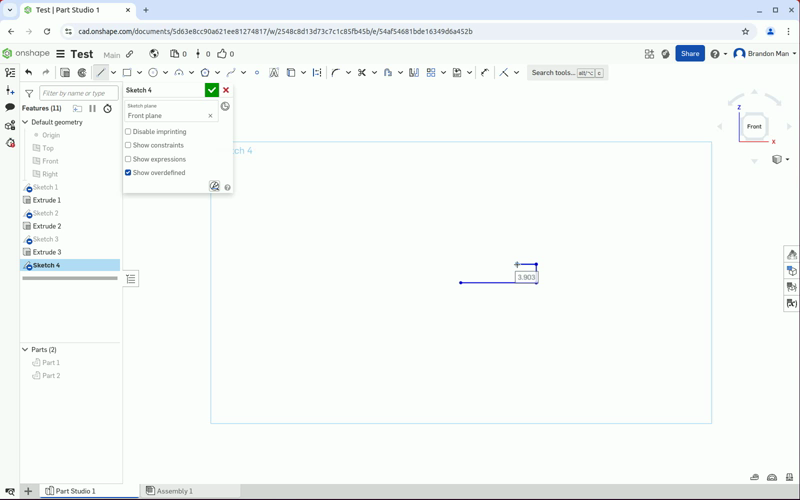
mouse_move(547, 264)
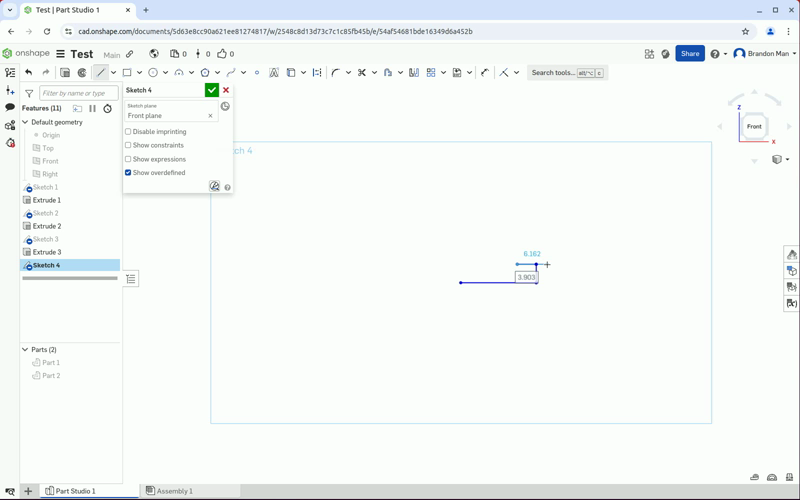
mouse_move(460, 264)
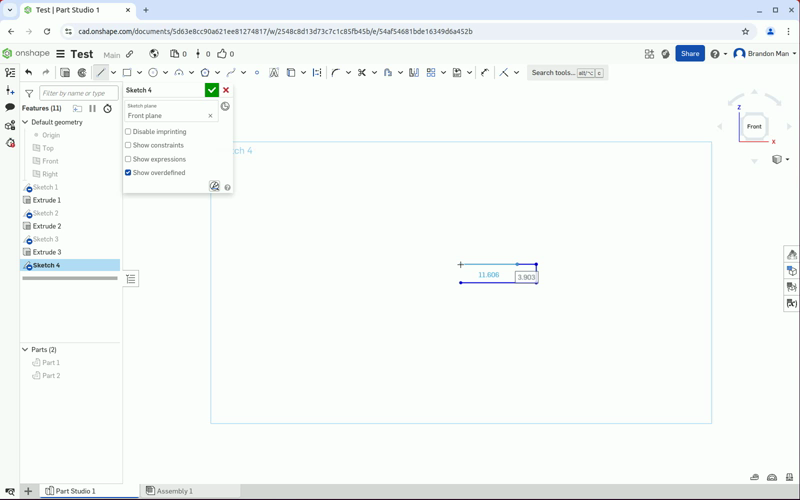
click(460, 264)
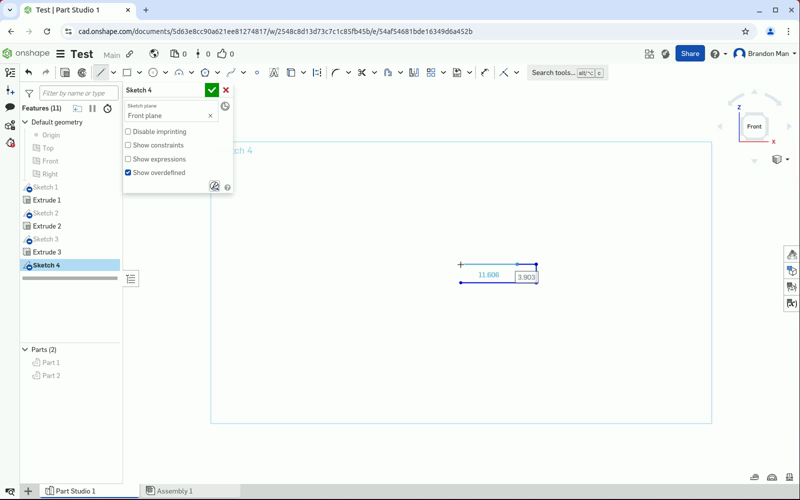
key_up(shift)
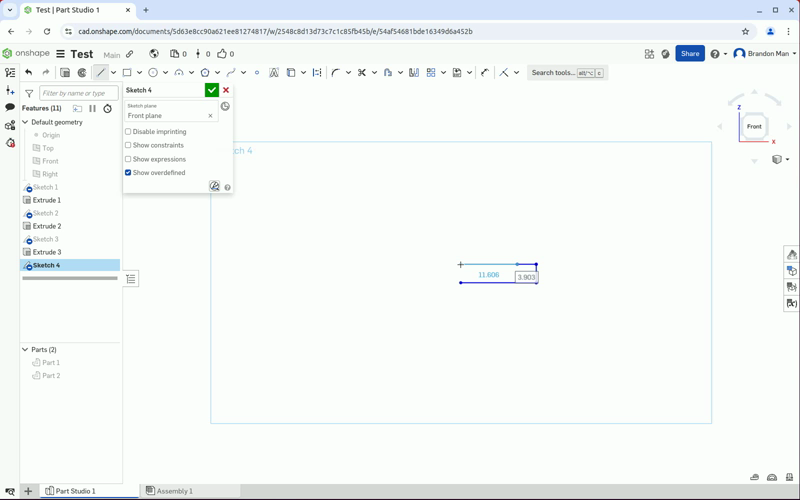
mouse_move(490, 264)
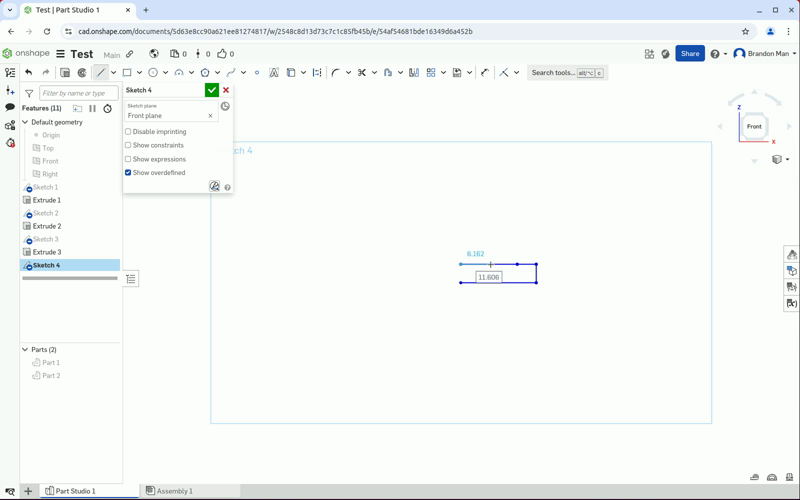
key_down(shift)
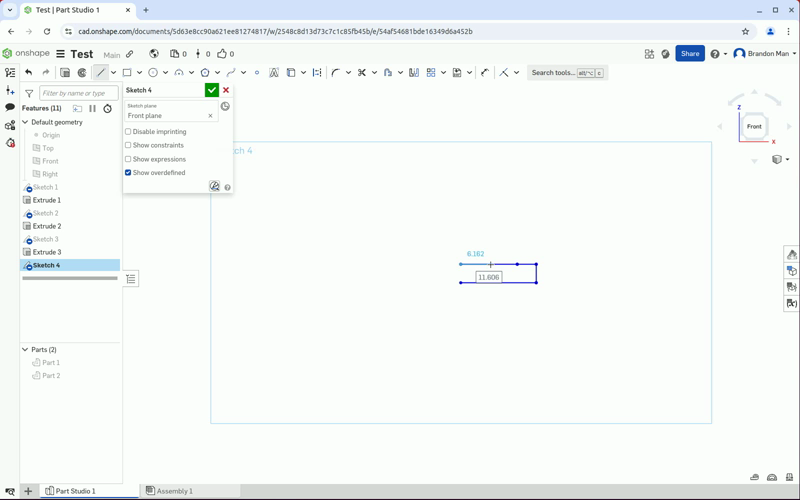
mouse_move(460, 282)
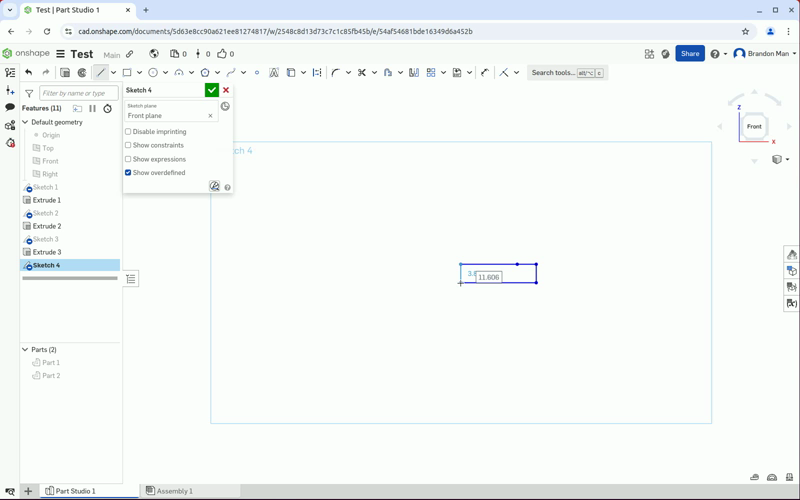
key_up(shift)
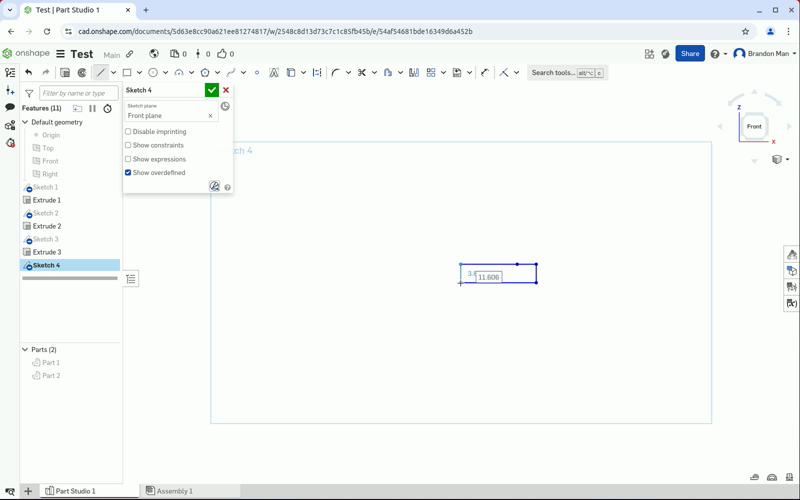
click(460, 282)
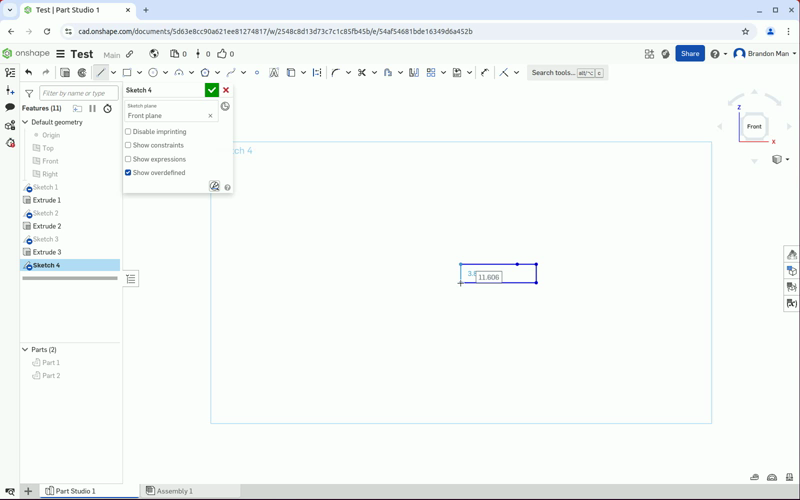
key(esc)
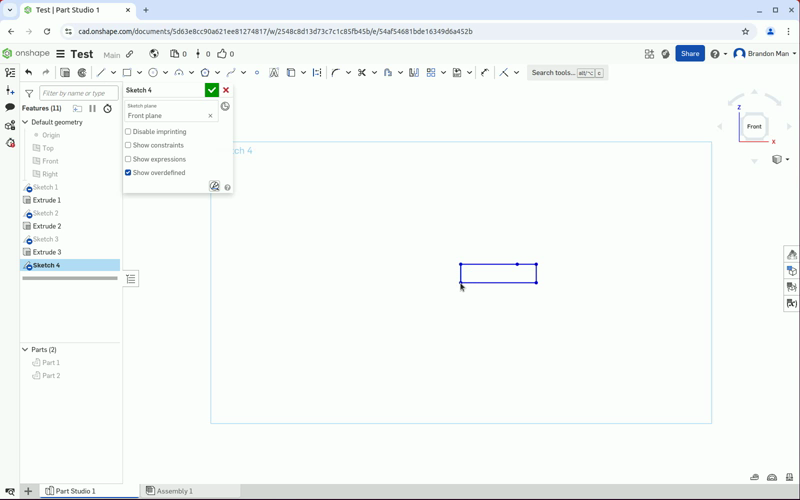
mouse_move(518, 270)
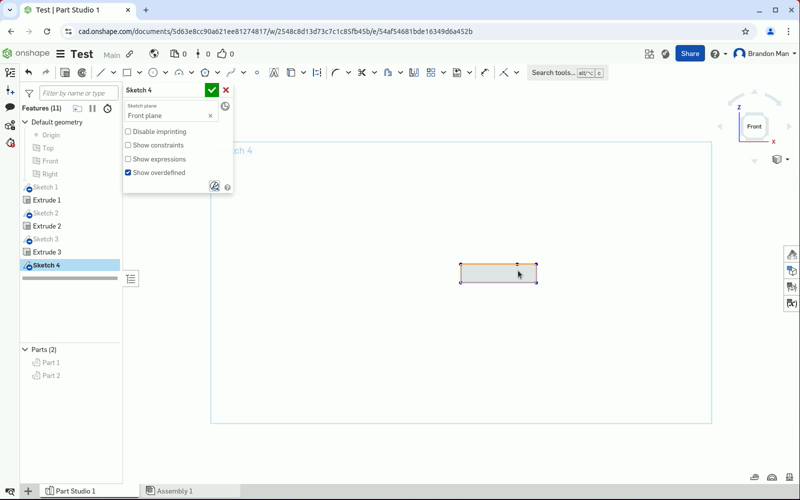
scroll(6)
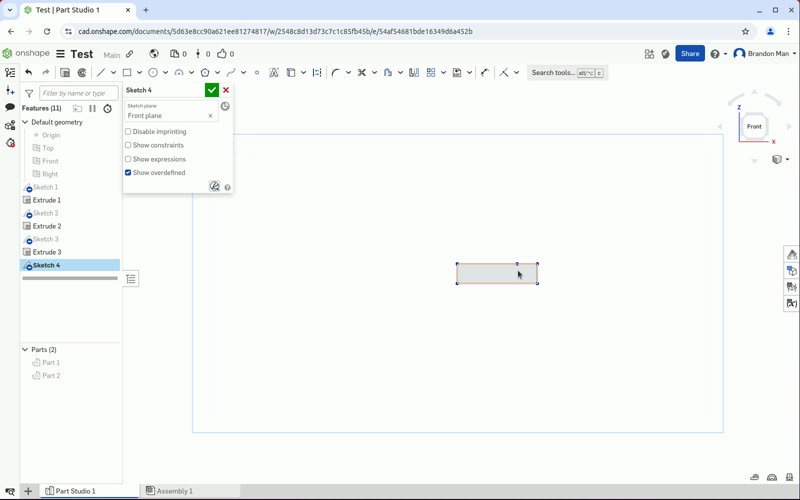
scroll(6)
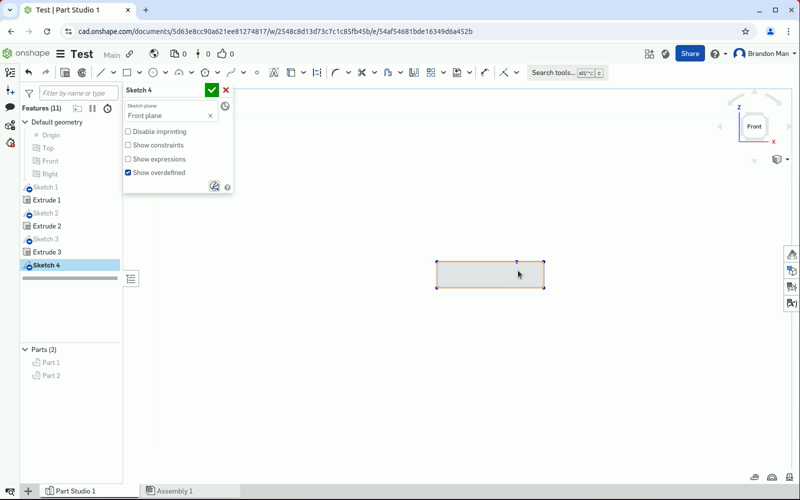
scroll(6)
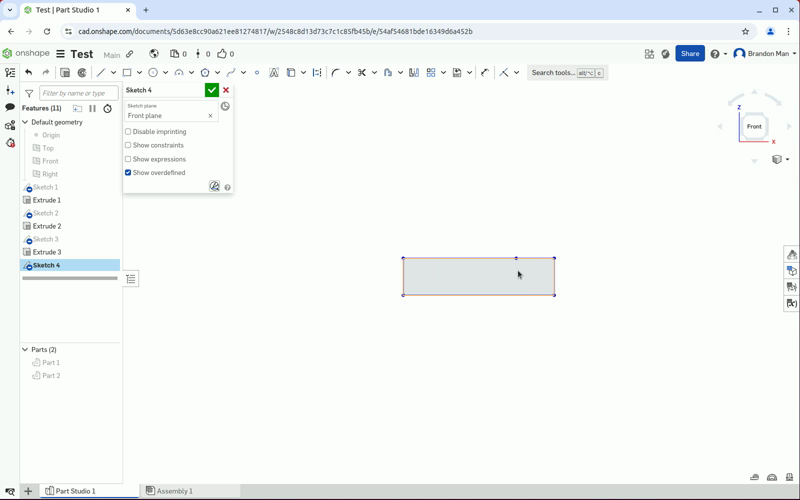
scroll(6)
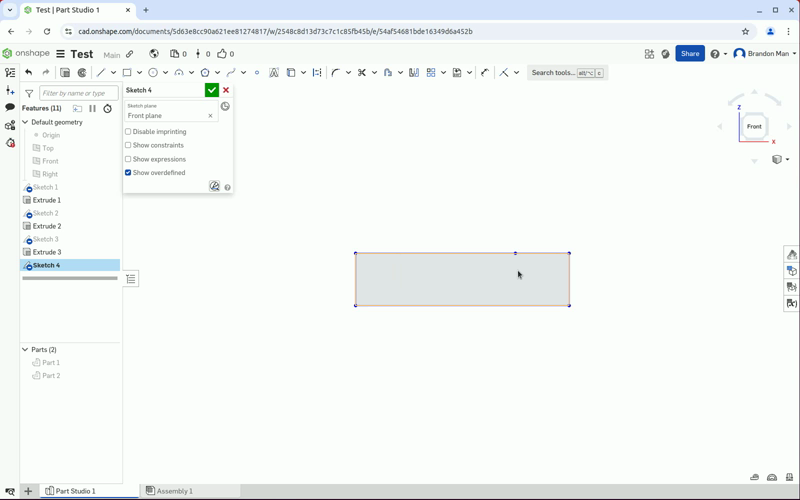
scroll(6)
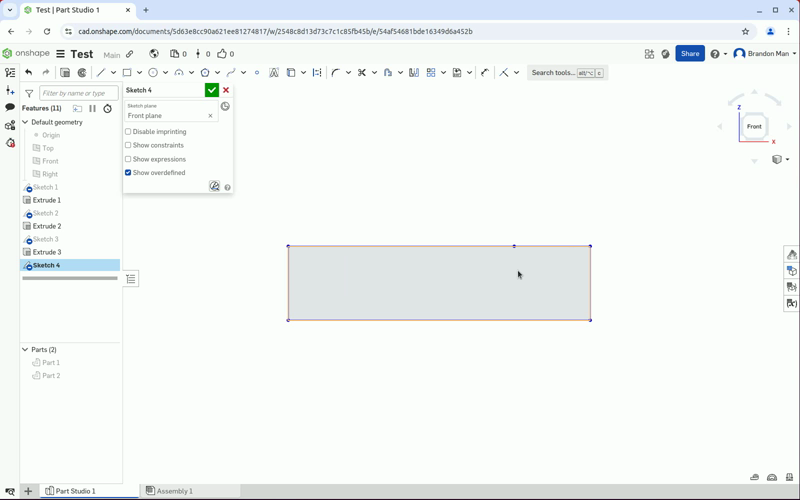
scroll(6)
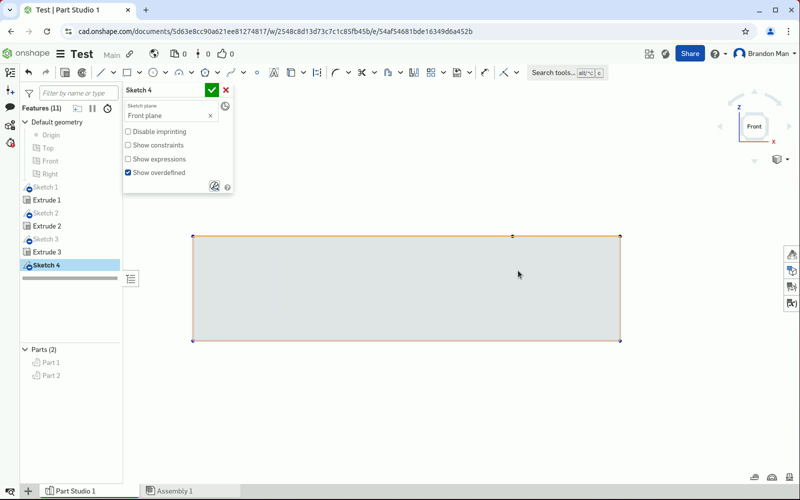
scroll(6)
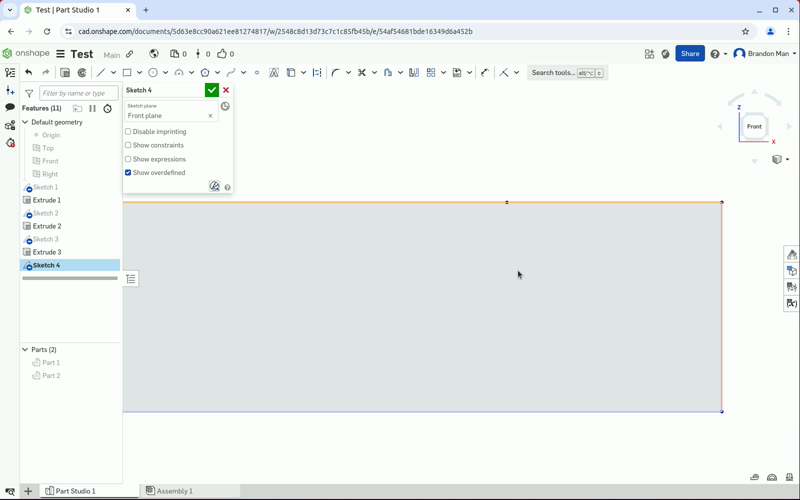
click(518, 270)
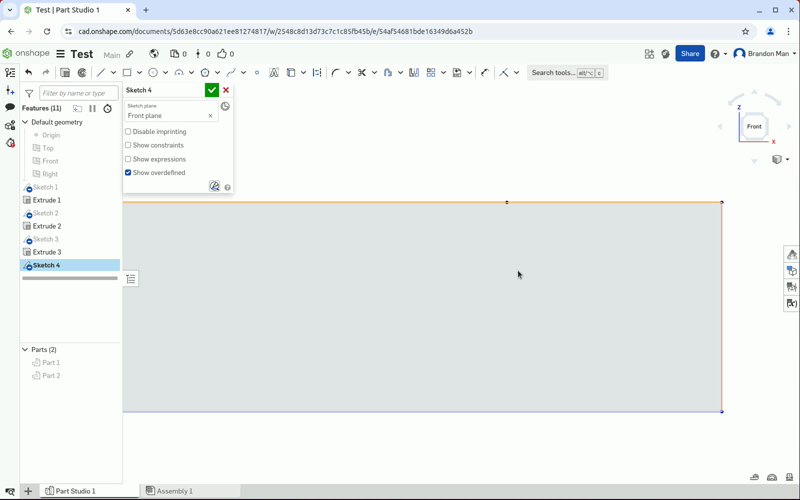
scroll(-6)
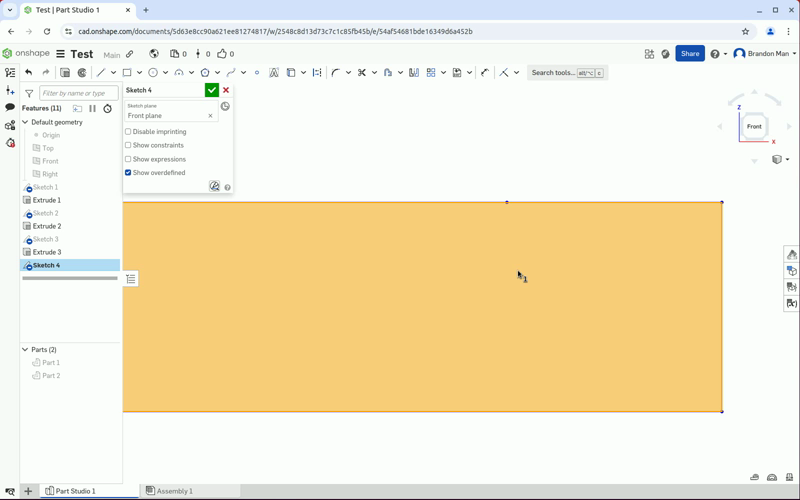
scroll(-6)
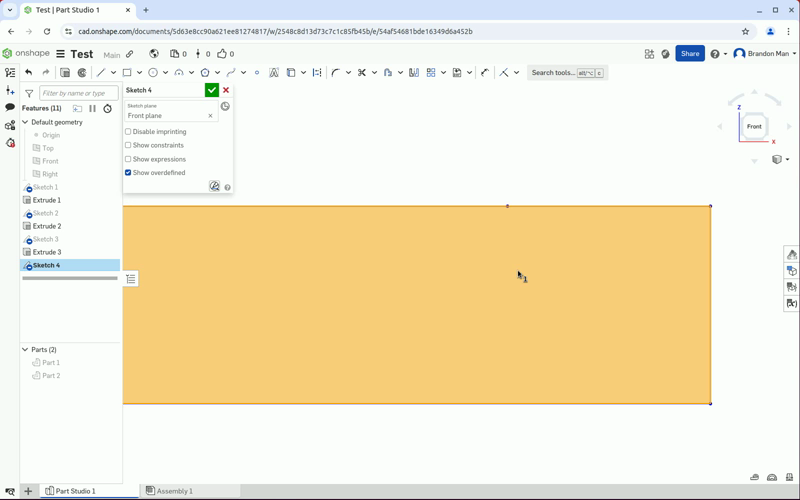
scroll(-6)
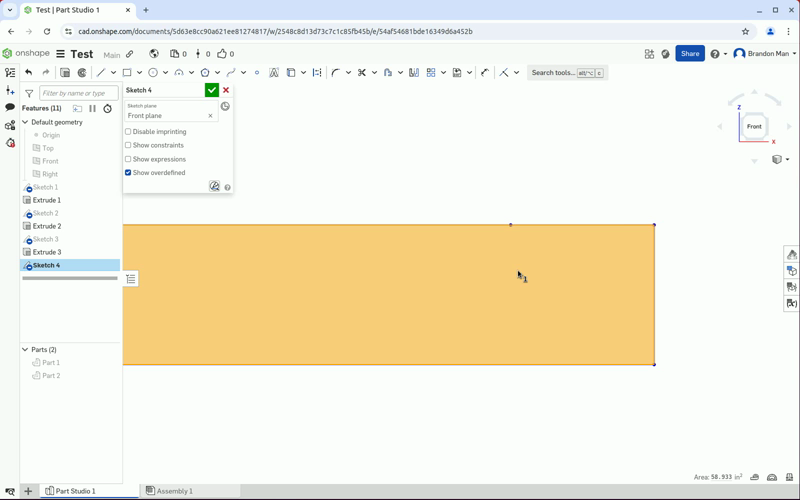
scroll(-6)
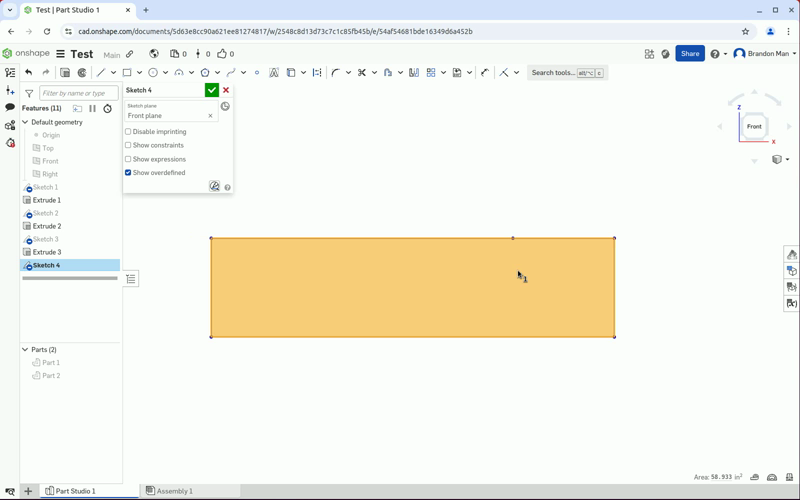
scroll(-6)
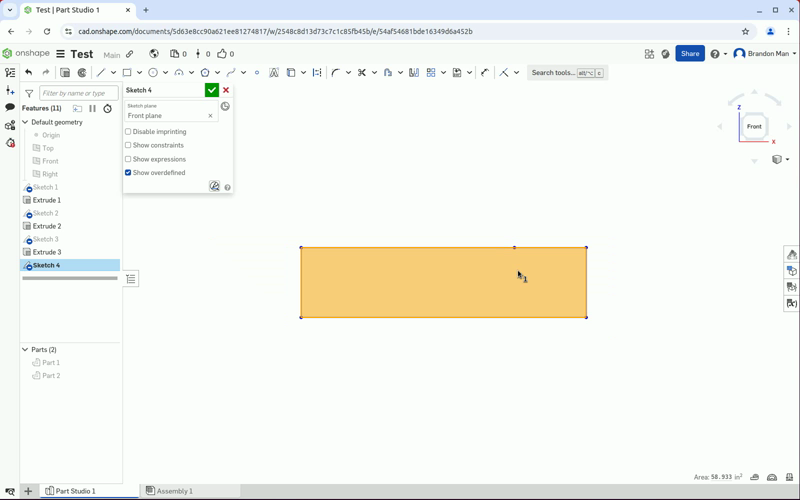
scroll(-6)
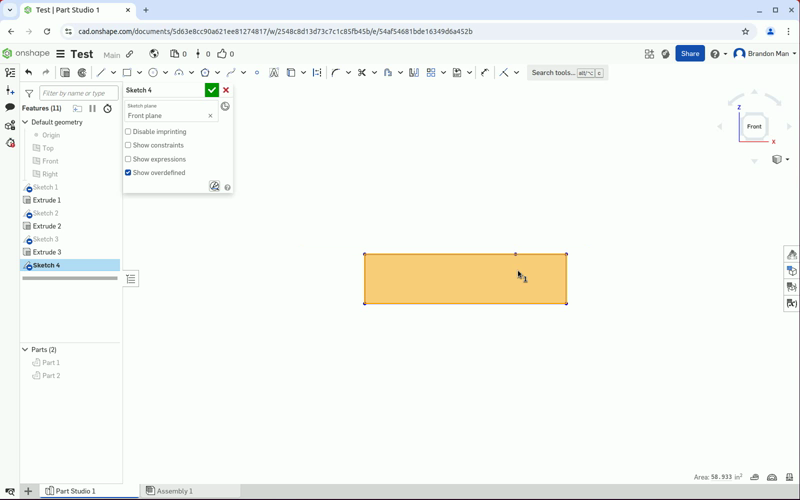
scroll(-6)
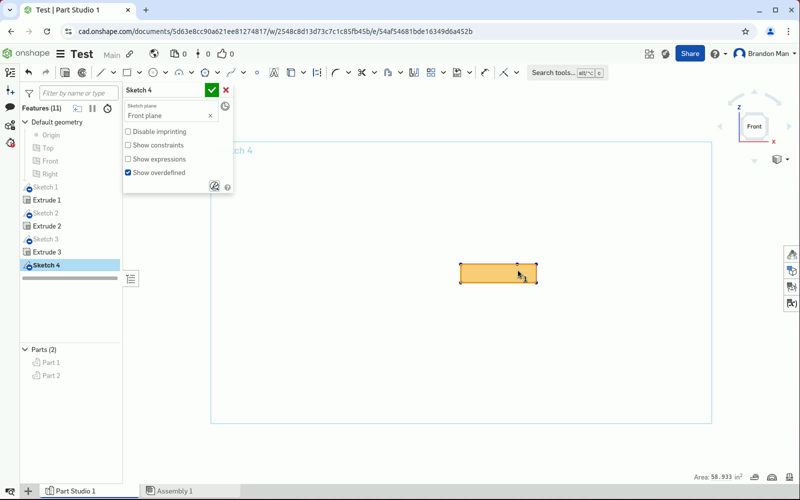
mouse_move(73, 352)
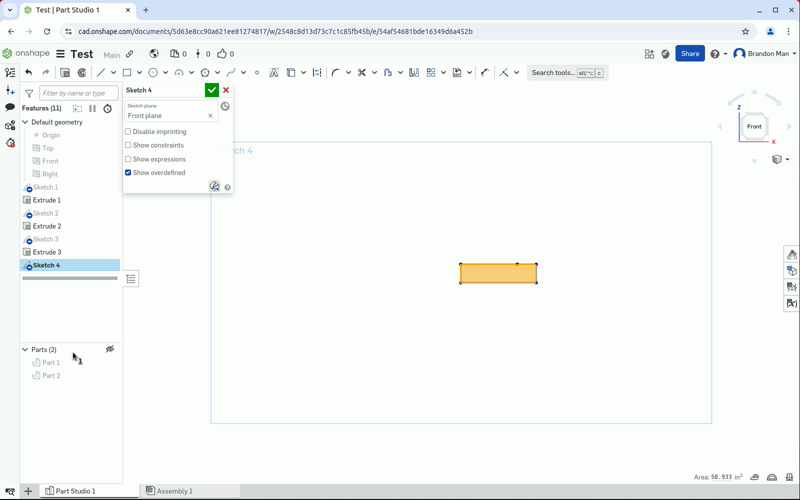
key(shift+y)
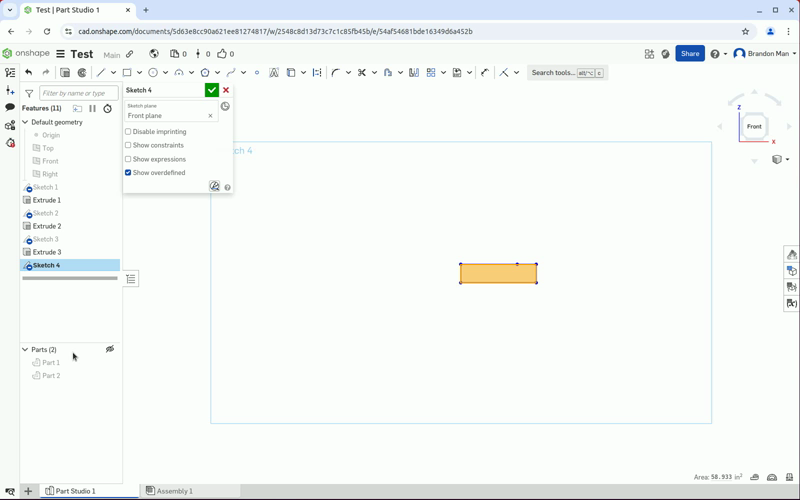
key(shift+e)
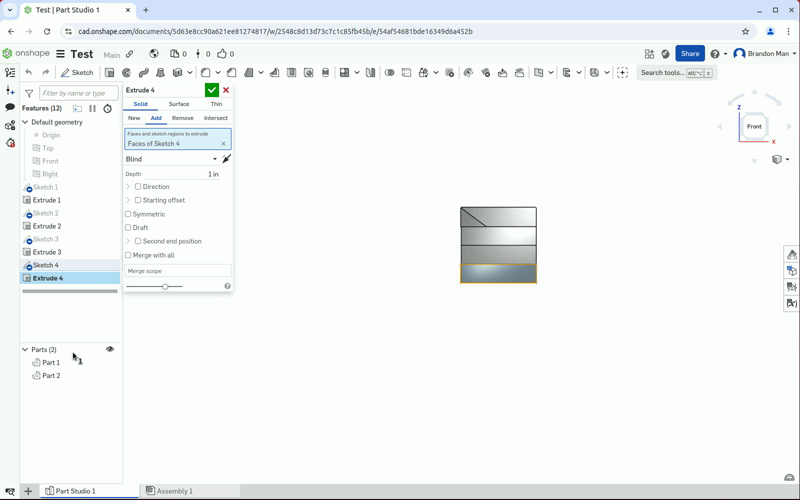
mouse_move(143, 106)
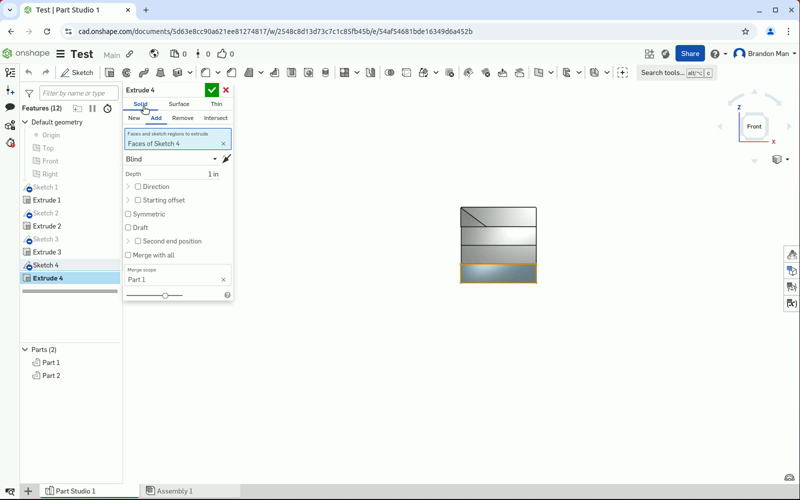
click(143, 106)
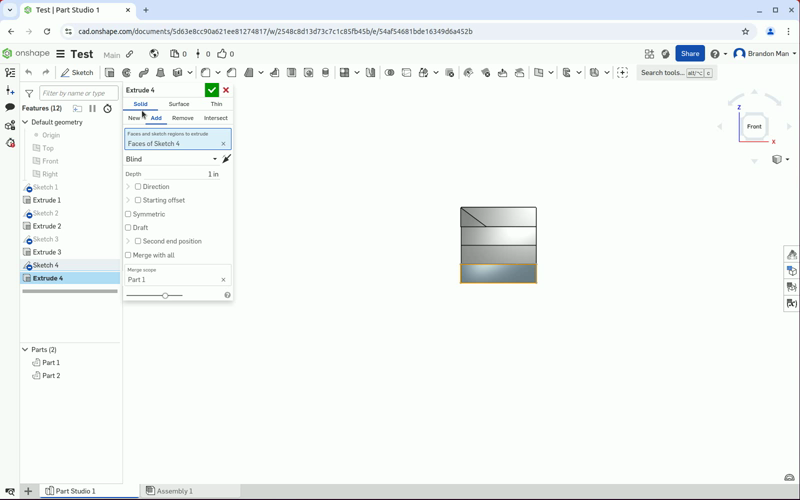
mouse_move(137, 120)
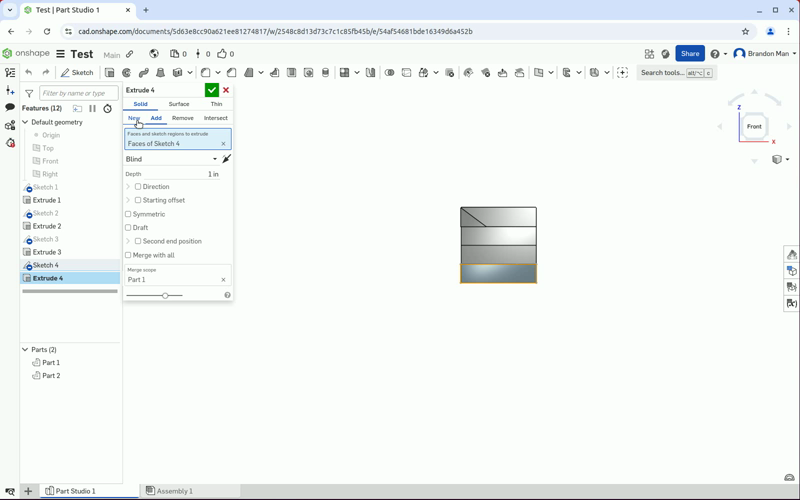
click(137, 120)
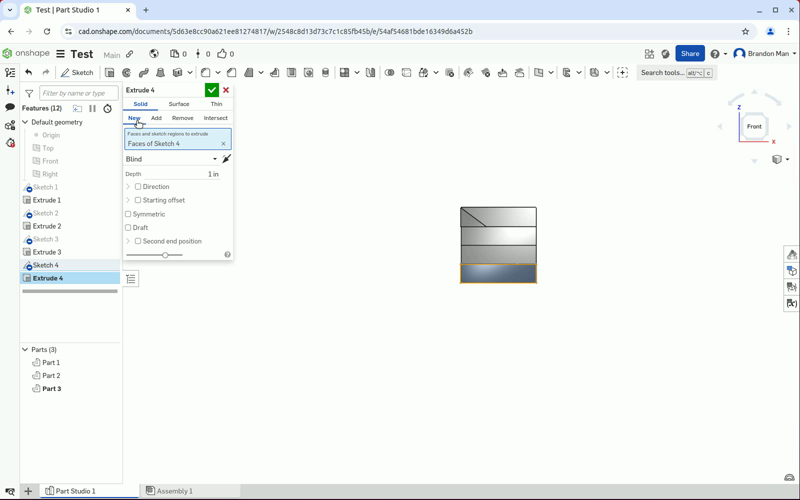
key(tab, 4)
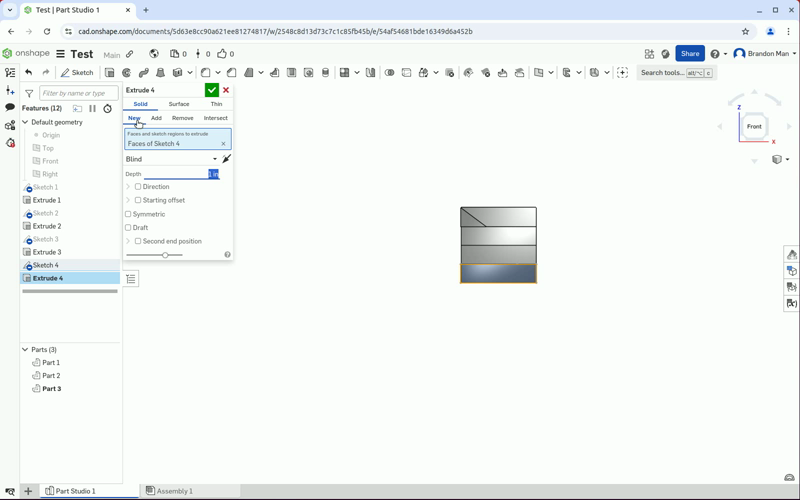
text(-15.405)
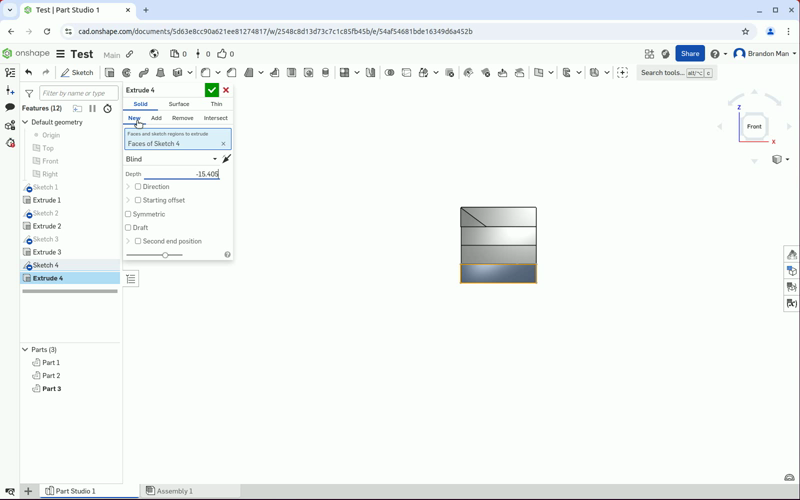
key(enter)
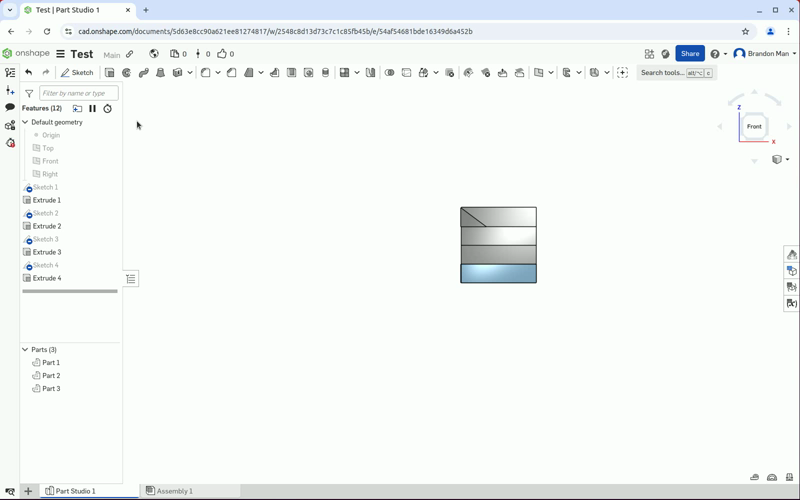
key(shift+h)
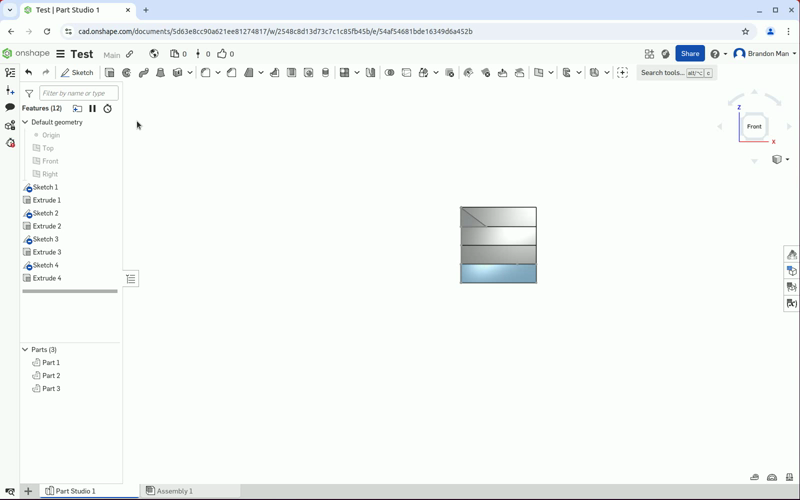
key(shift+h)
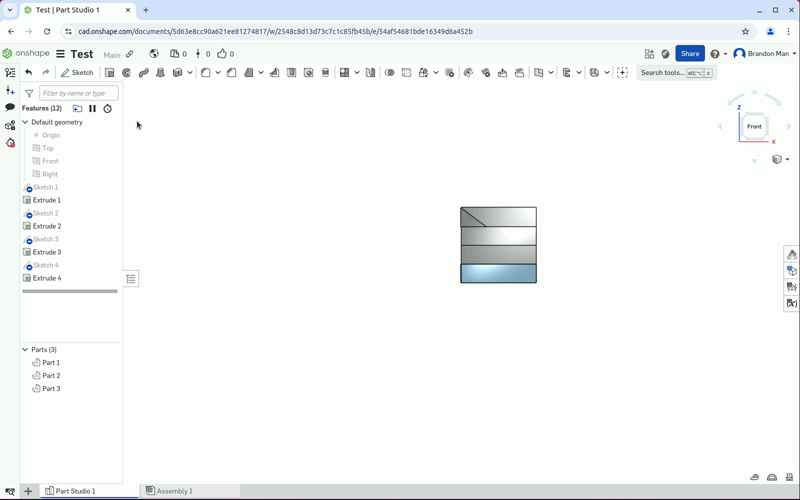
mouse_move(73, 189)
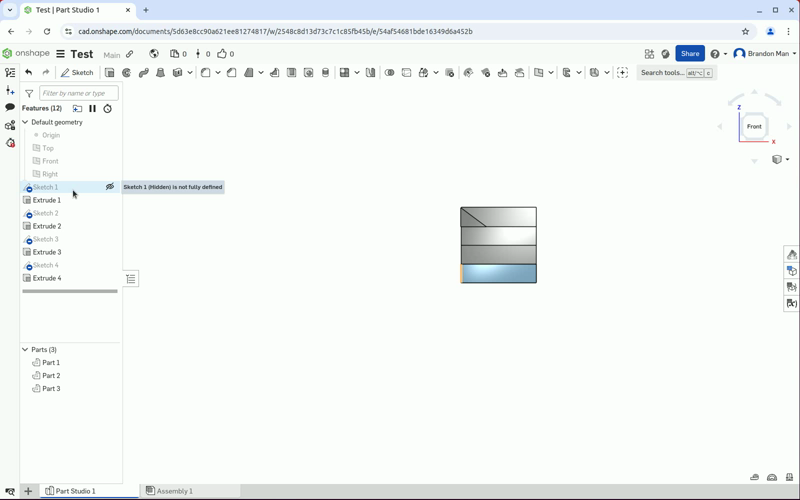
click(73, 189)
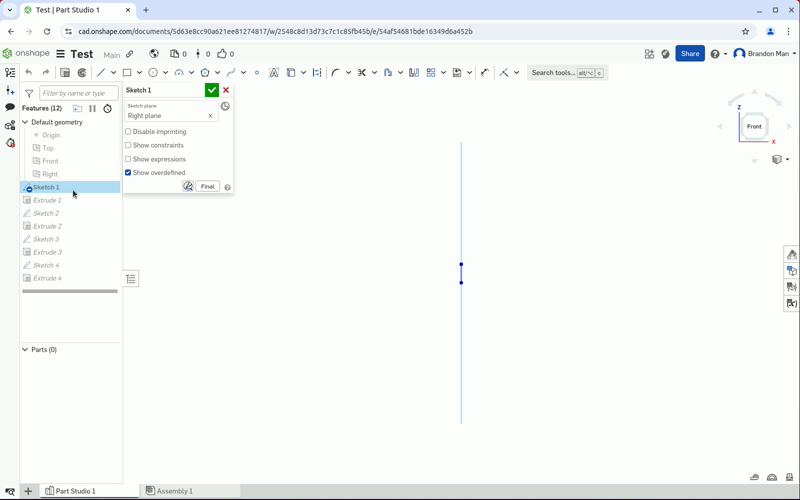
mouse_move(229, 92)
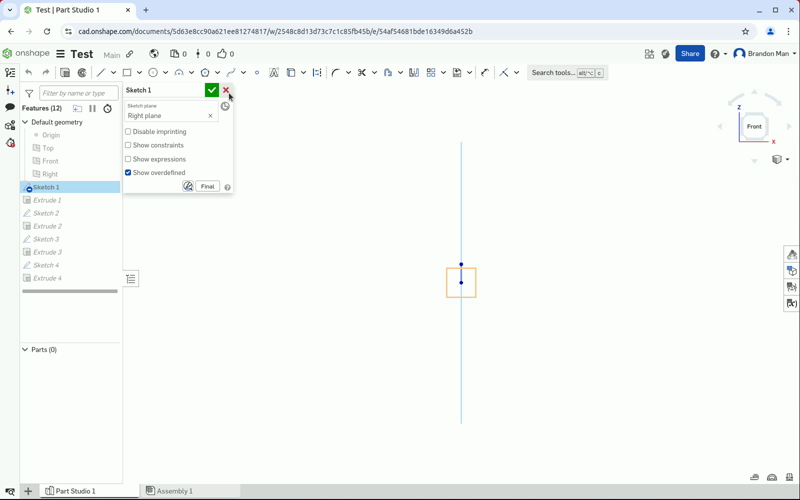
click(229, 92)
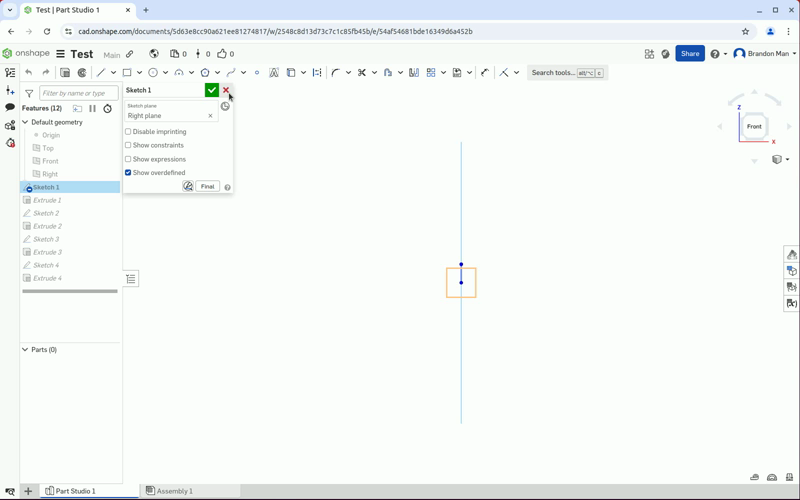
key(shift+s)
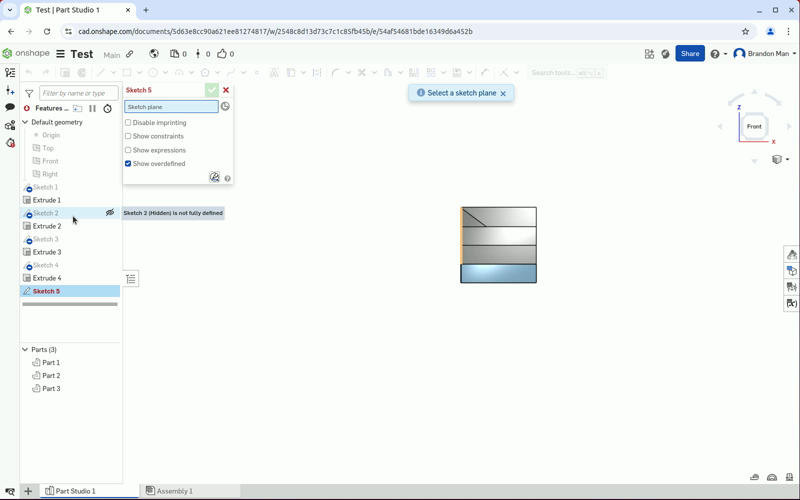
scroll(3)
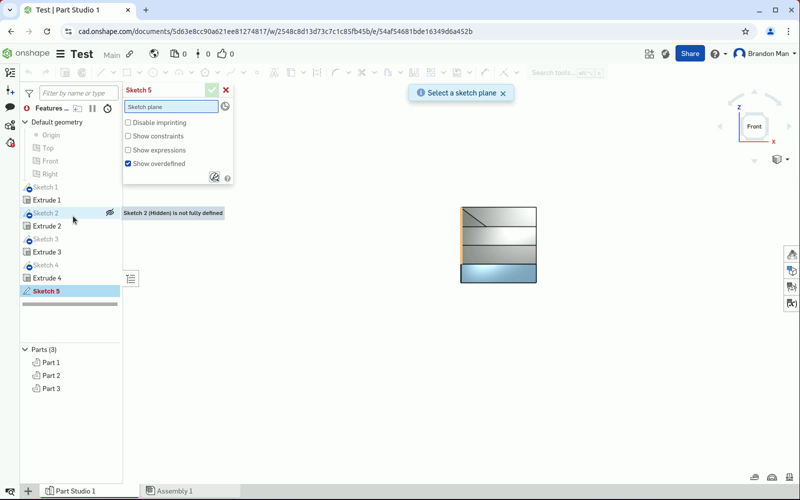
mouse_move(73, 163)
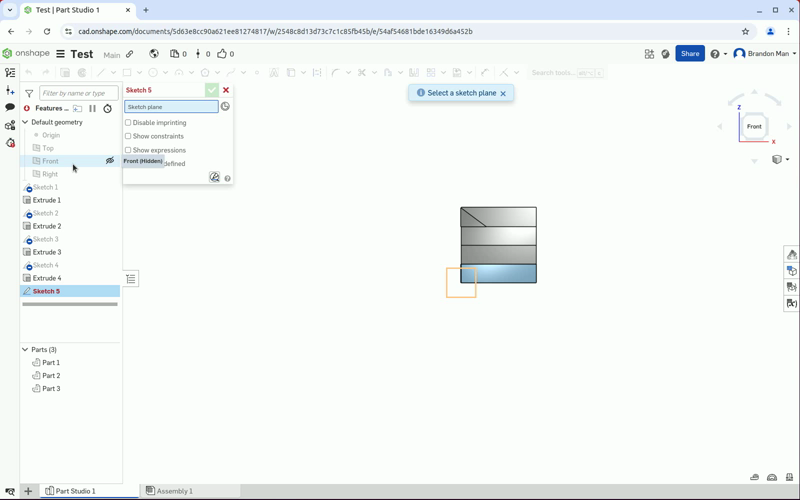
click(73, 163)
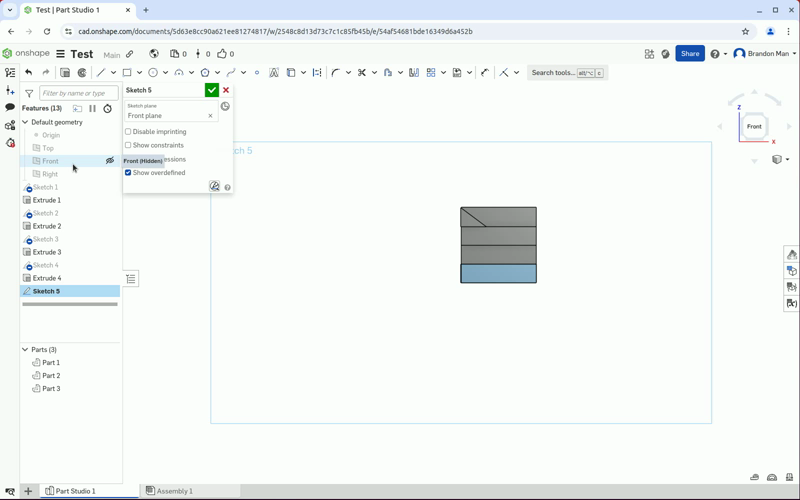
mouse_move(73, 352)
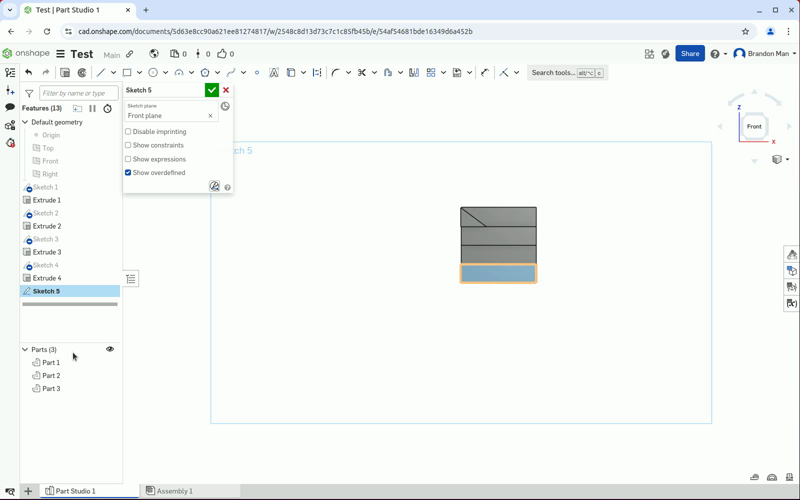
key(y)
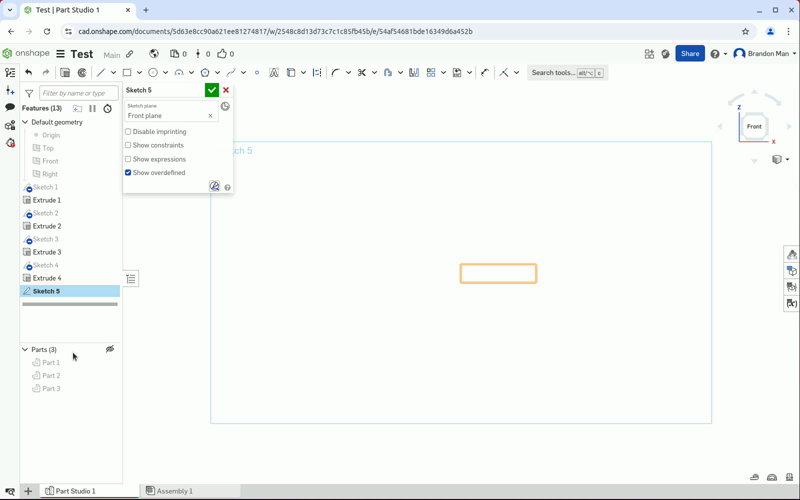
key(l)
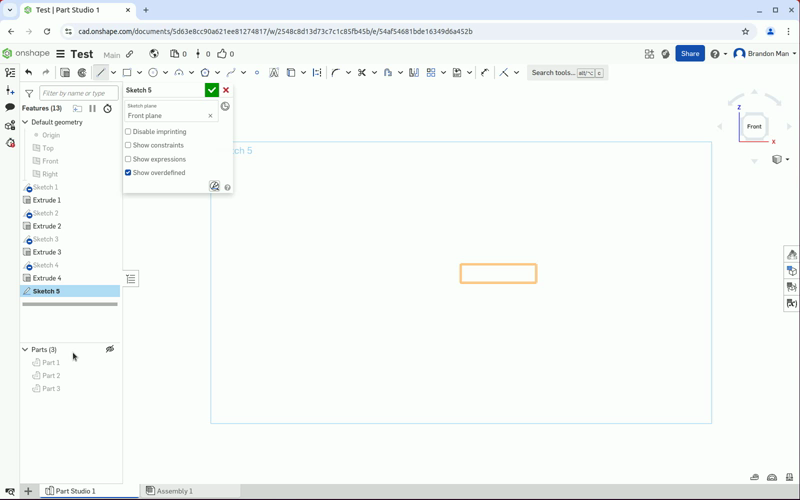
key_down(shift)
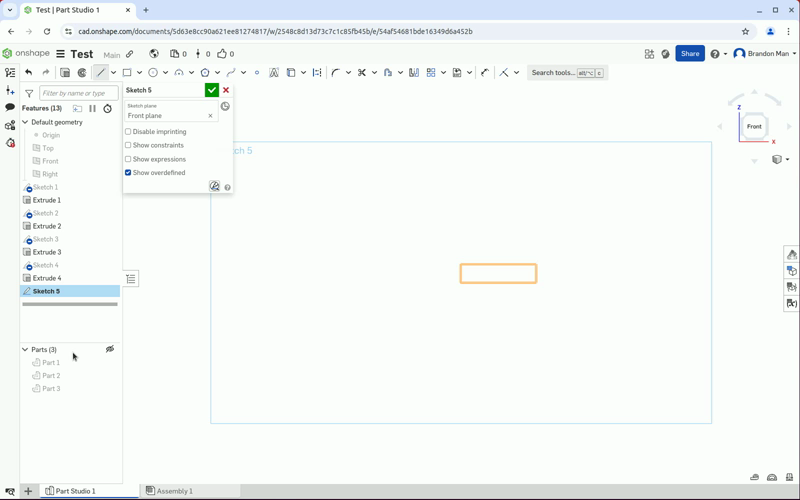
mouse_move(516, 264)
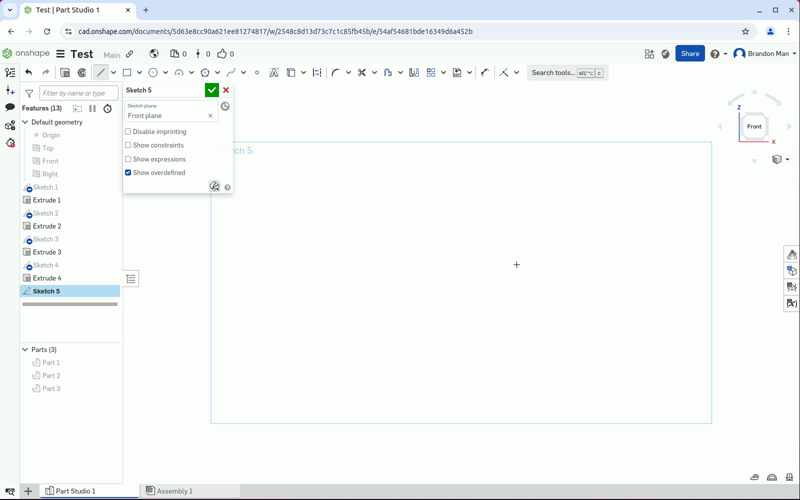
click(516, 264)
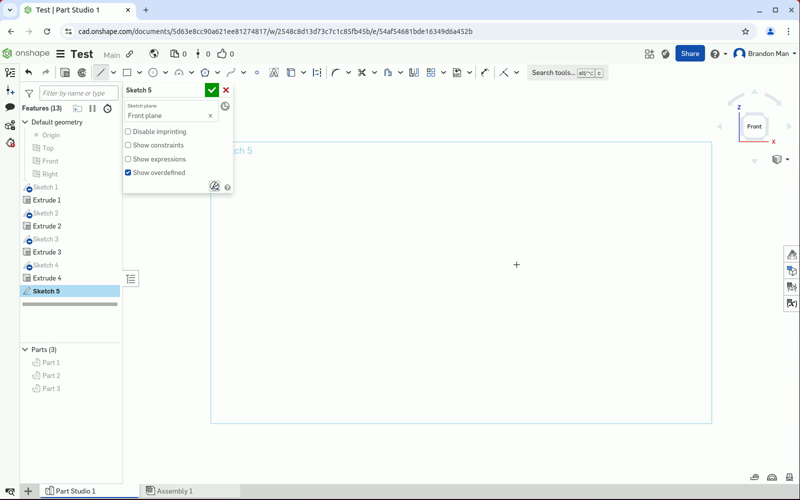
key_up(shift)
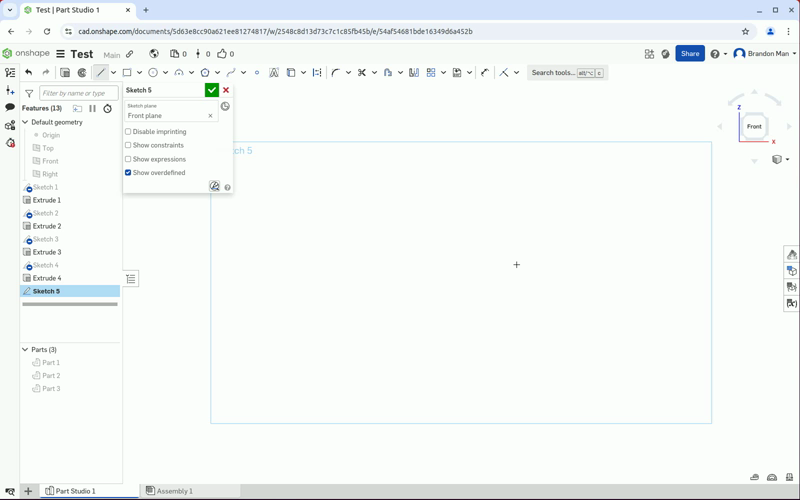
key_down(shift)
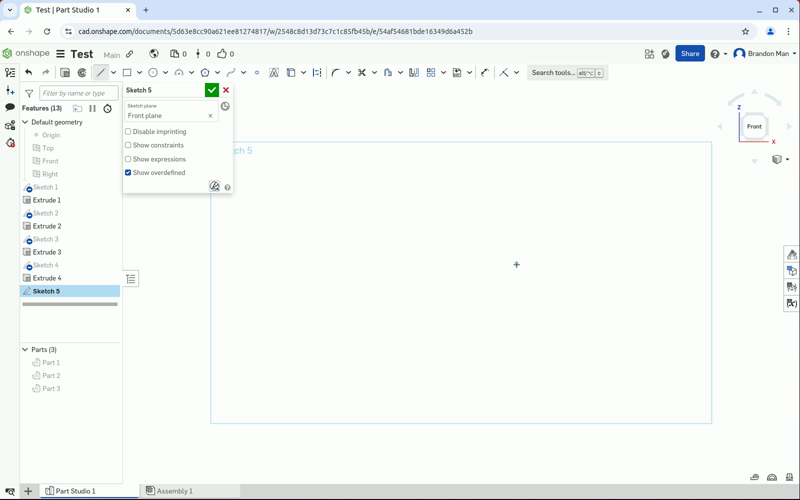
mouse_move(546, 264)
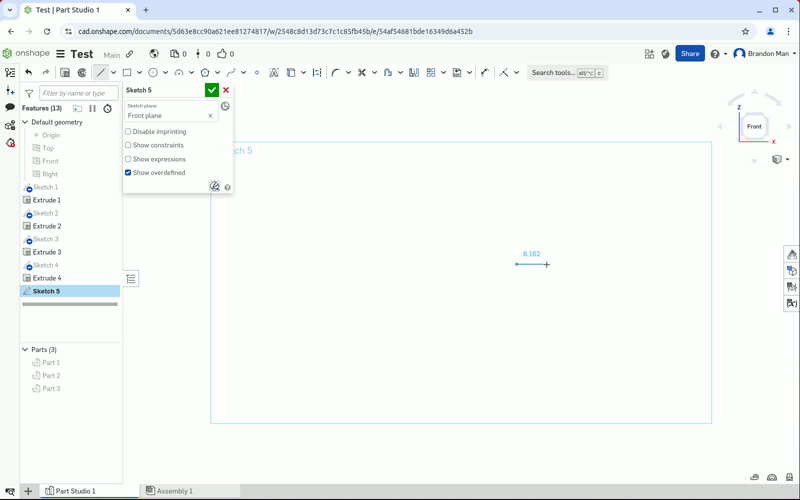
mouse_move(536, 264)
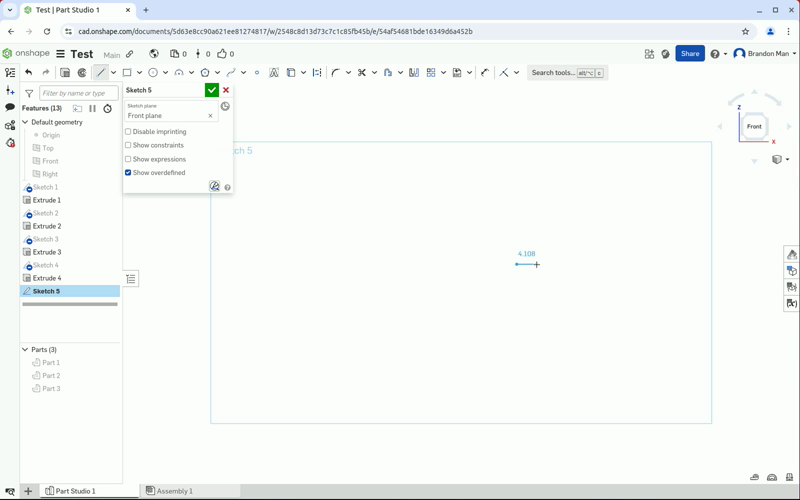
click(536, 264)
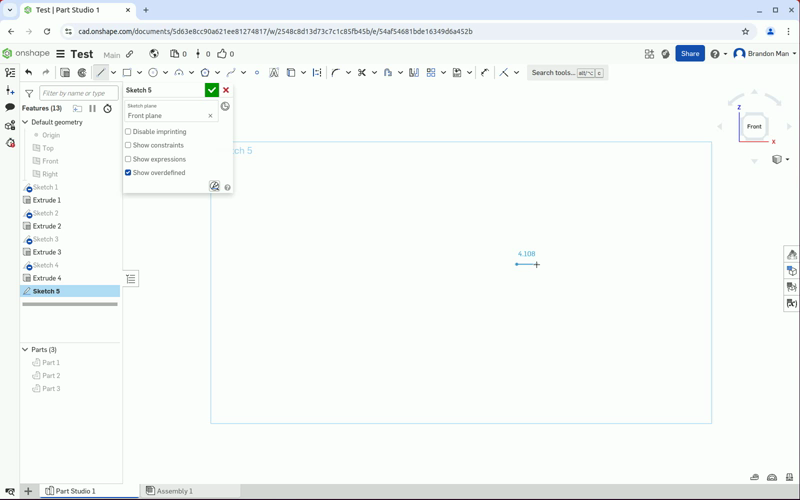
key_up(shift)
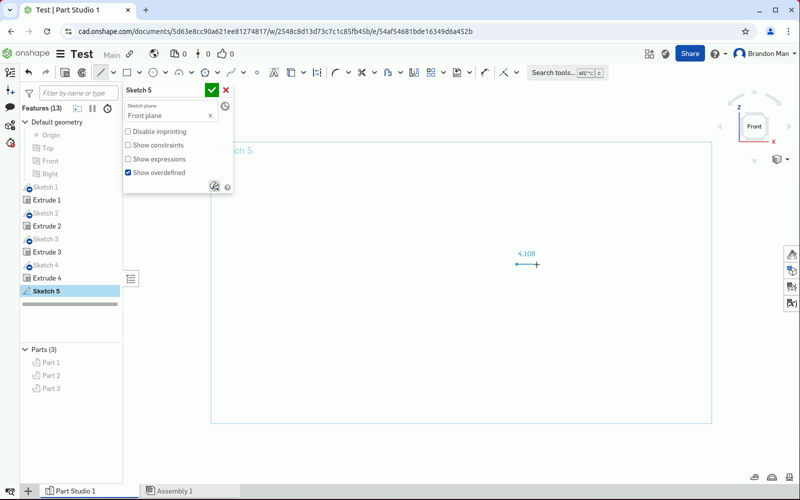
key_down(shift)
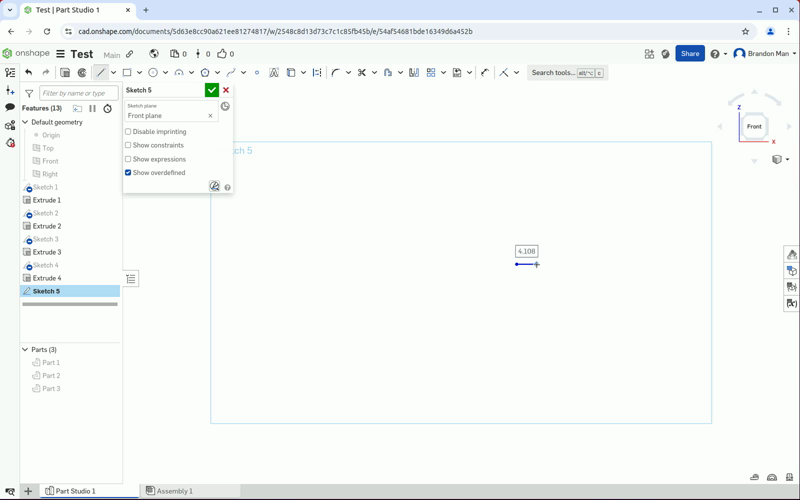
mouse_move(566, 264)
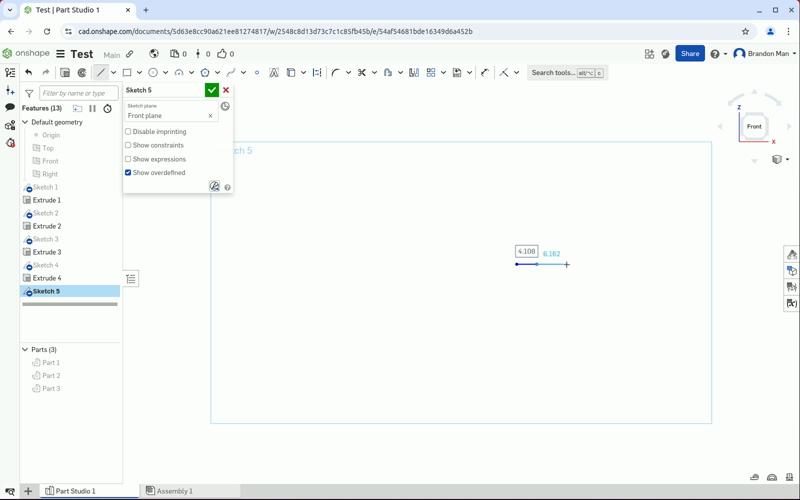
mouse_move(516, 249)
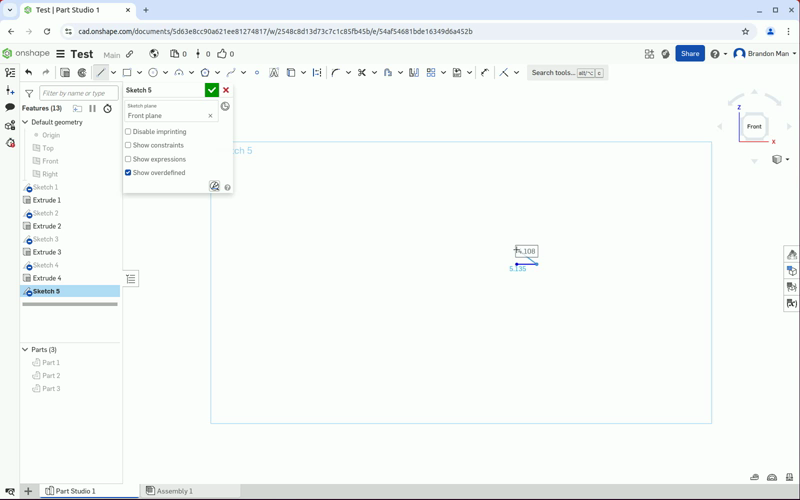
click(516, 249)
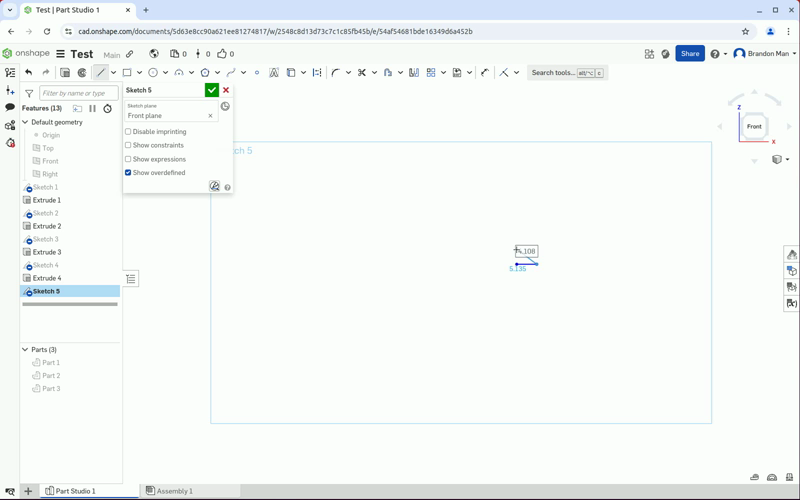
key_up(shift)
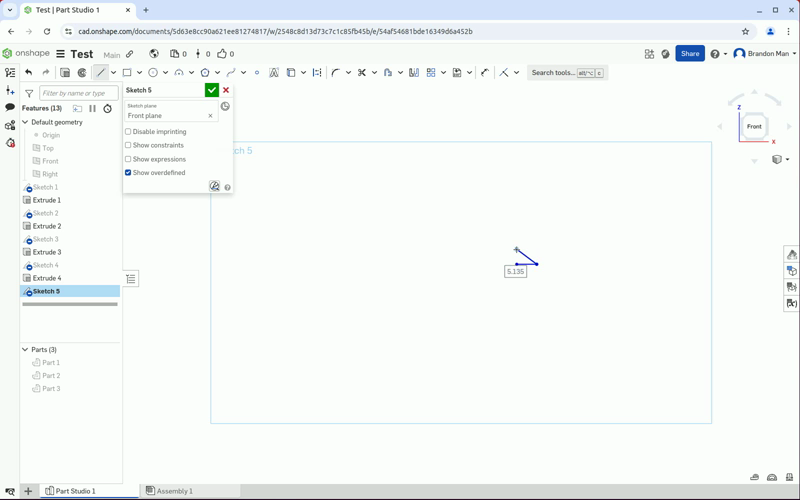
mouse_move(546, 249)
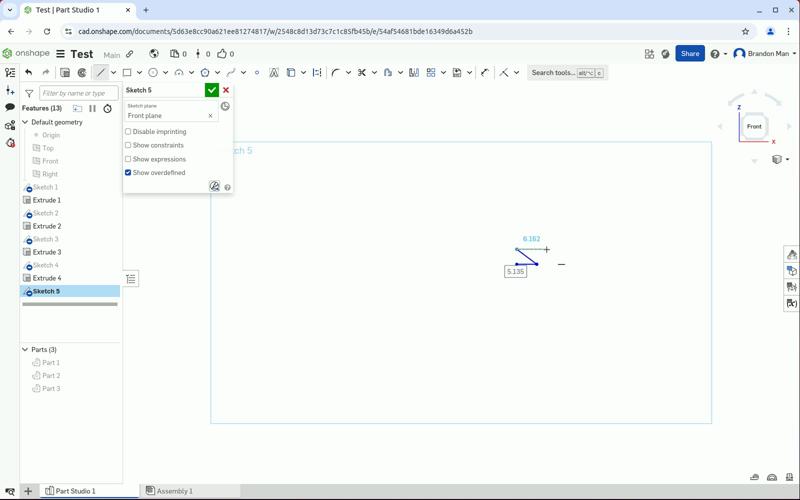
key_down(shift)
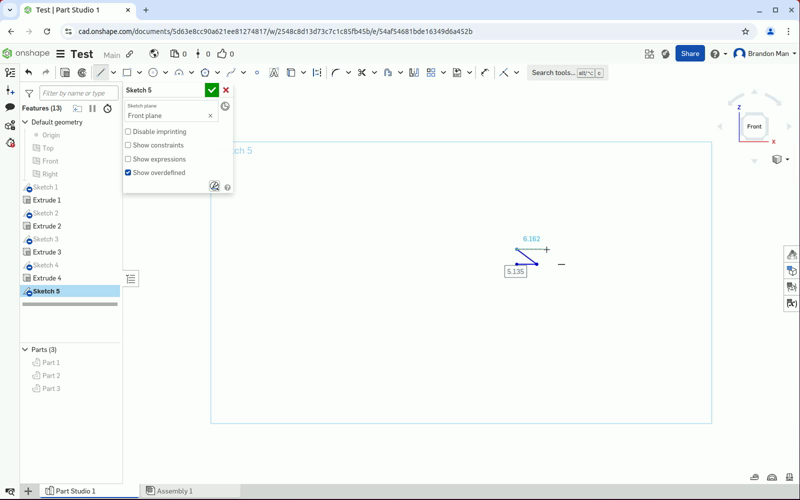
mouse_move(516, 264)
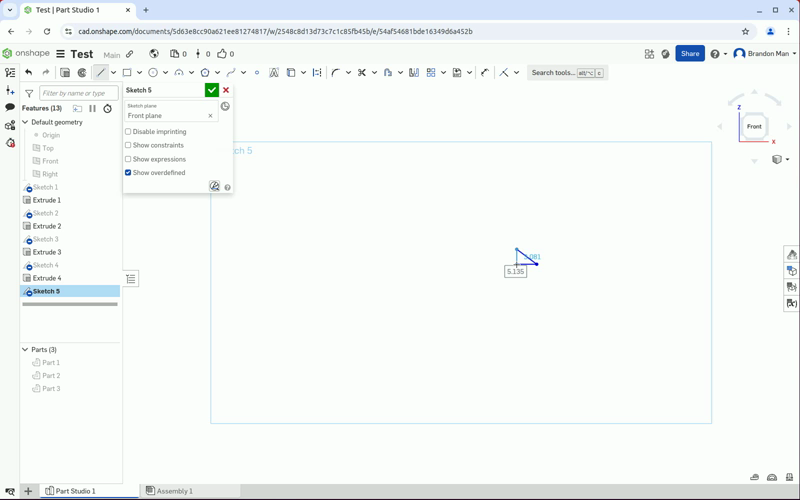
key_up(shift)
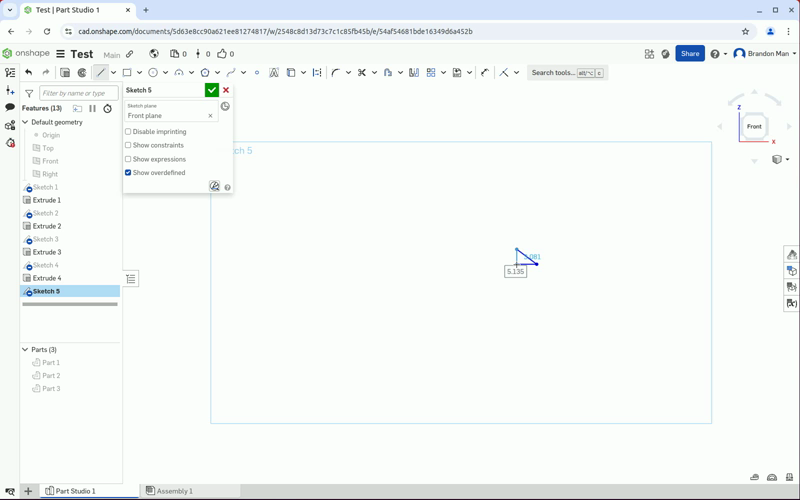
click(516, 264)
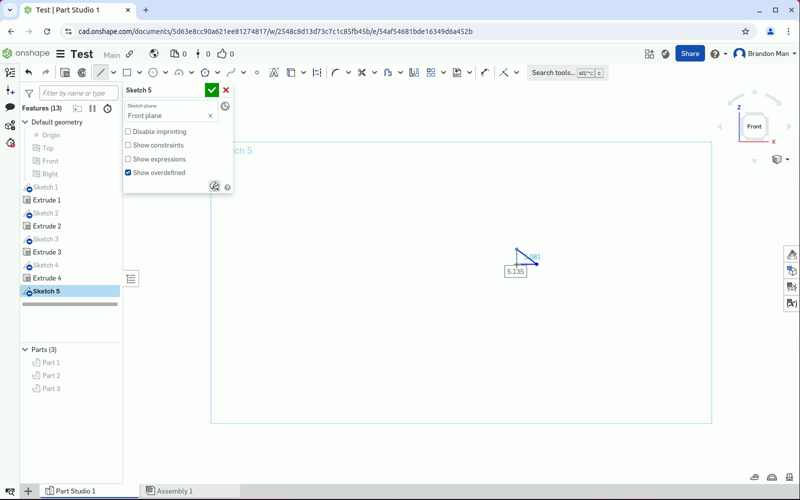
key(esc)
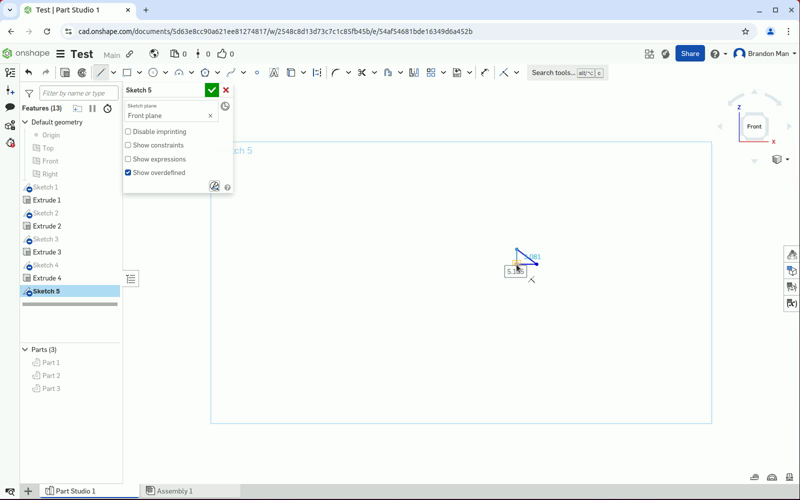
mouse_move(525, 260)
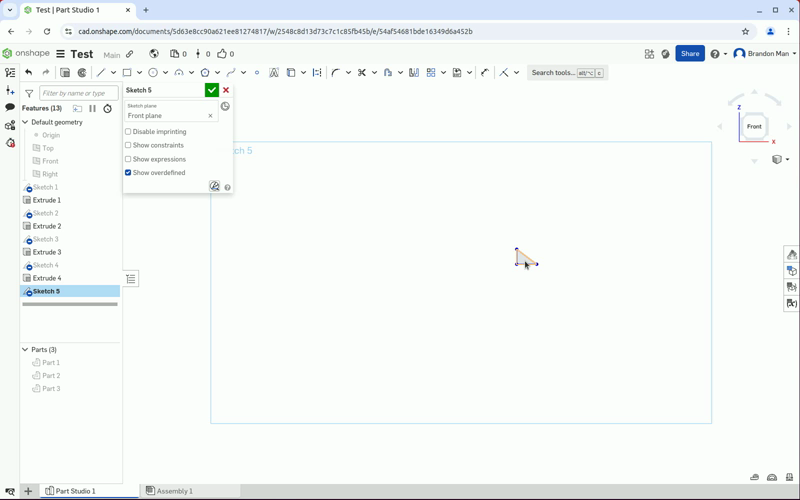
scroll(6)
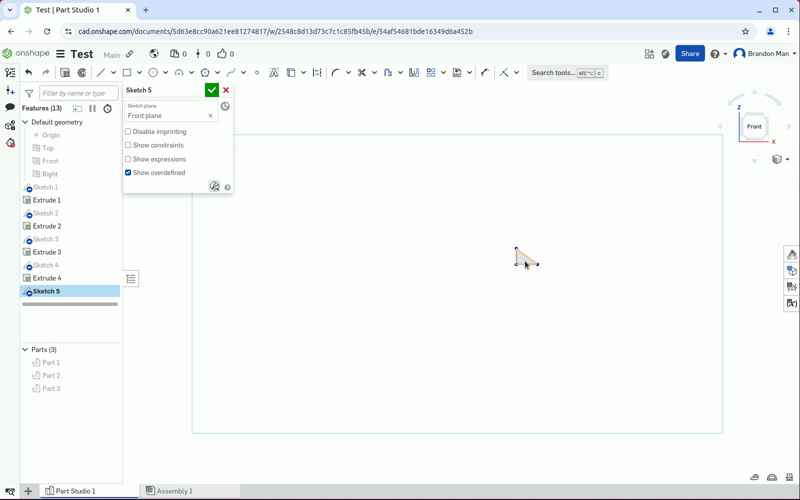
scroll(6)
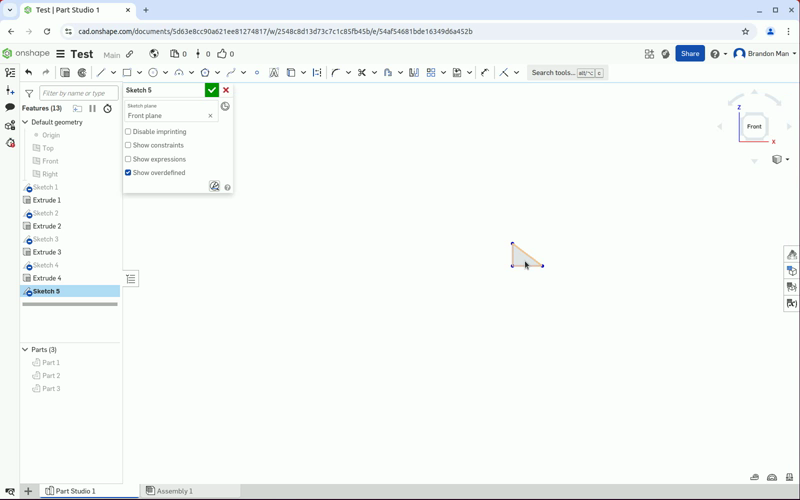
scroll(6)
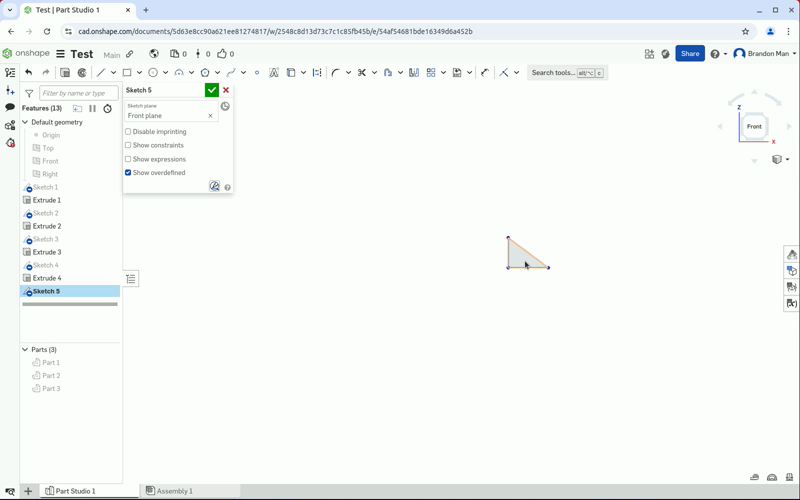
scroll(6)
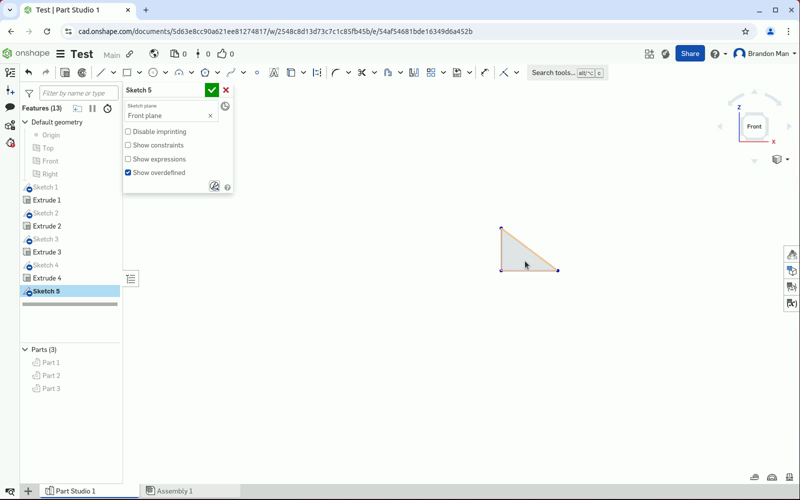
scroll(6)
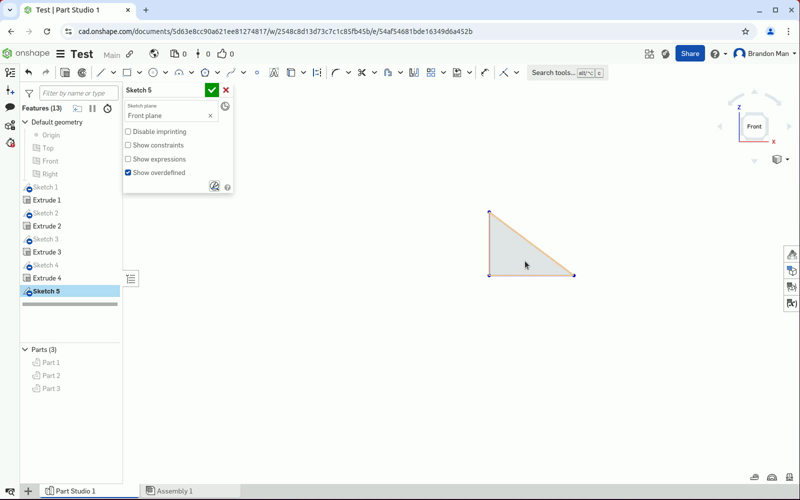
scroll(6)
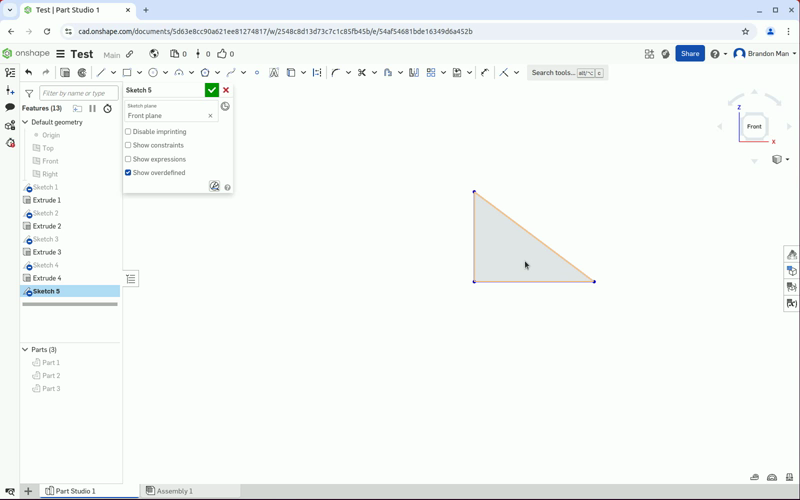
scroll(6)
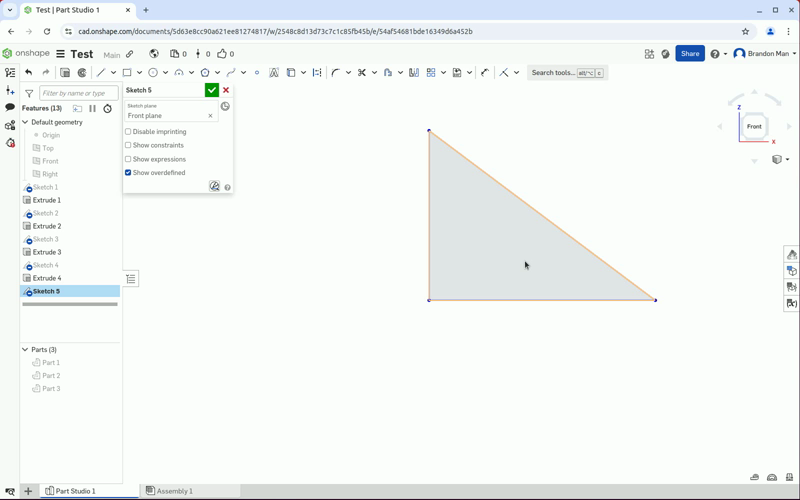
click(525, 260)
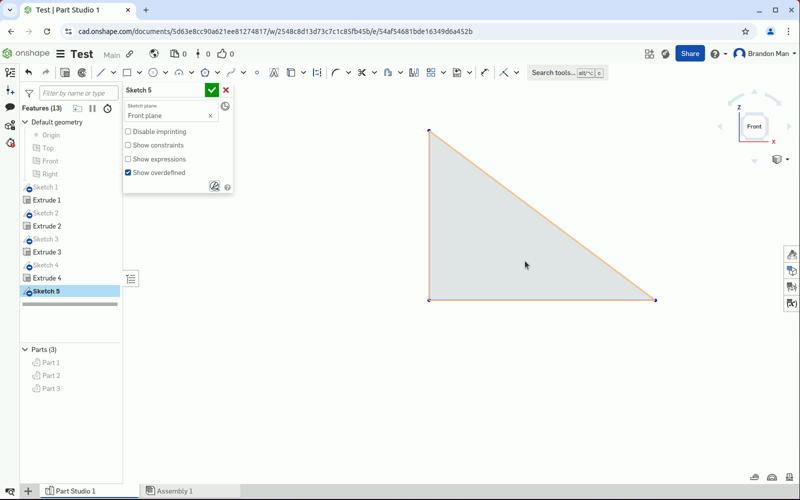
scroll(-6)
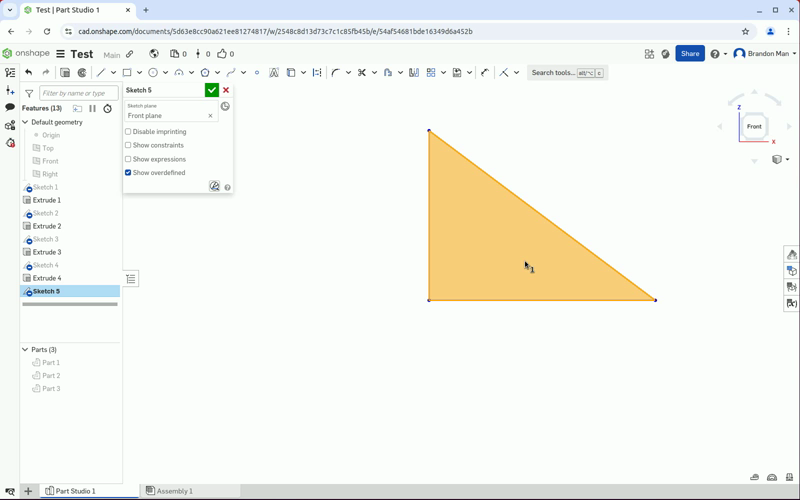
scroll(-6)
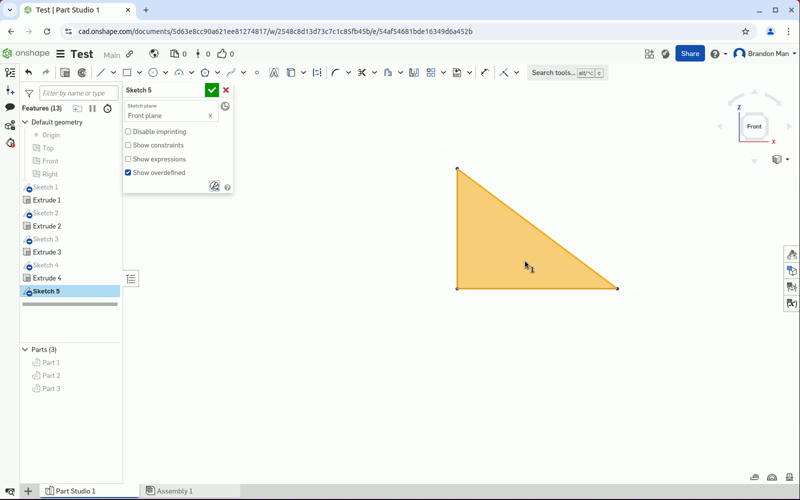
scroll(-6)
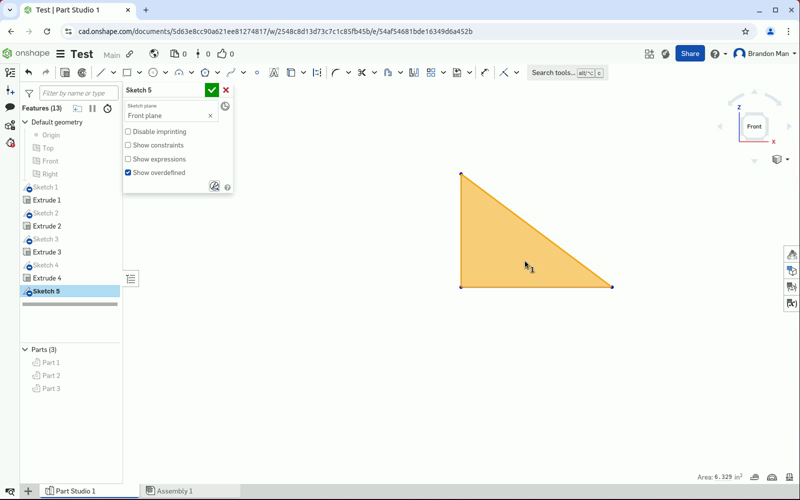
scroll(-6)
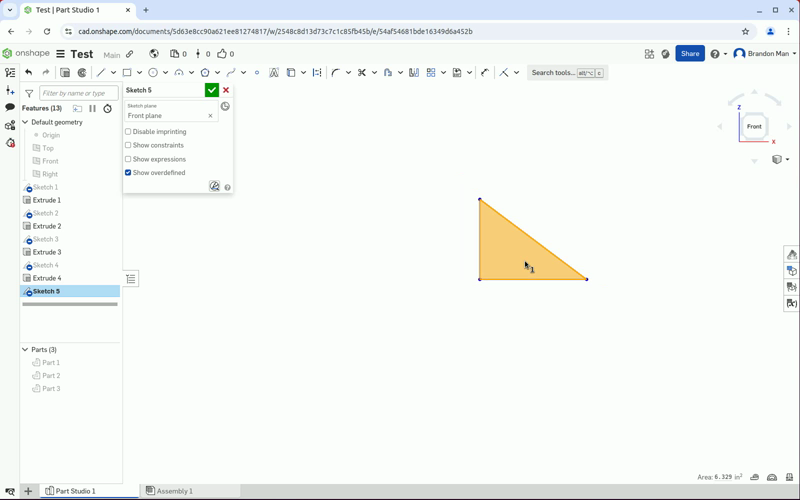
scroll(-6)
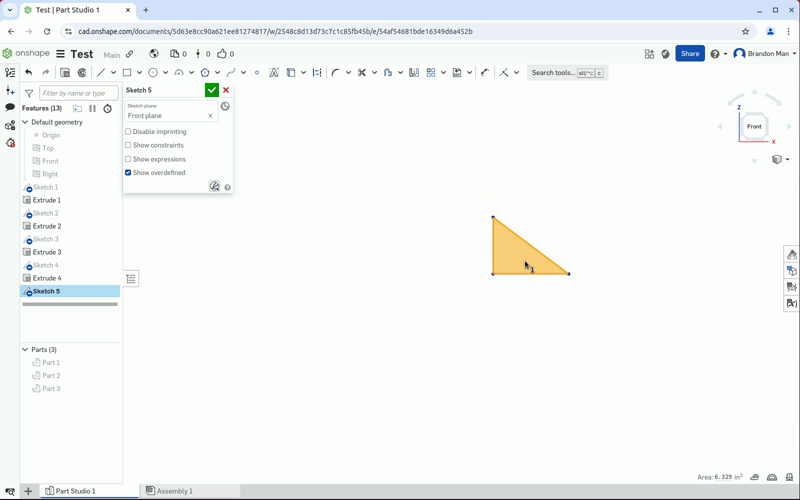
scroll(-6)
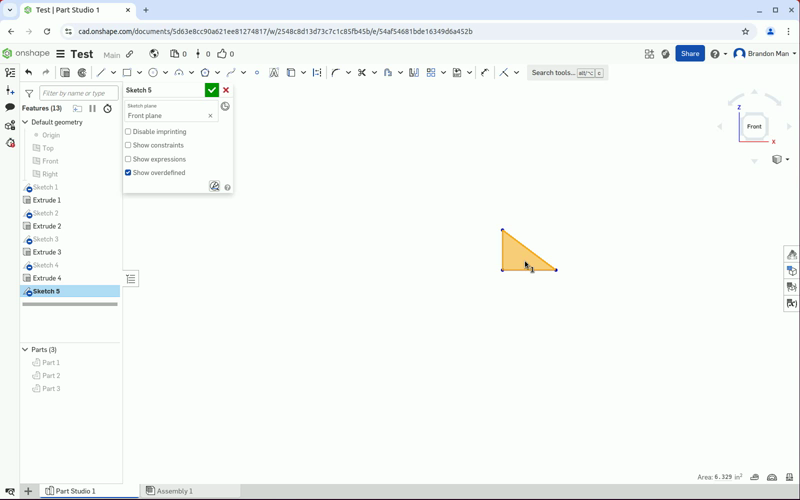
scroll(-6)
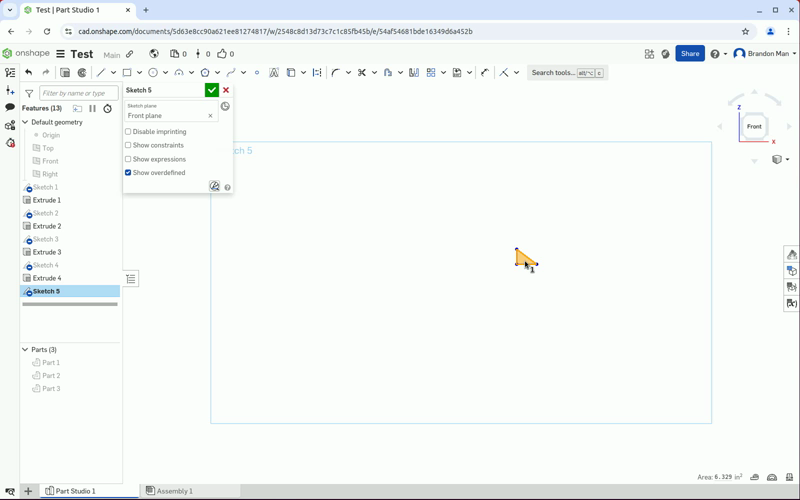
mouse_move(73, 352)
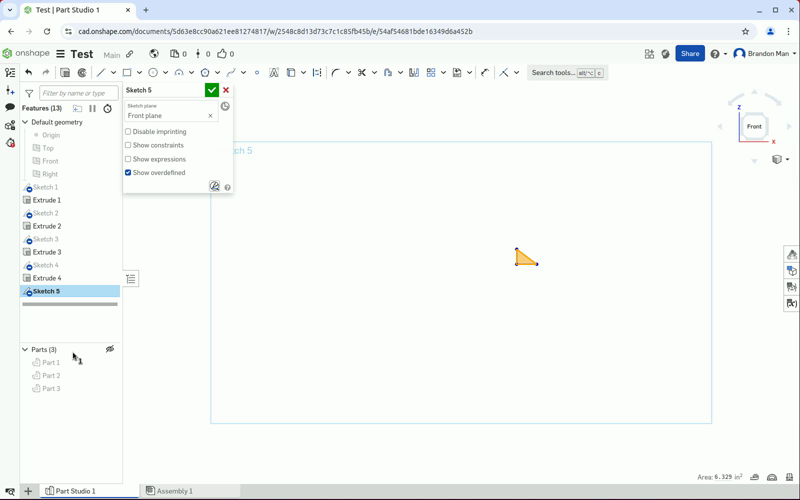
key(shift+y)
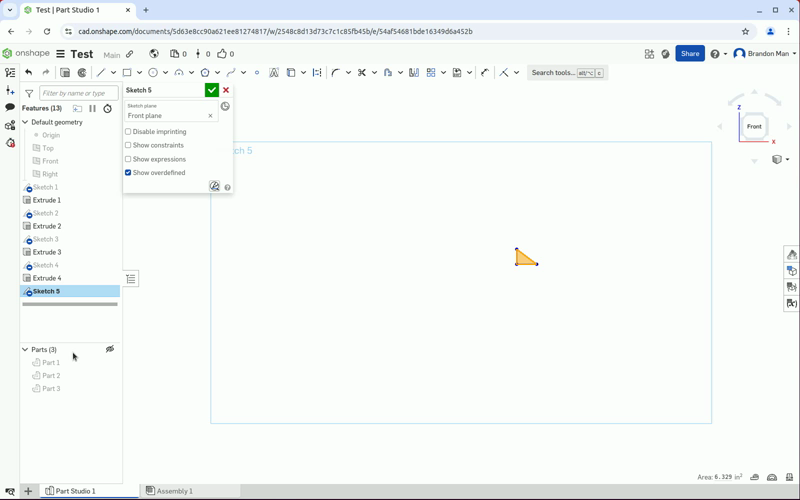
key(shift+e)
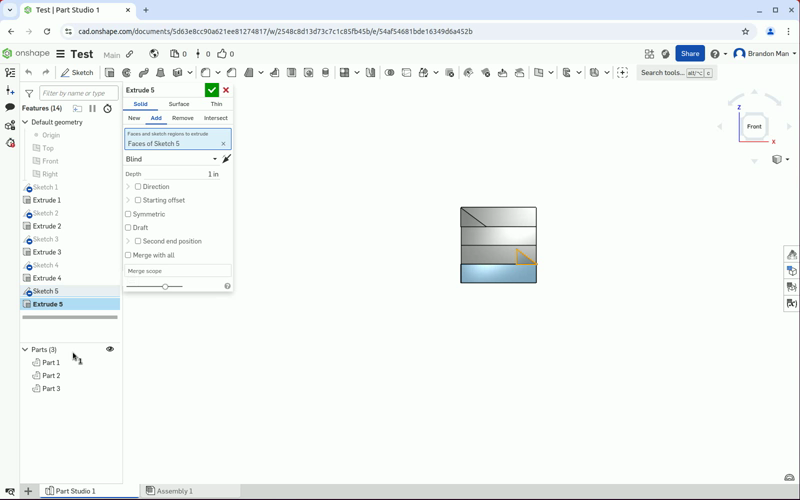
mouse_move(143, 106)
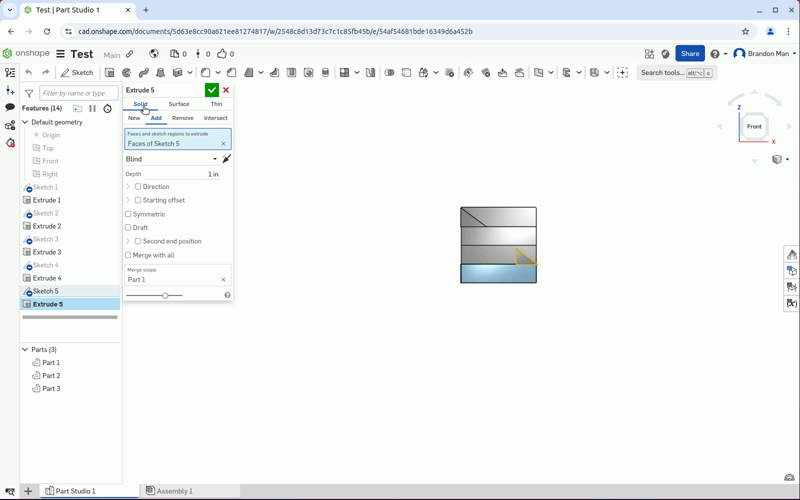
click(143, 106)
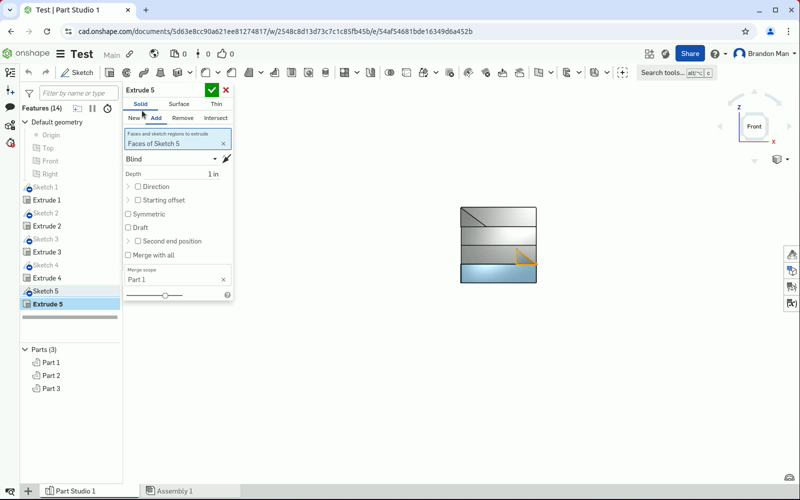
mouse_move(137, 120)
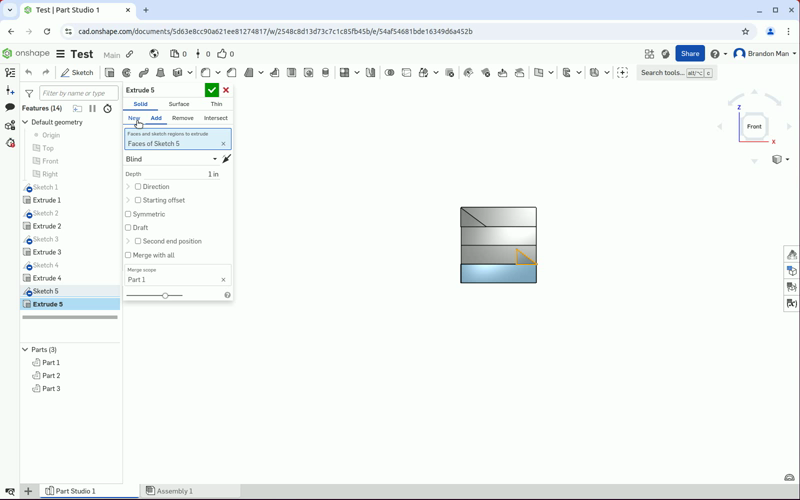
click(137, 120)
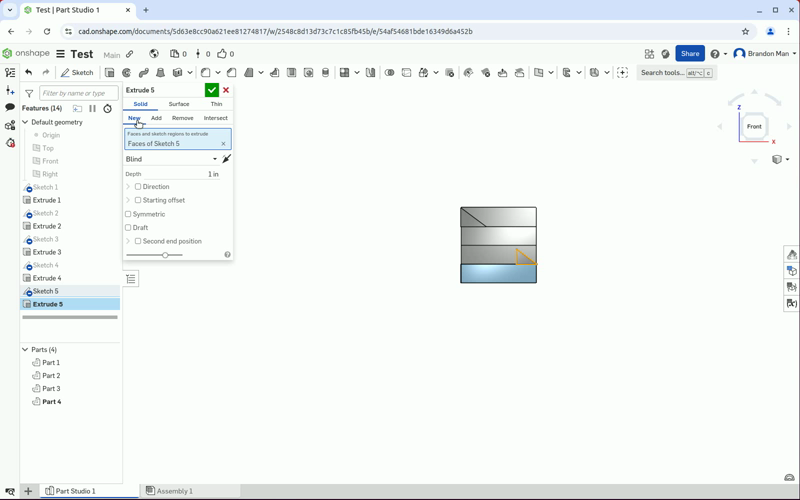
key(tab, 4)
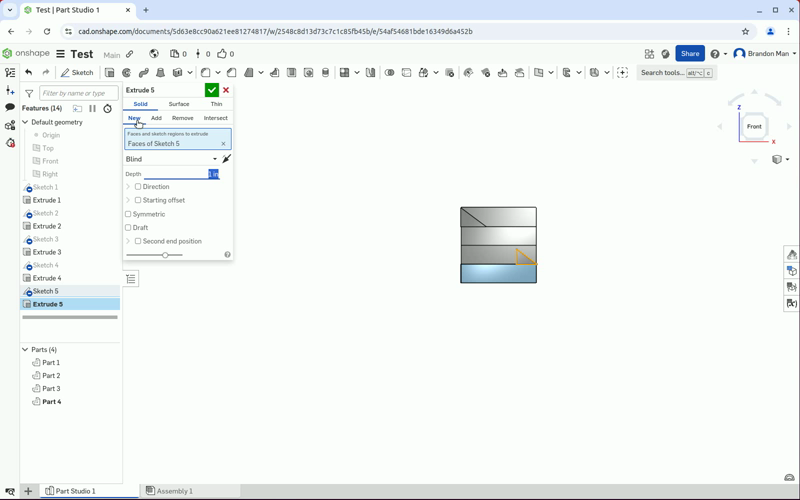
text(-15.405)
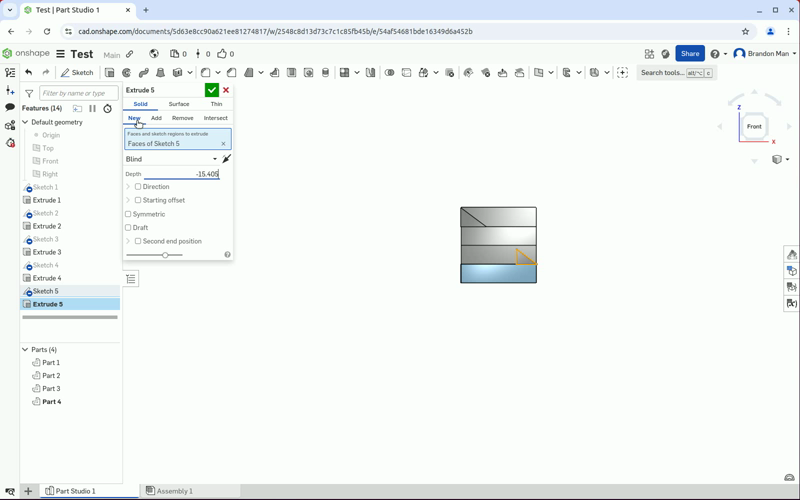
key(enter)
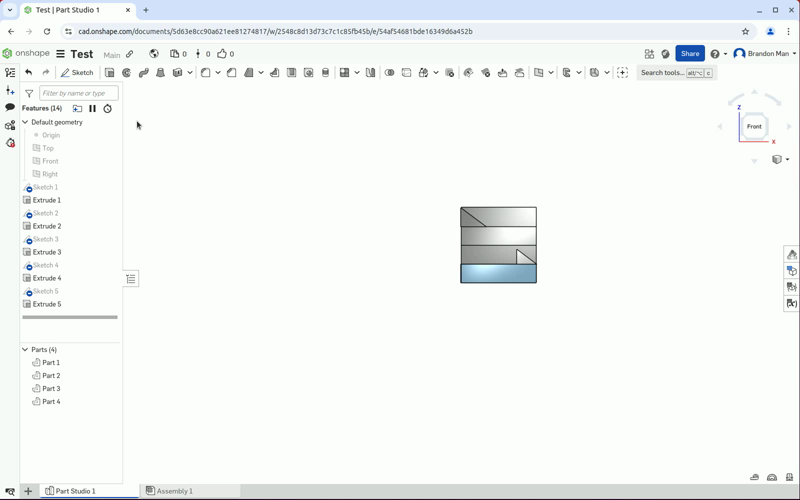
key(shift+h)
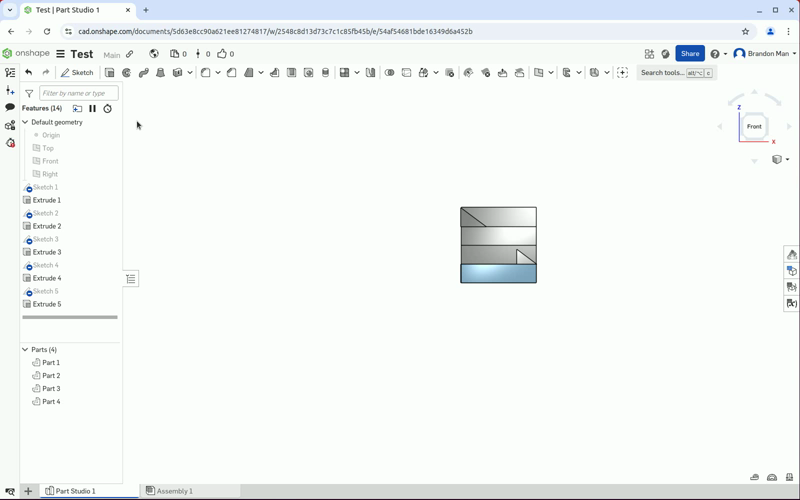
key(shift+h)
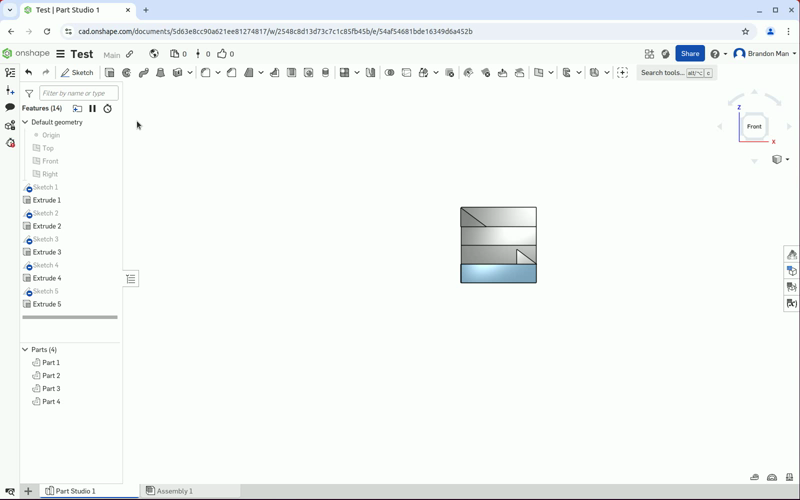
mouse_move(73, 189)
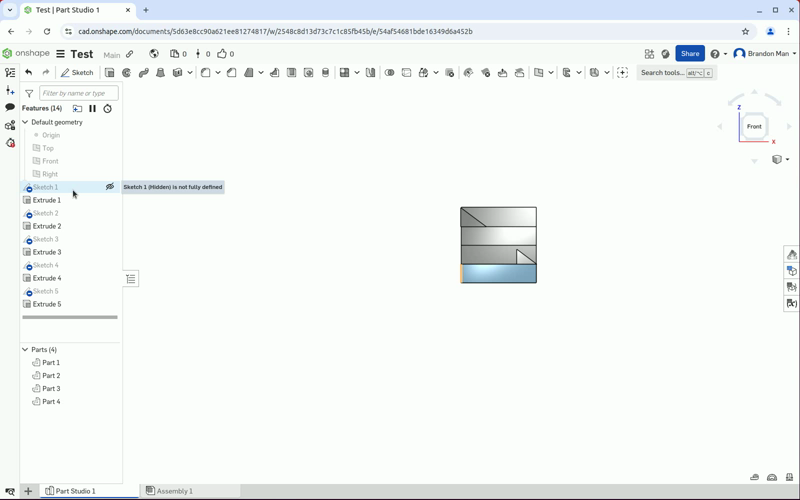
click(73, 189)
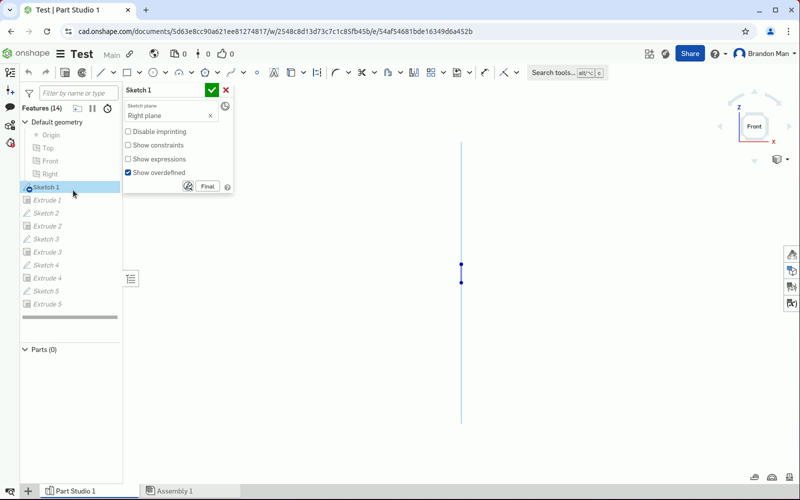
mouse_move(229, 92)
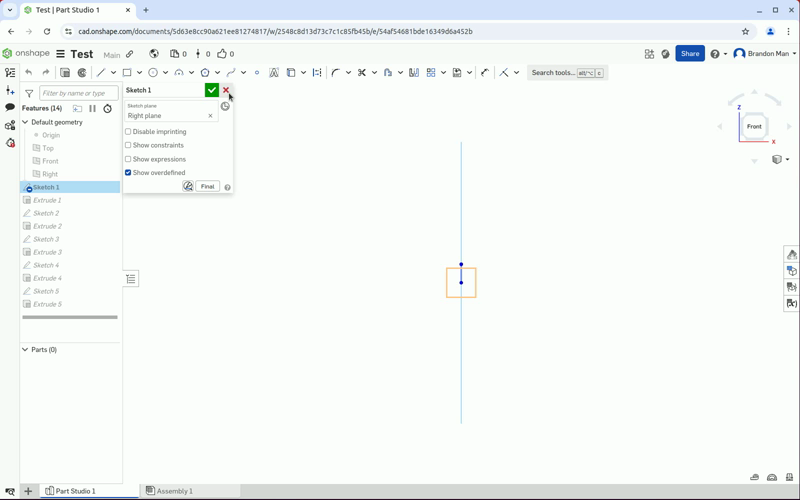
click(229, 92)
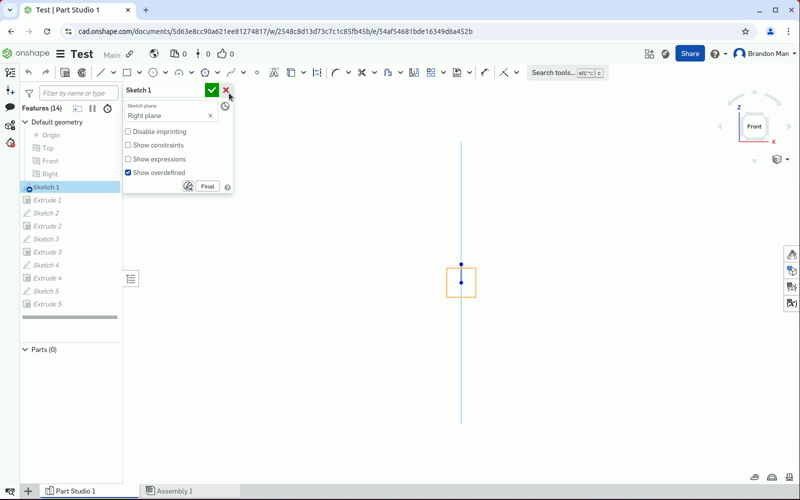
key(shift+s)
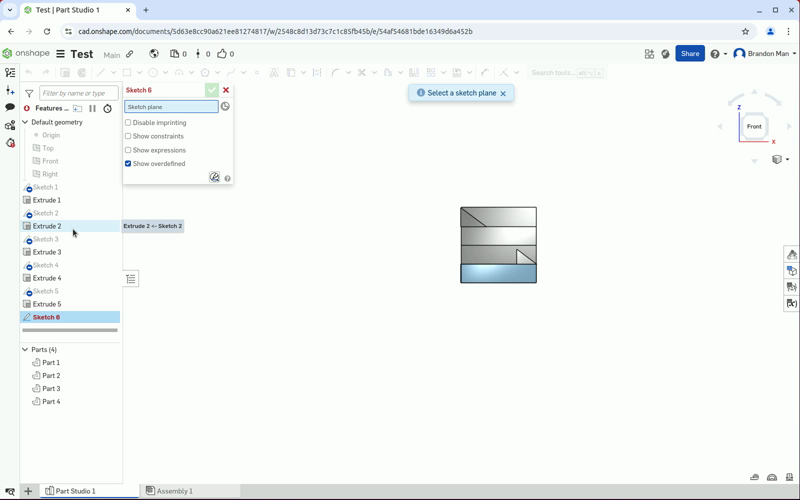
scroll(3)
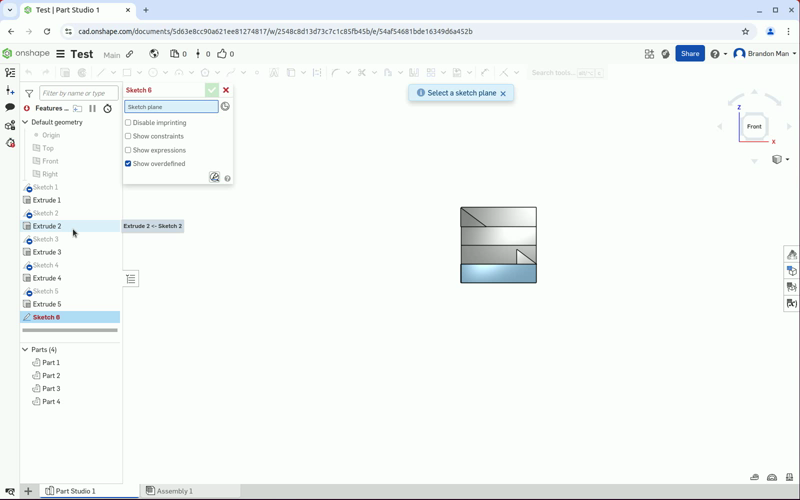
mouse_move(73, 163)
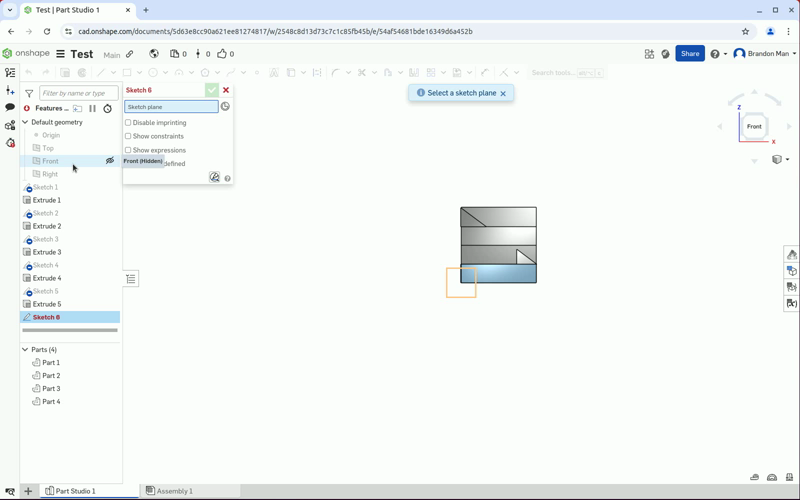
click(73, 163)
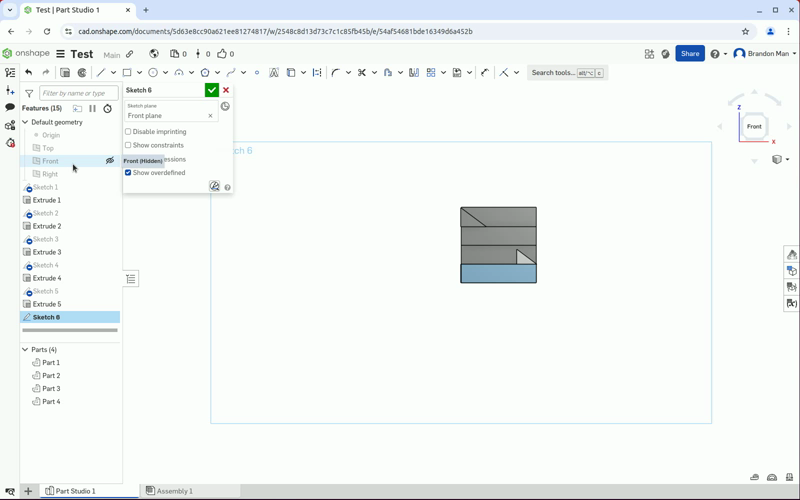
mouse_move(73, 352)
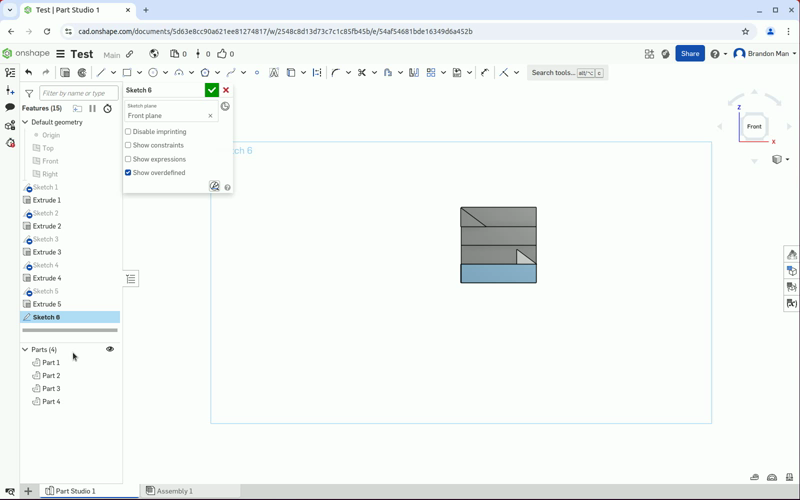
key(y)
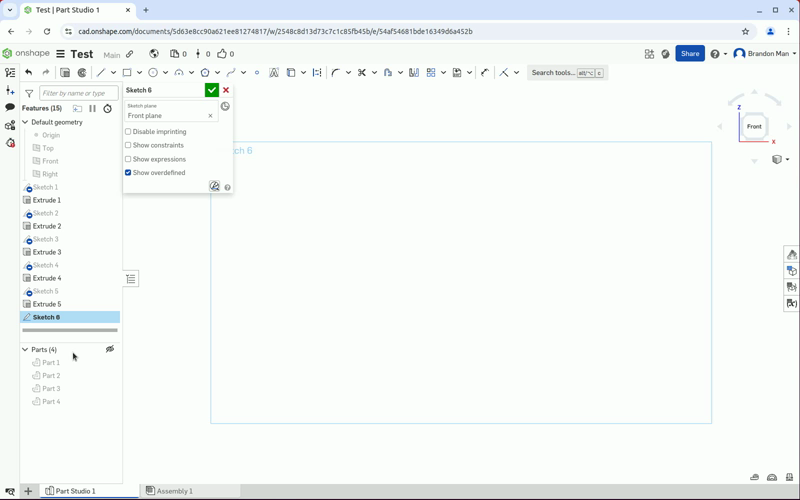
key(l)
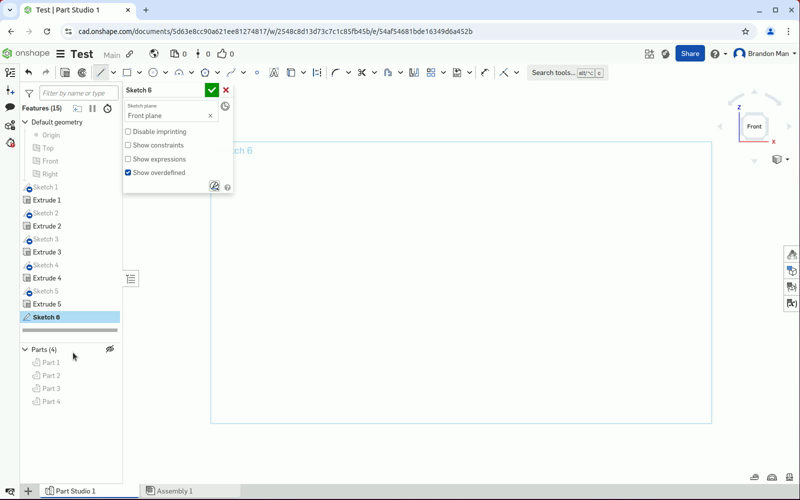
key_down(shift)
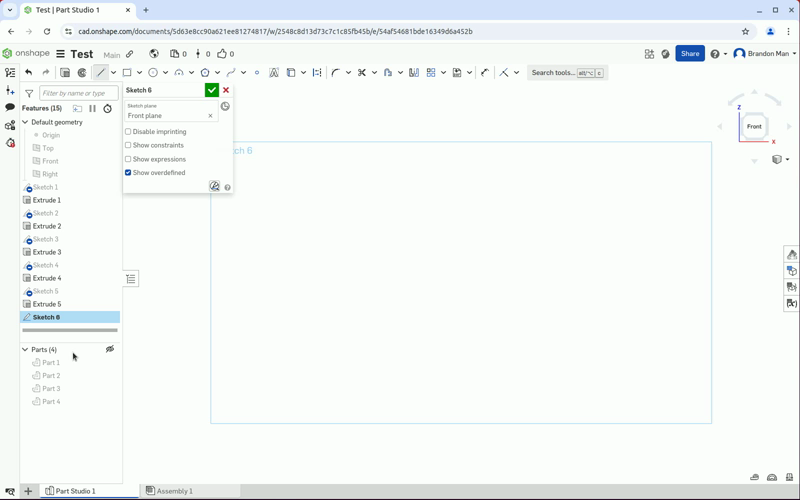
mouse_move(460, 264)
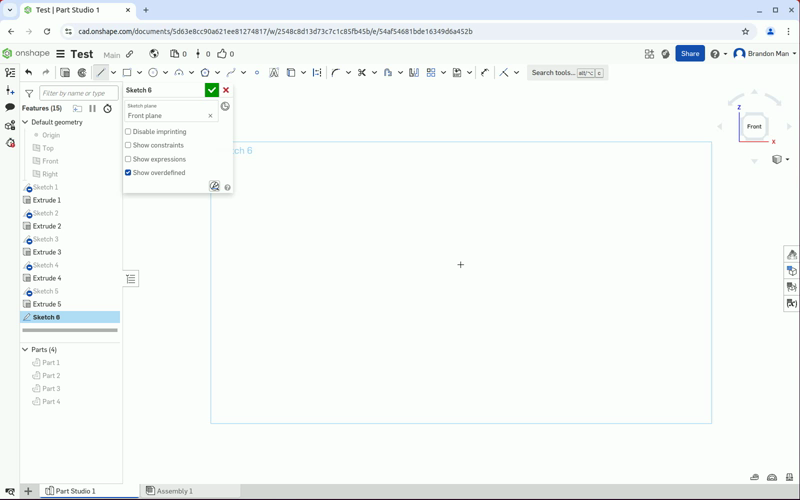
click(460, 264)
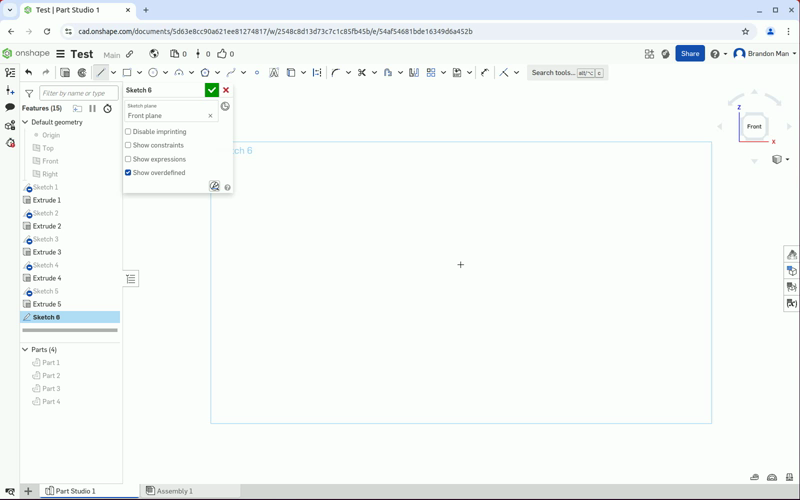
key_up(shift)
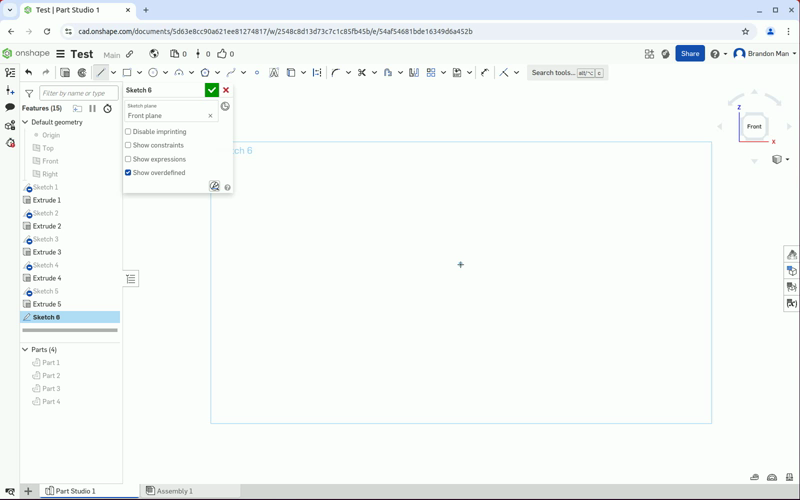
key_down(shift)
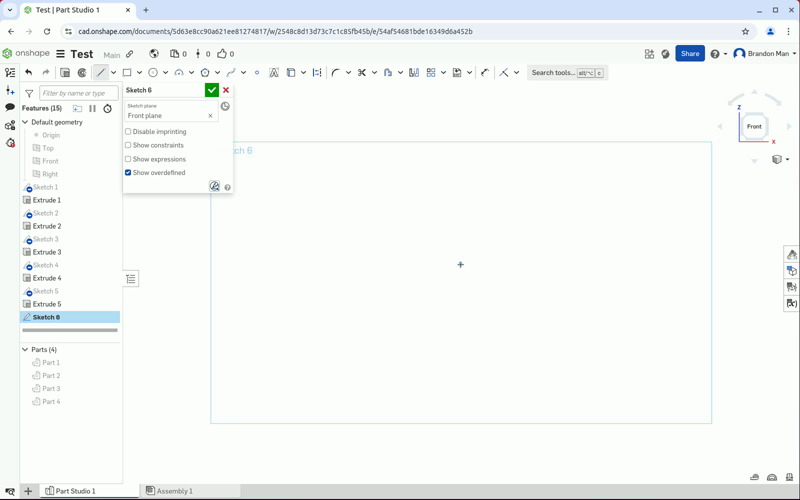
mouse_move(490, 264)
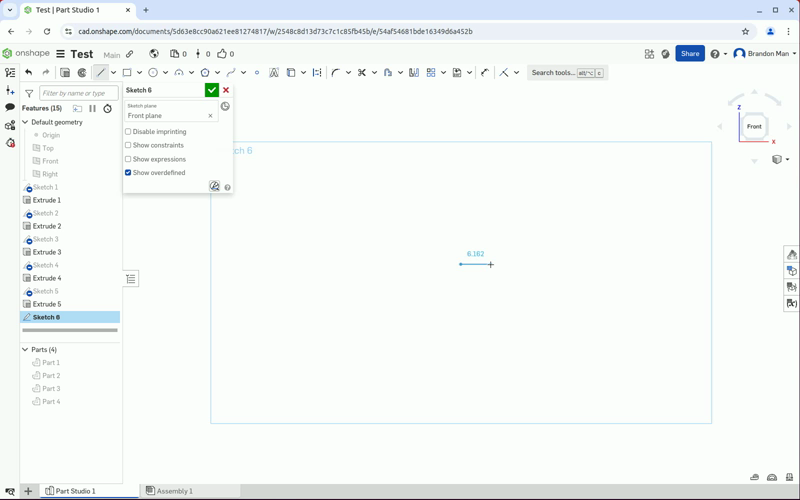
mouse_move(517, 264)
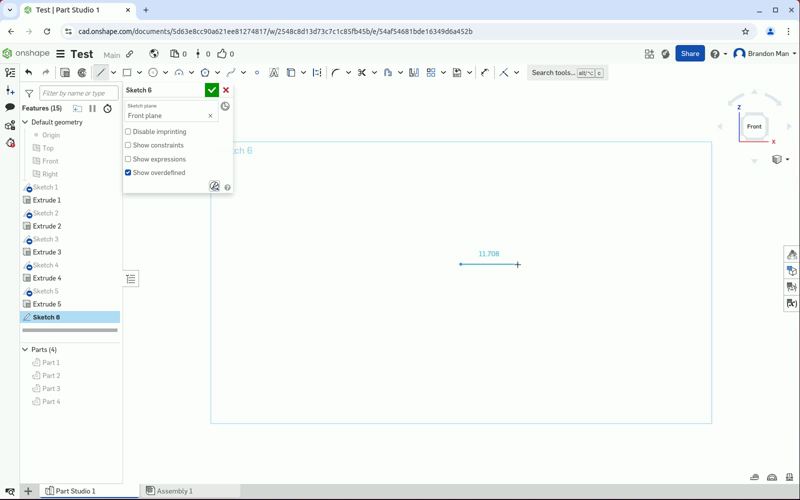
click(517, 264)
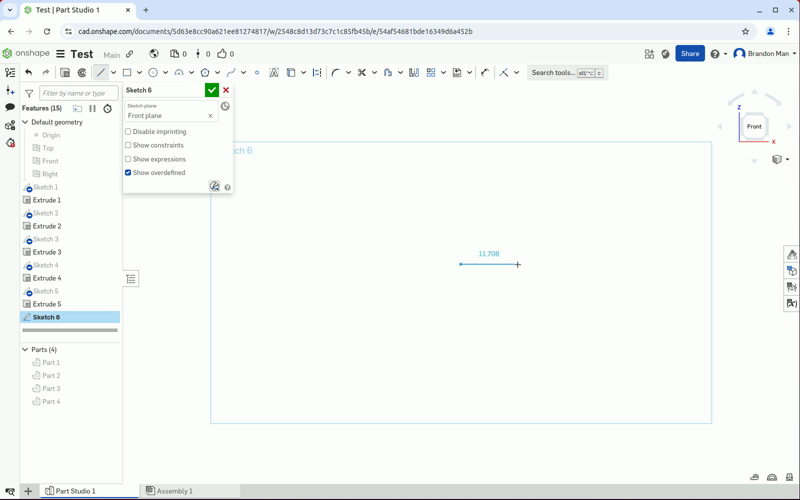
key_up(shift)
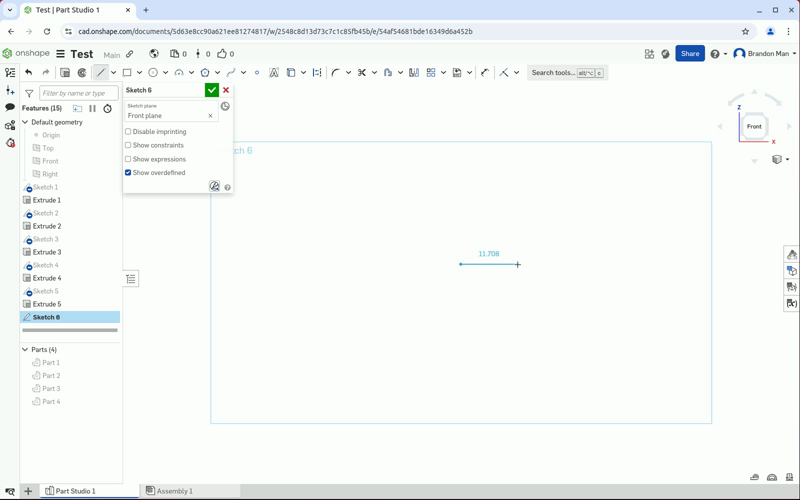
key_down(shift)
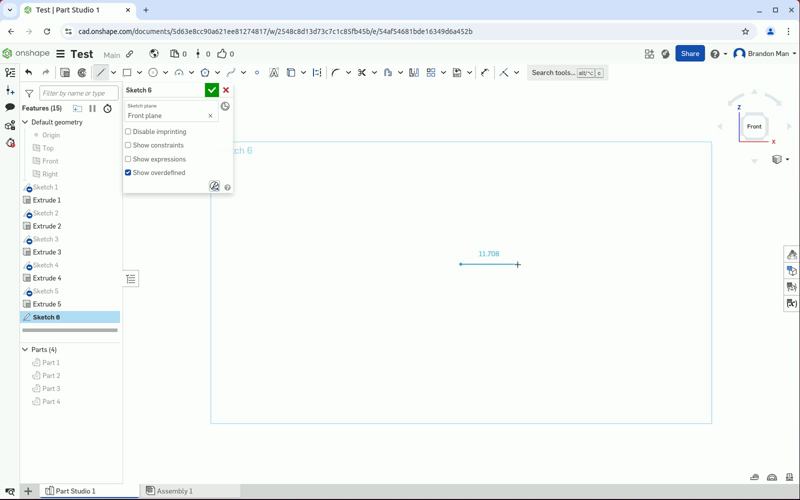
mouse_move(547, 264)
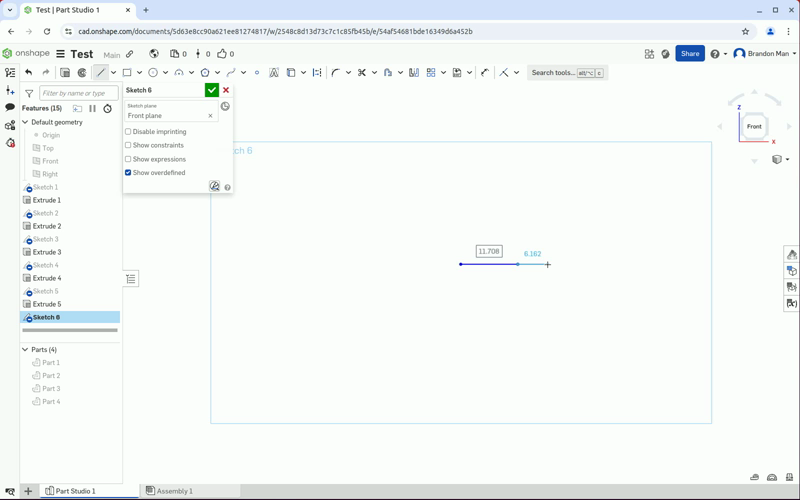
mouse_move(517, 249)
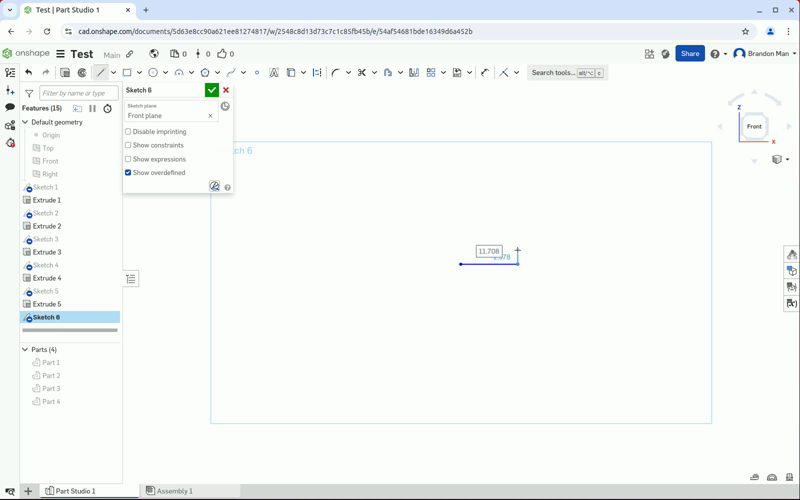
click(517, 249)
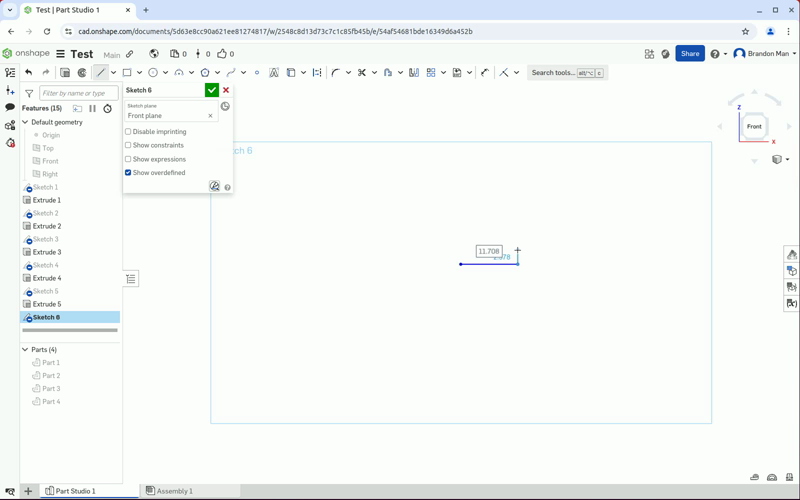
key_up(shift)
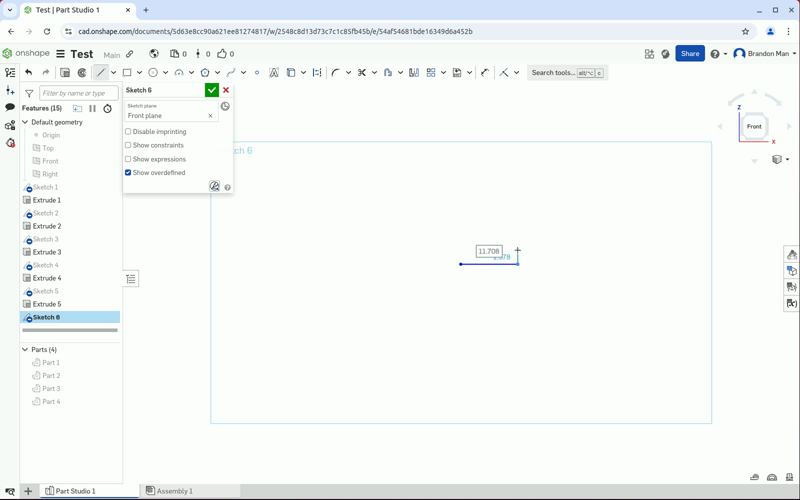
key_down(shift)
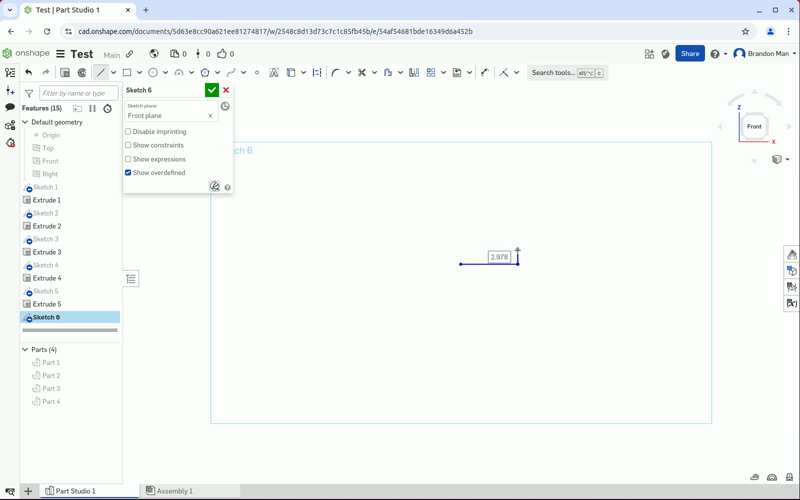
mouse_move(547, 249)
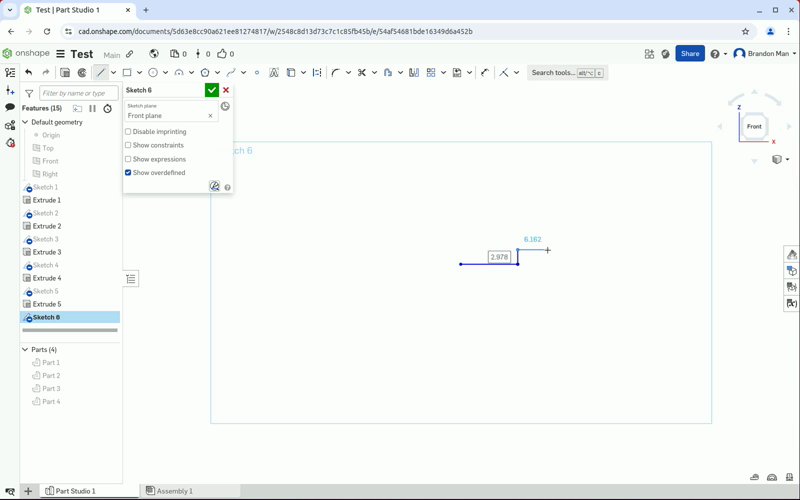
mouse_move(486, 226)
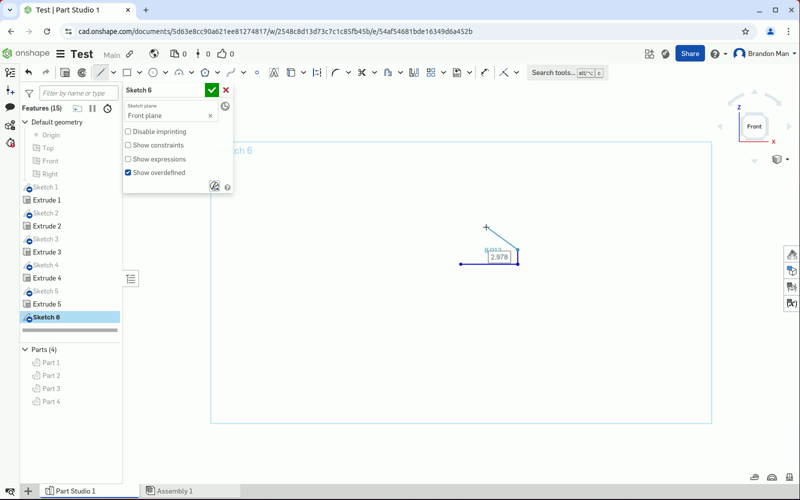
click(486, 226)
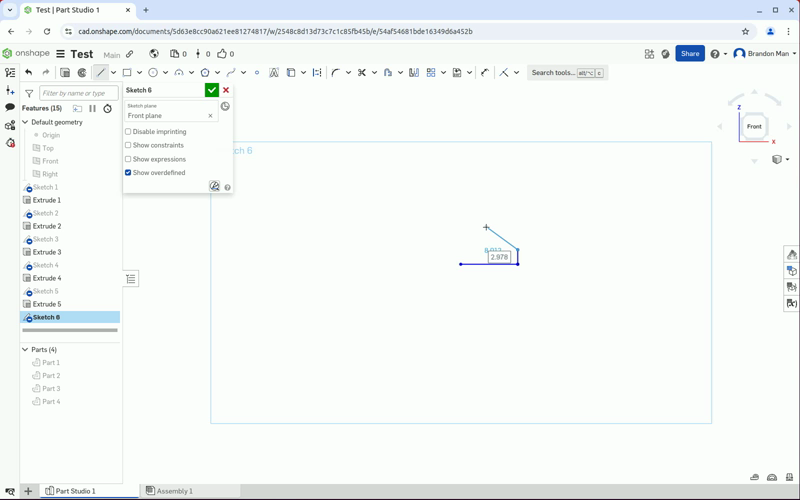
key_up(shift)
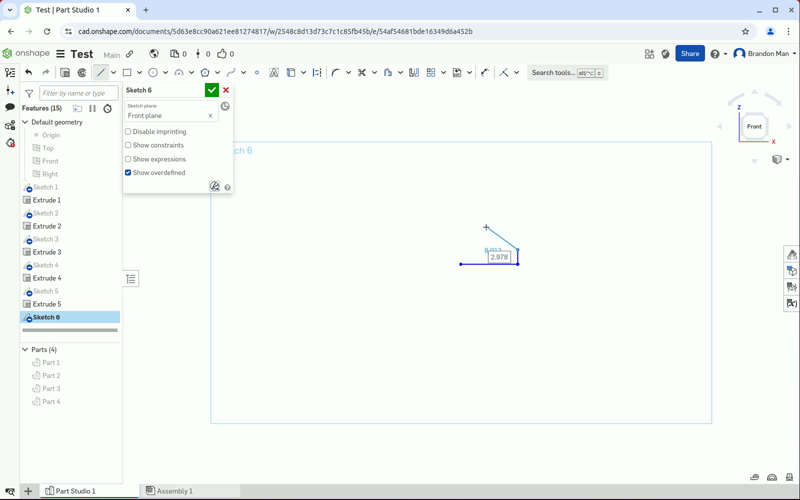
key_down(shift)
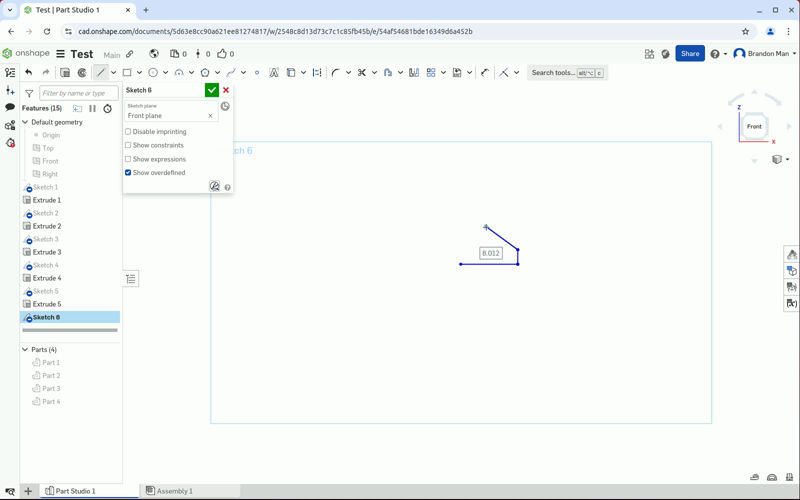
mouse_move(516, 226)
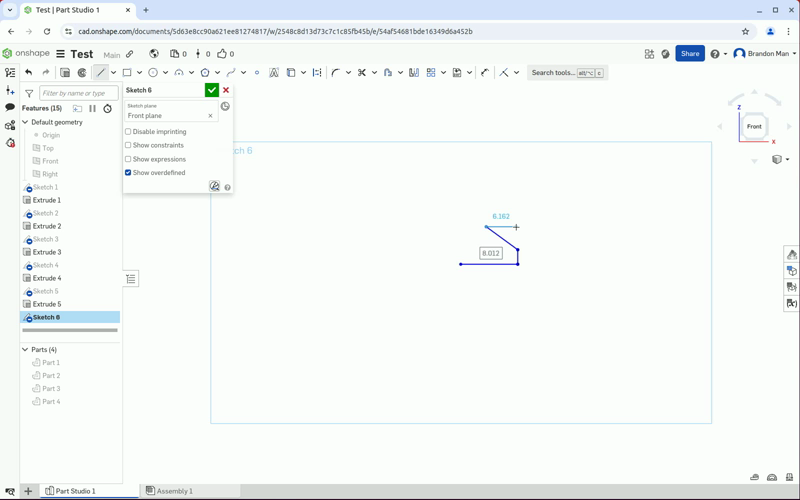
mouse_move(460, 226)
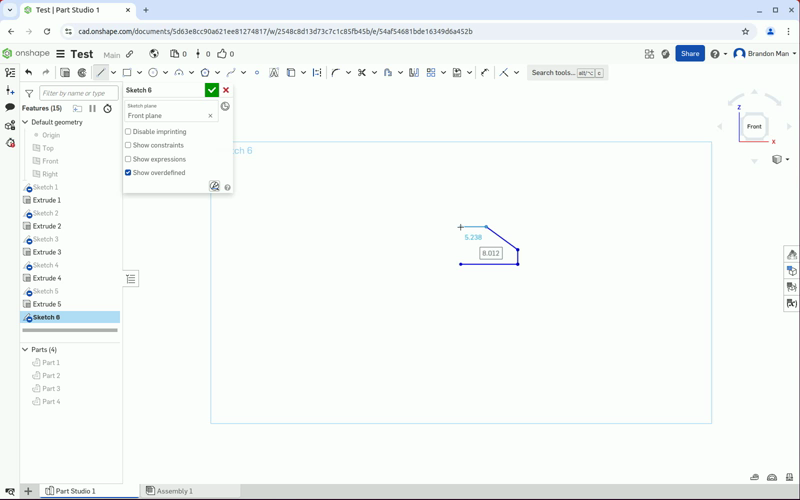
click(460, 226)
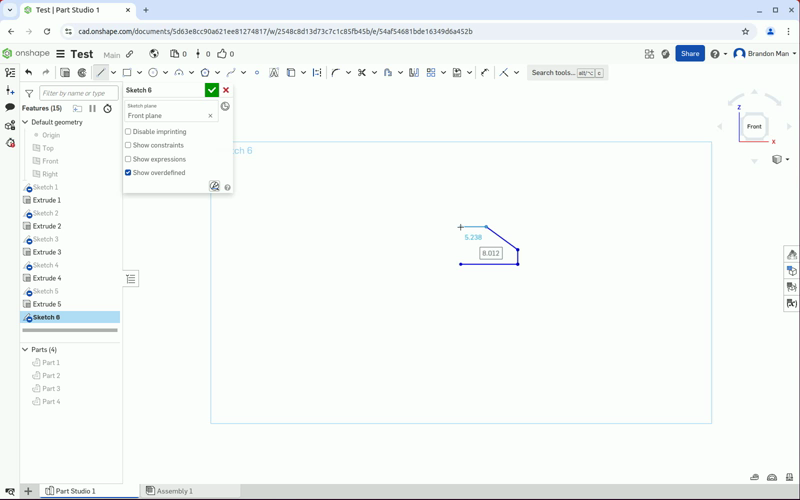
key_up(shift)
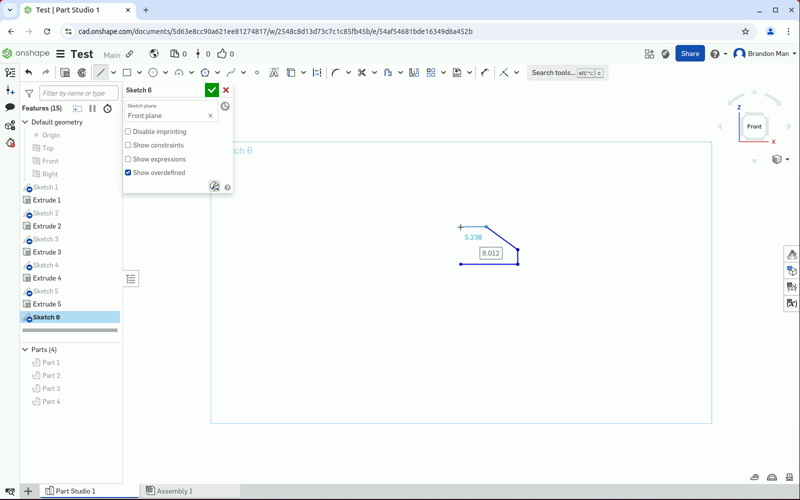
mouse_move(490, 226)
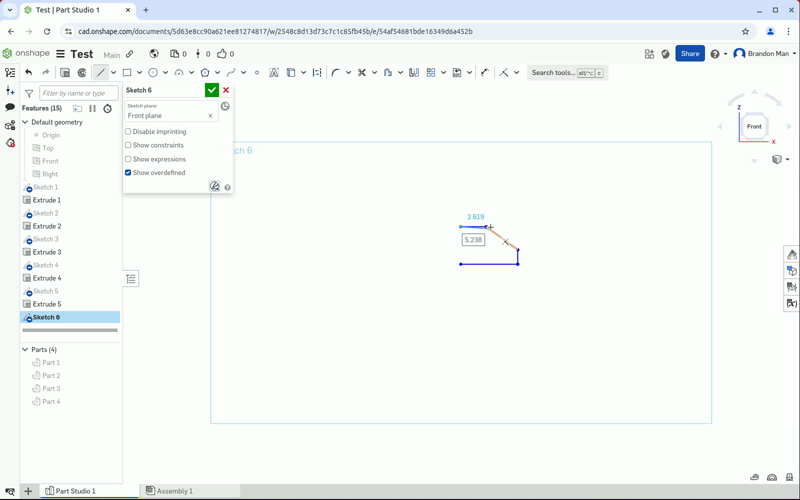
key_down(shift)
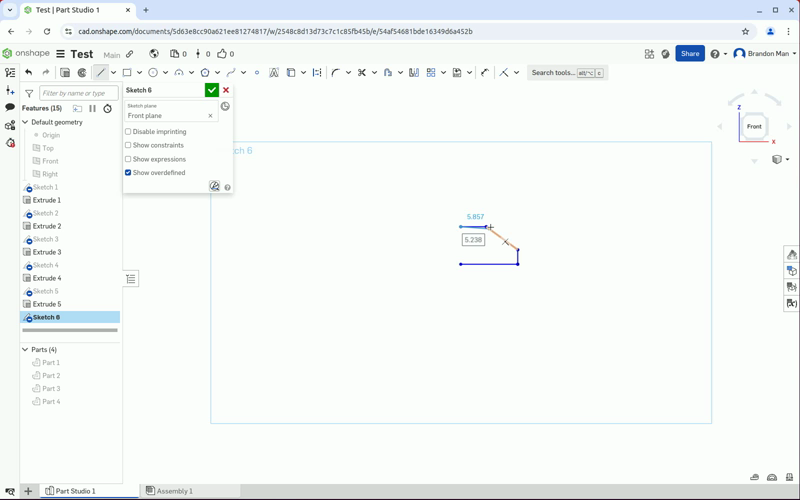
mouse_move(460, 264)
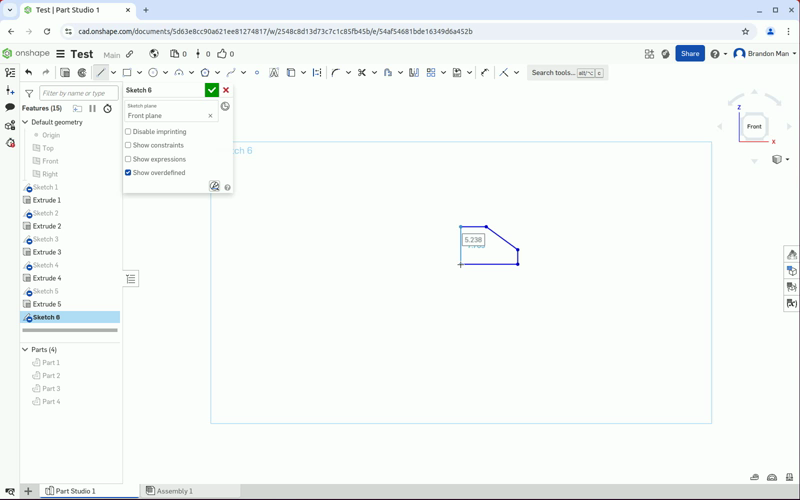
key_up(shift)
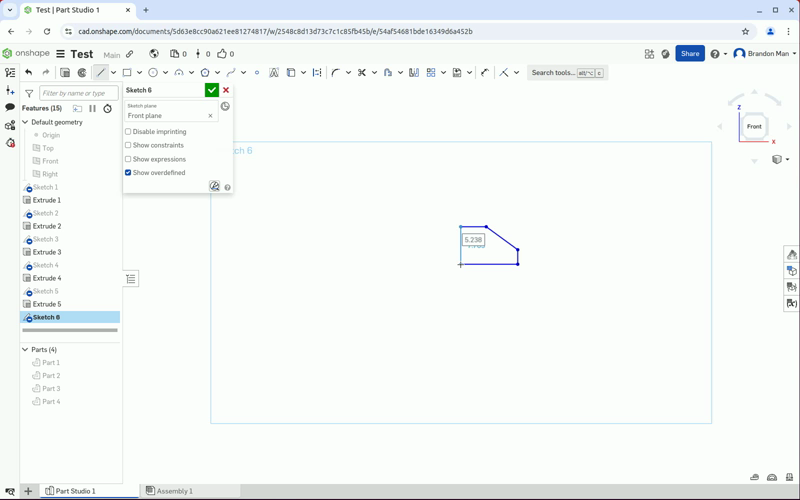
click(460, 264)
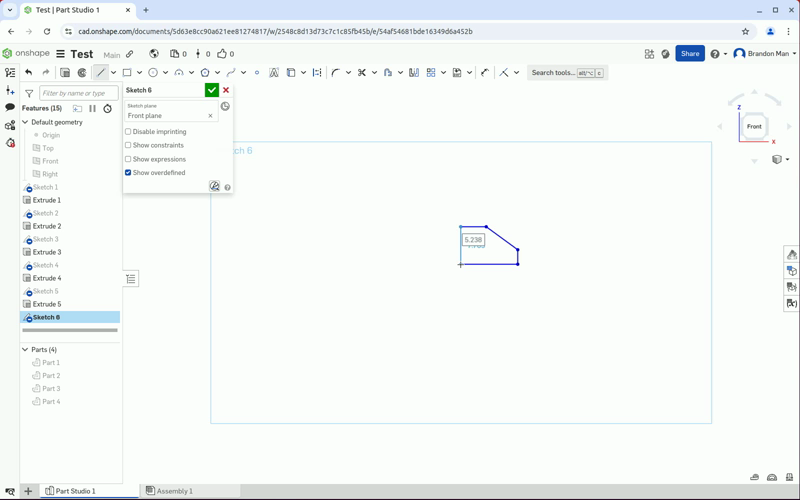
key(esc)
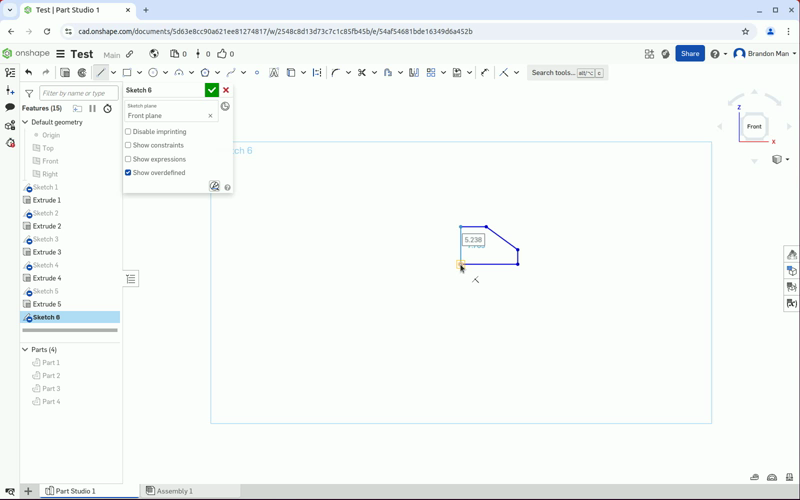
mouse_move(463, 240)
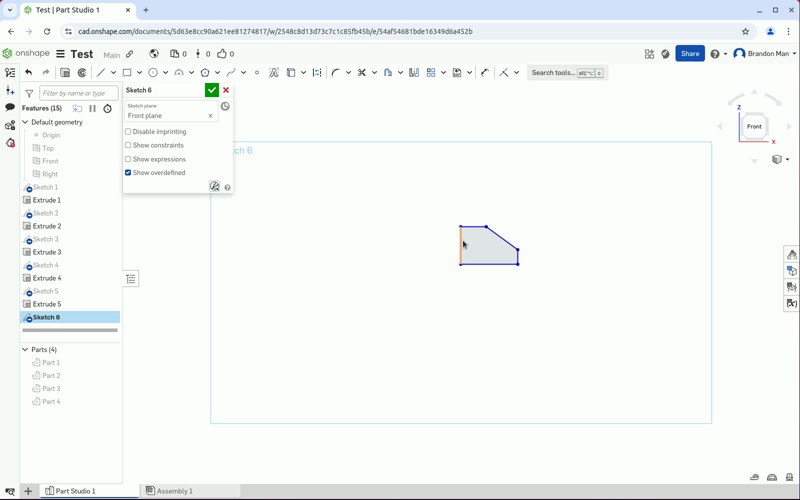
scroll(6)
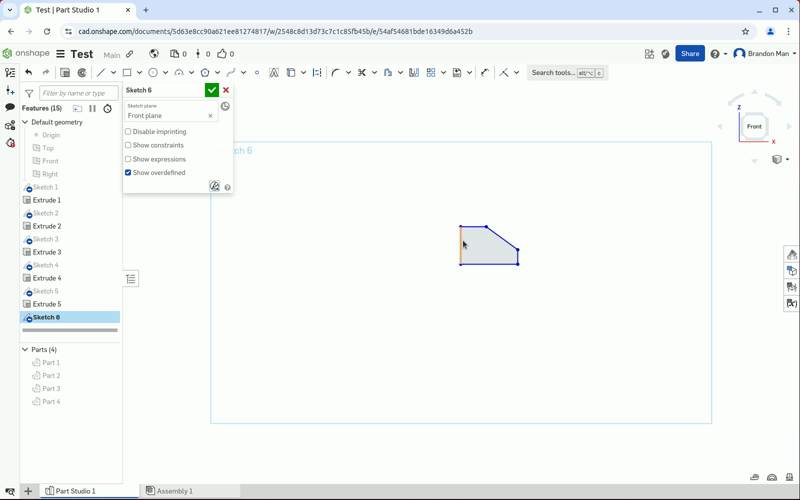
scroll(6)
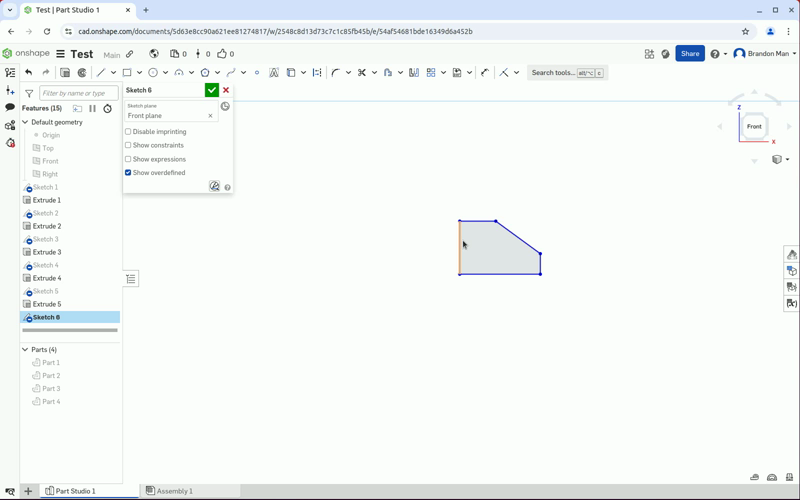
scroll(6)
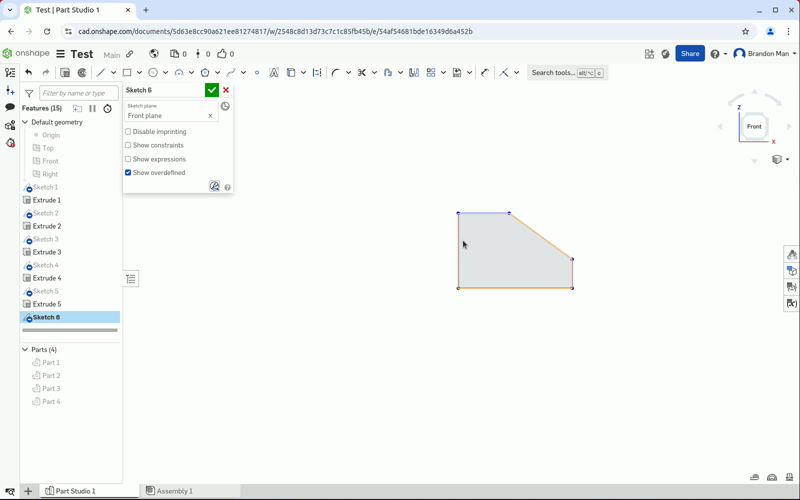
scroll(6)
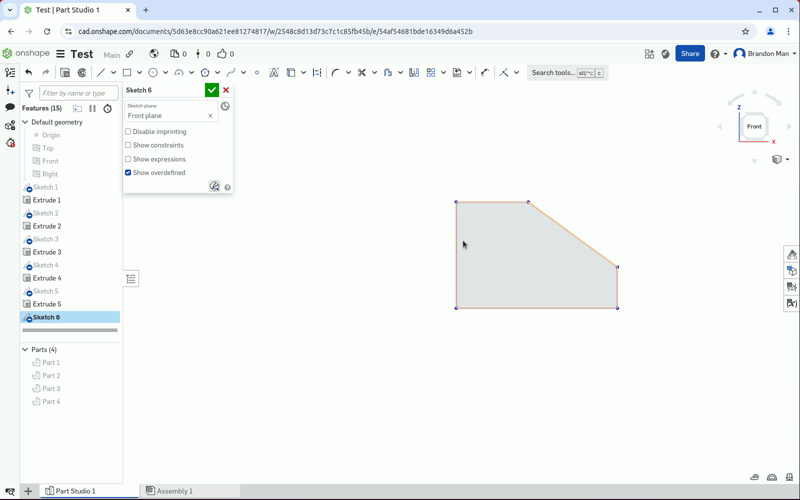
scroll(6)
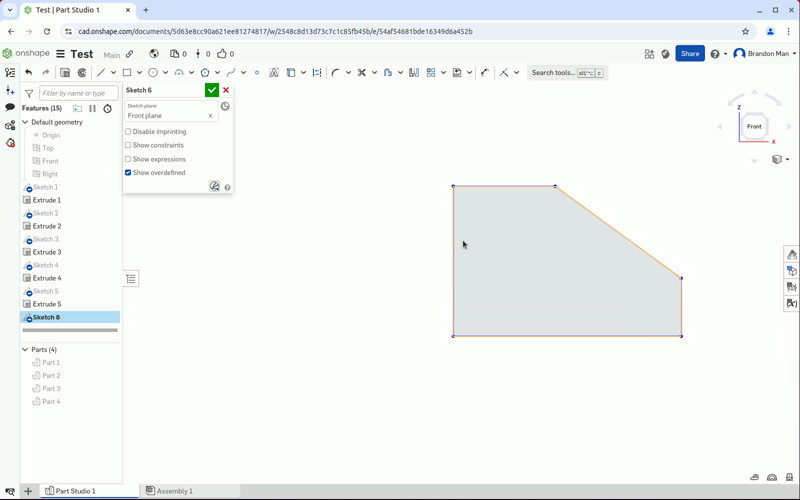
scroll(6)
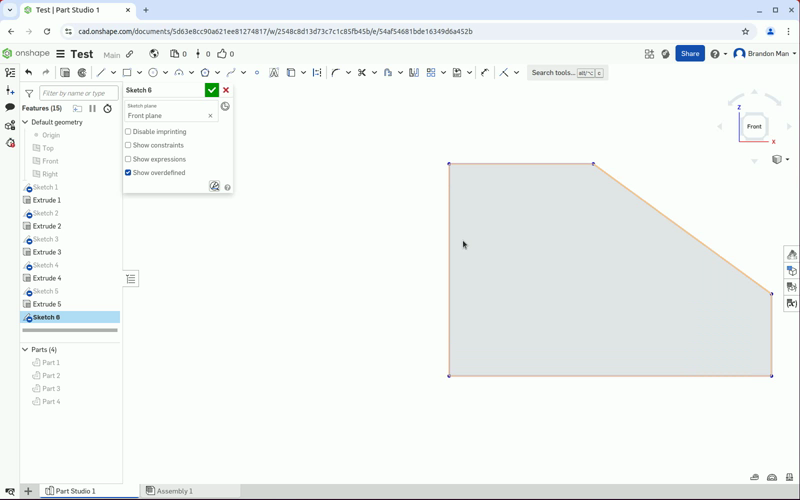
scroll(6)
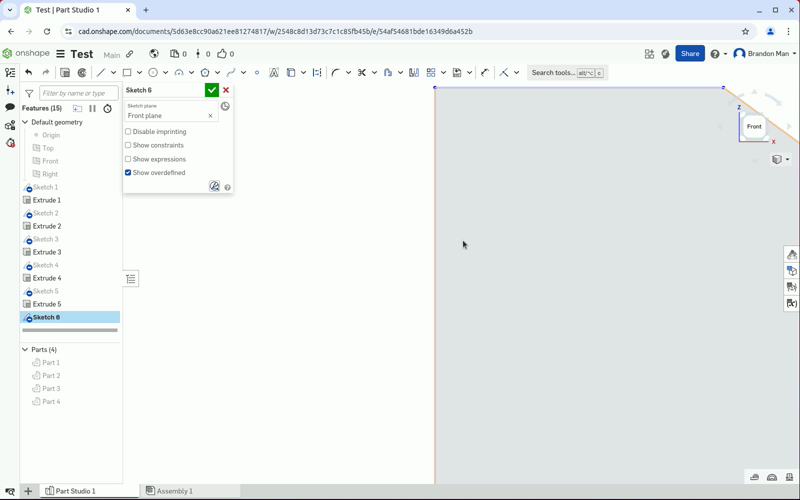
click(463, 240)
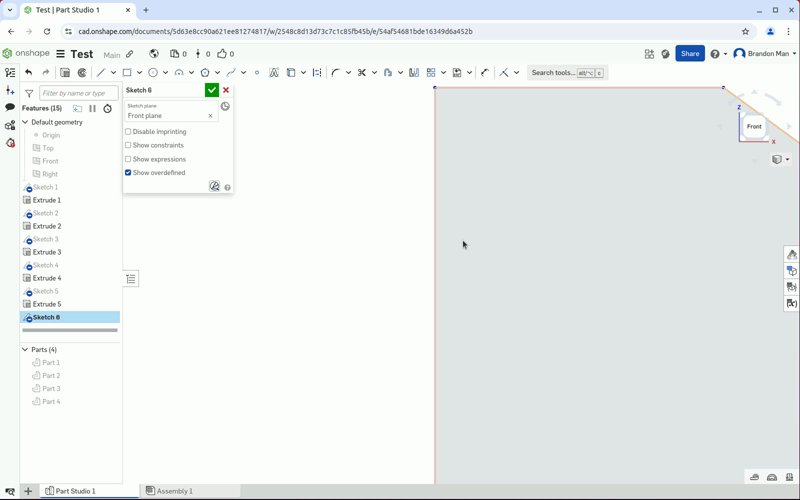
scroll(-6)
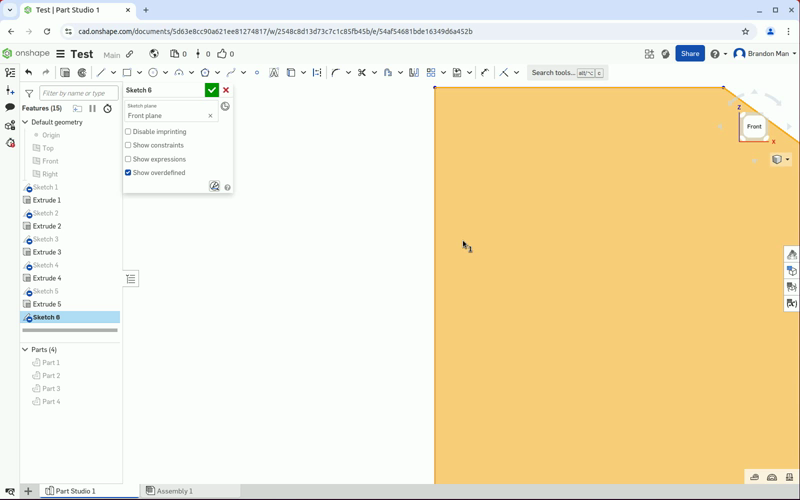
scroll(-6)
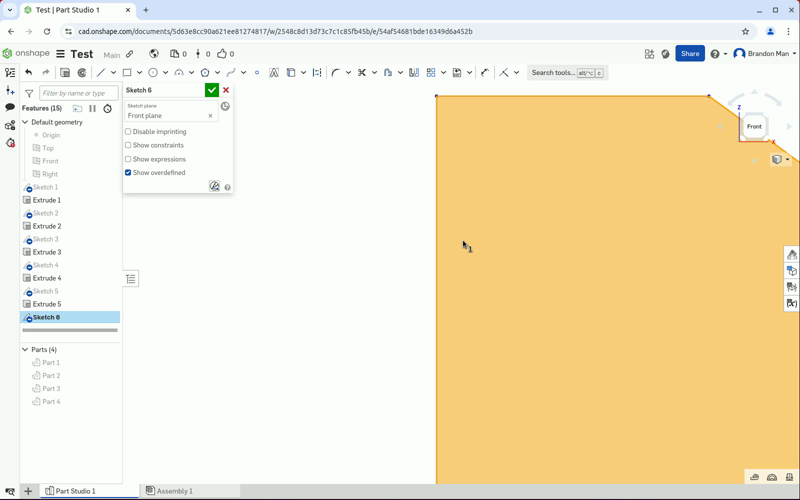
scroll(-6)
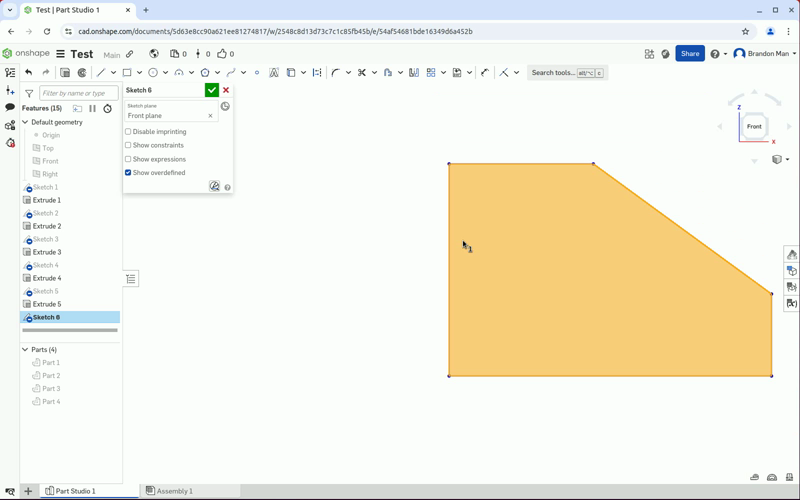
scroll(-6)
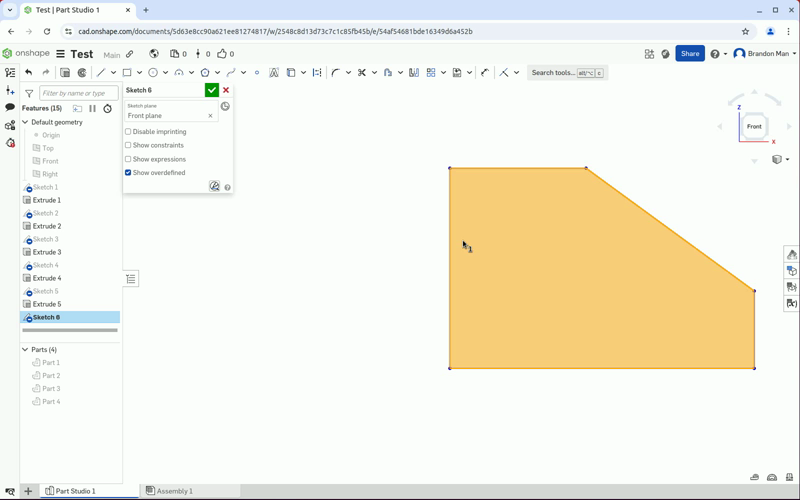
scroll(-6)
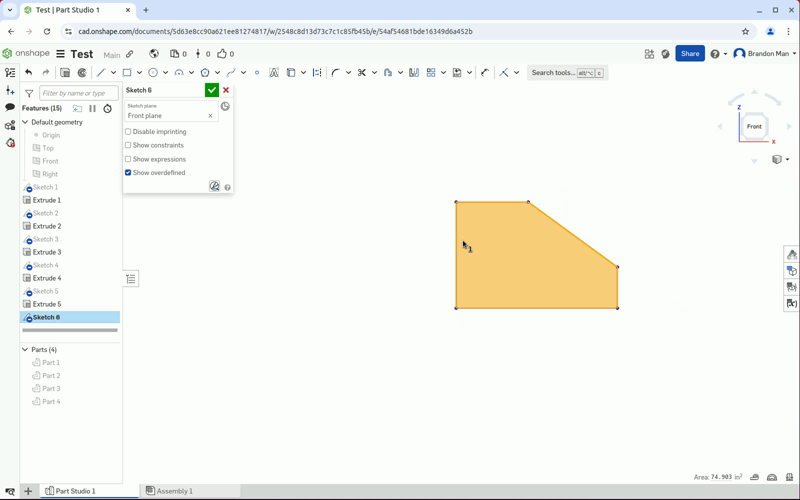
scroll(-6)
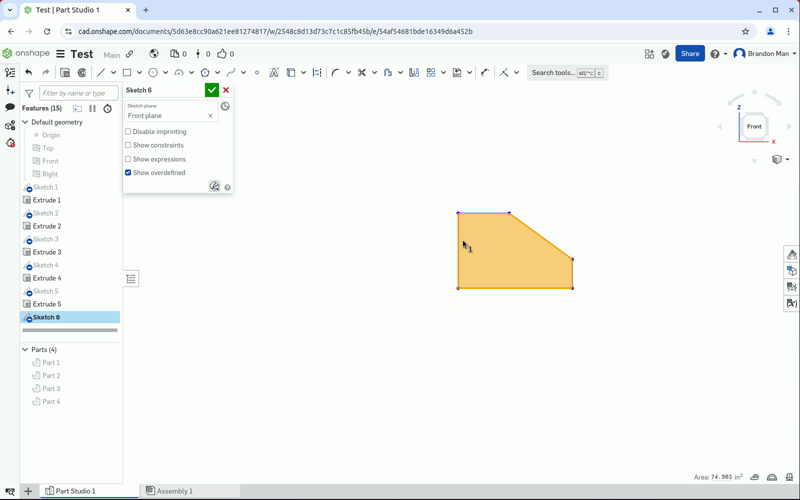
scroll(-6)
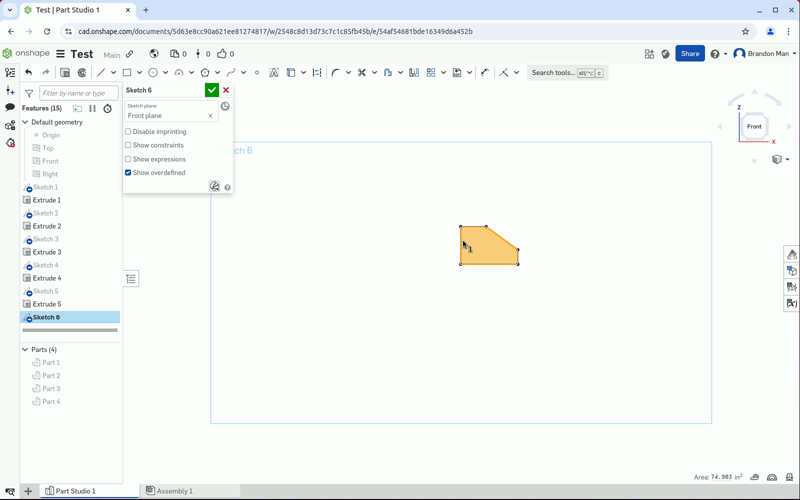
mouse_move(73, 352)
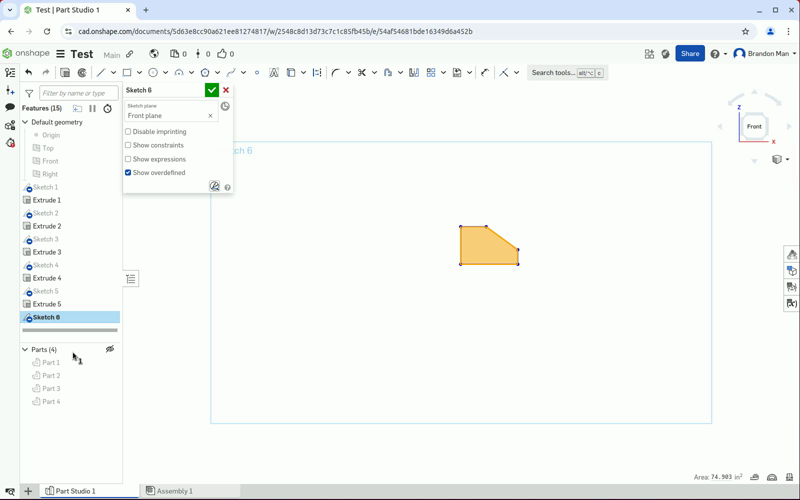
key(shift+y)
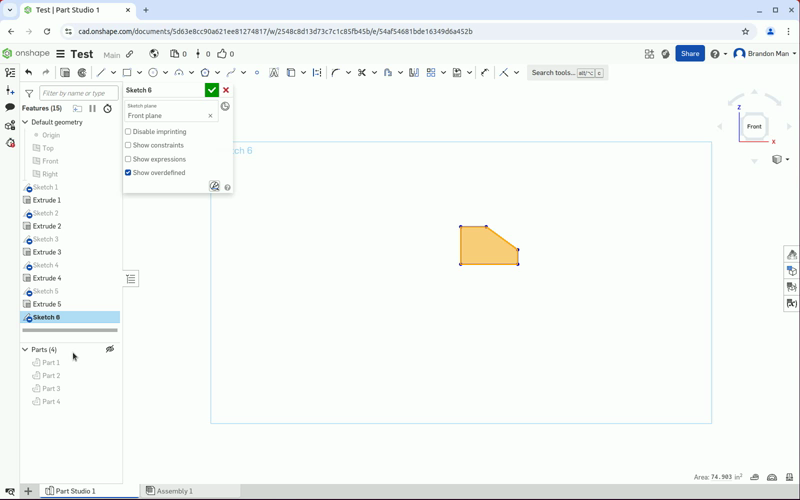
key(shift+e)
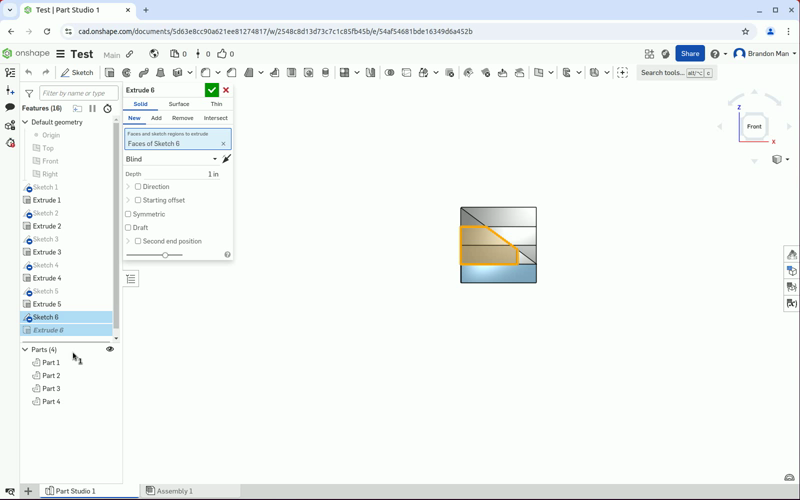
mouse_move(143, 106)
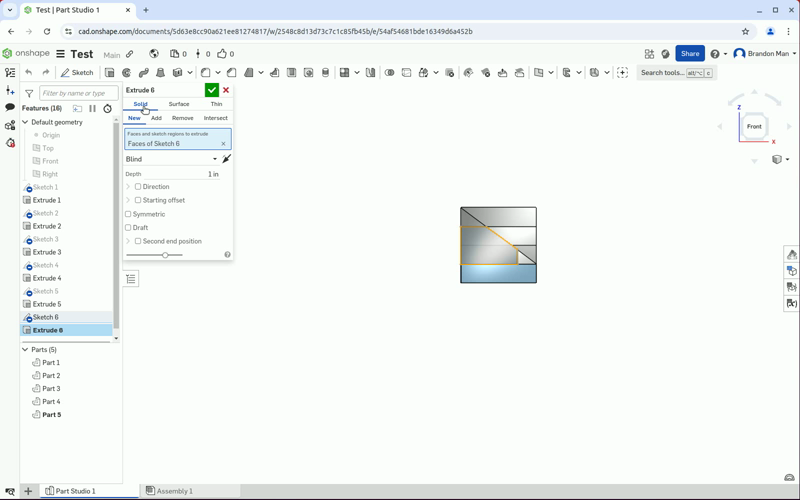
click(143, 106)
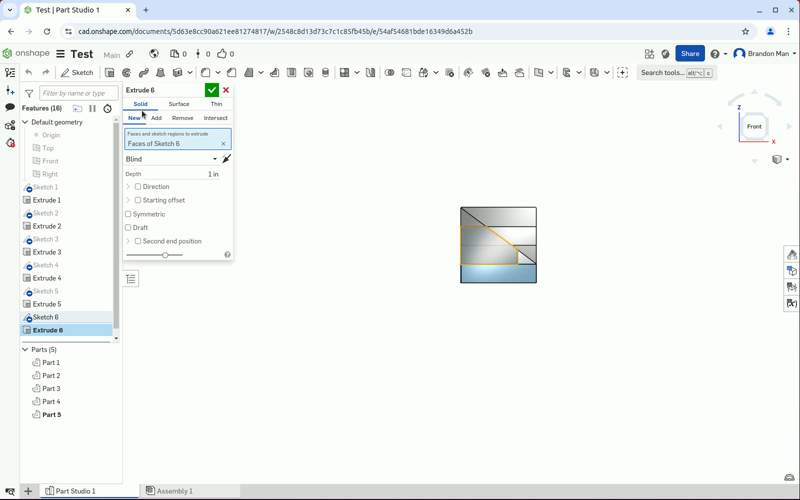
mouse_move(137, 120)
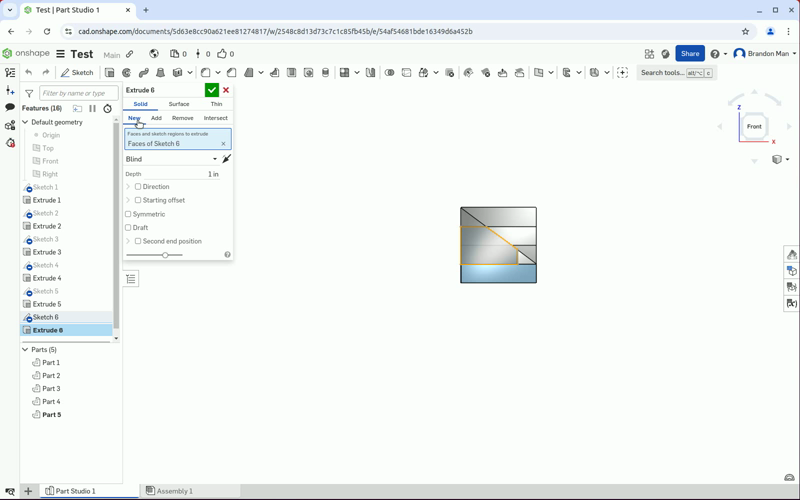
click(137, 120)
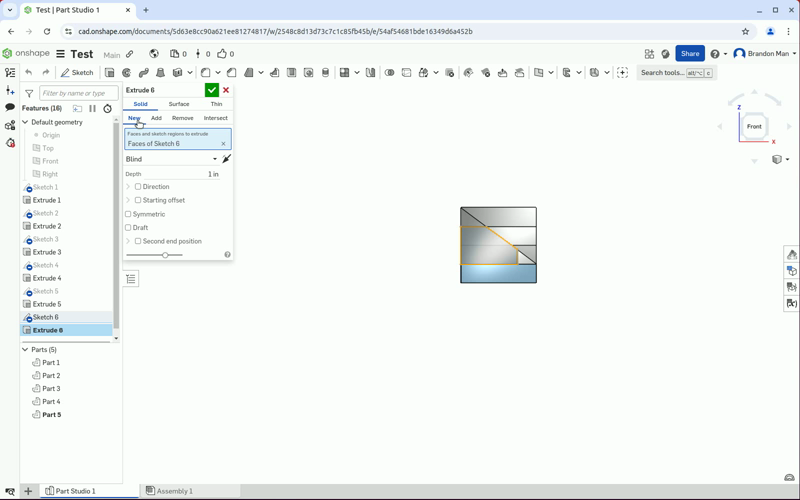
key(tab, 4)
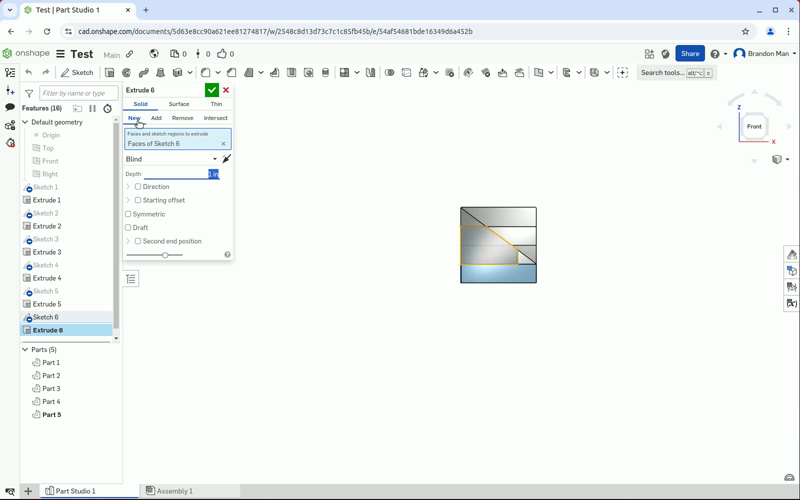
text(-15.405)
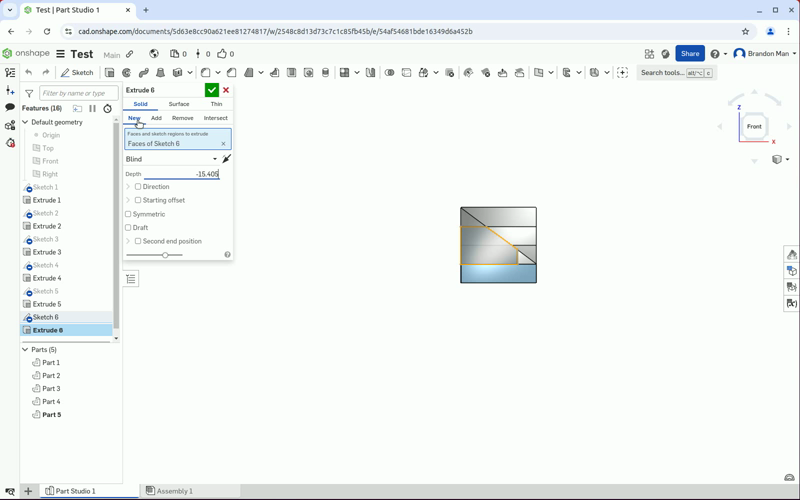
key(enter)
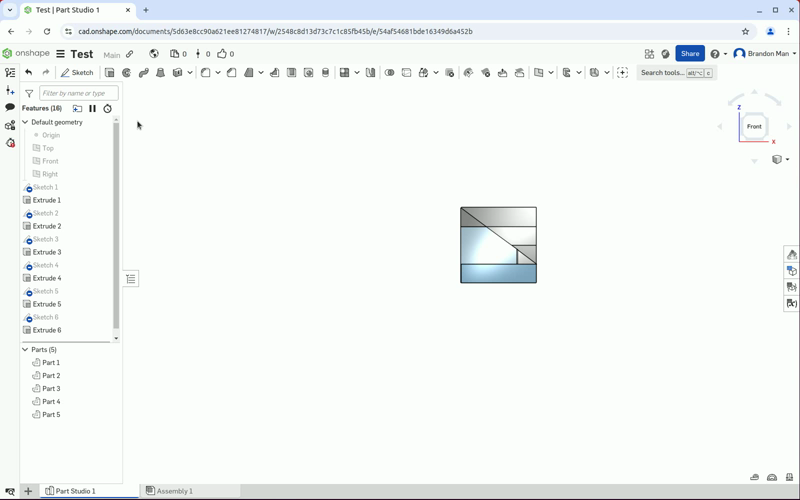
key(shift+h)
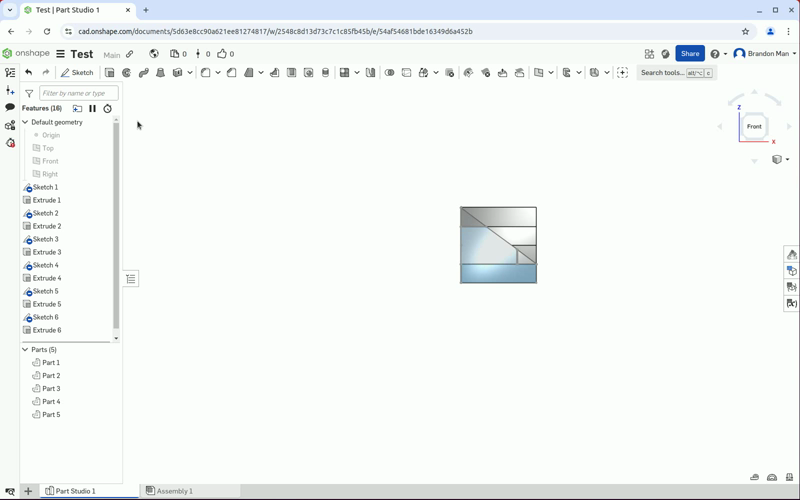
key(shift+h)
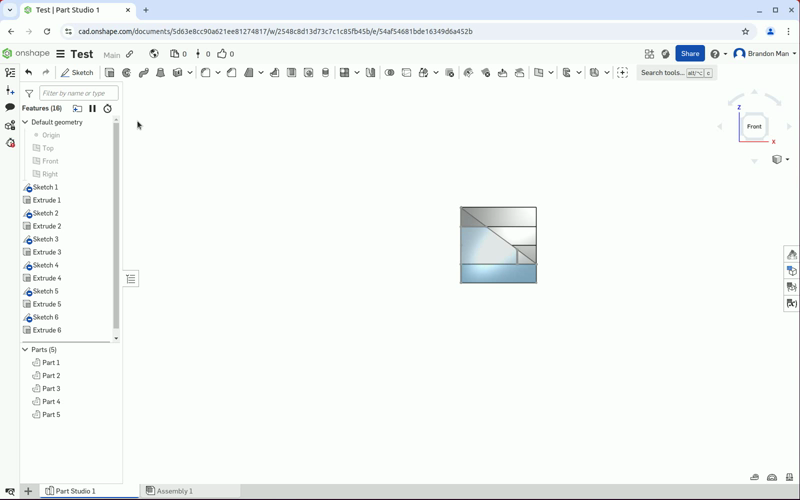
key(shift+7)
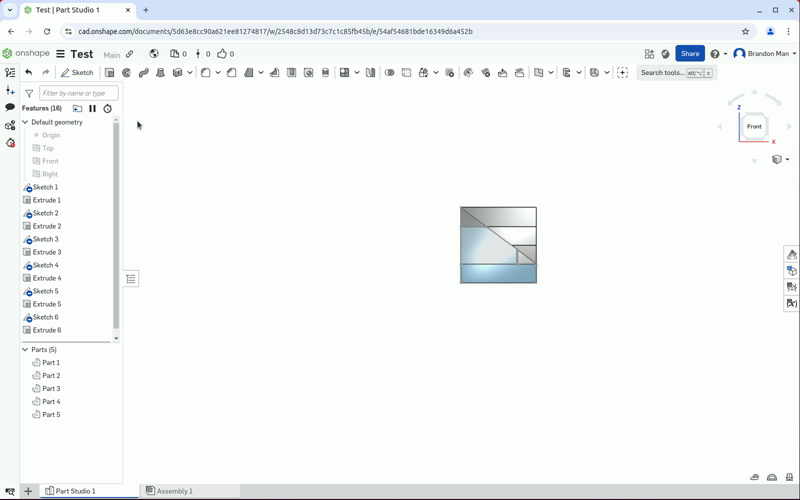
key(left, 2)
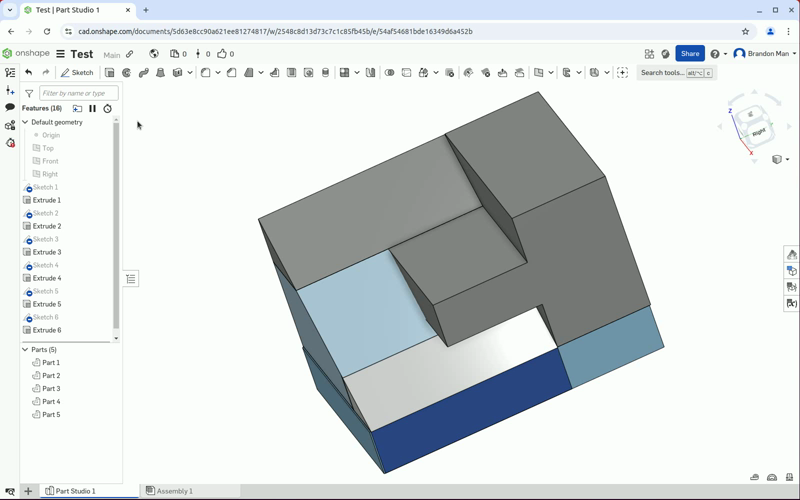
key(down, 2)
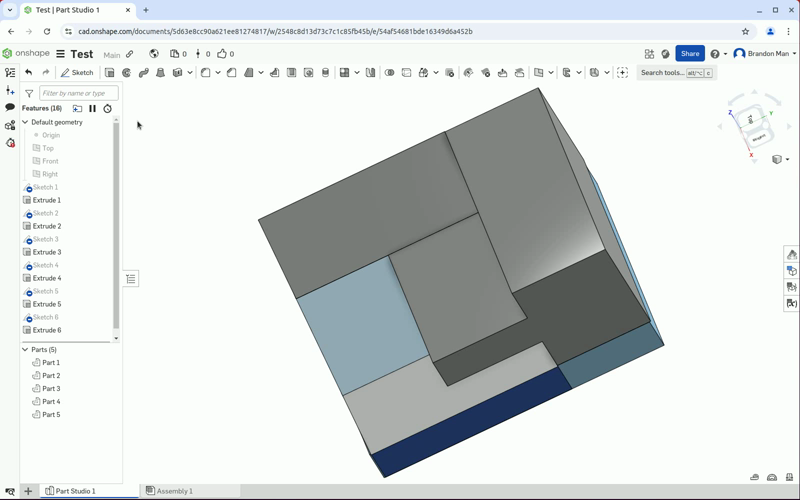
key(up, 2)
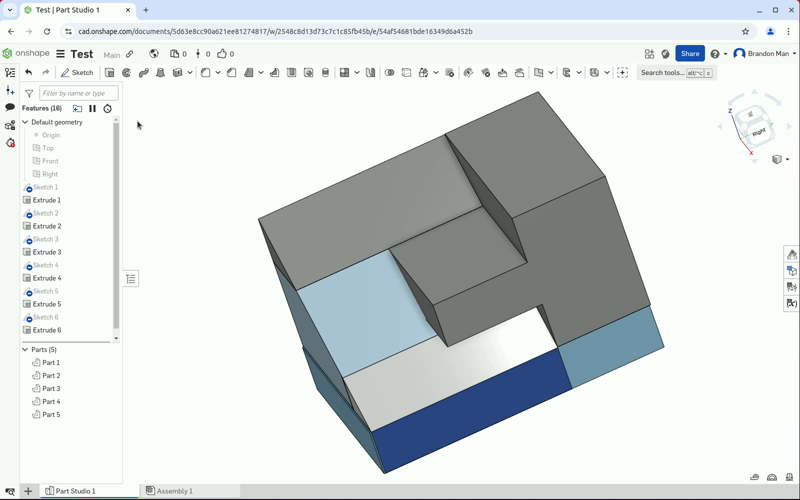
key(right, 2)
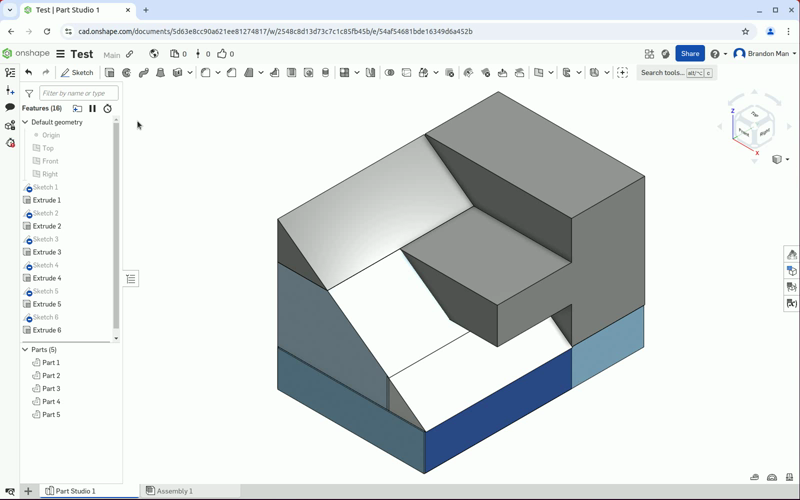
mouse_move(69, 189)
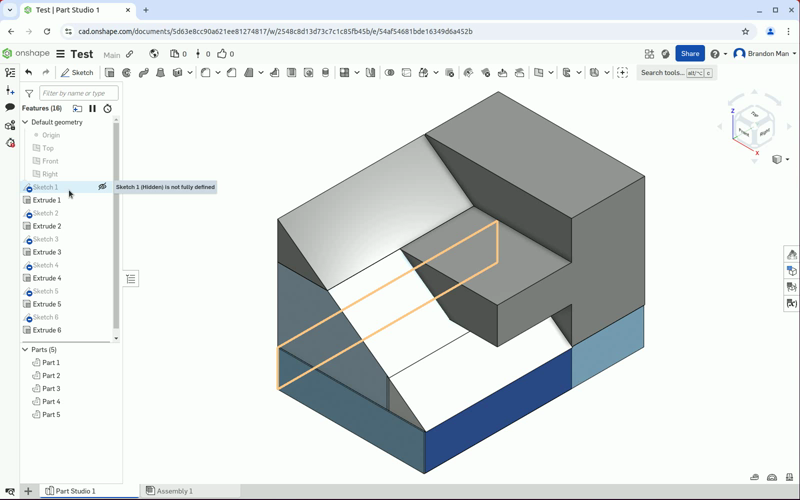
click(69, 189)